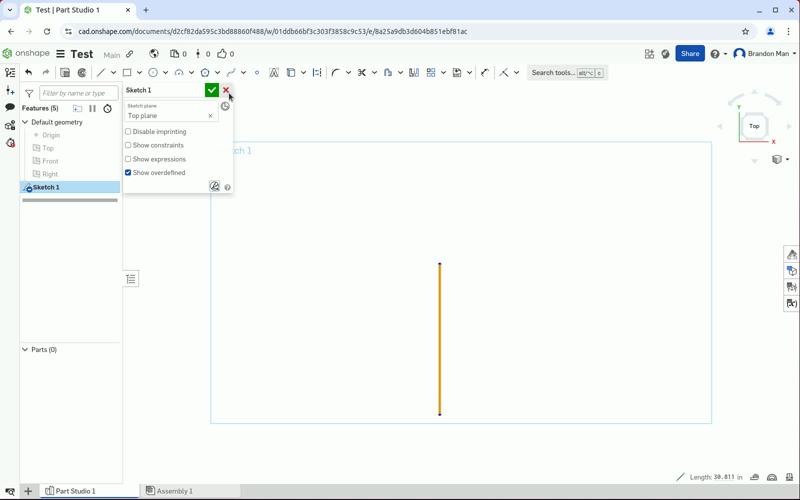
key(shift+h)
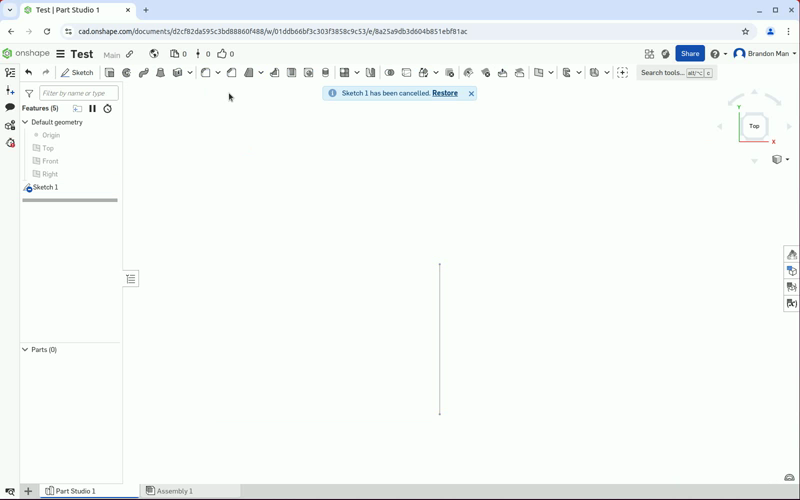
key(shift+s)
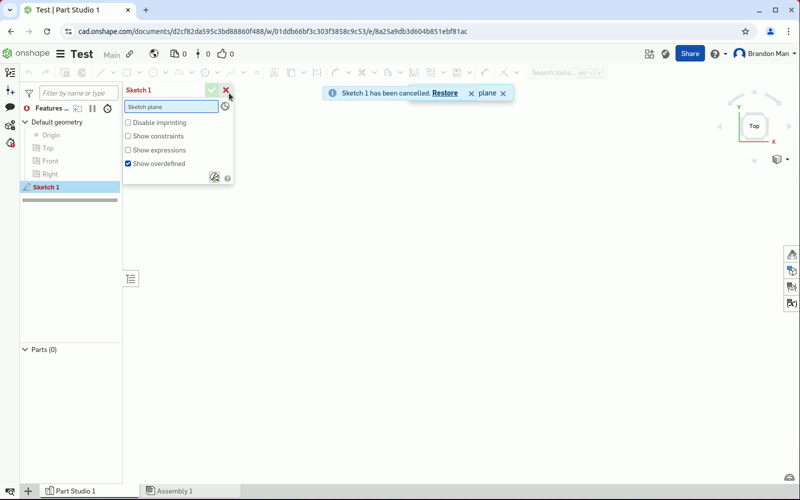
mouse_move(73, 150)
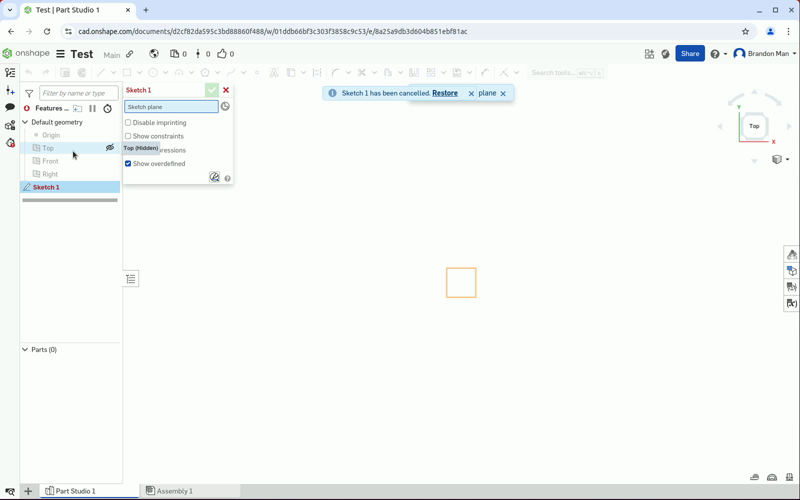
click(73, 150)
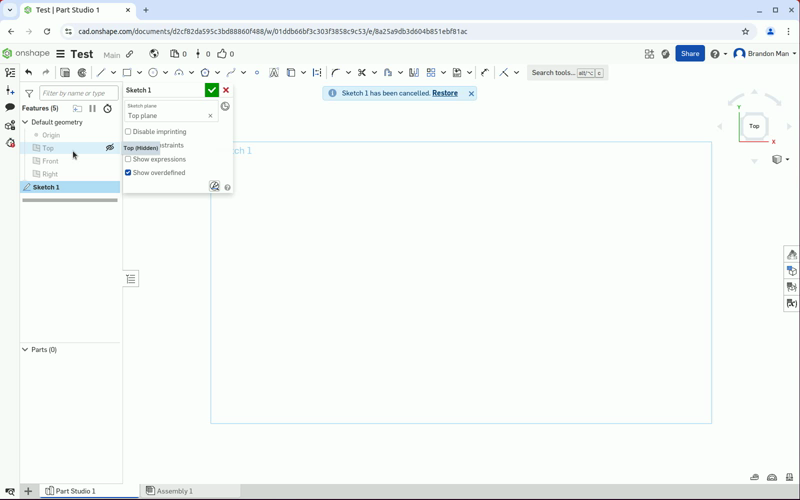
mouse_move(73, 352)
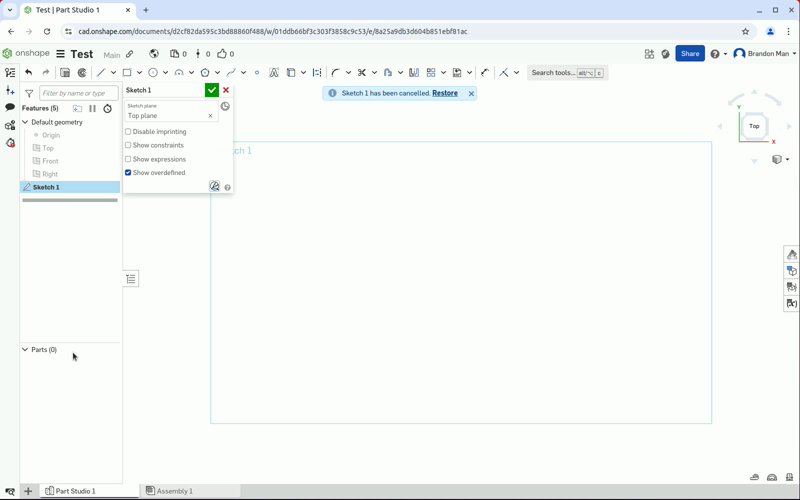
key(y)
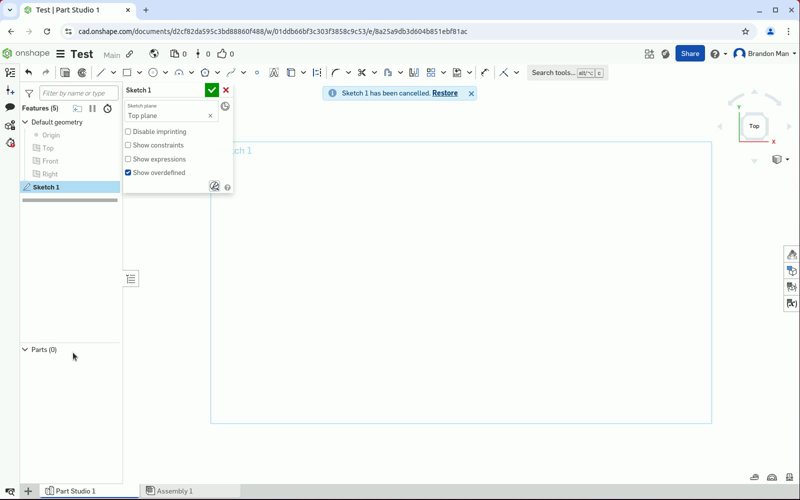
key(a)
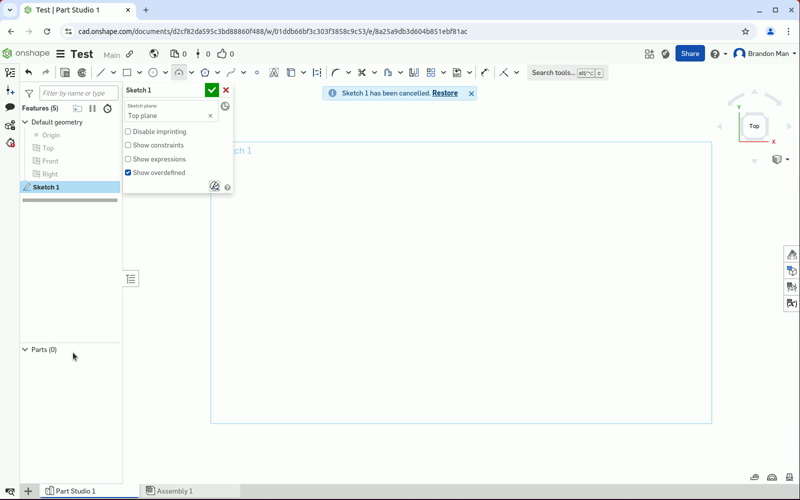
key_down(shift)
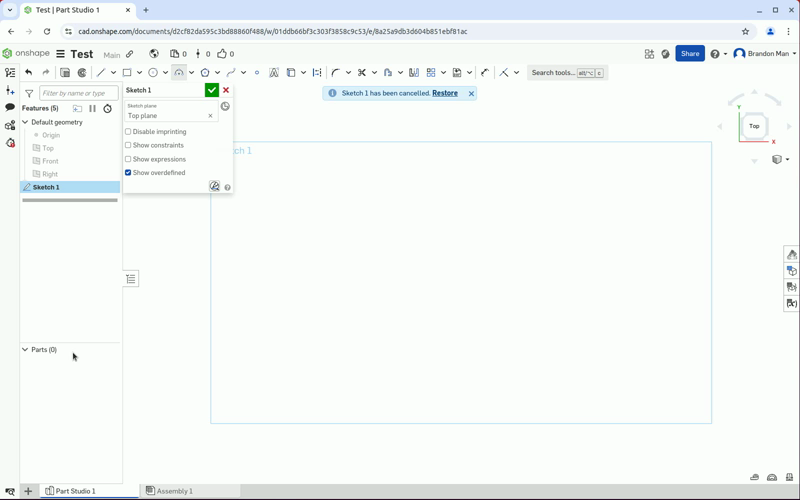
mouse_move(485, 231)
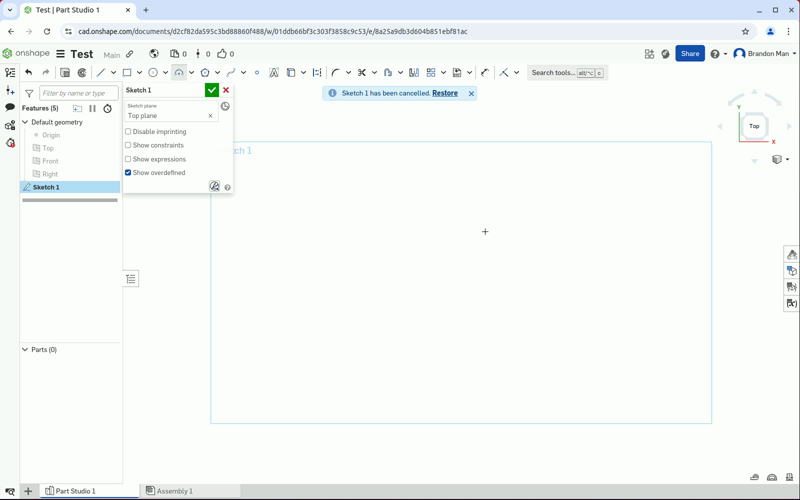
click(485, 231)
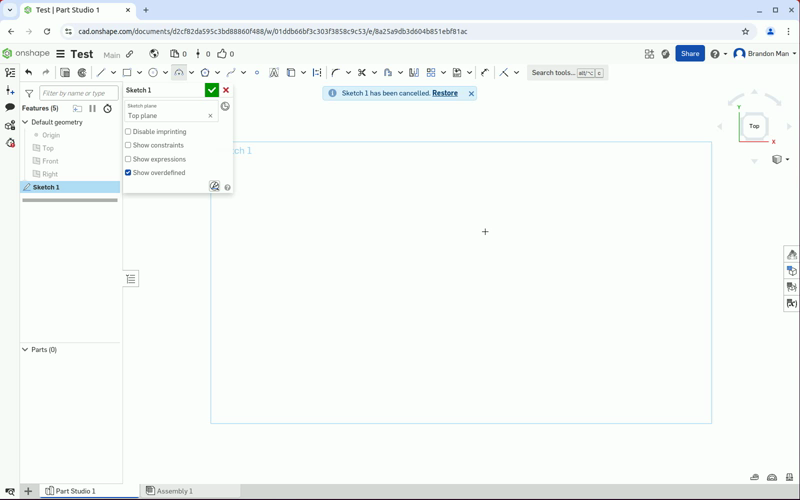
key_up(shift)
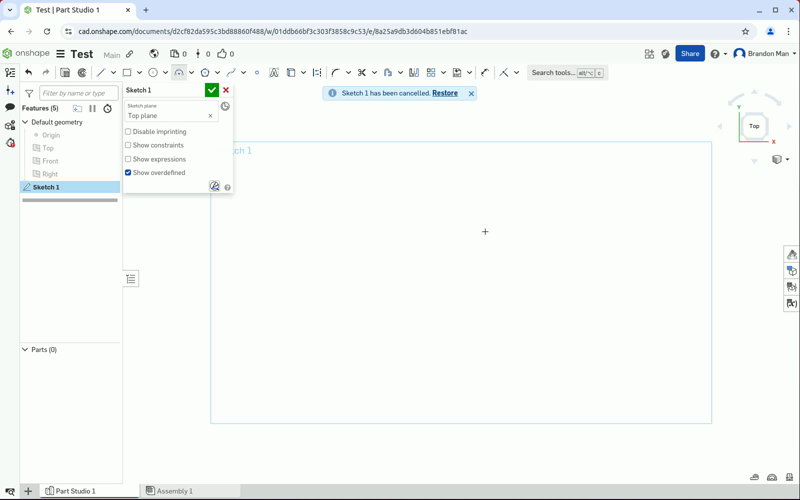
key_down(shift)
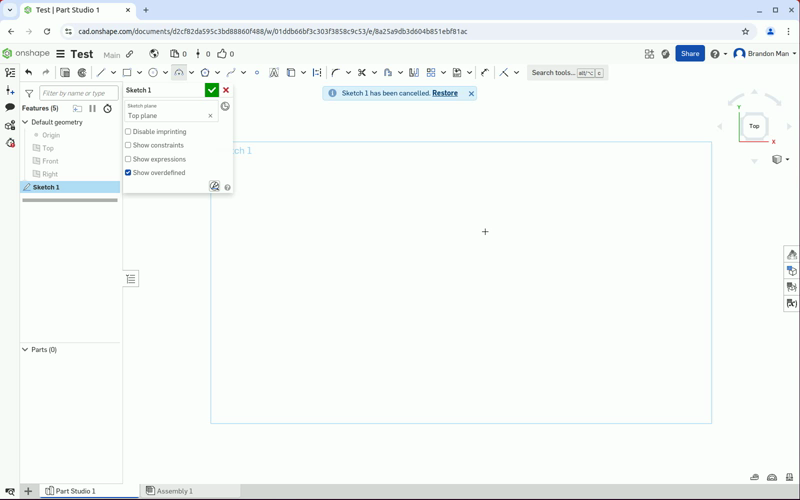
mouse_move(486, 230)
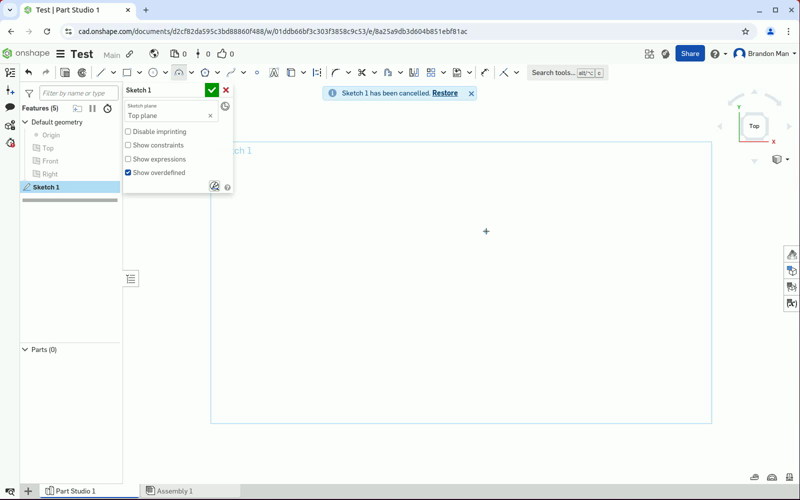
scroll(6)
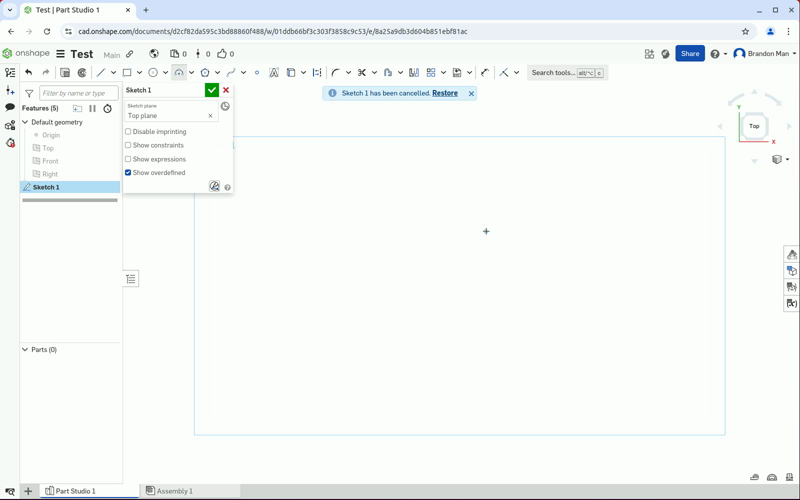
scroll(6)
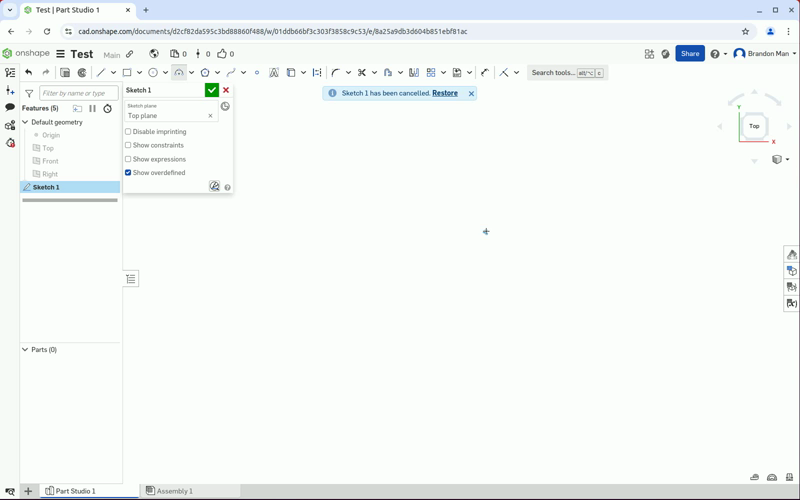
scroll(6)
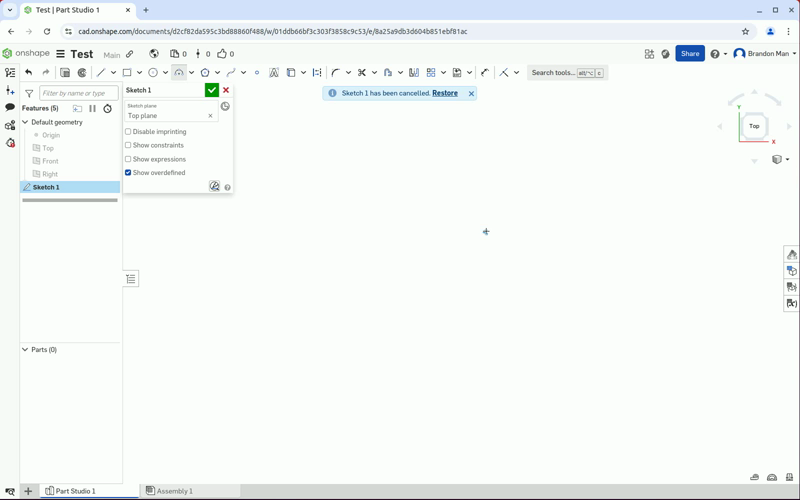
scroll(6)
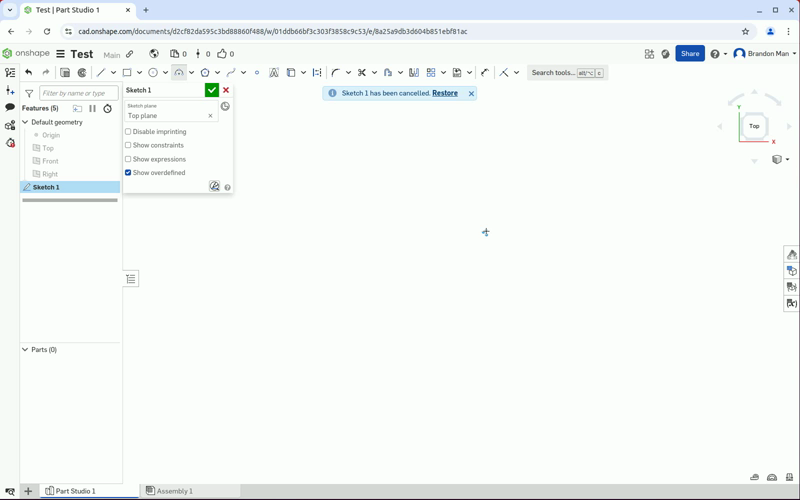
scroll(6)
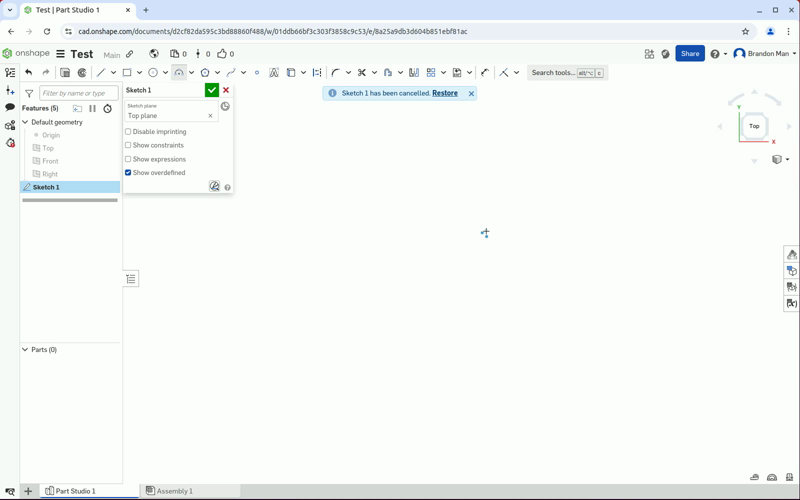
scroll(6)
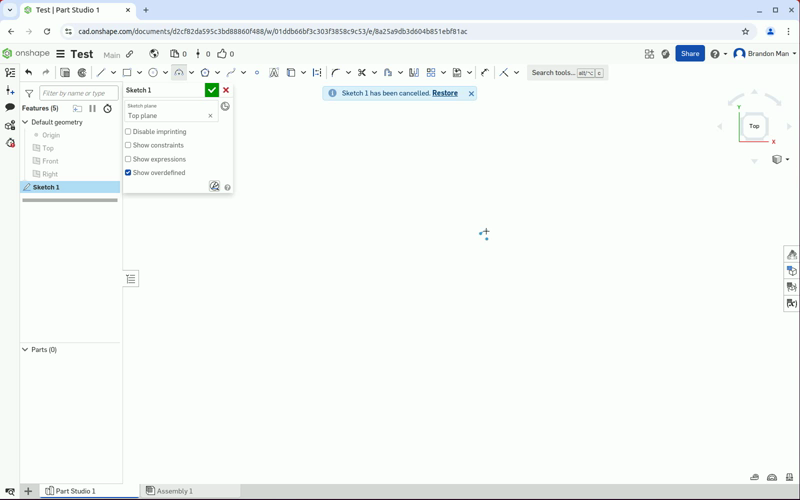
scroll(6)
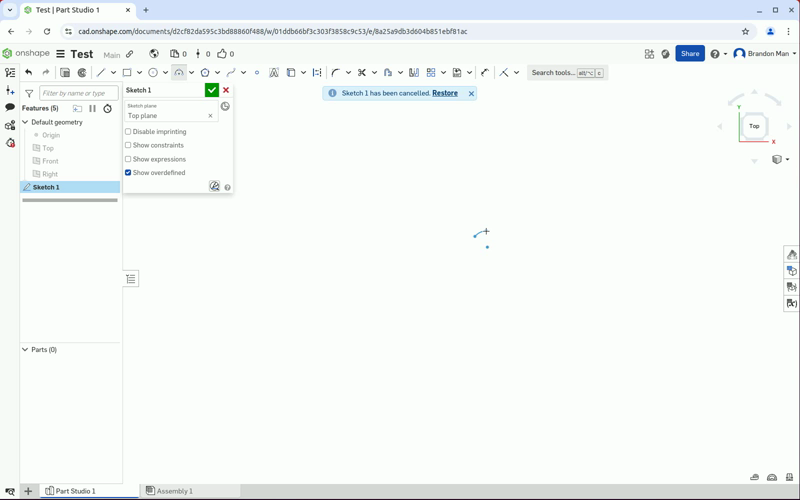
click(486, 230)
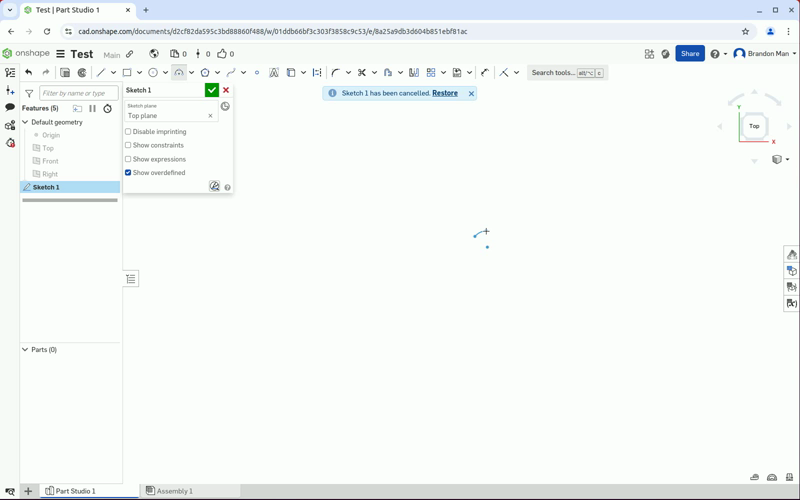
scroll(-6)
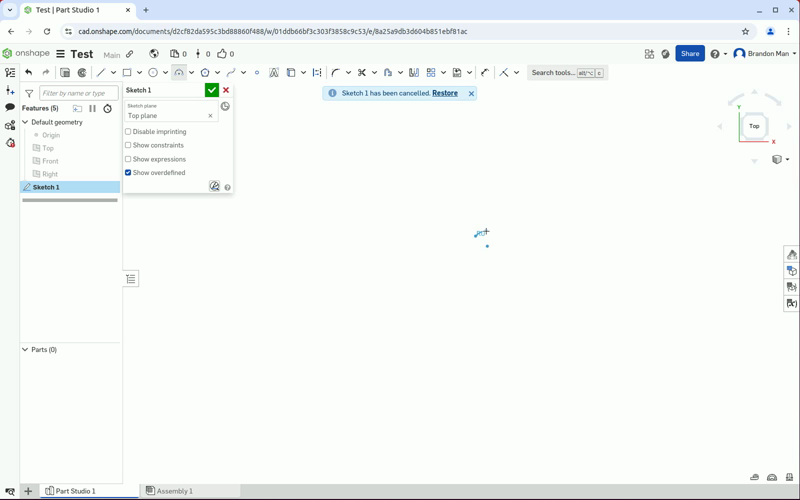
scroll(-6)
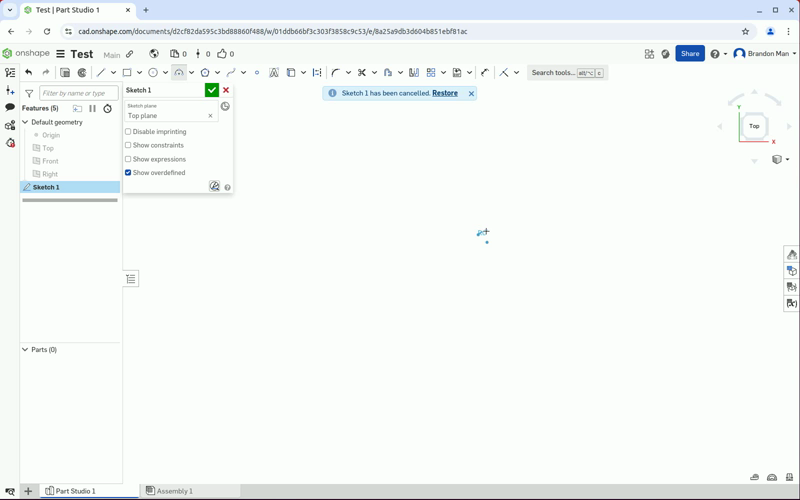
scroll(-6)
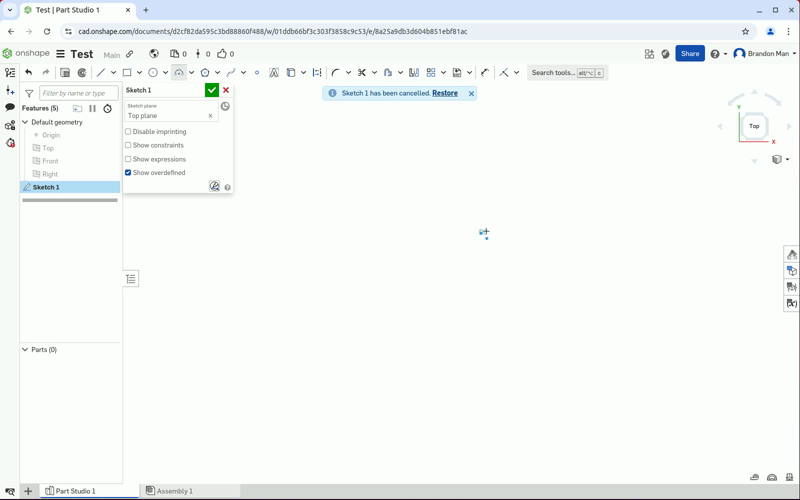
scroll(-6)
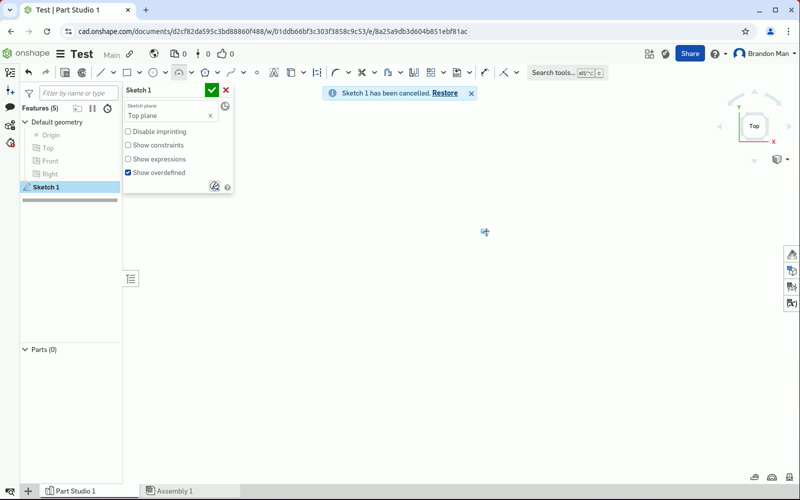
scroll(-6)
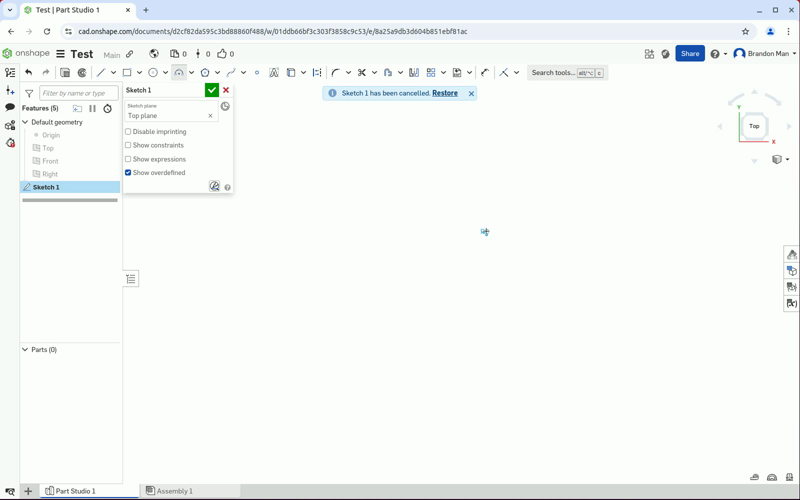
scroll(-6)
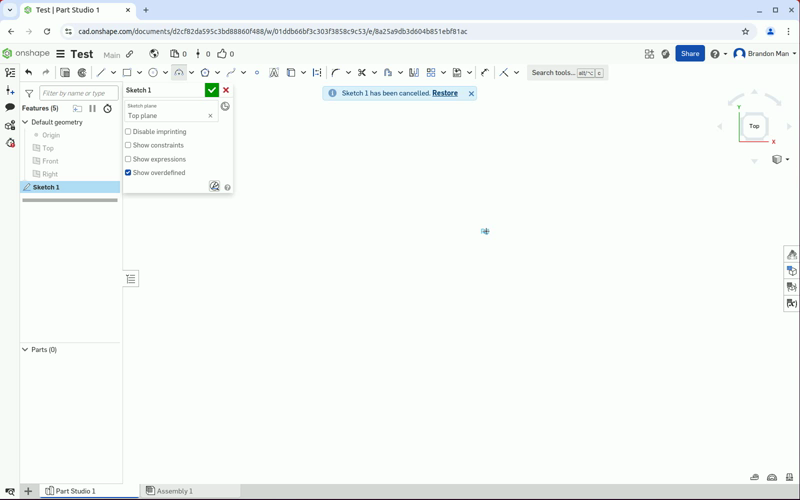
scroll(-6)
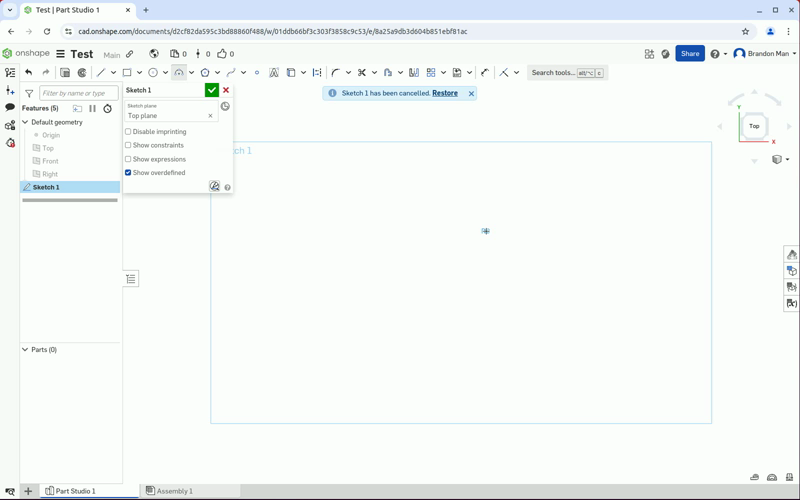
mouse_move(485, 231)
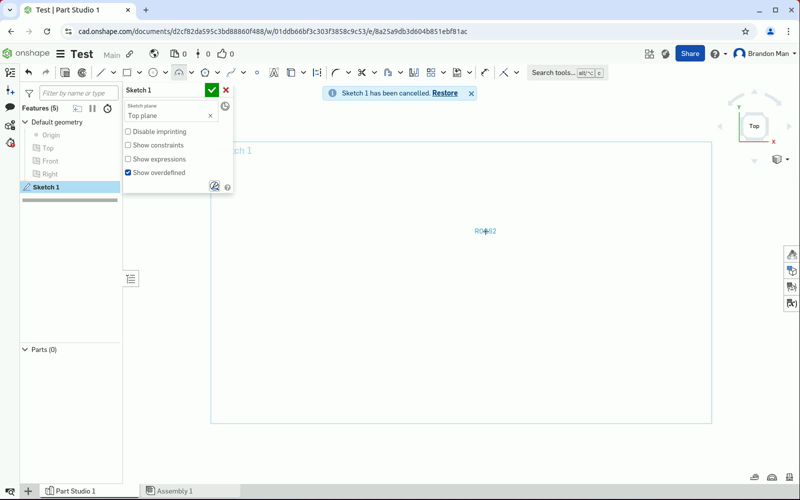
scroll(6)
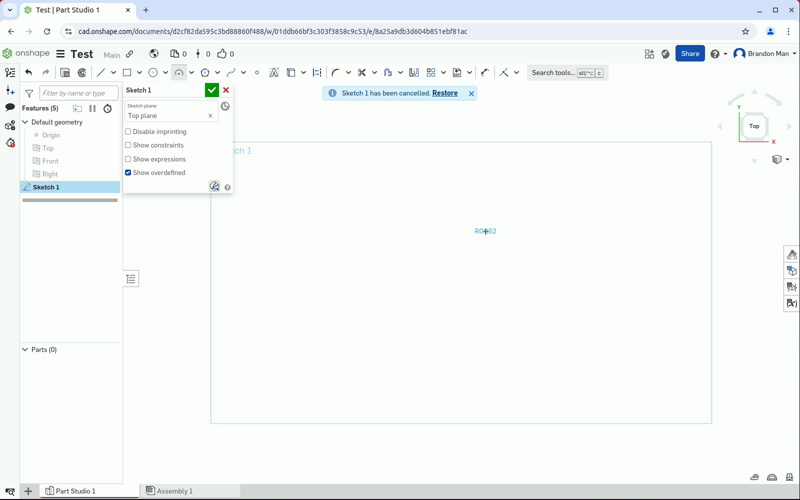
scroll(6)
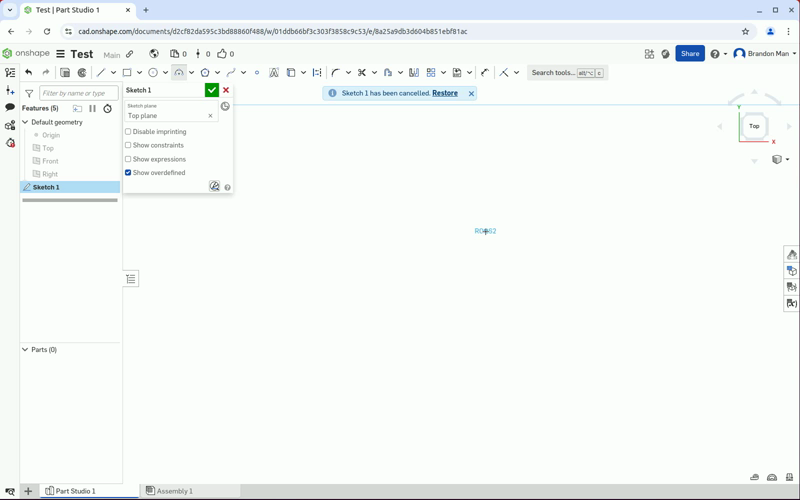
scroll(6)
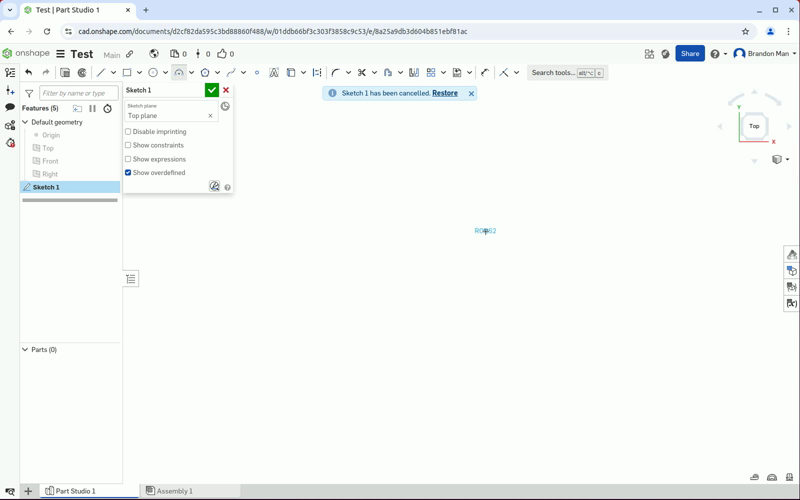
scroll(6)
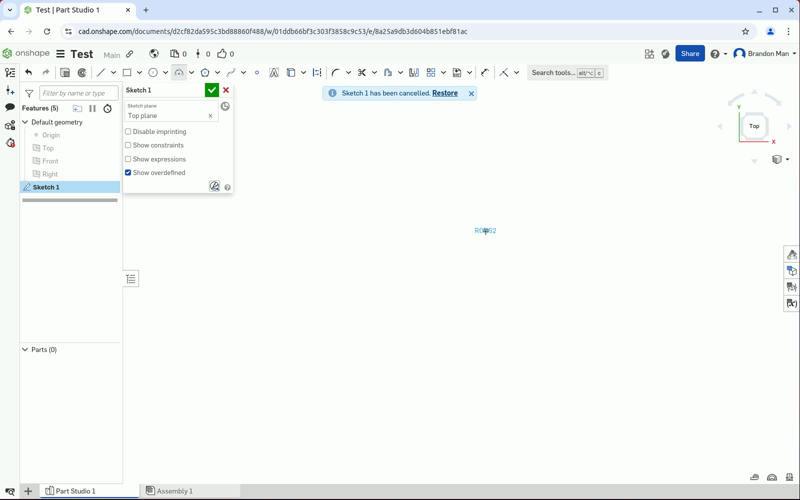
scroll(6)
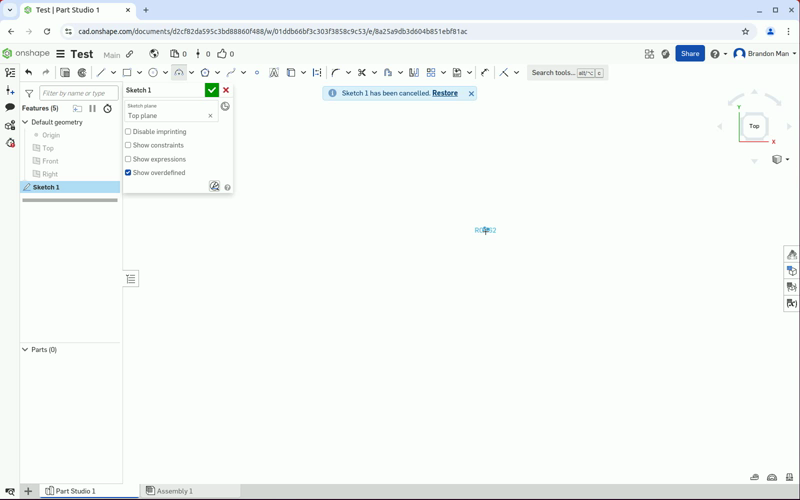
scroll(6)
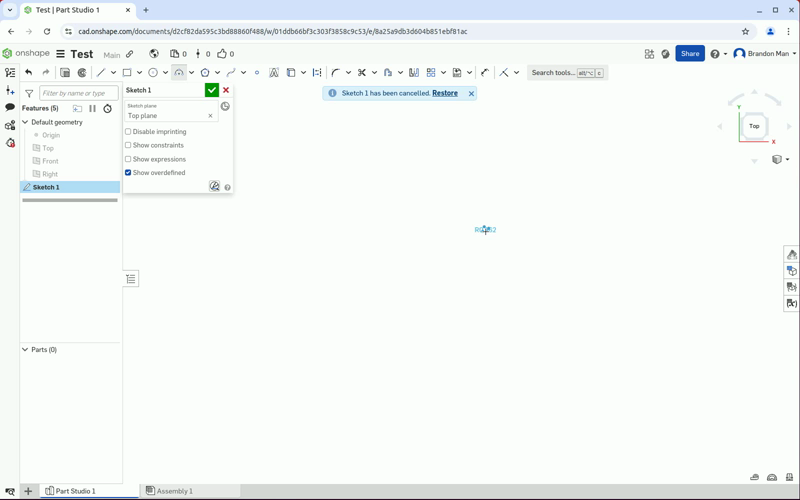
scroll(6)
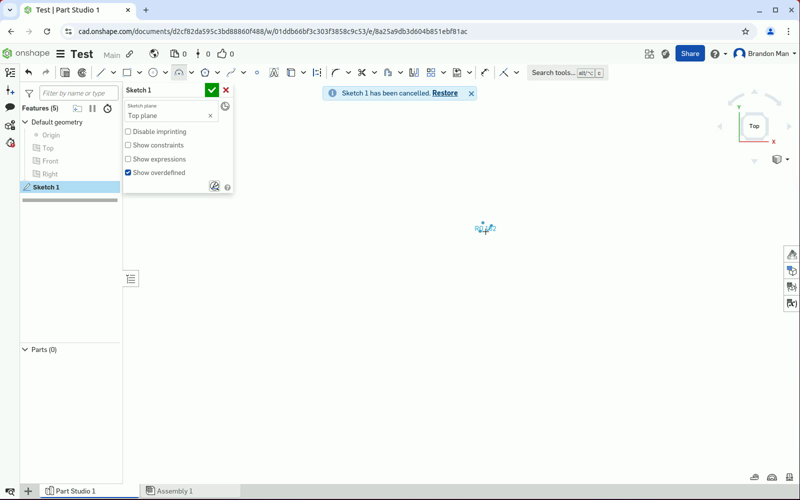
click(485, 231)
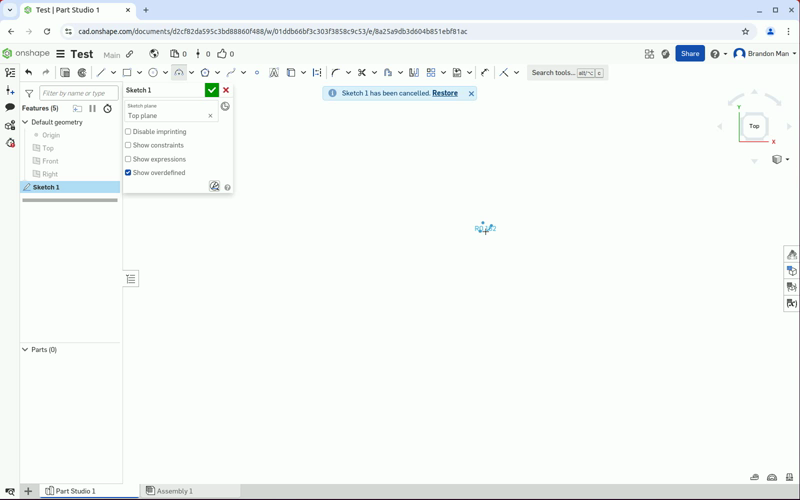
scroll(-6)
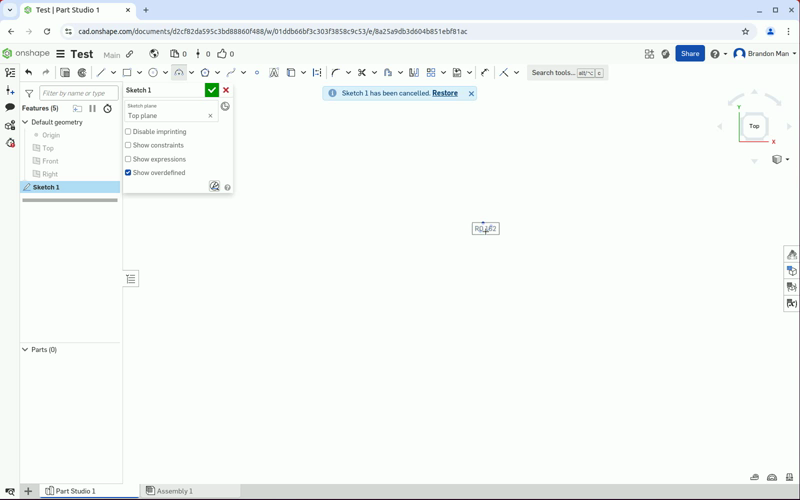
scroll(-6)
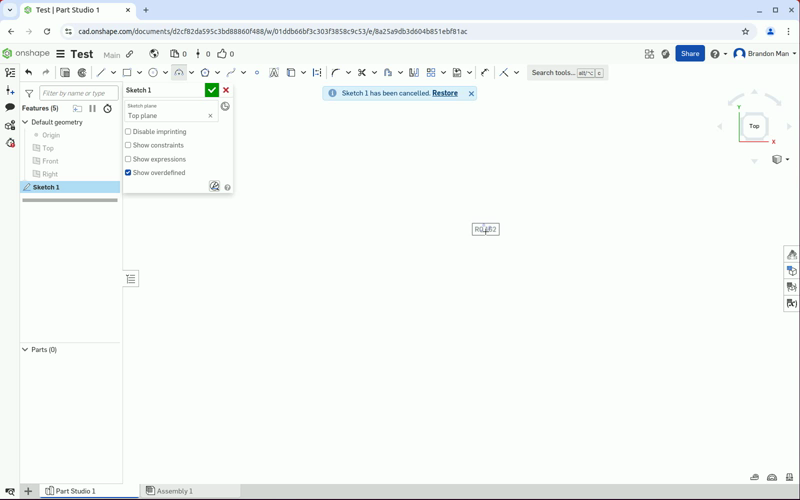
scroll(-6)
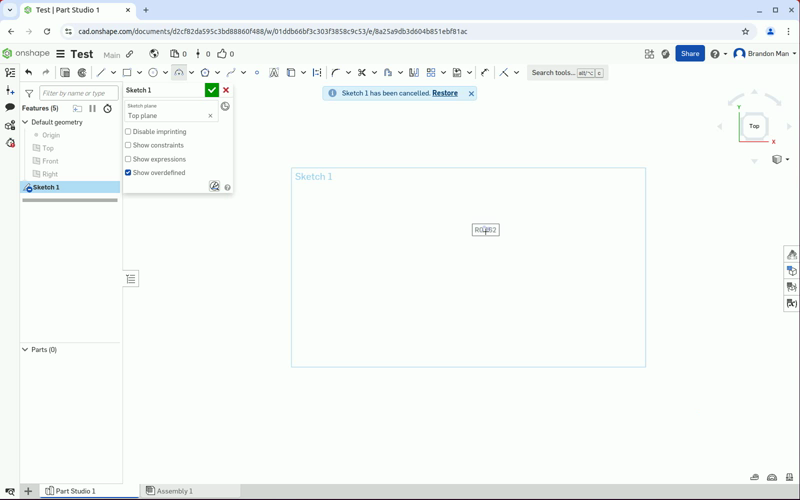
scroll(-6)
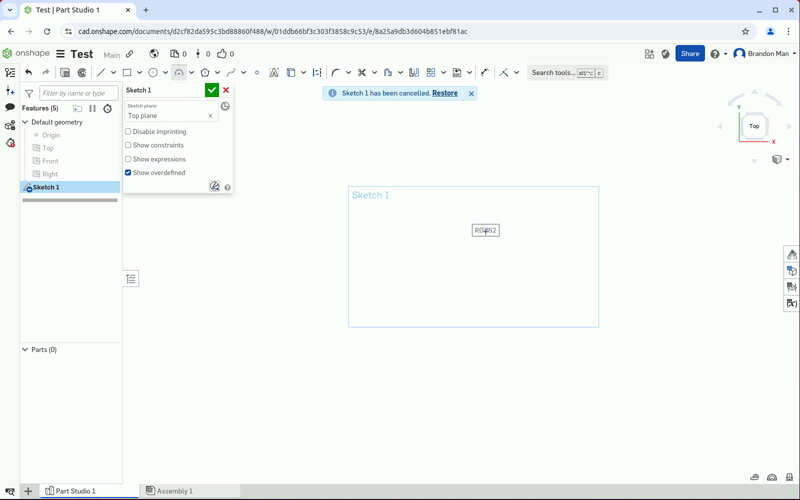
scroll(-6)
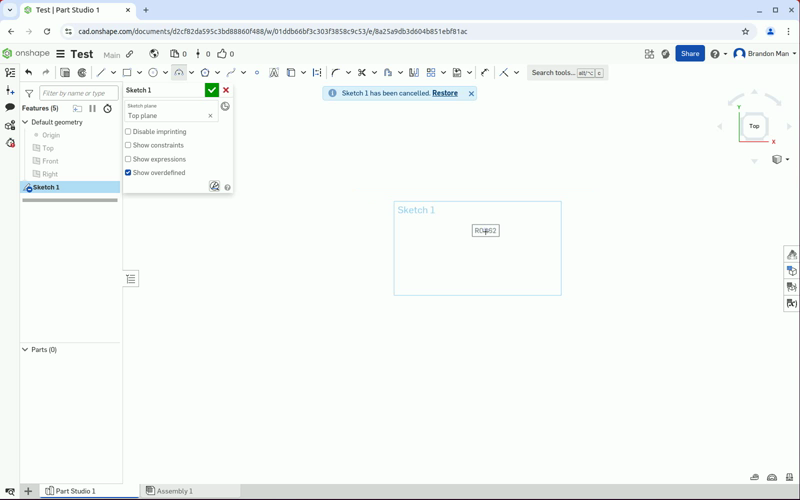
scroll(-6)
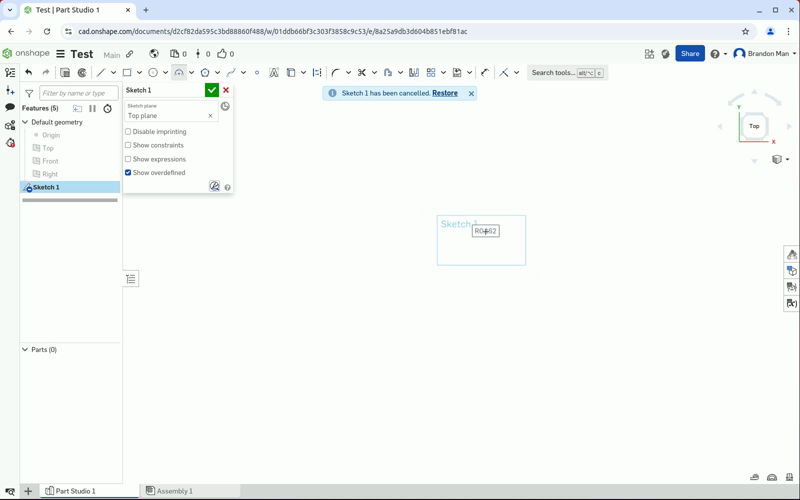
scroll(-6)
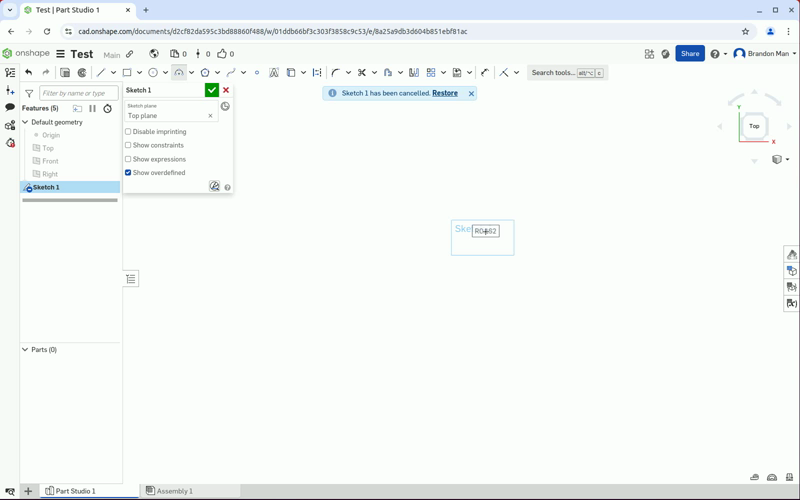
key_up(shift)
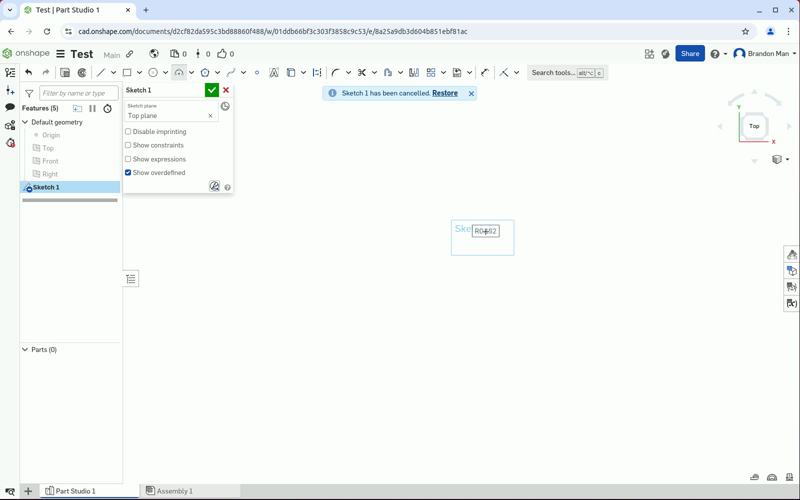
mouse_move(486, 230)
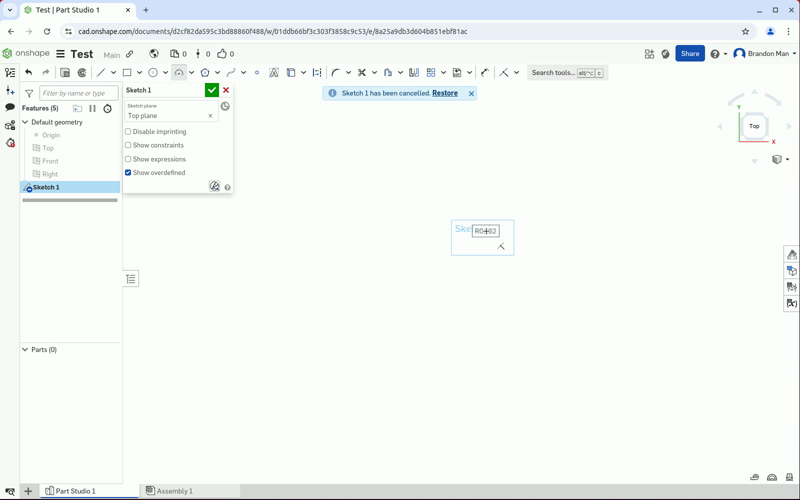
scroll(6)
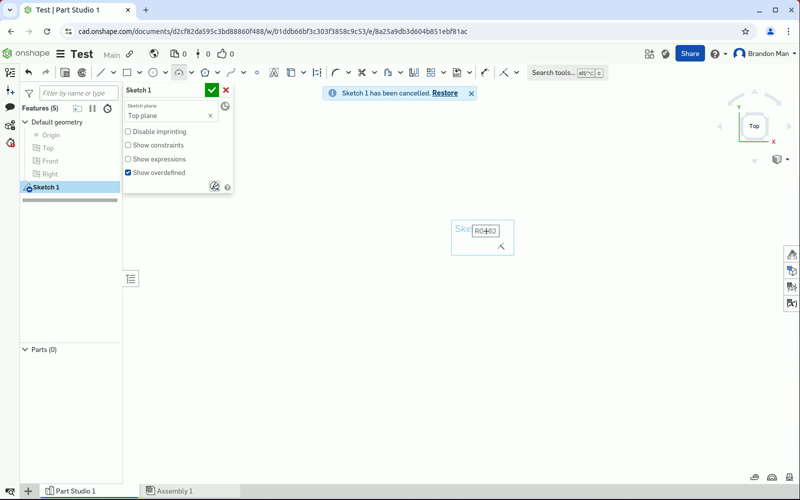
scroll(6)
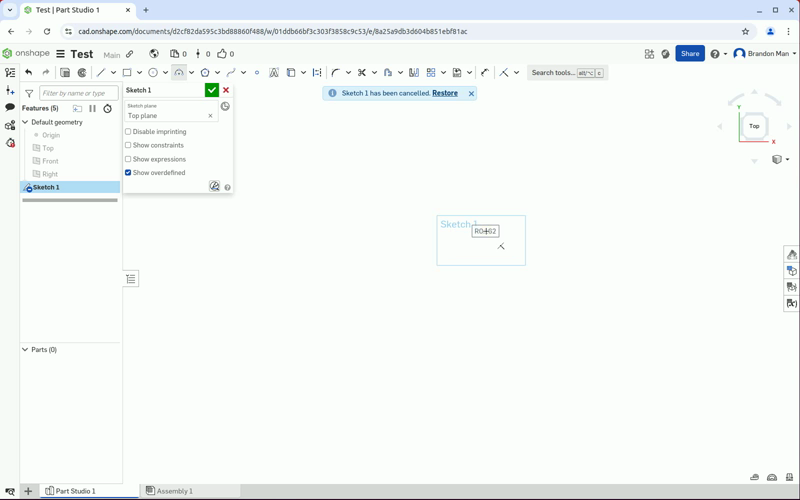
scroll(6)
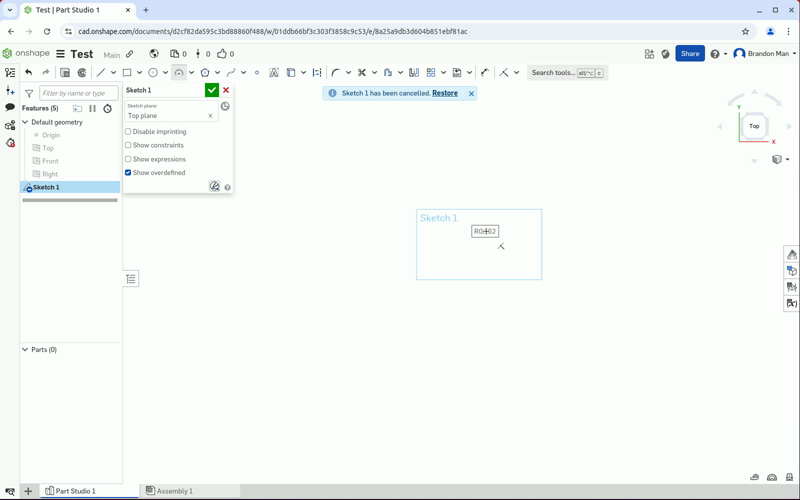
scroll(6)
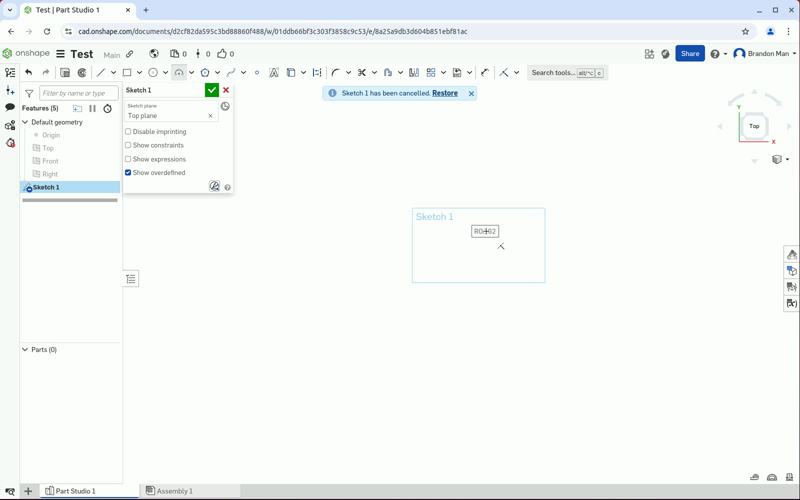
scroll(6)
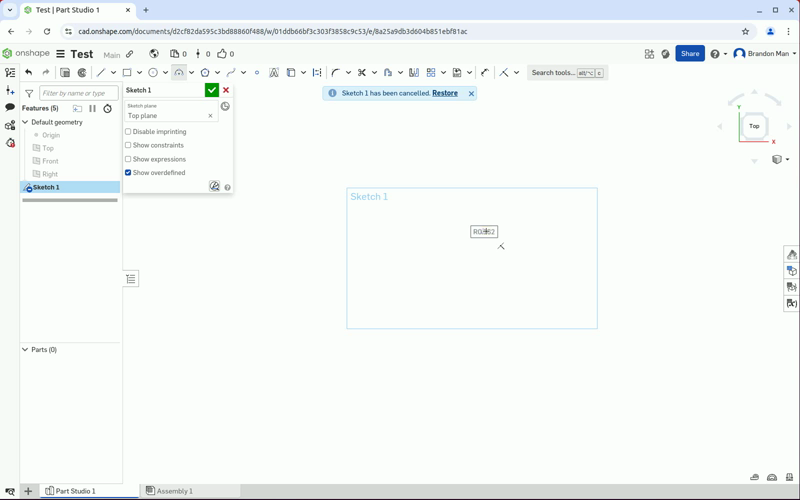
scroll(6)
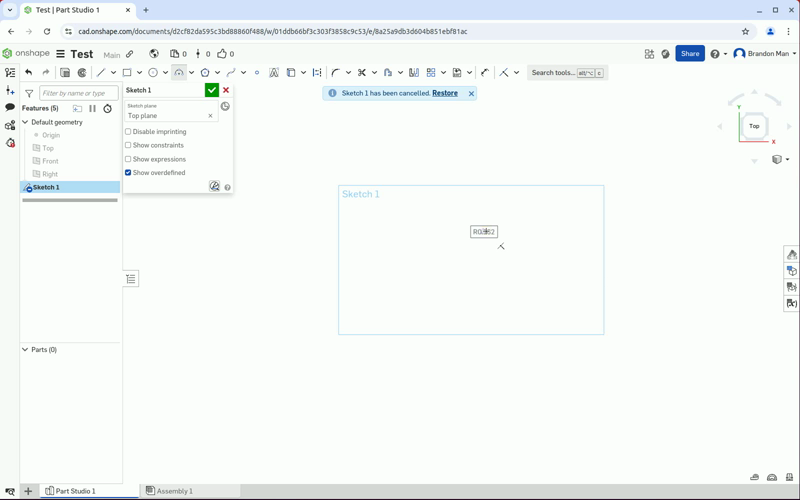
scroll(6)
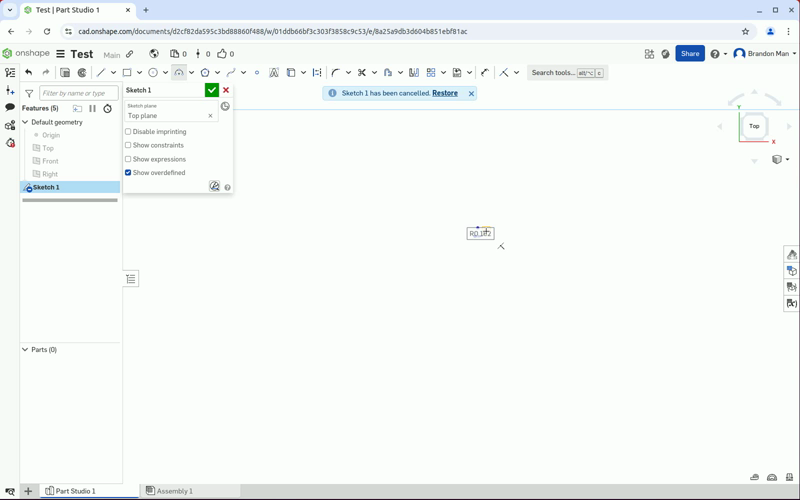
click(486, 230)
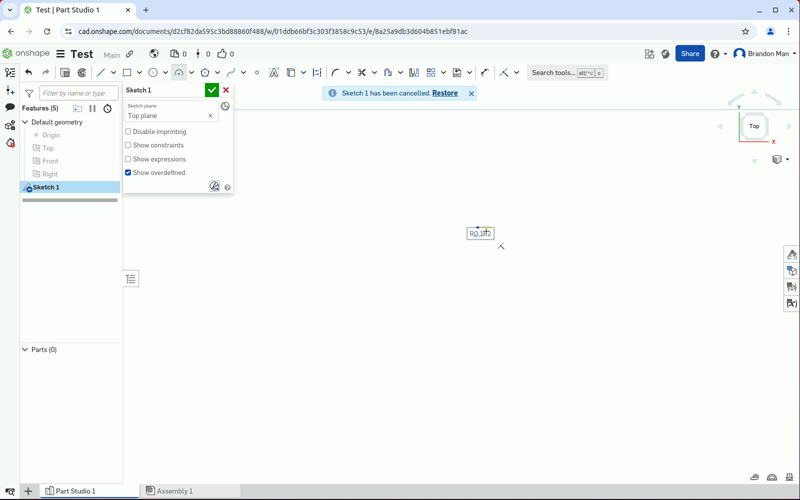
scroll(-6)
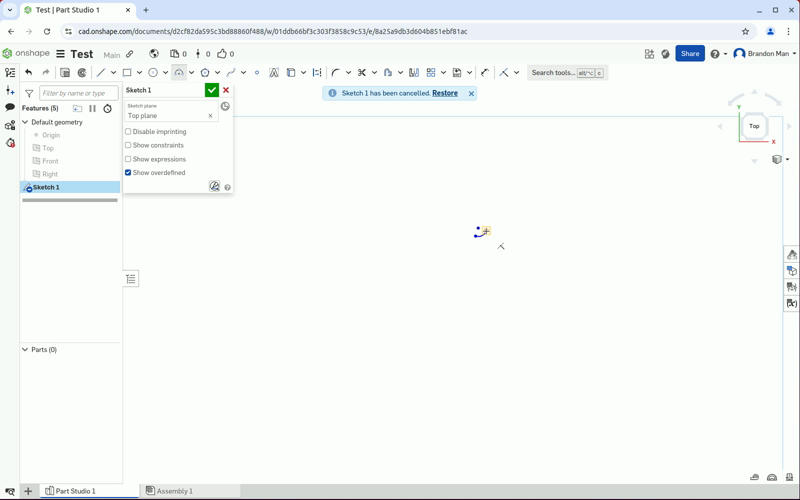
scroll(-6)
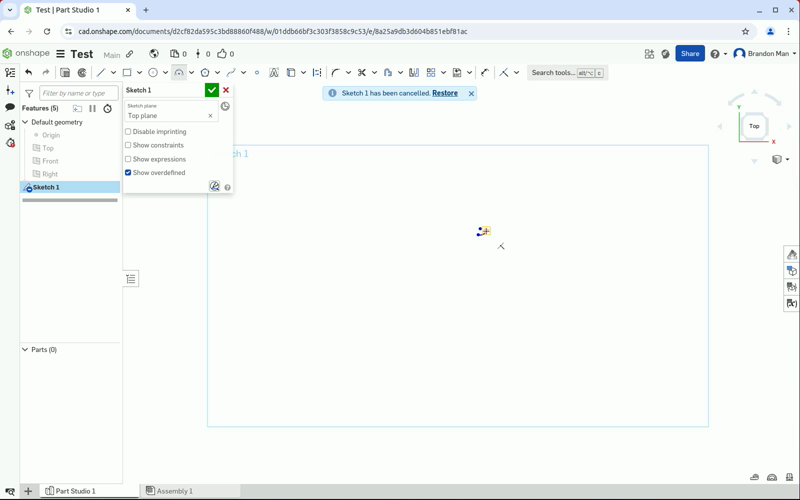
scroll(-6)
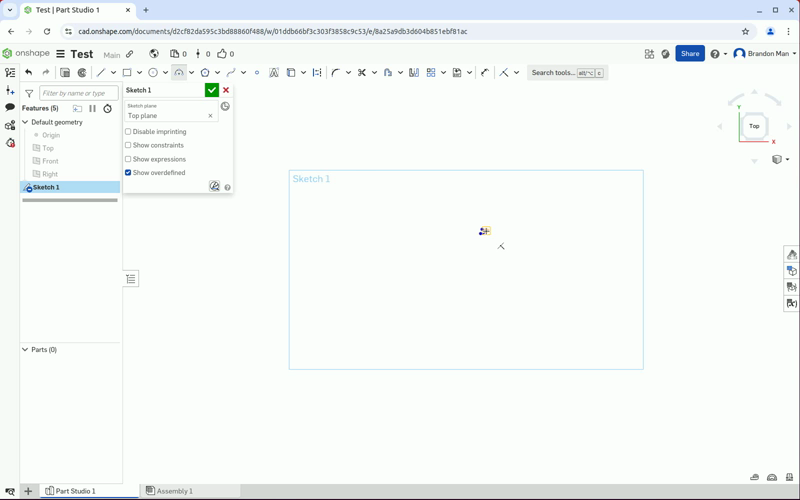
scroll(-6)
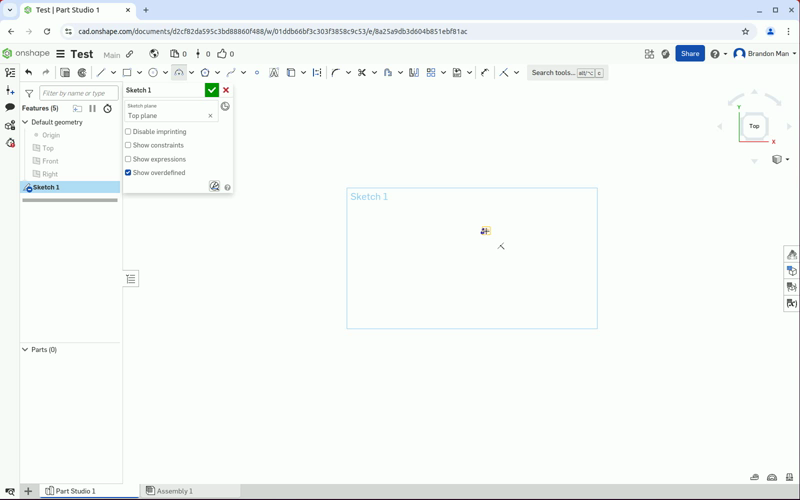
scroll(-6)
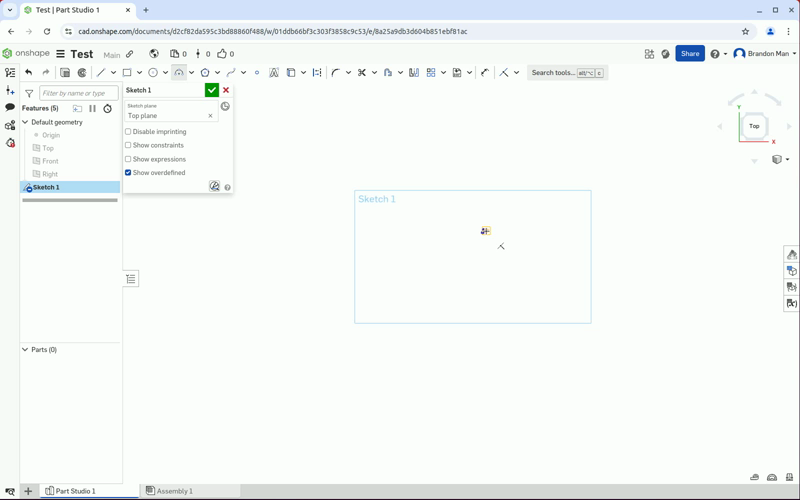
scroll(-6)
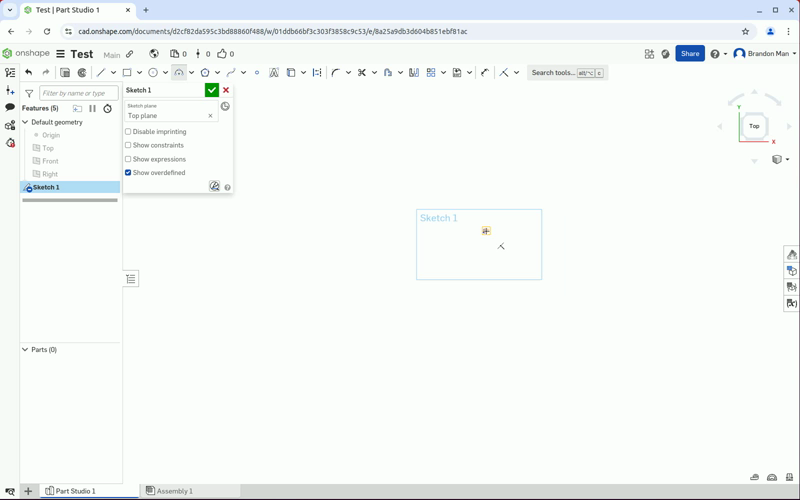
scroll(-6)
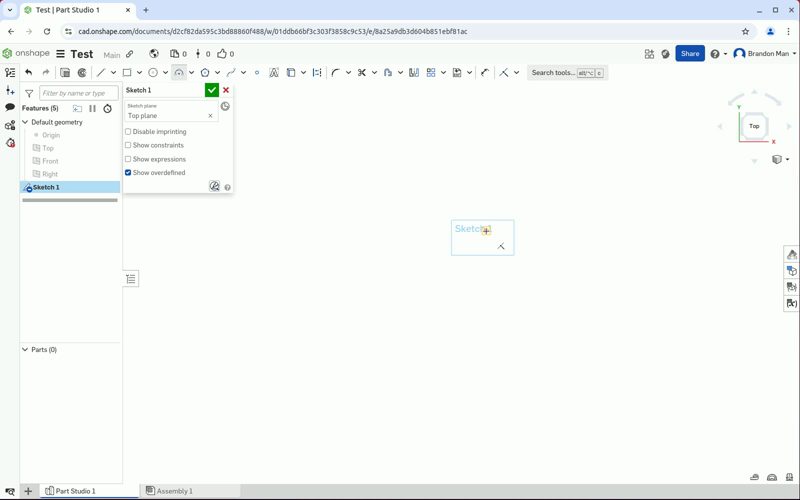
mouse_move(485, 231)
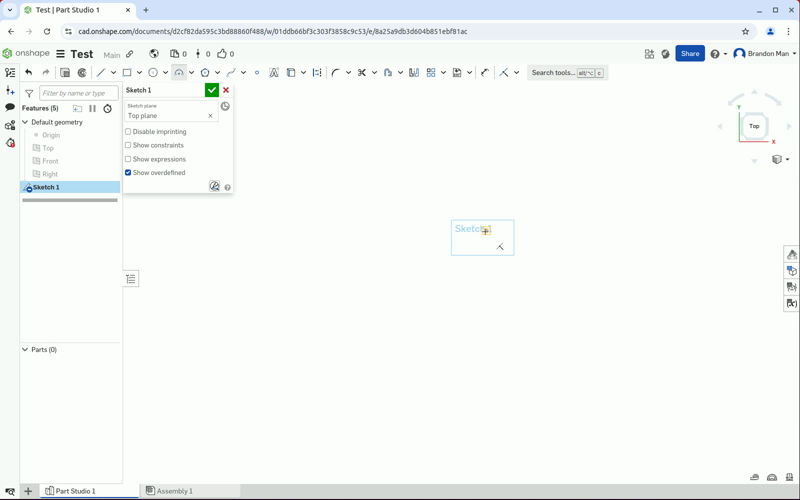
scroll(6)
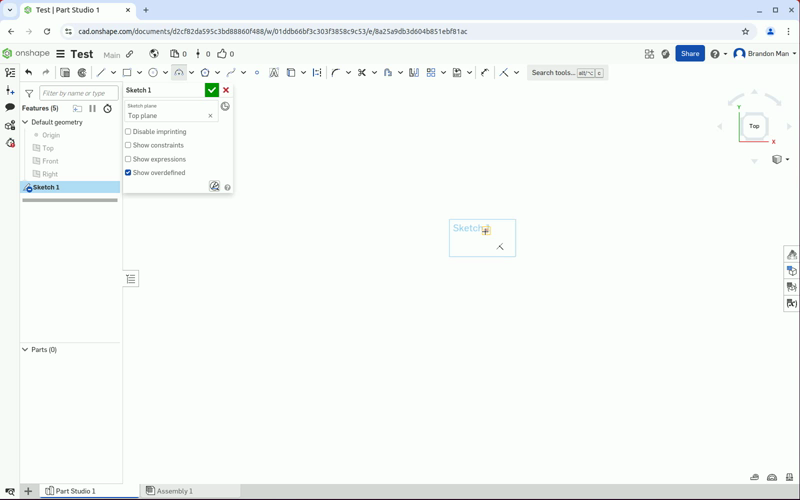
scroll(6)
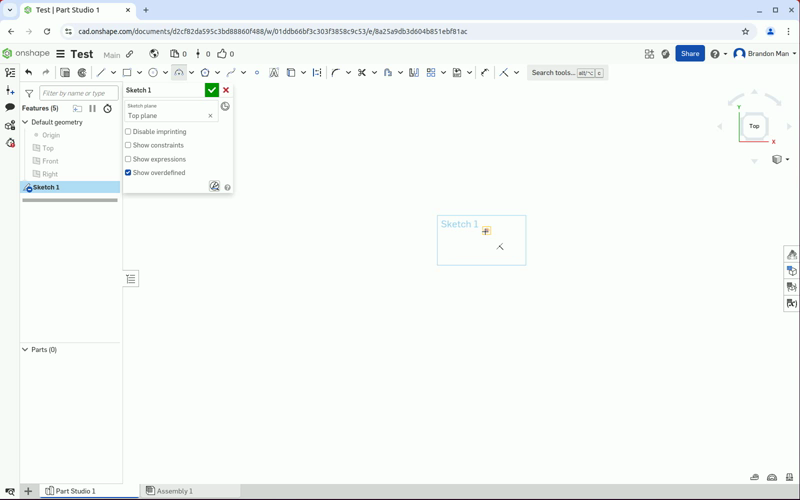
scroll(6)
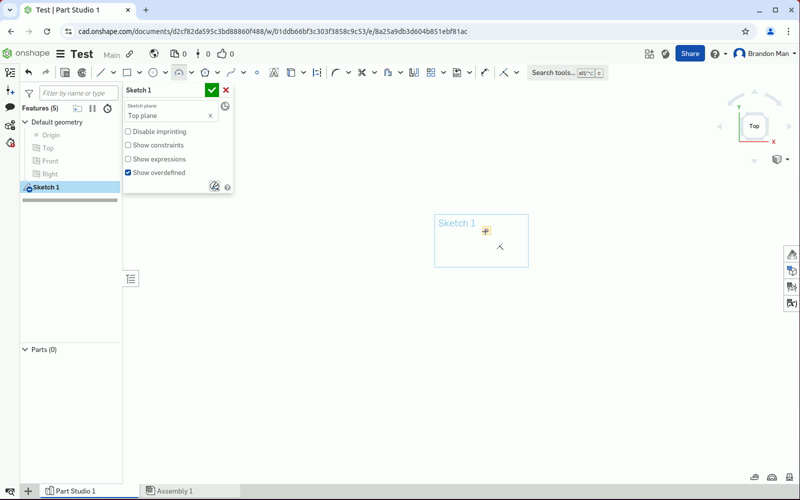
scroll(6)
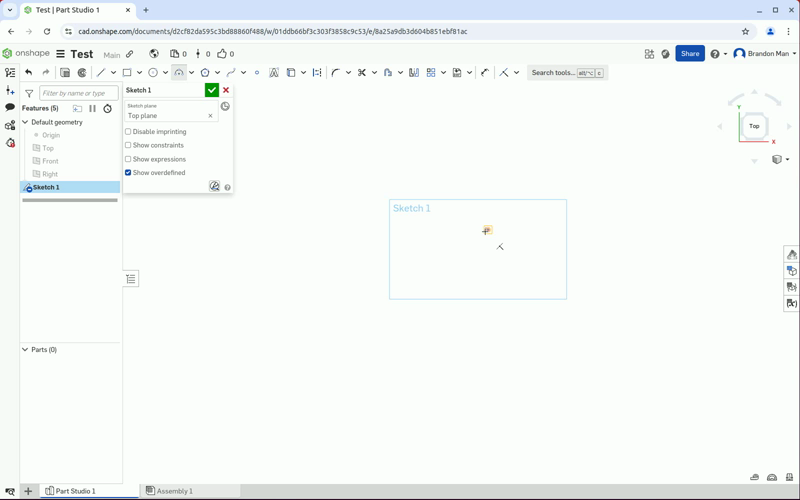
scroll(6)
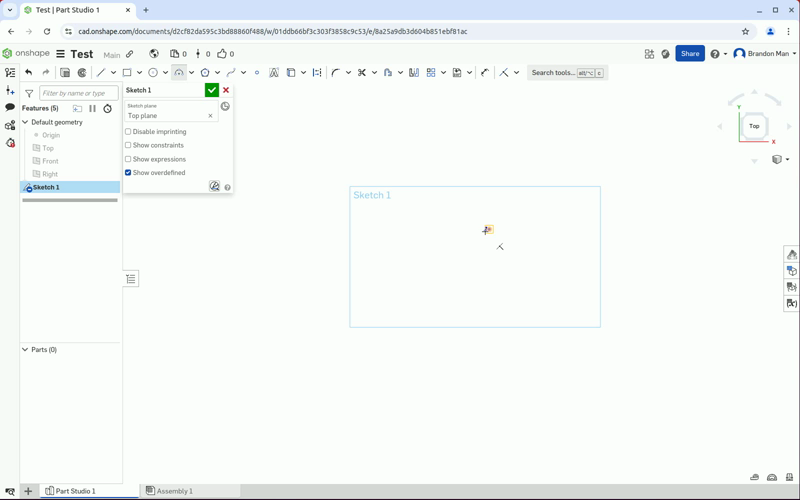
scroll(6)
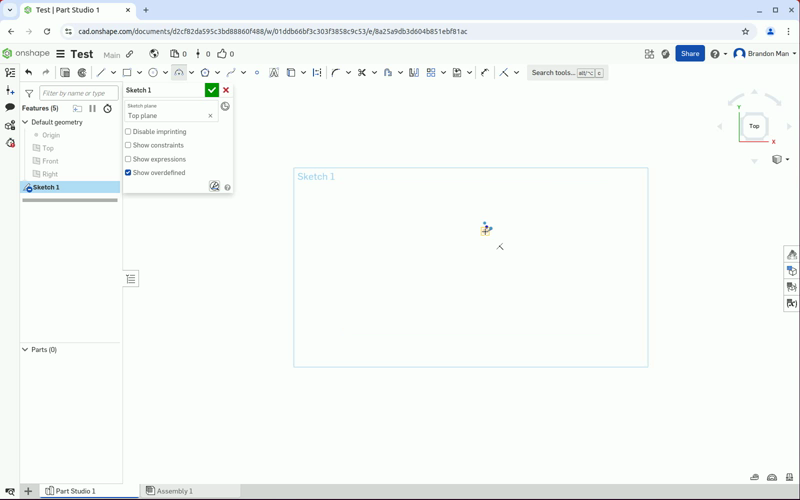
scroll(6)
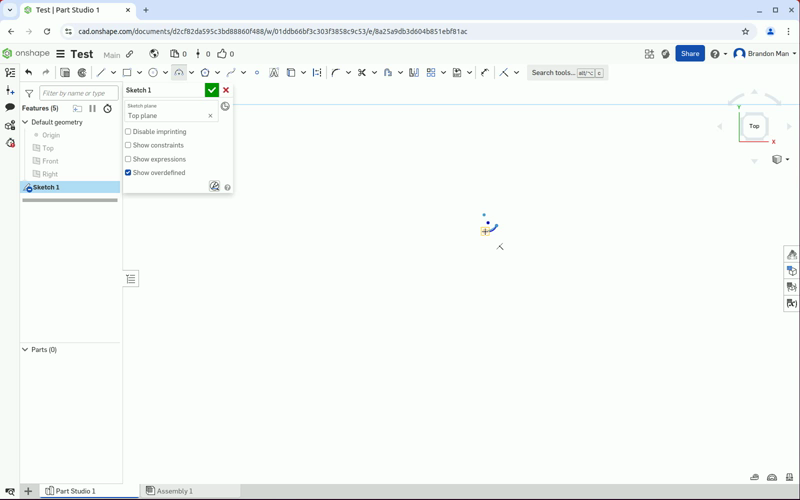
click(485, 231)
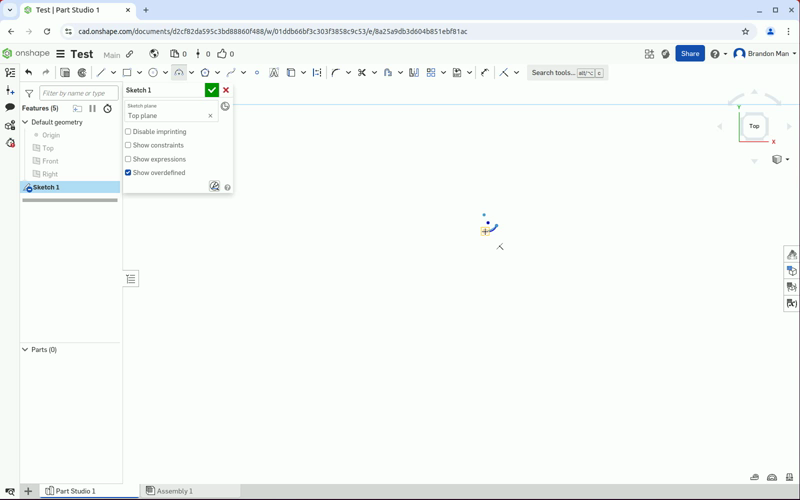
scroll(-6)
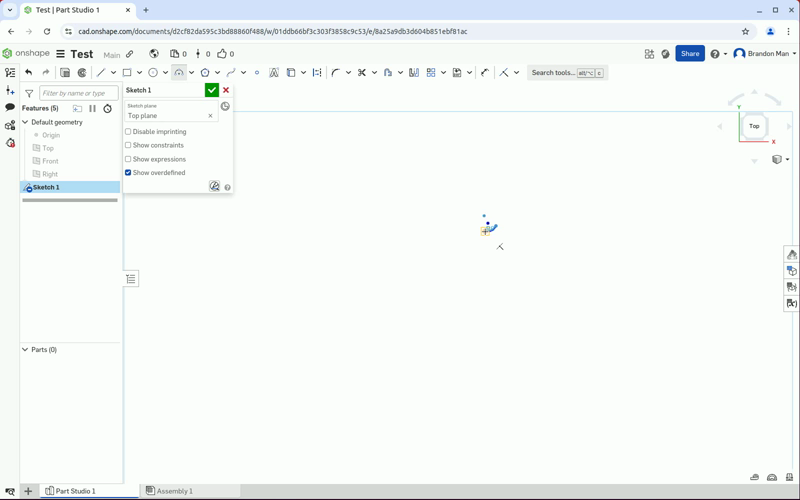
scroll(-6)
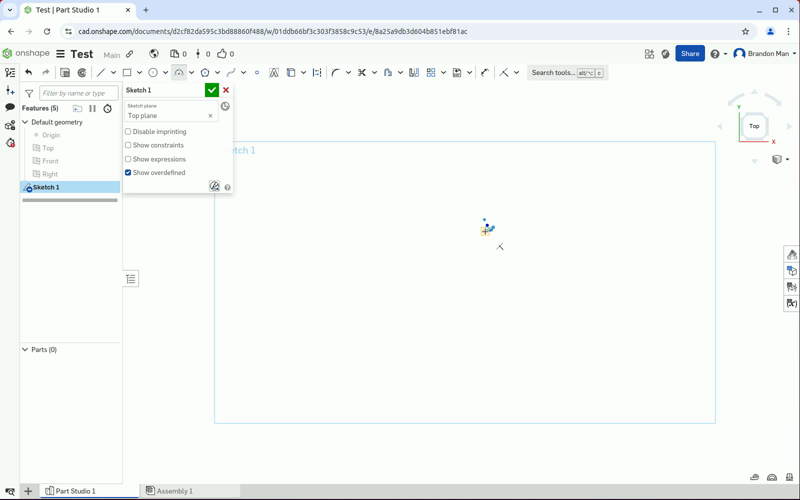
scroll(-6)
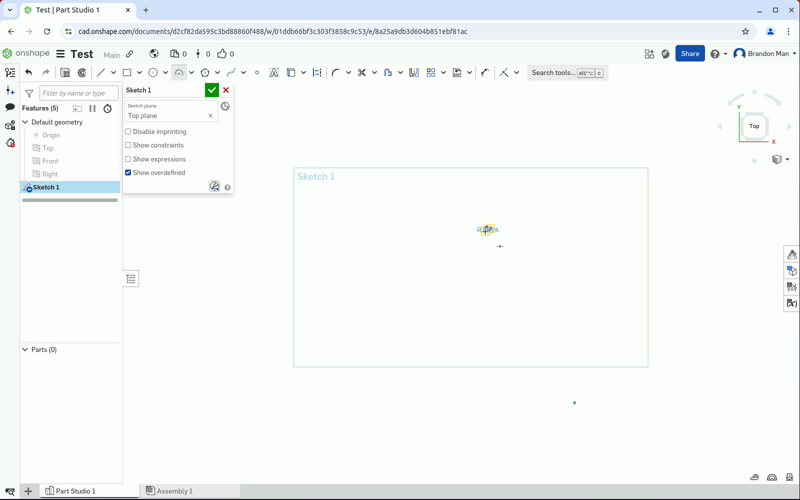
scroll(-6)
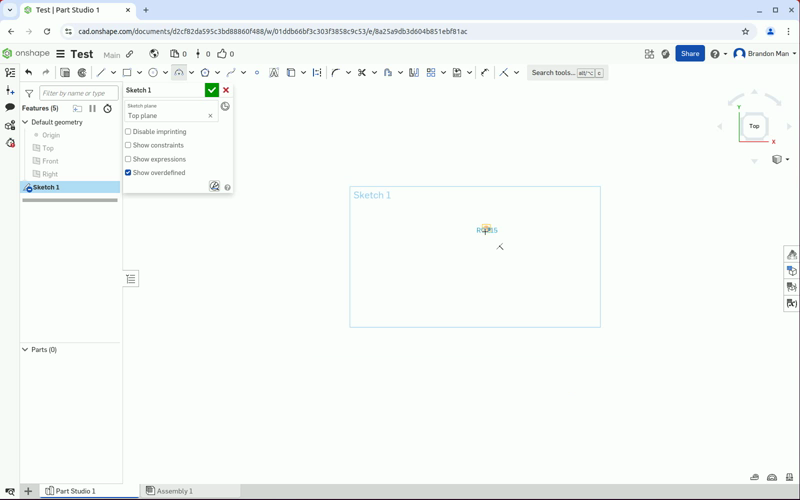
scroll(-6)
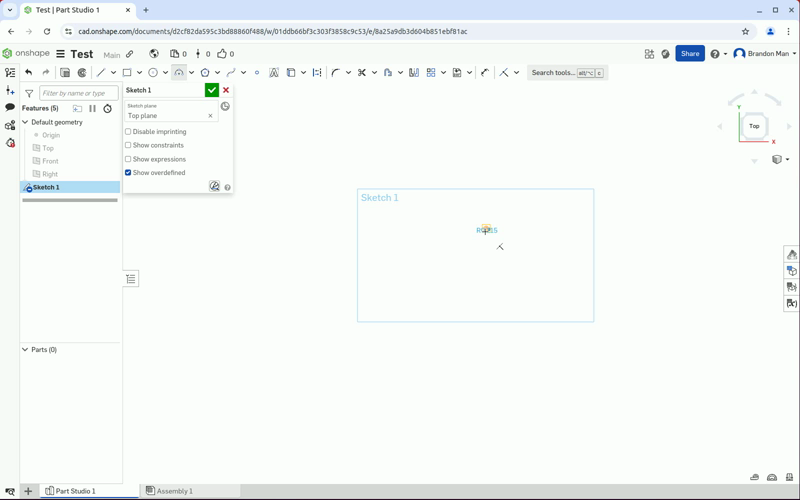
scroll(-6)
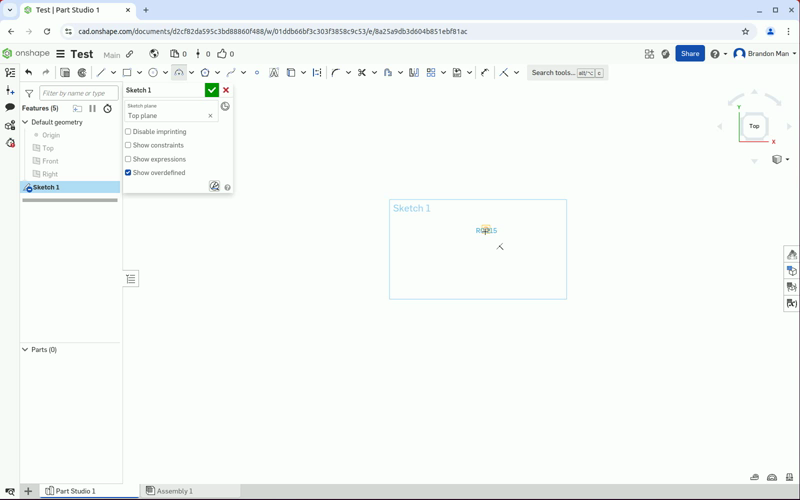
scroll(-6)
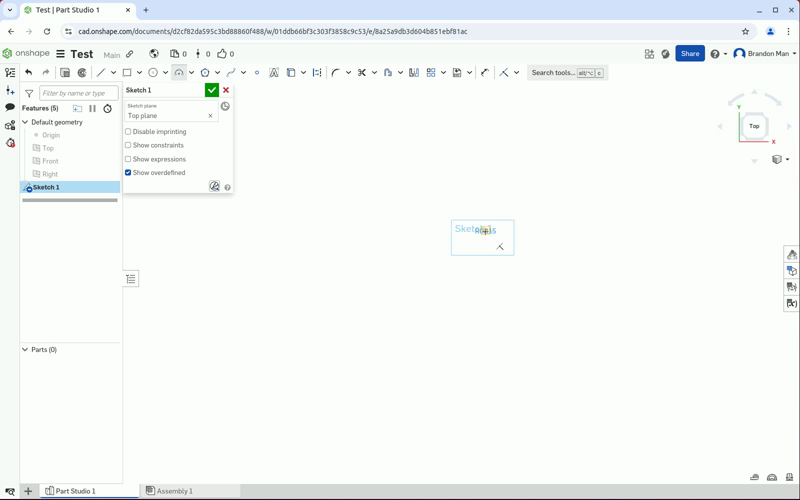
key_down(shift)
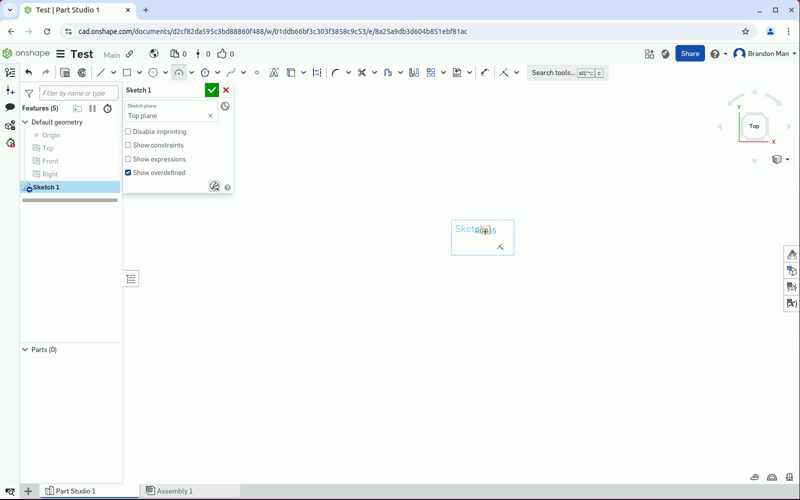
mouse_move(432, 178)
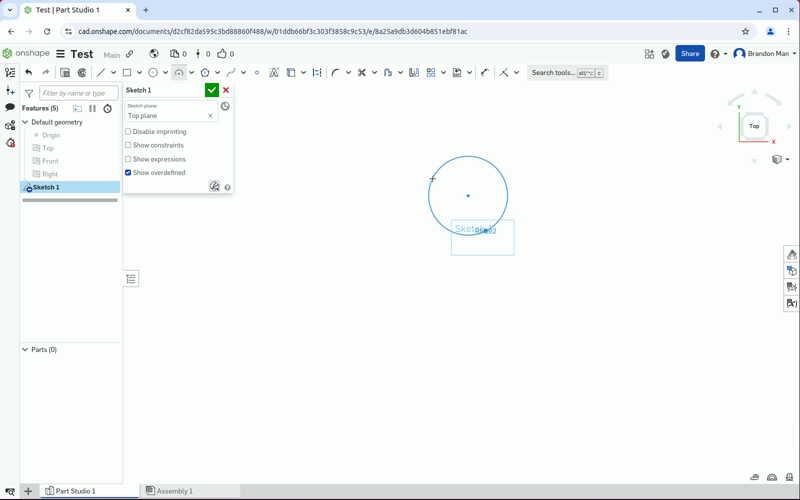
scroll(6)
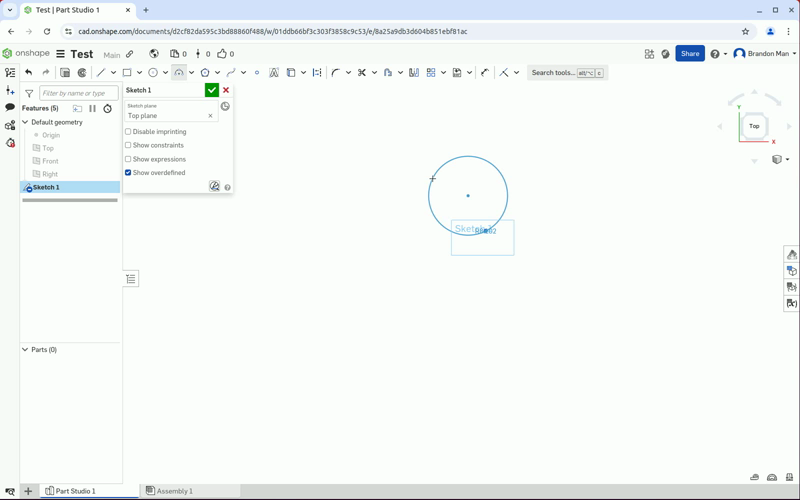
scroll(6)
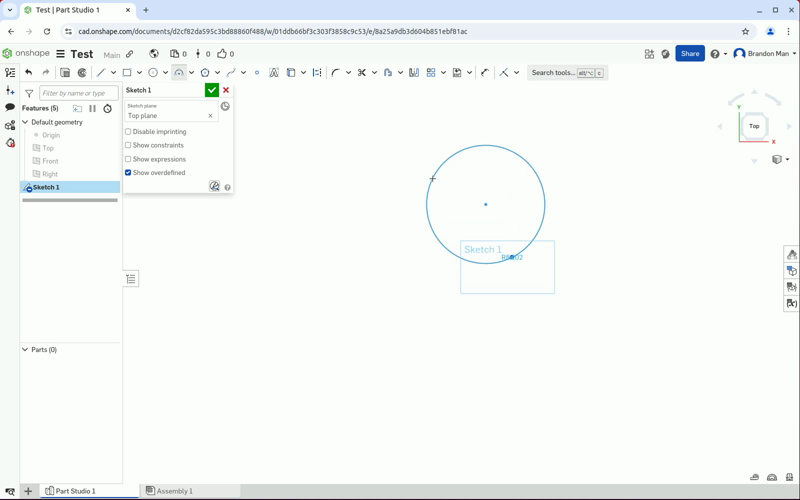
scroll(6)
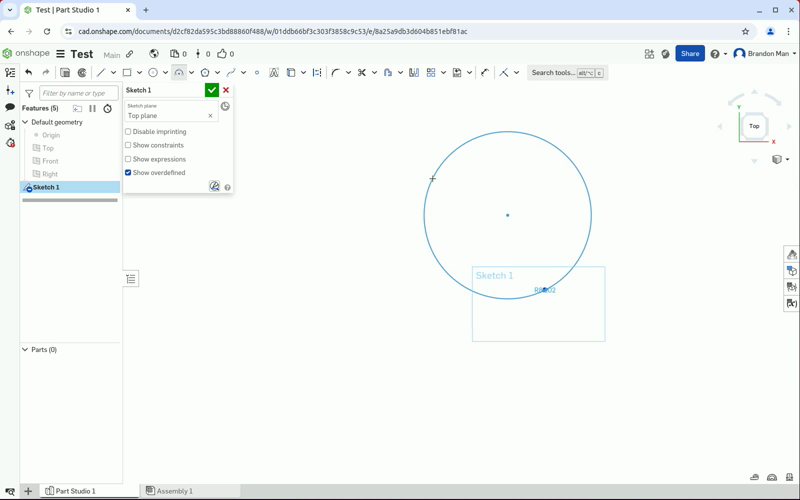
scroll(6)
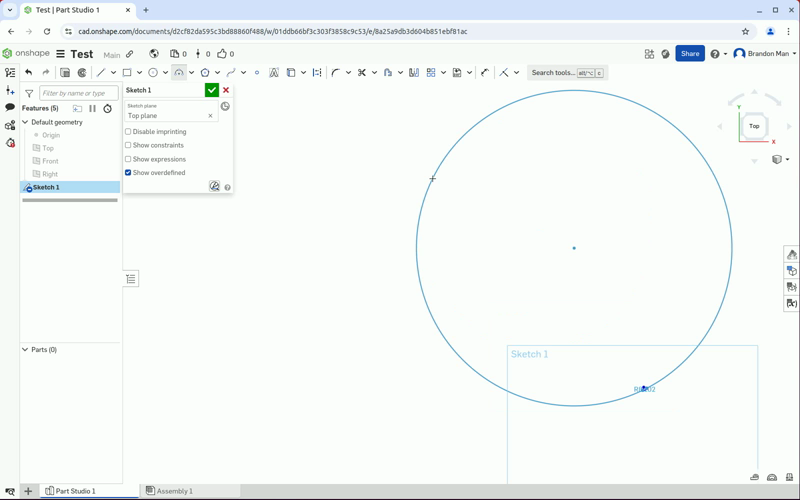
scroll(6)
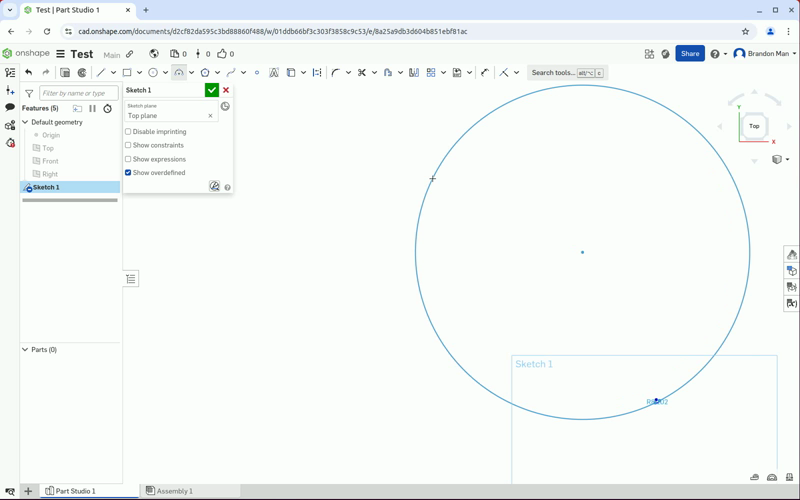
scroll(6)
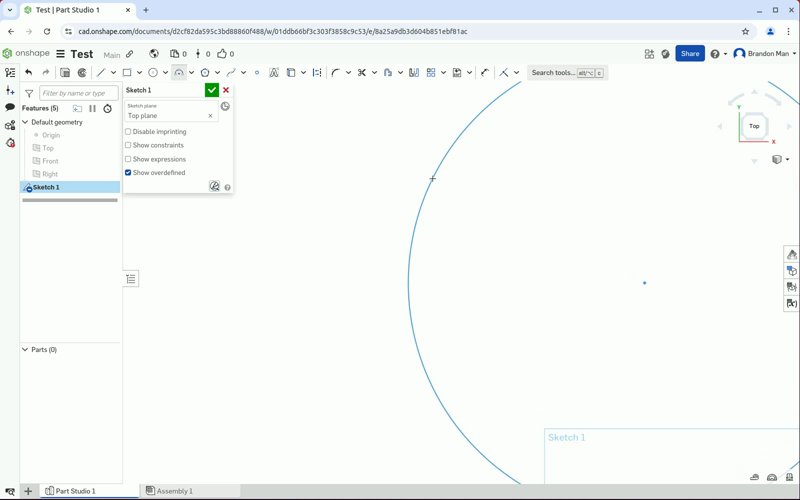
scroll(6)
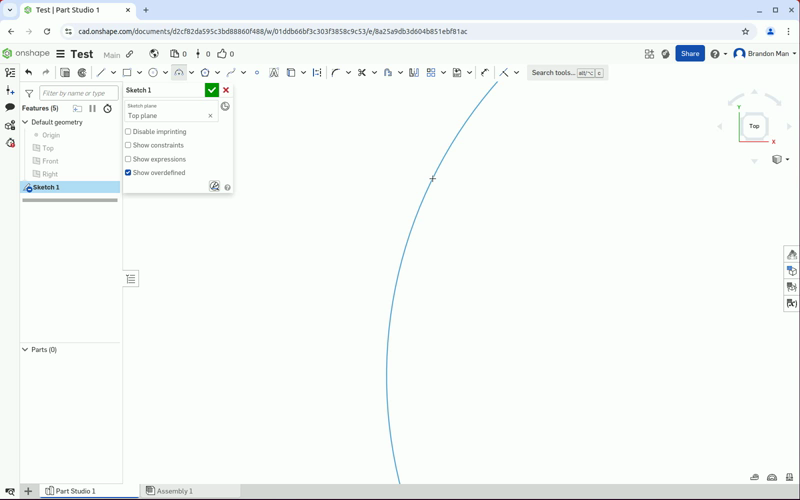
click(432, 178)
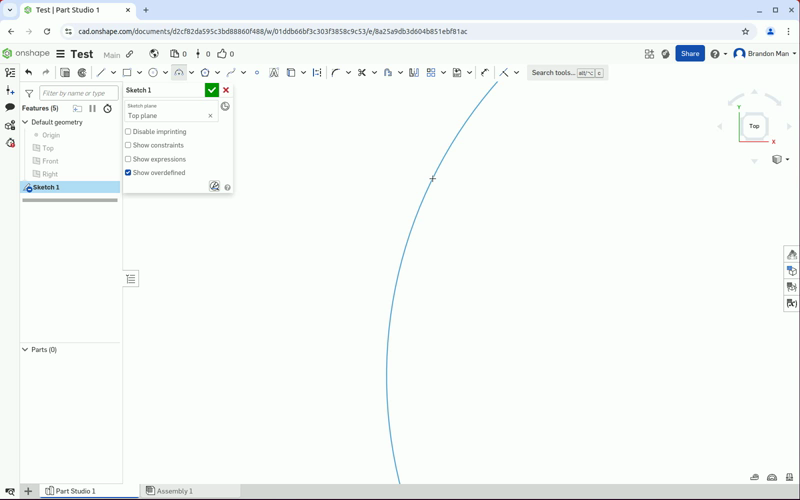
scroll(-6)
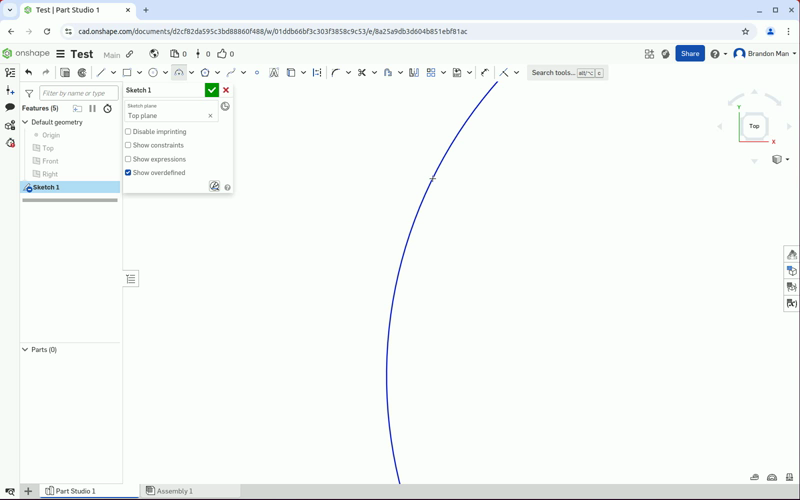
scroll(-6)
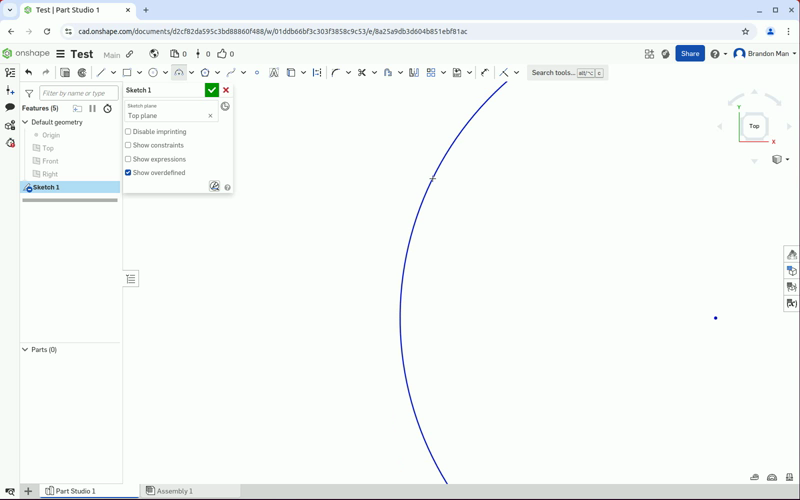
scroll(-6)
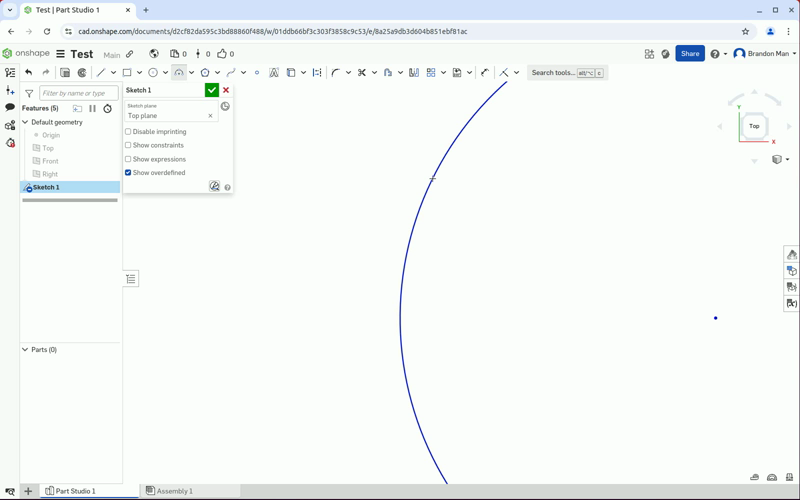
scroll(-6)
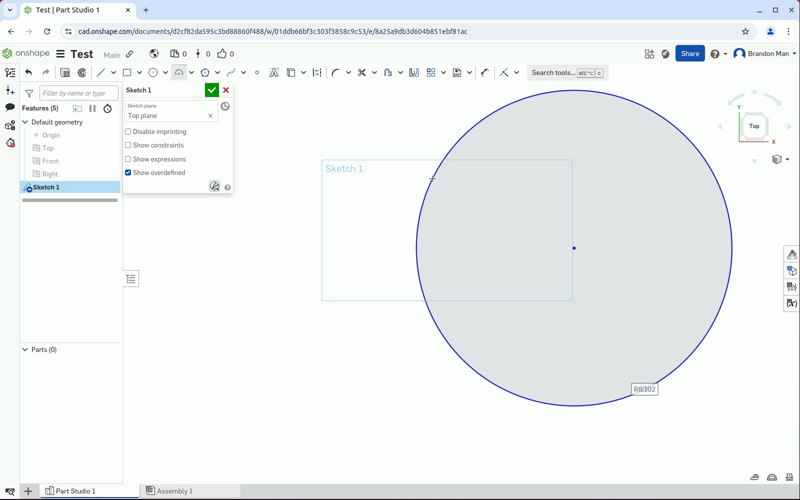
scroll(-6)
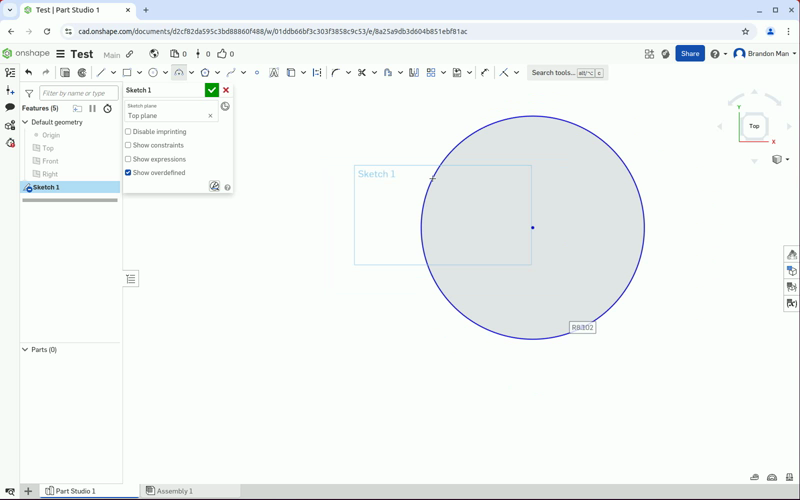
scroll(-6)
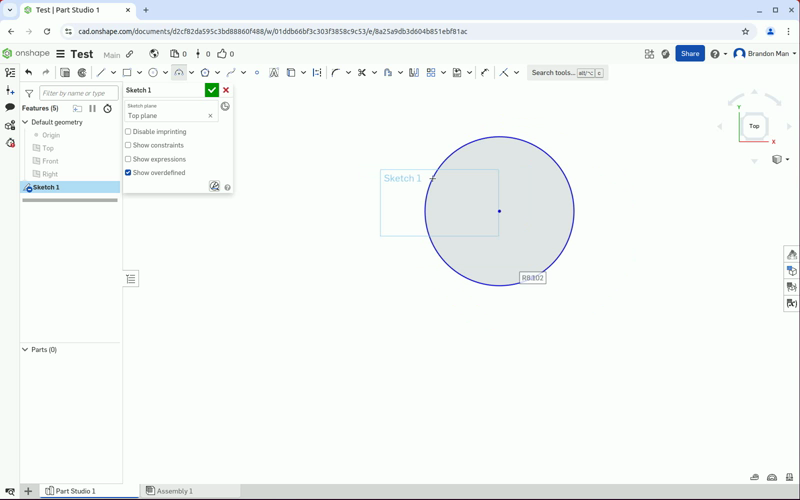
scroll(-6)
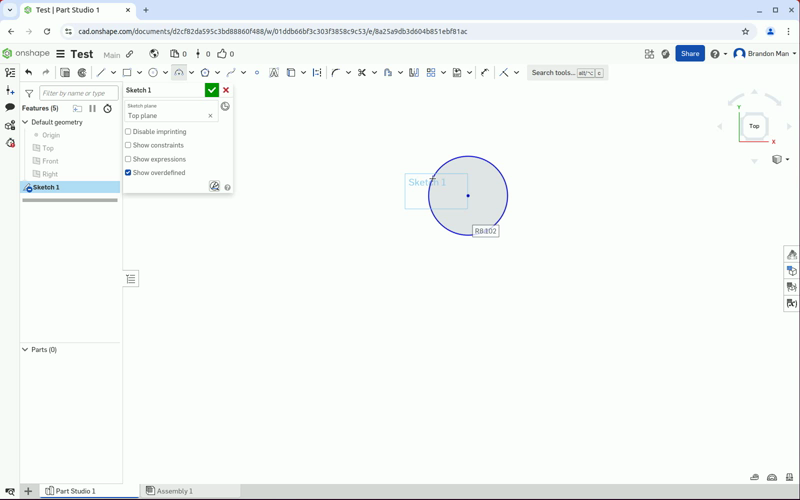
key_up(shift)
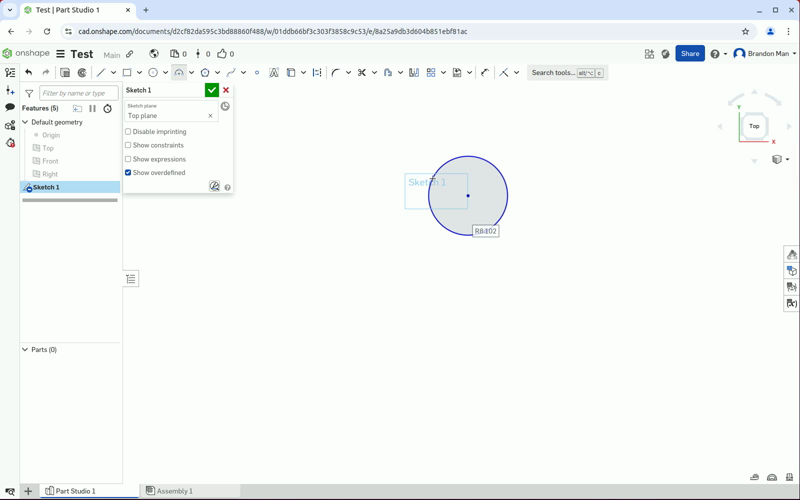
key(esc)
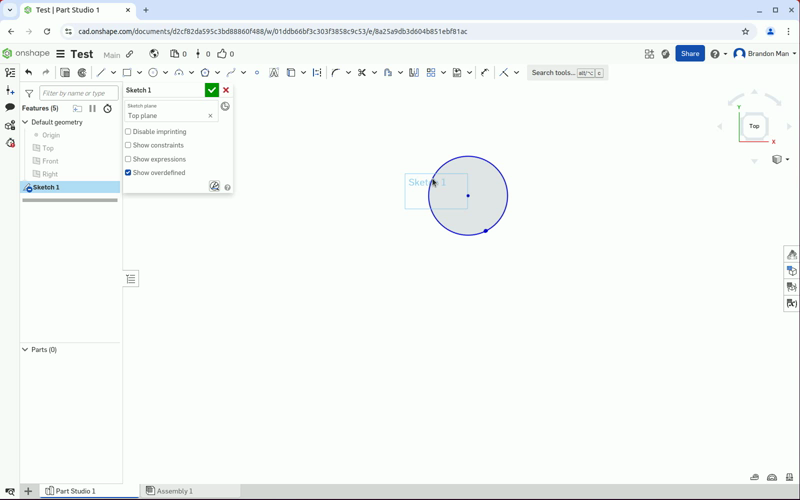
key(c)
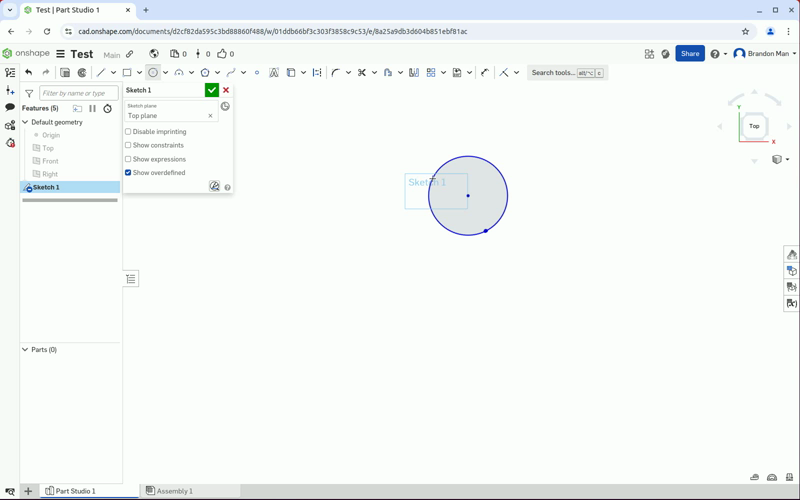
key_down(shift)
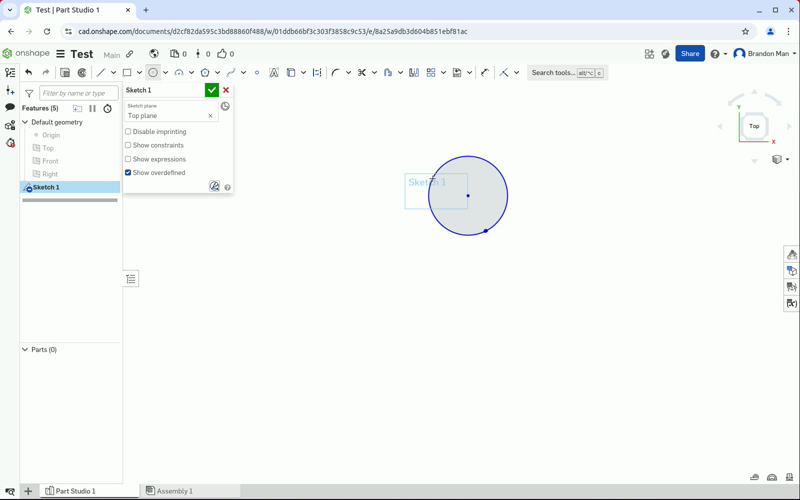
mouse_move(460, 205)
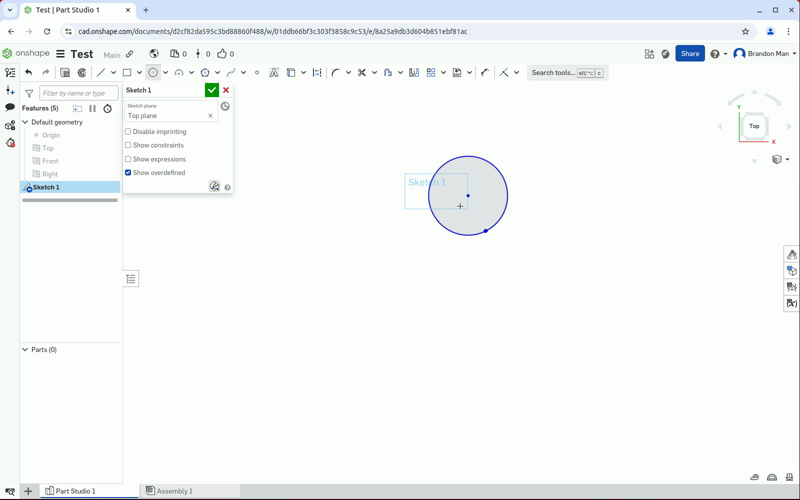
scroll(6)
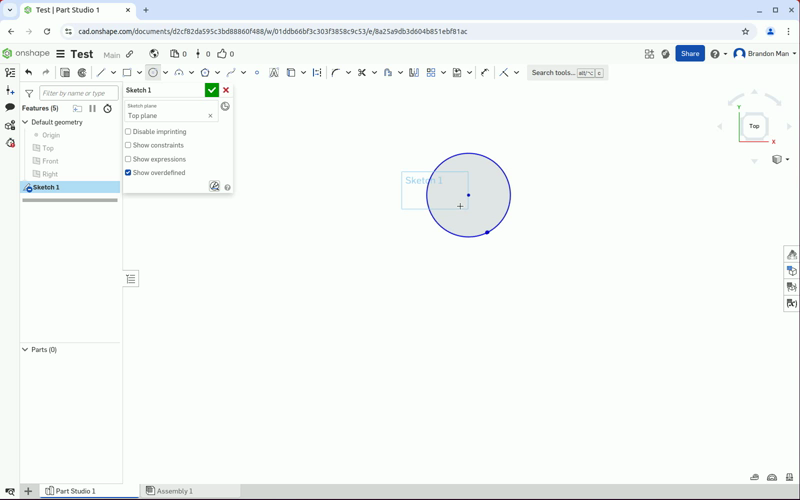
scroll(6)
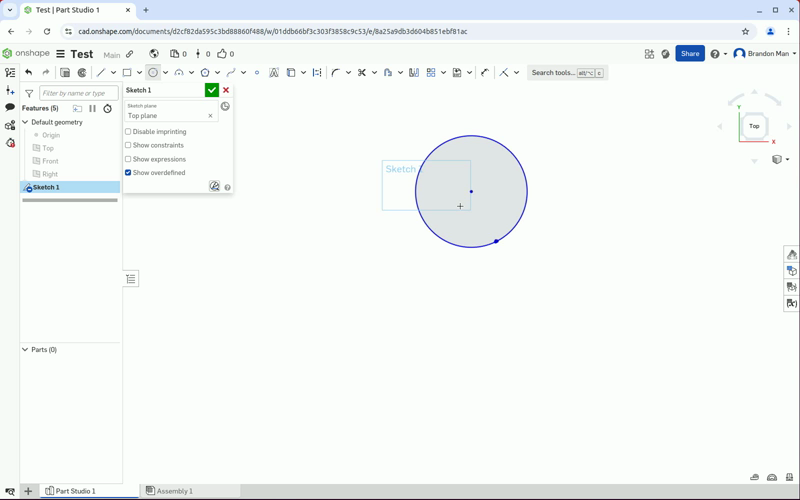
scroll(6)
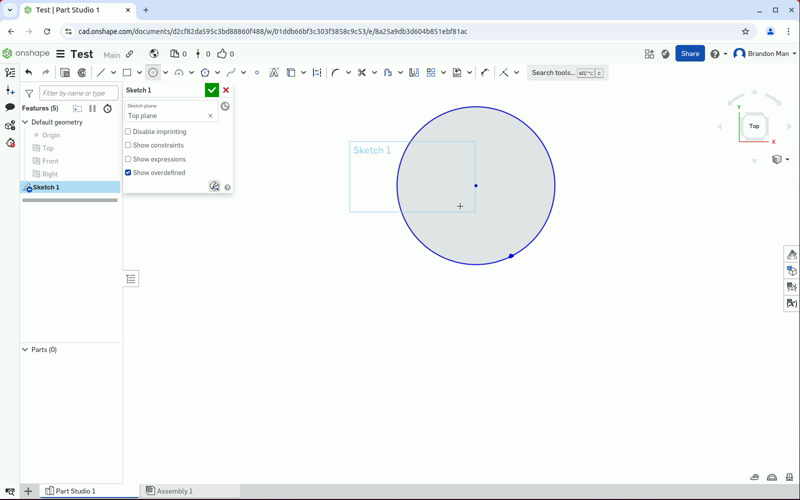
scroll(6)
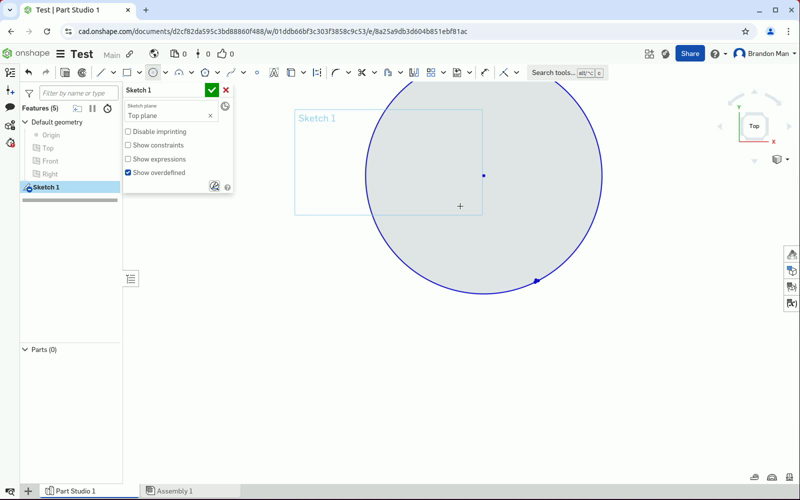
scroll(6)
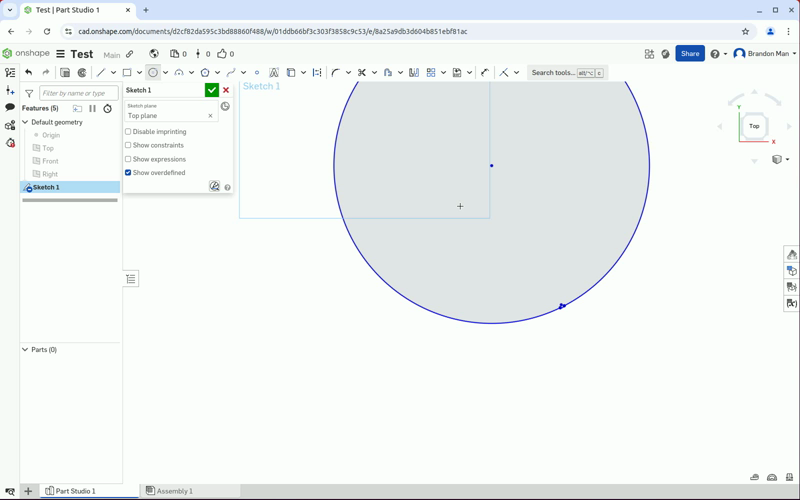
scroll(6)
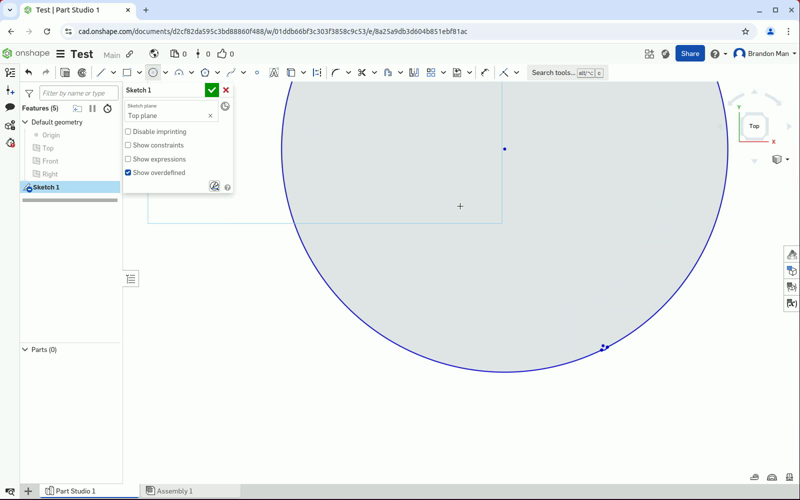
scroll(6)
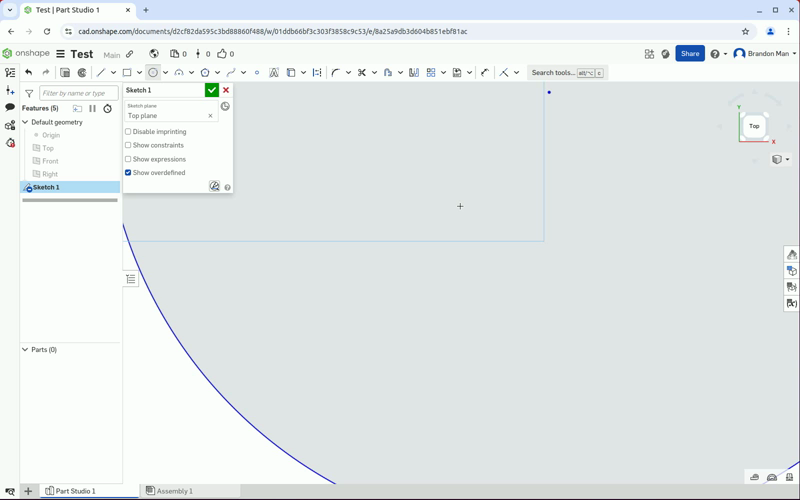
click(460, 205)
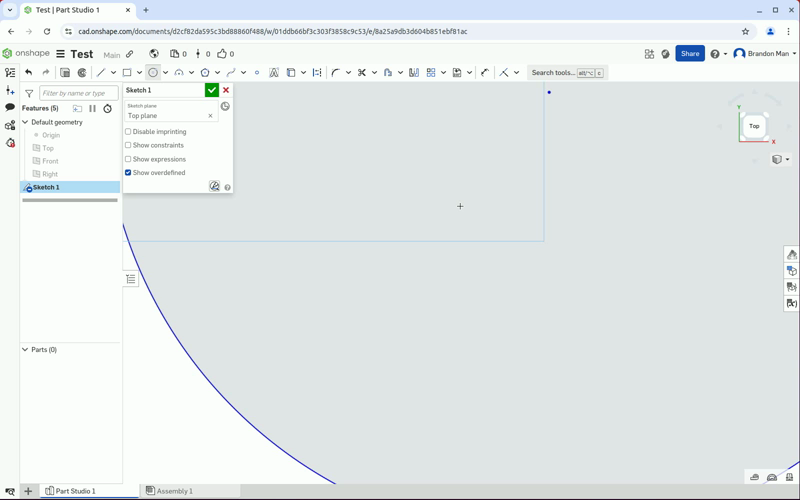
scroll(-6)
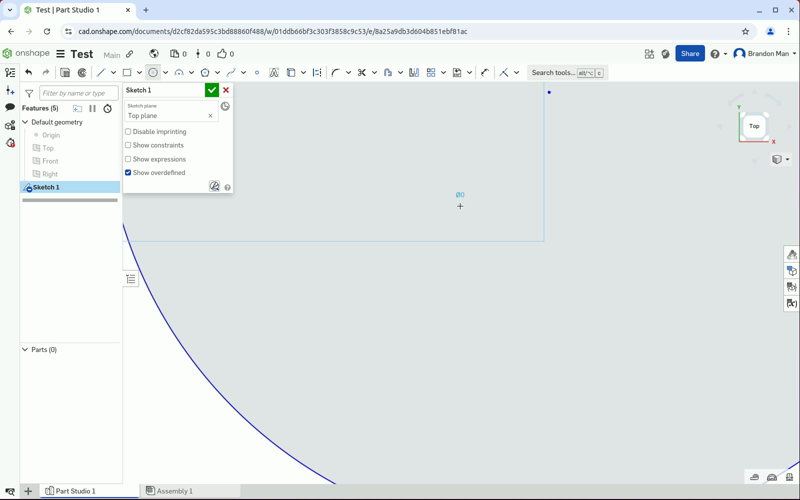
scroll(-6)
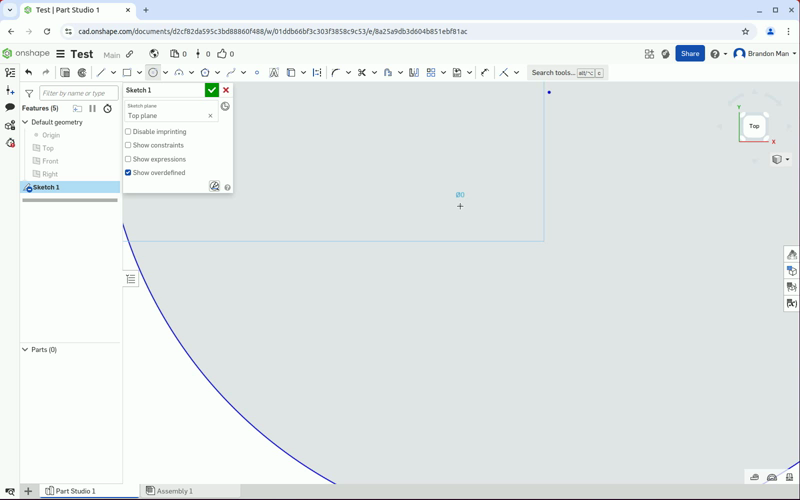
scroll(-6)
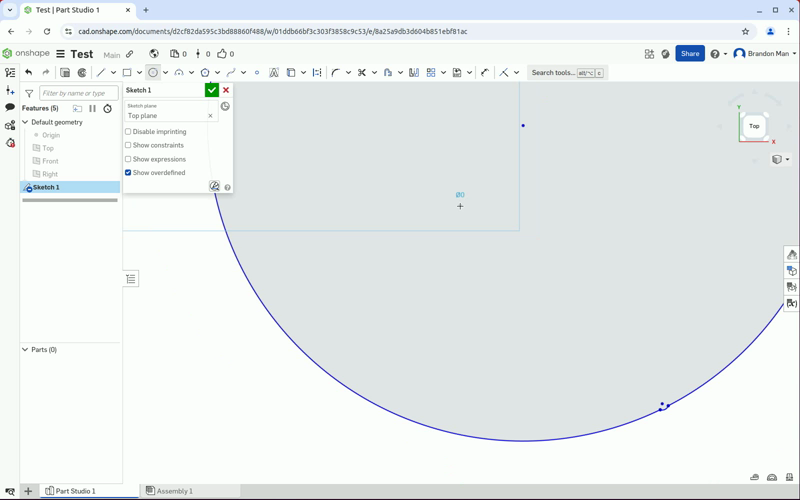
scroll(-6)
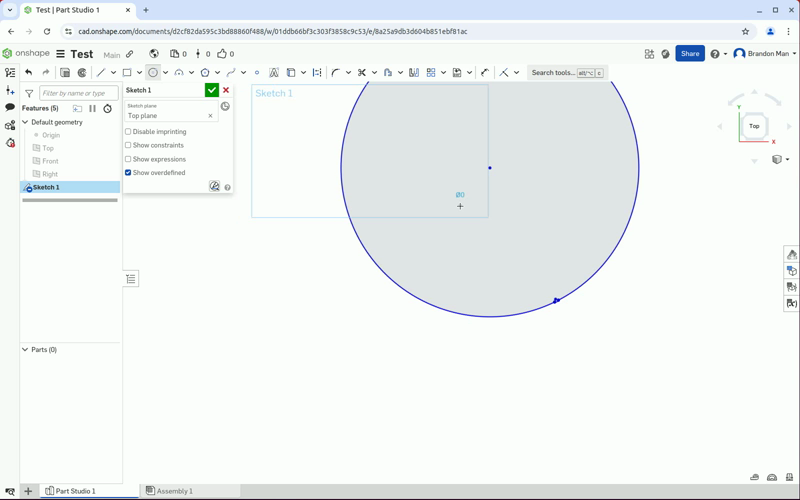
scroll(-6)
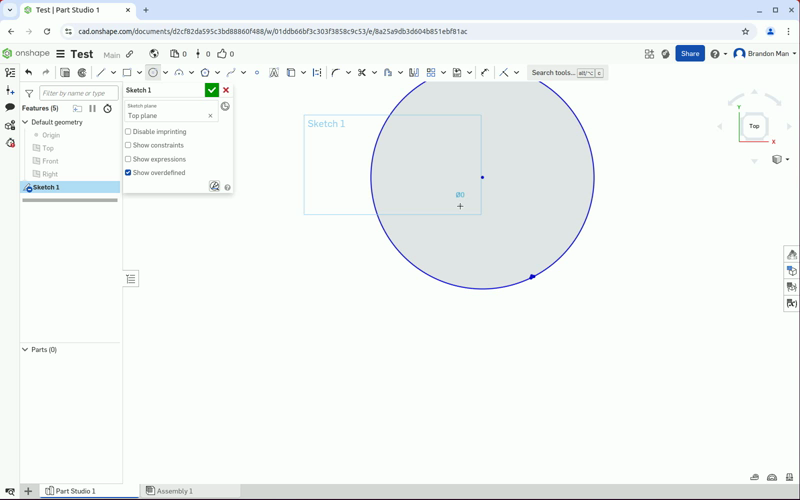
scroll(-6)
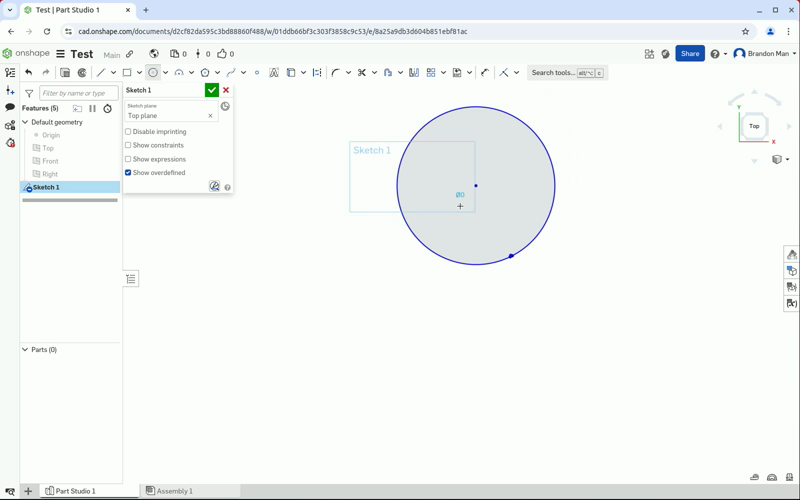
scroll(-6)
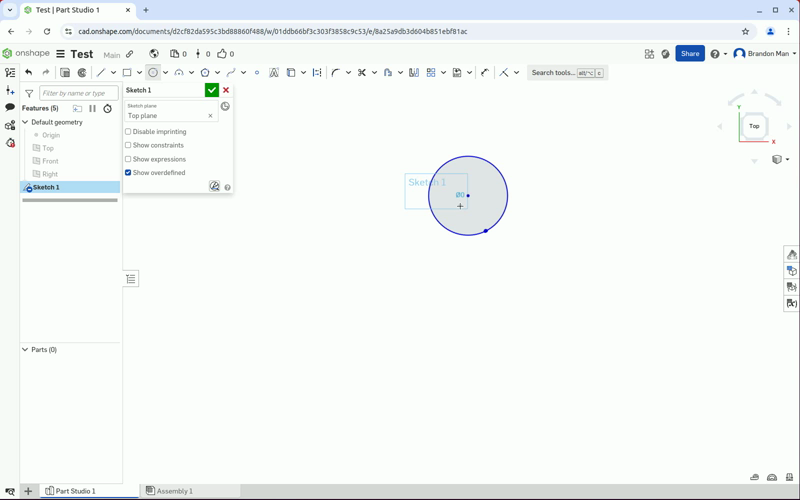
key_up(shift)
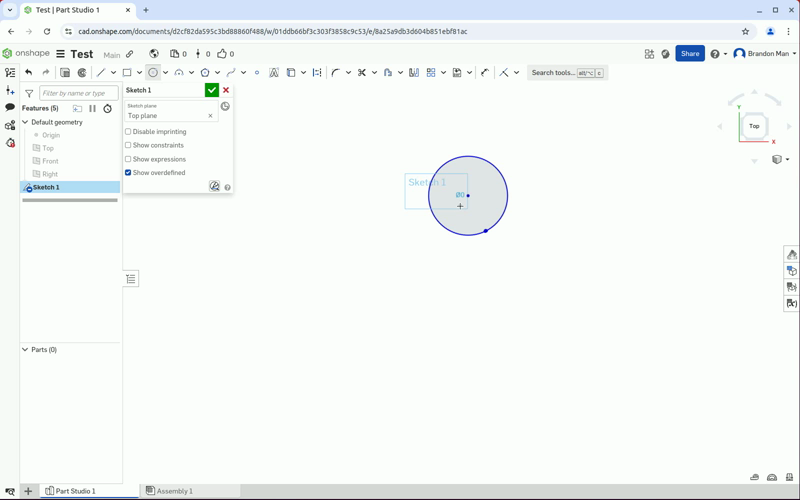
mouse_move(489, 205)
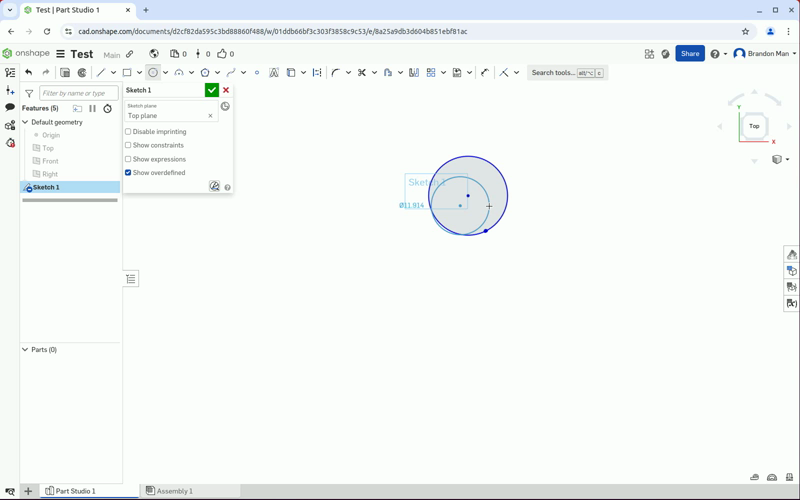
click(489, 205)
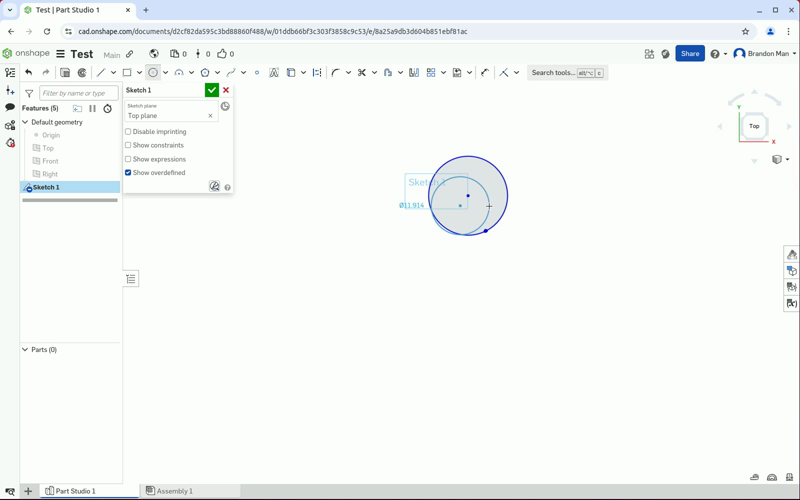
key(esc)
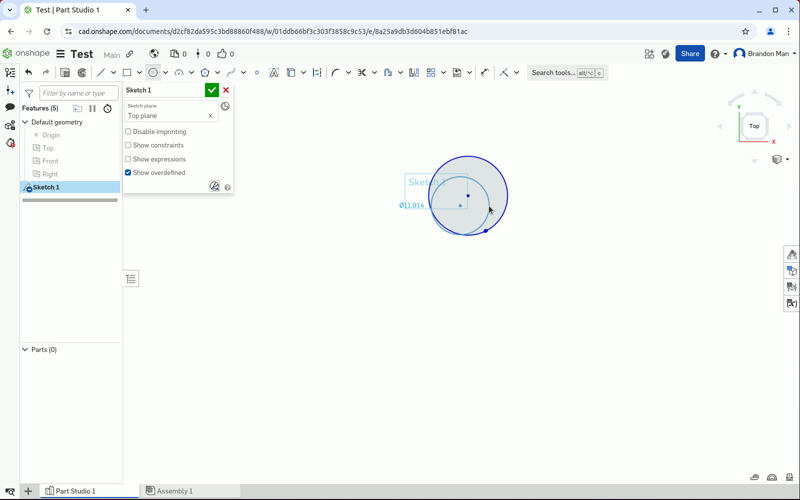
mouse_move(434, 179)
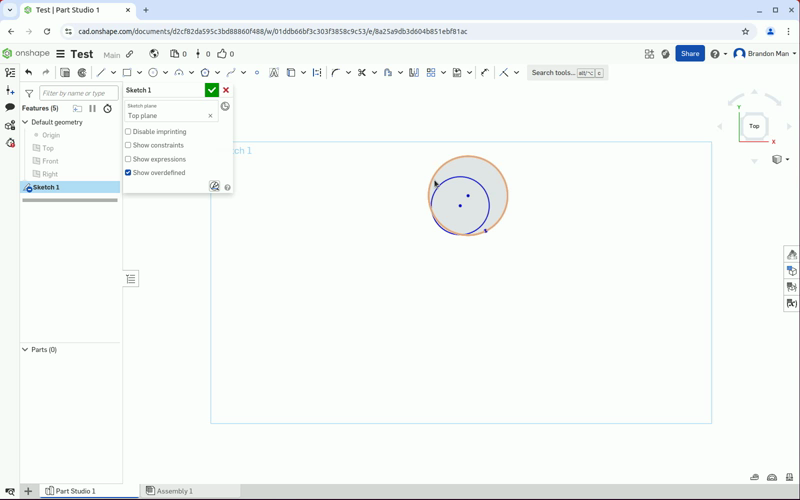
scroll(6)
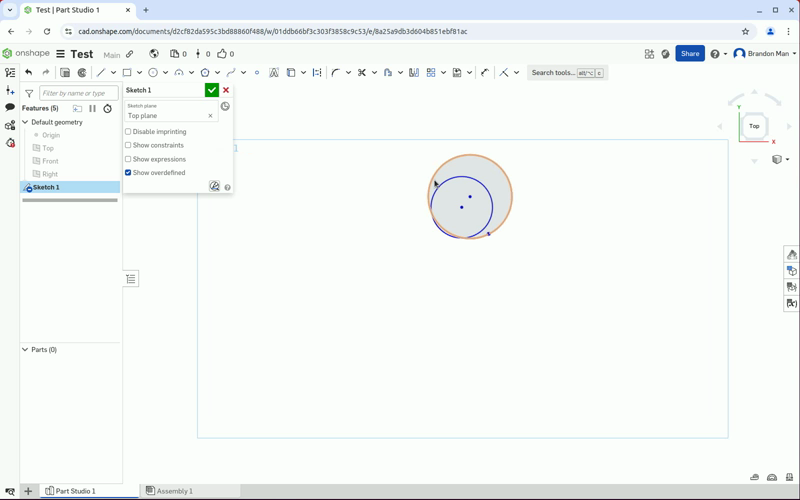
scroll(6)
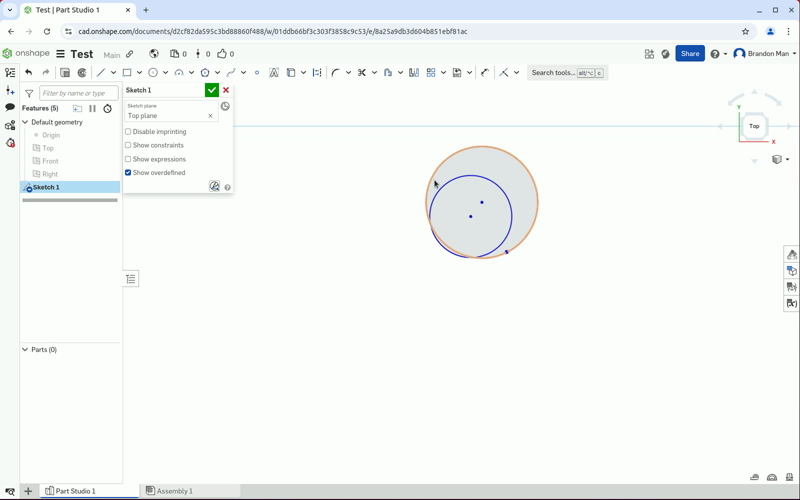
scroll(6)
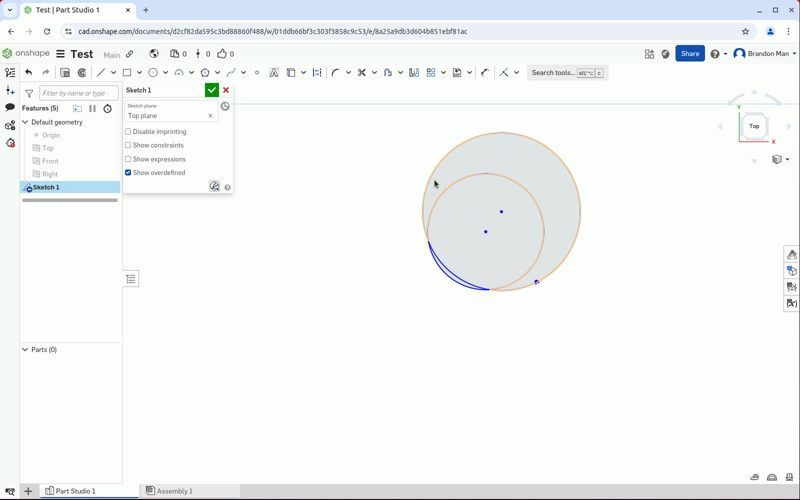
scroll(6)
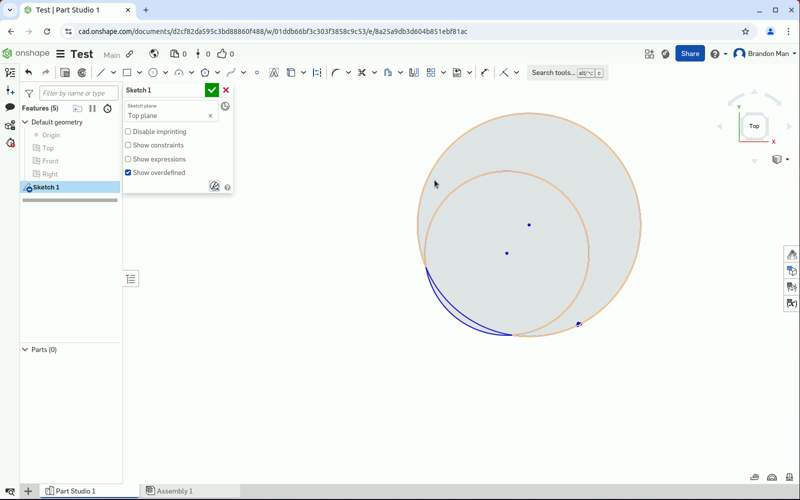
scroll(6)
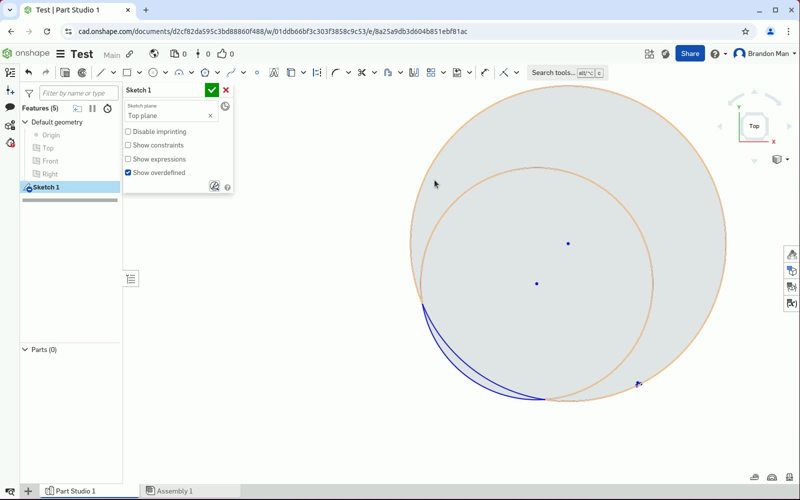
scroll(6)
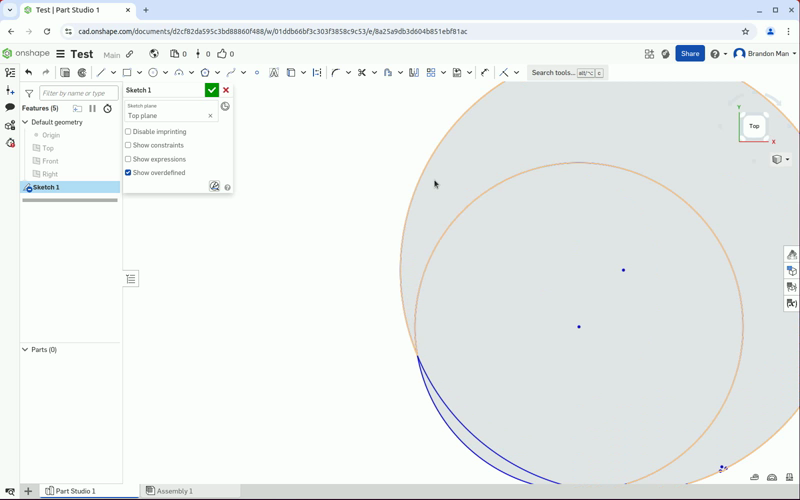
scroll(6)
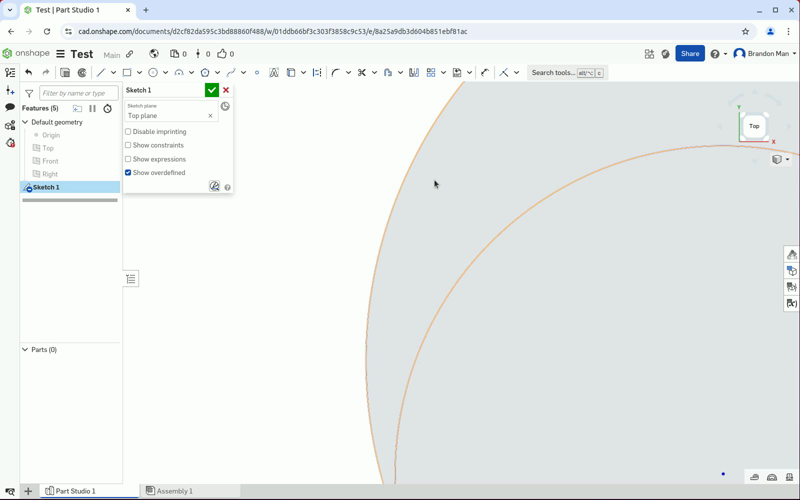
click(434, 179)
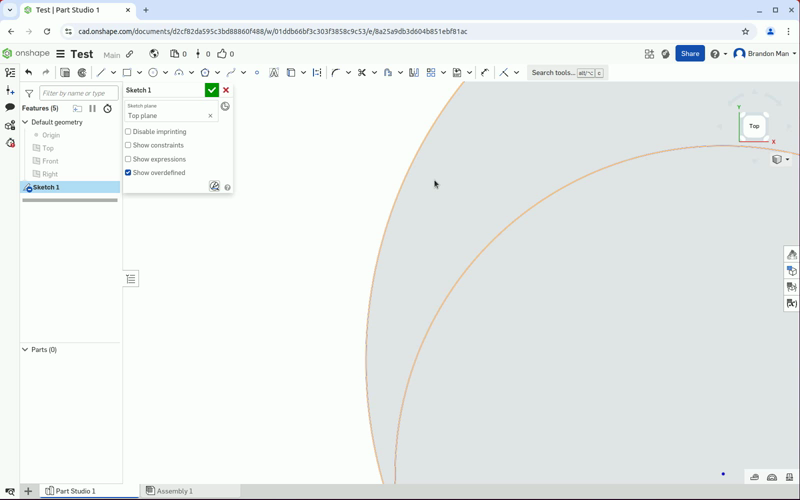
scroll(-6)
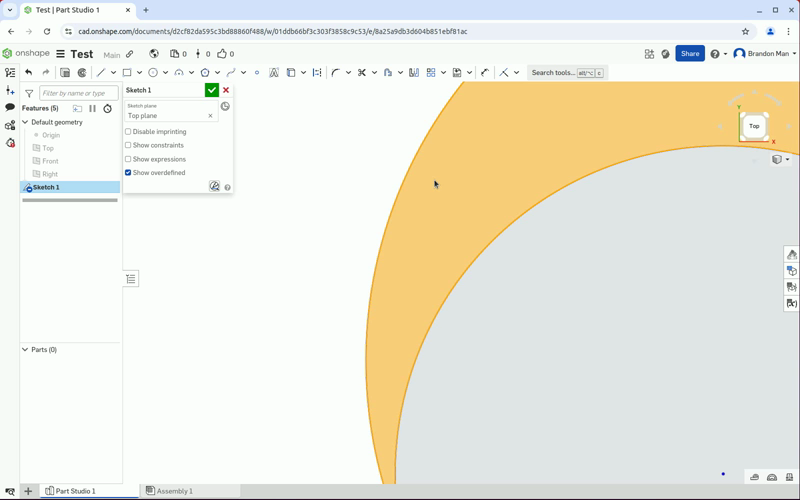
scroll(-6)
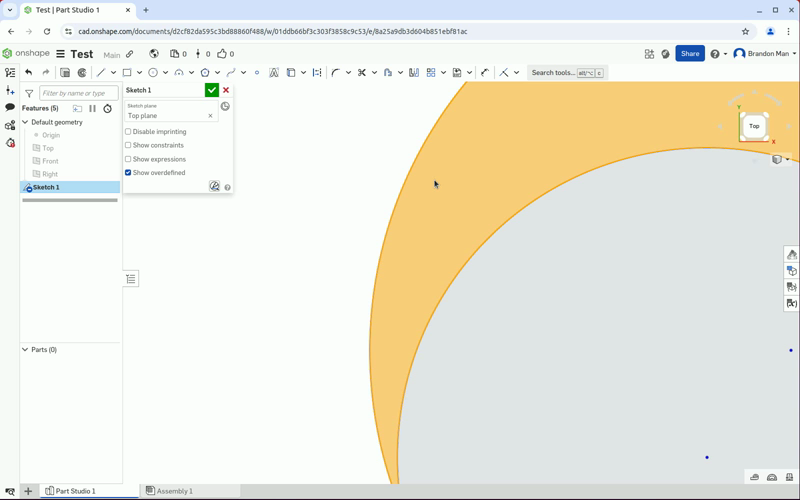
scroll(-6)
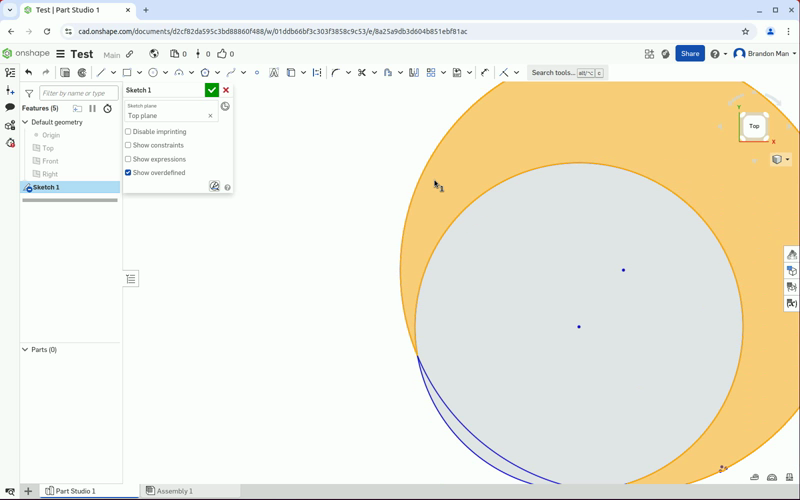
scroll(-6)
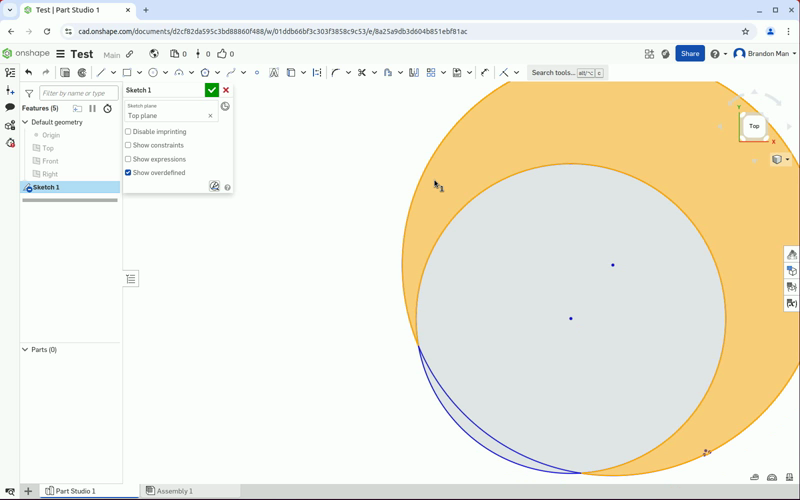
scroll(-6)
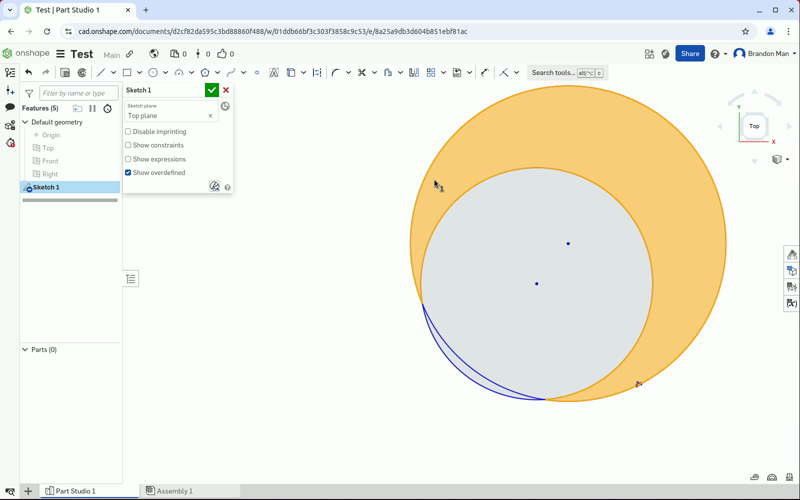
scroll(-6)
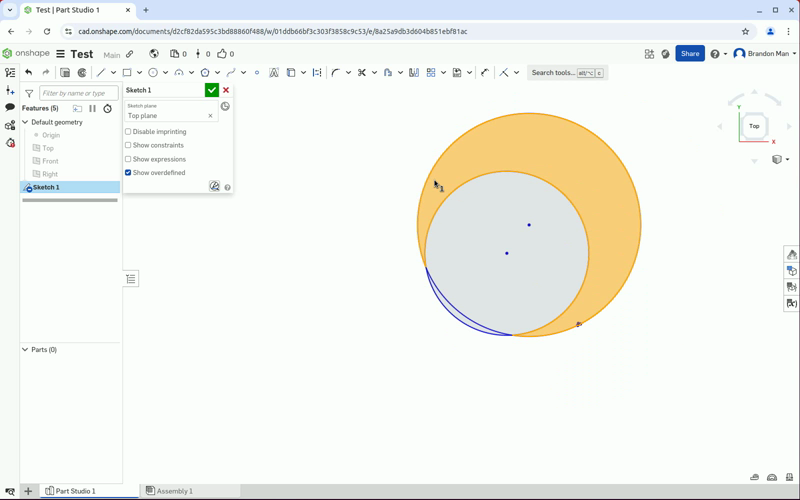
scroll(-6)
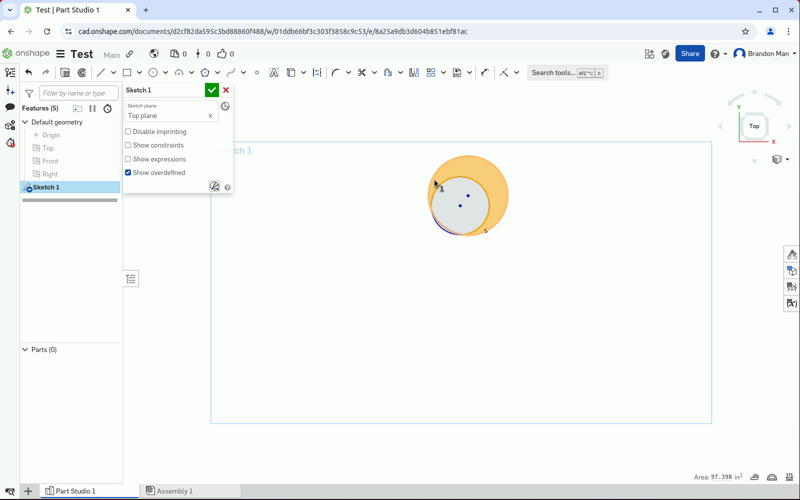
mouse_move(73, 352)
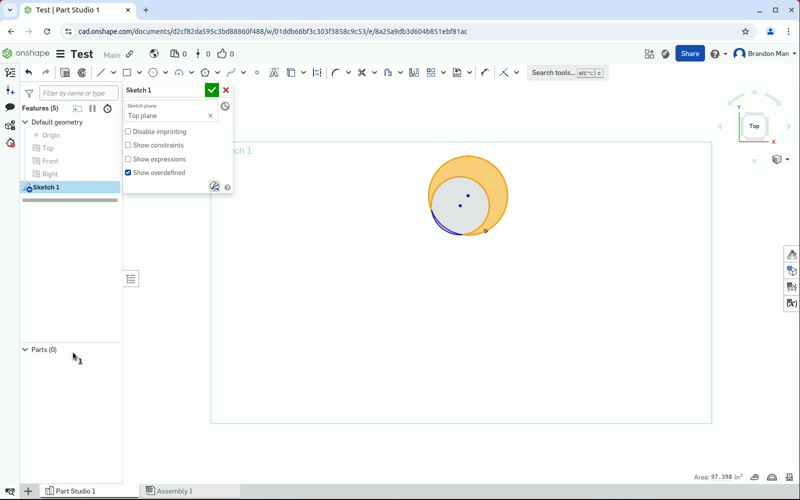
key(shift+y)
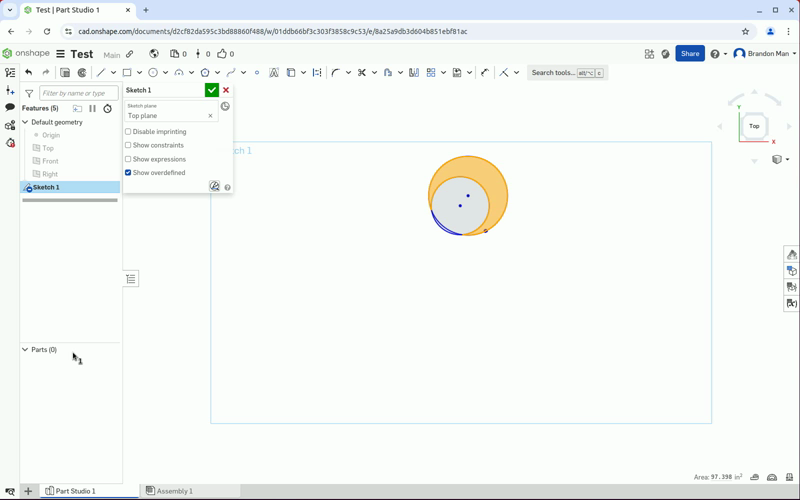
key(shift+e)
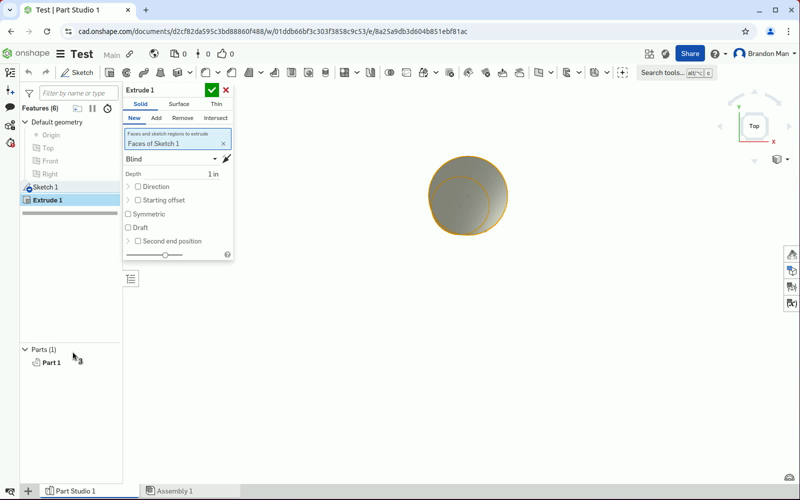
mouse_move(143, 106)
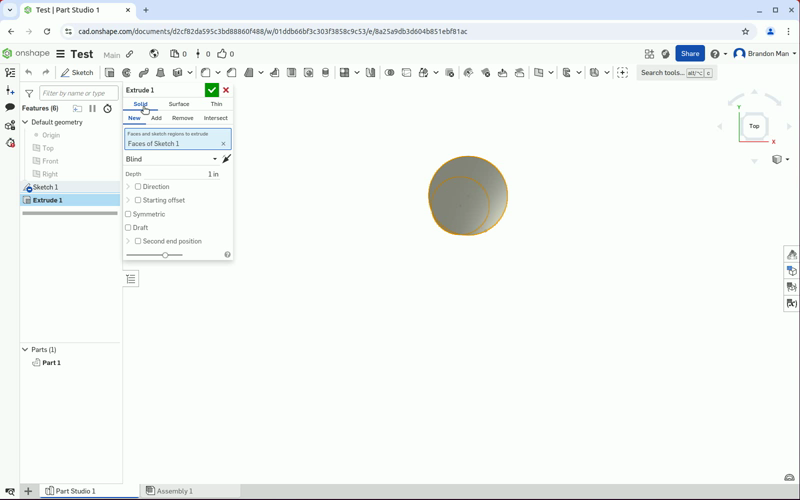
click(143, 106)
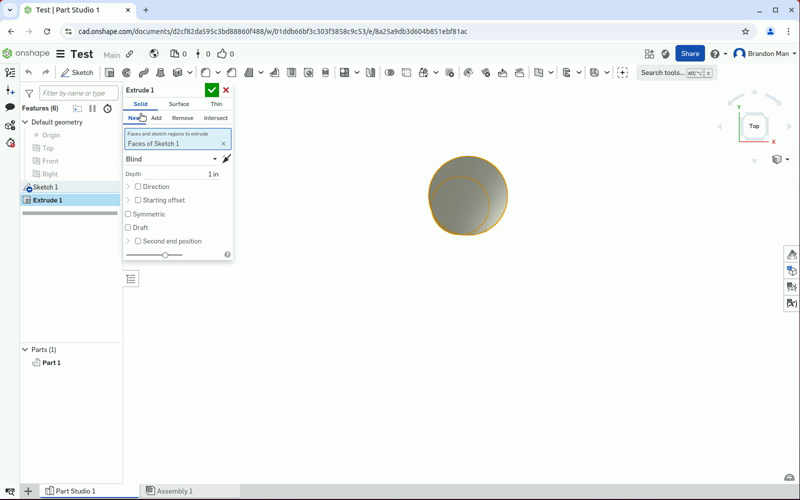
mouse_move(137, 120)
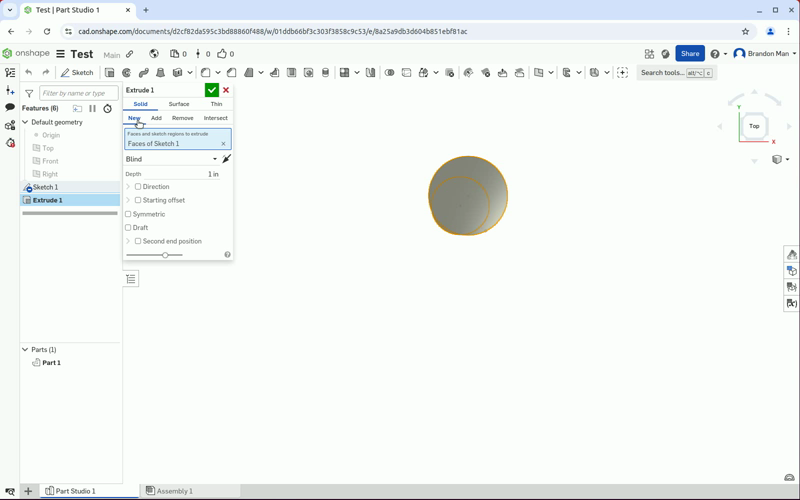
click(137, 120)
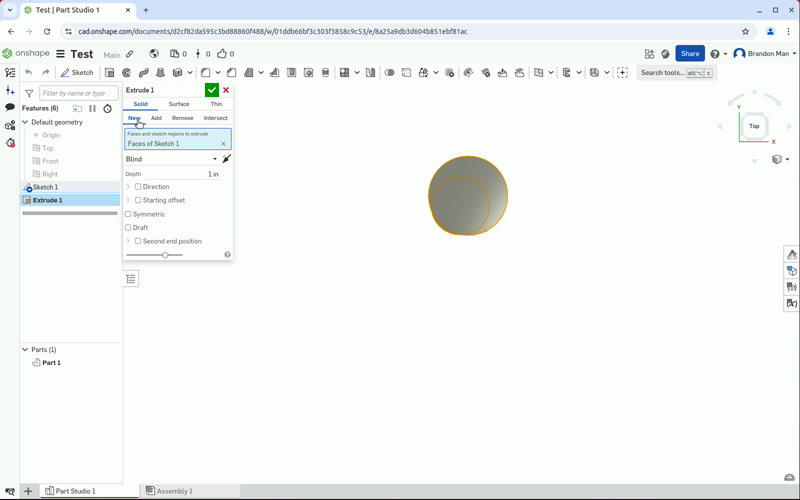
key(tab, 4)
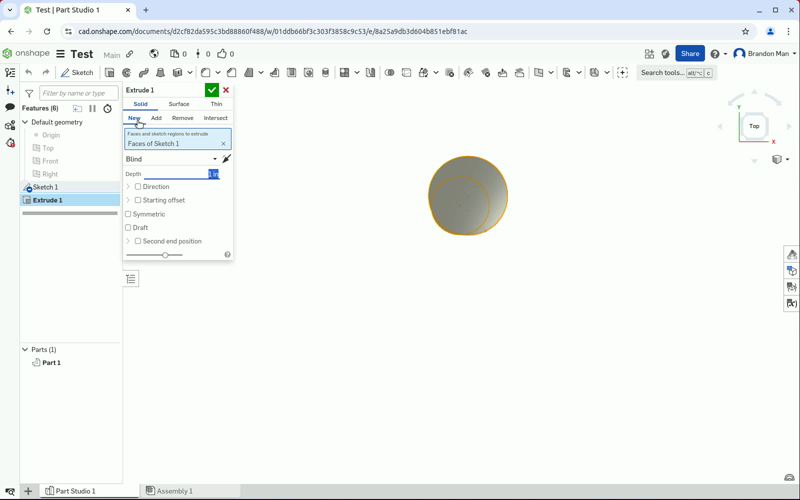
text(3.851)
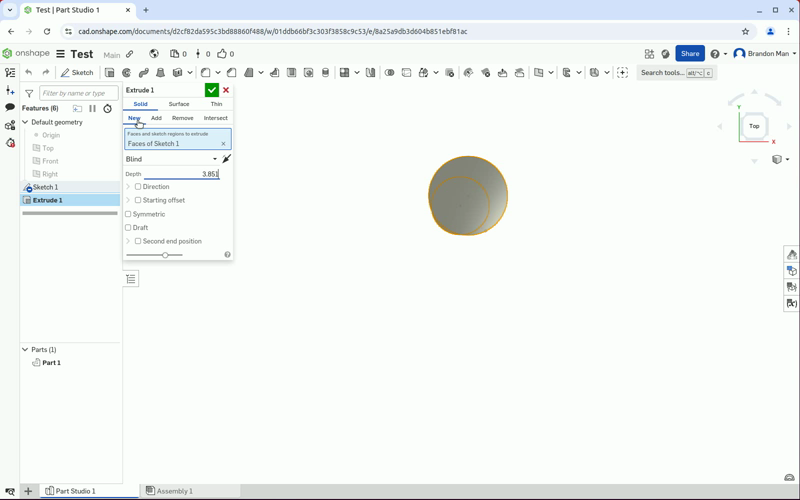
key(enter)
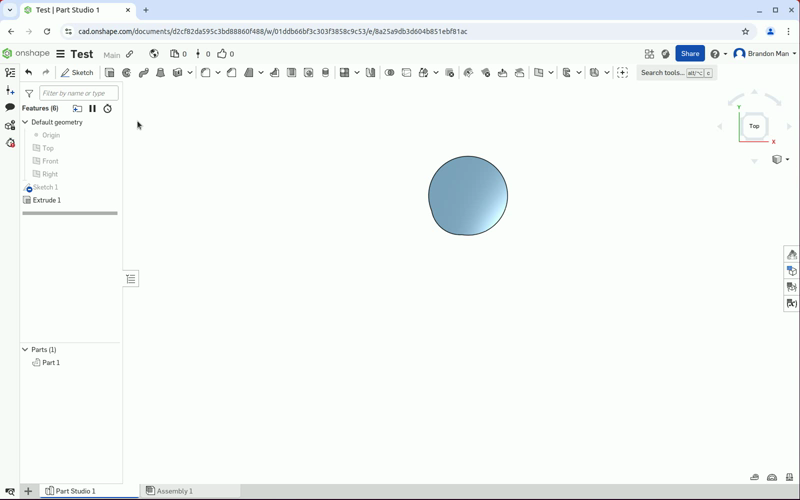
key(shift+h)
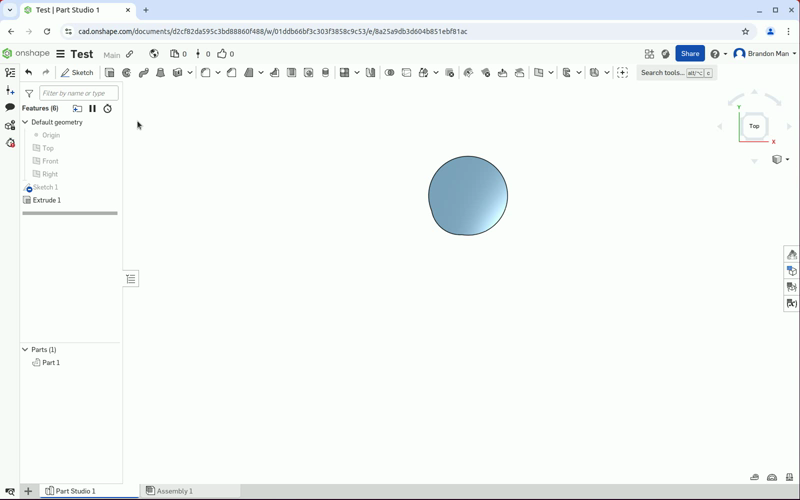
key(shift+h)
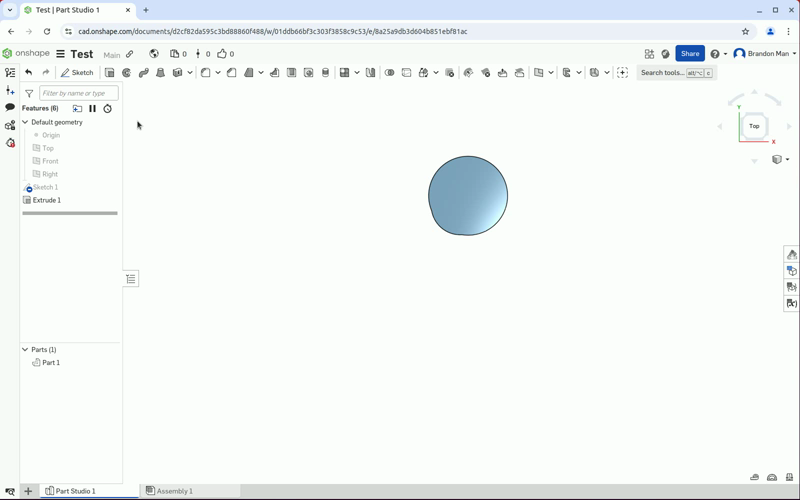
mouse_move(73, 189)
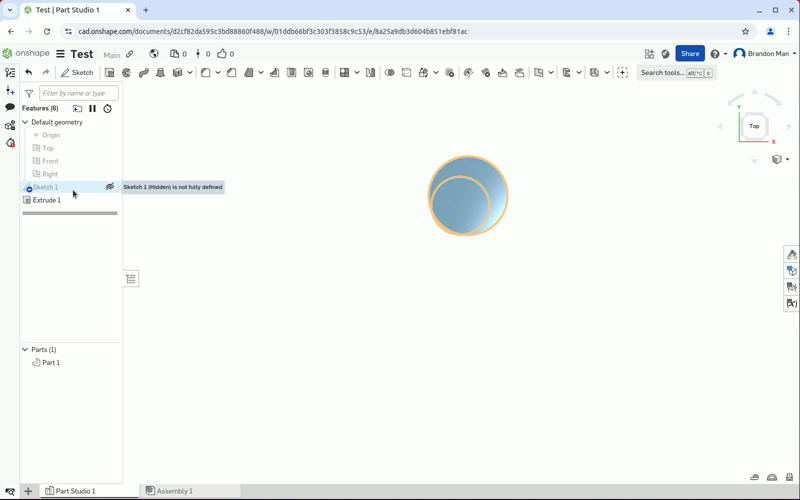
click(73, 189)
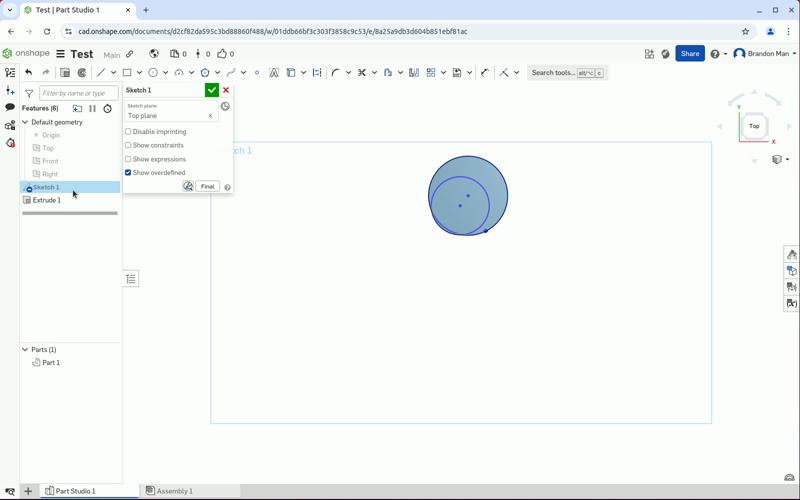
mouse_move(229, 92)
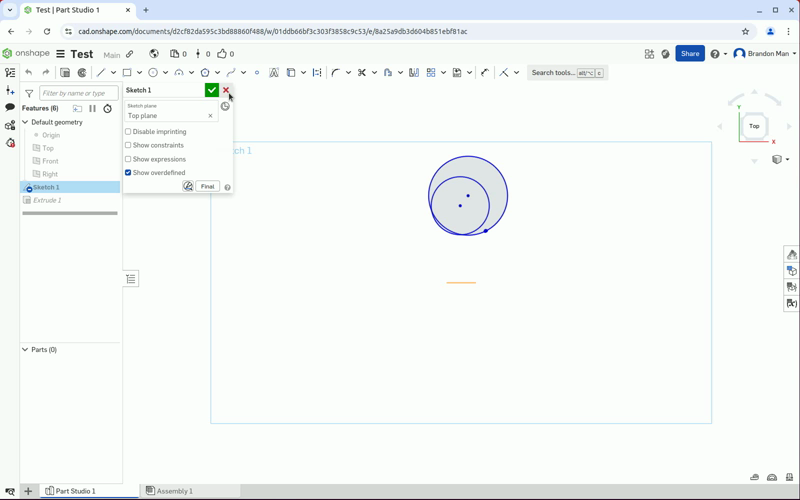
click(229, 92)
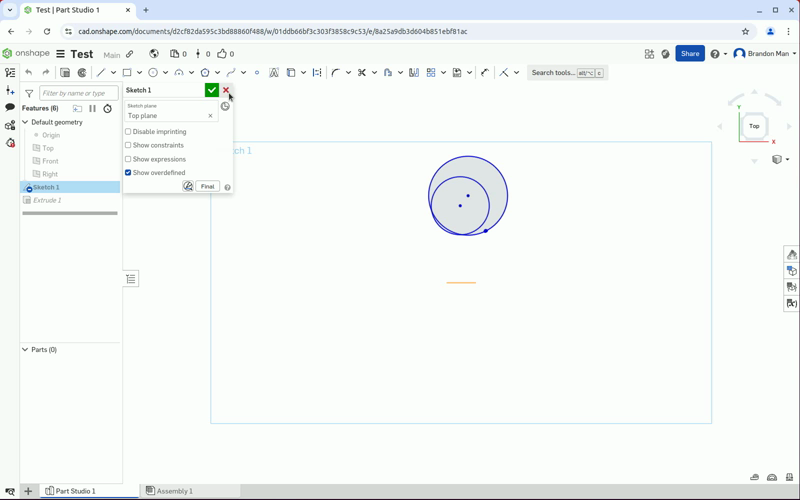
key(shift+s)
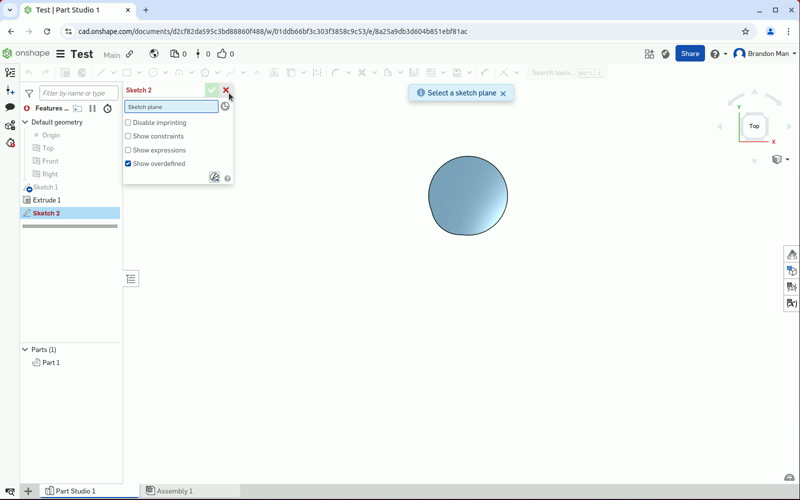
mouse_move(73, 150)
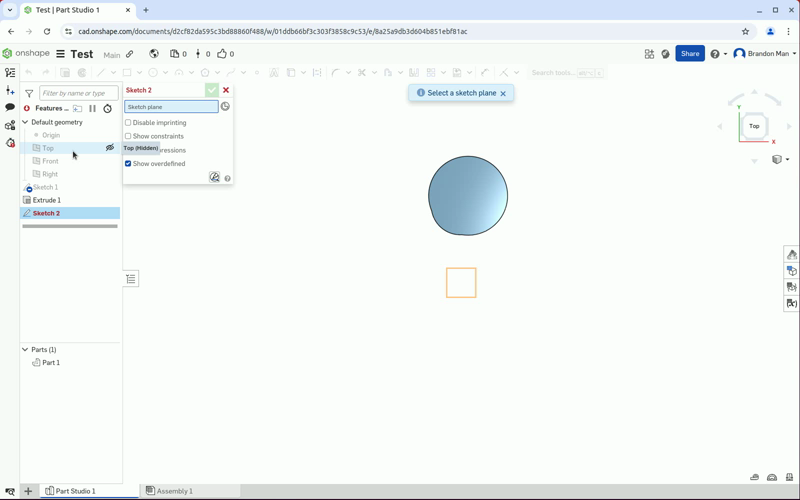
click(73, 150)
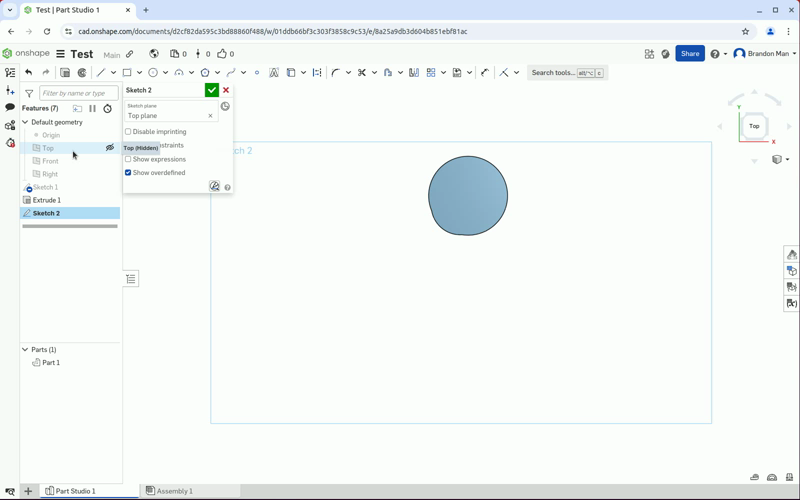
mouse_move(73, 352)
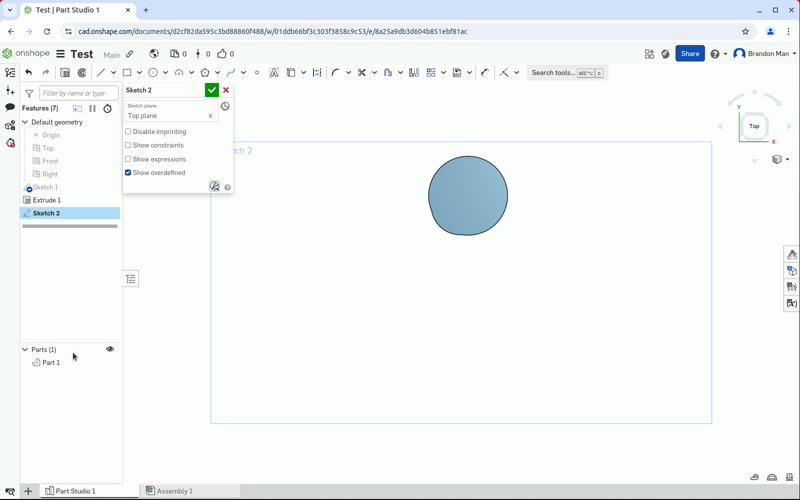
key(y)
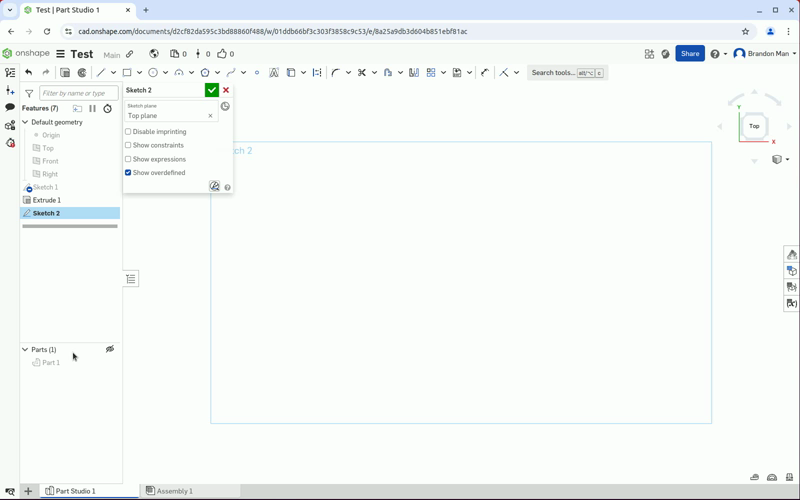
key(c)
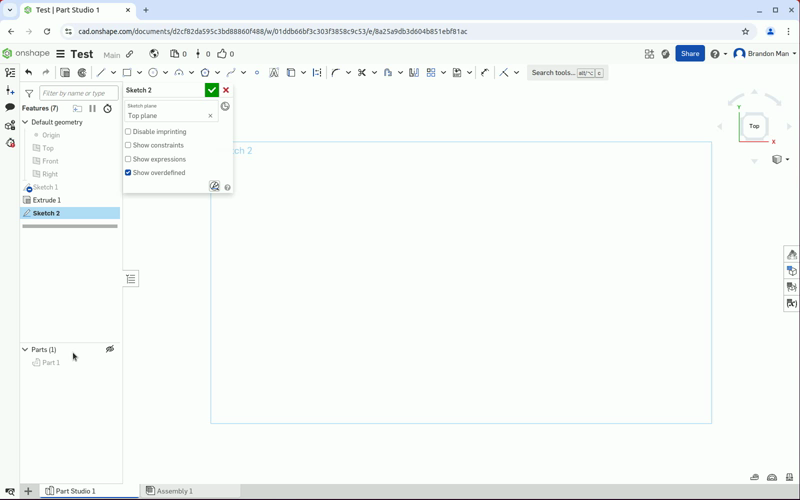
key_down(shift)
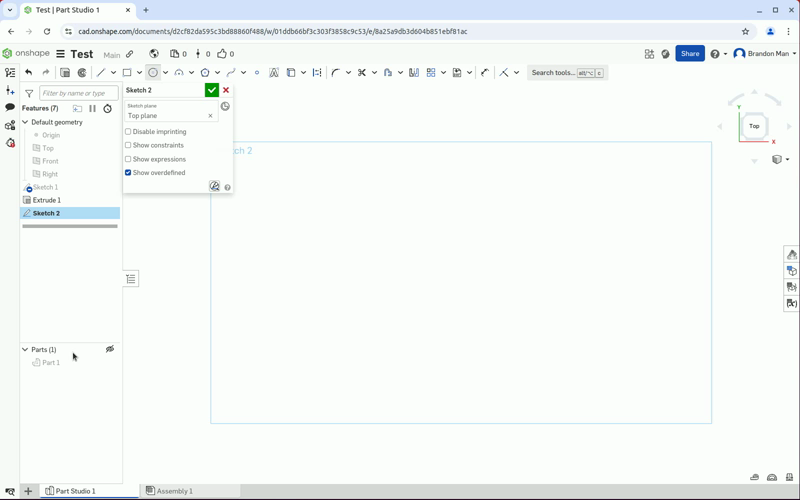
mouse_move(461, 282)
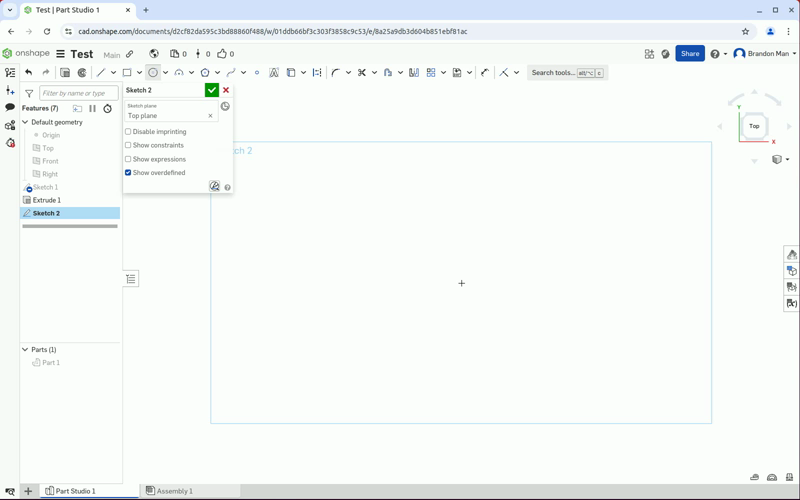
click(461, 282)
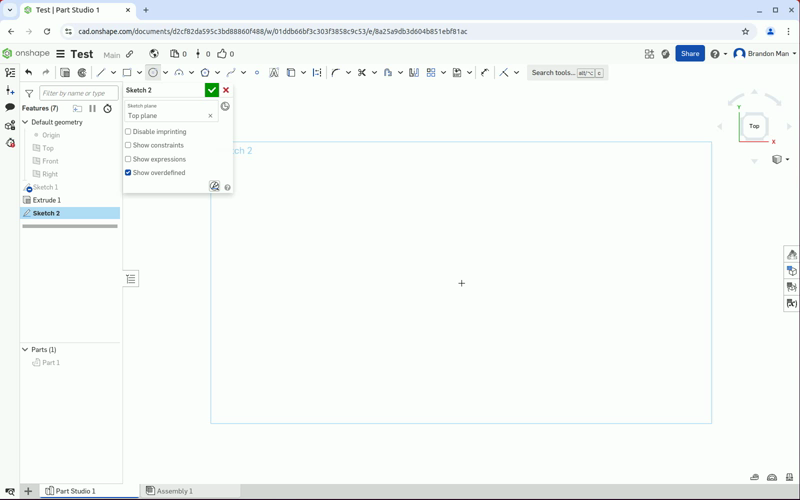
key_up(shift)
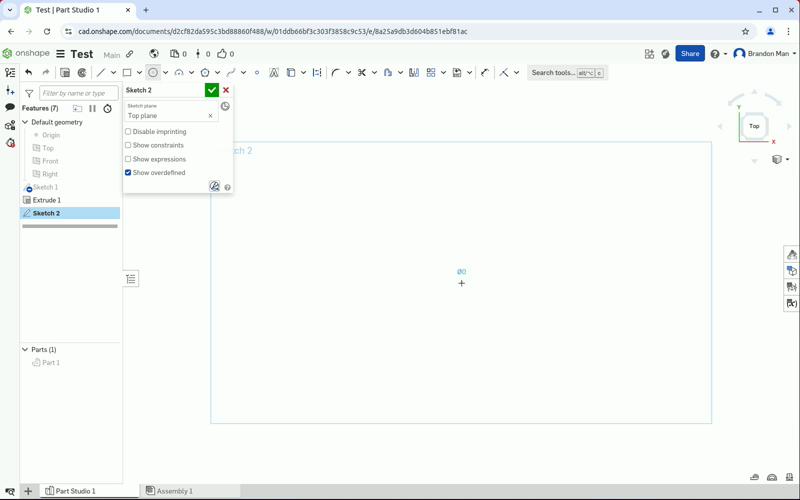
mouse_move(498, 282)
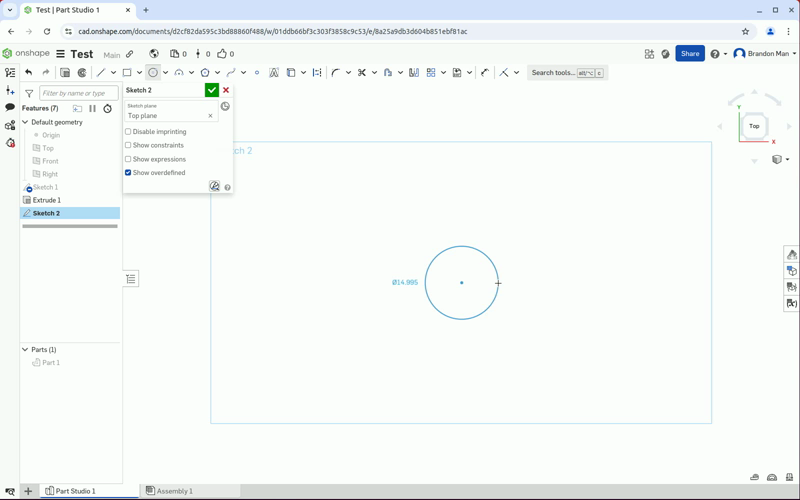
click(498, 282)
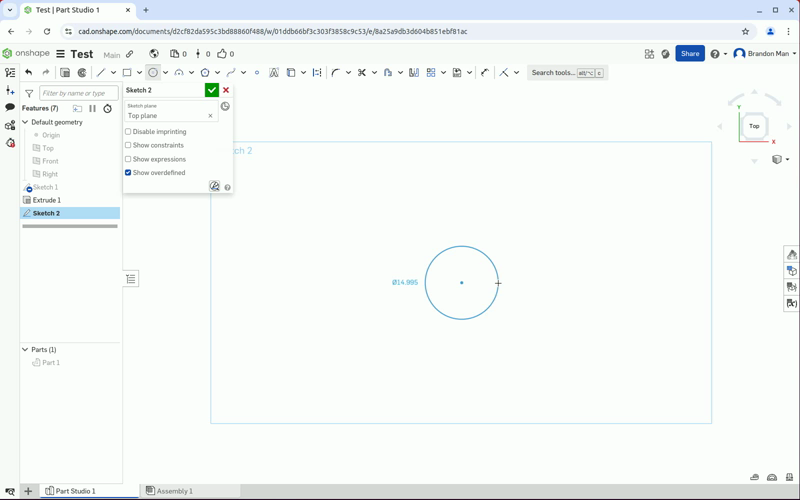
key(esc)
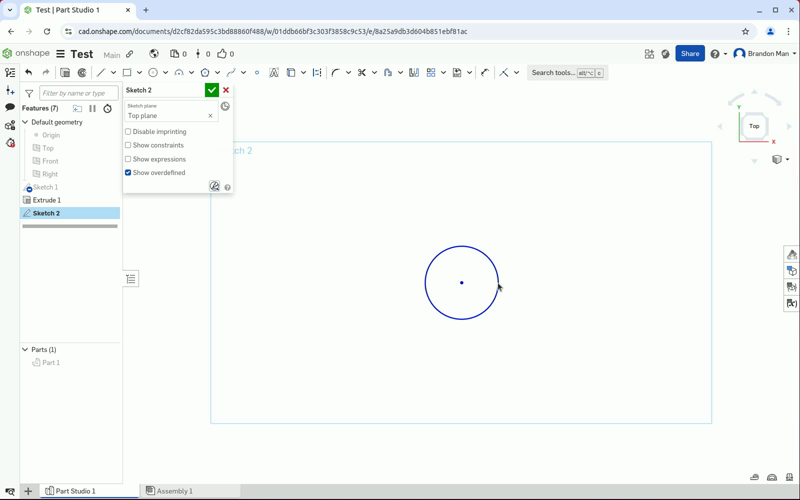
key(c)
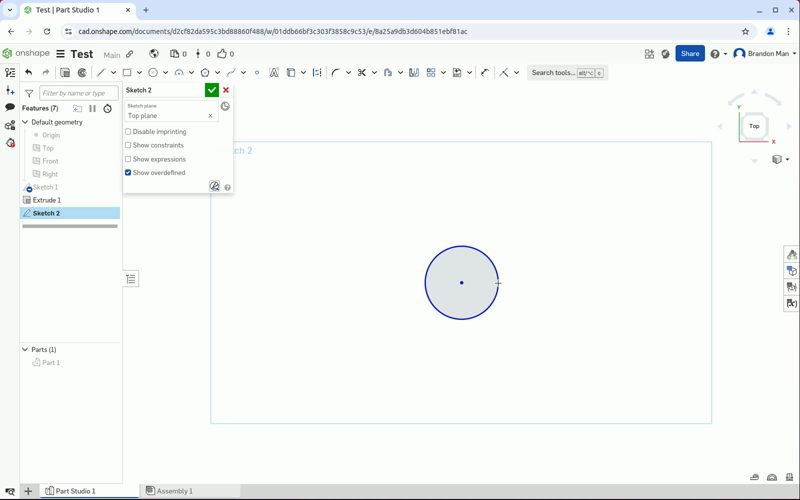
key_down(shift)
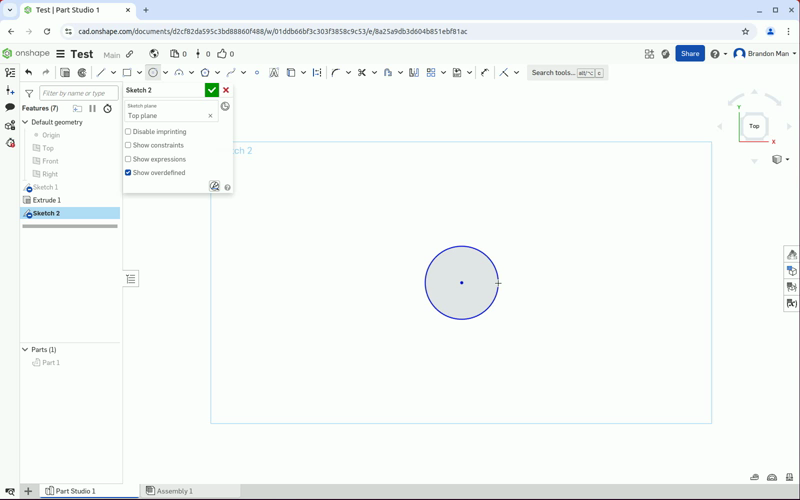
mouse_move(461, 282)
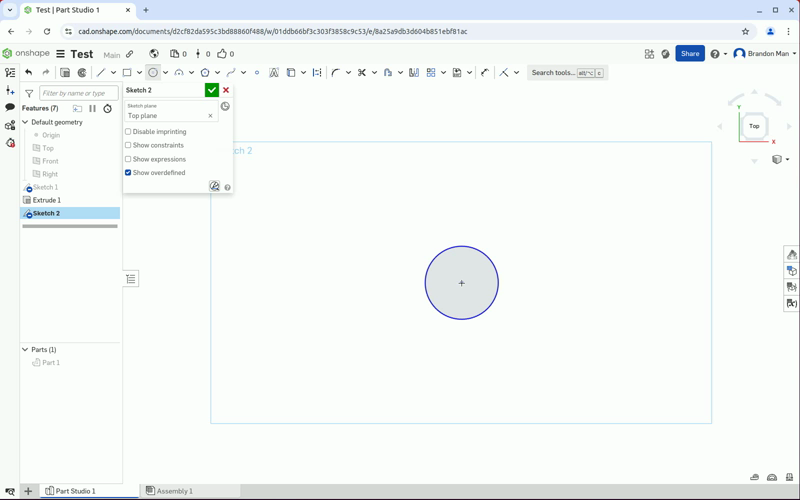
click(461, 282)
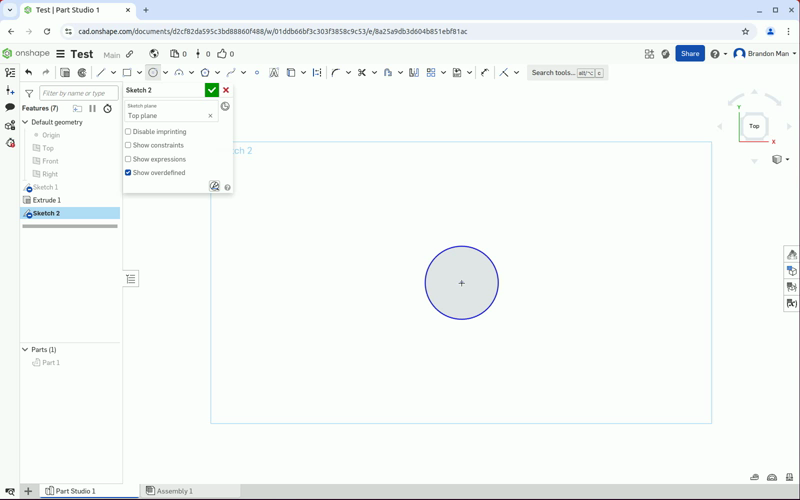
key_up(shift)
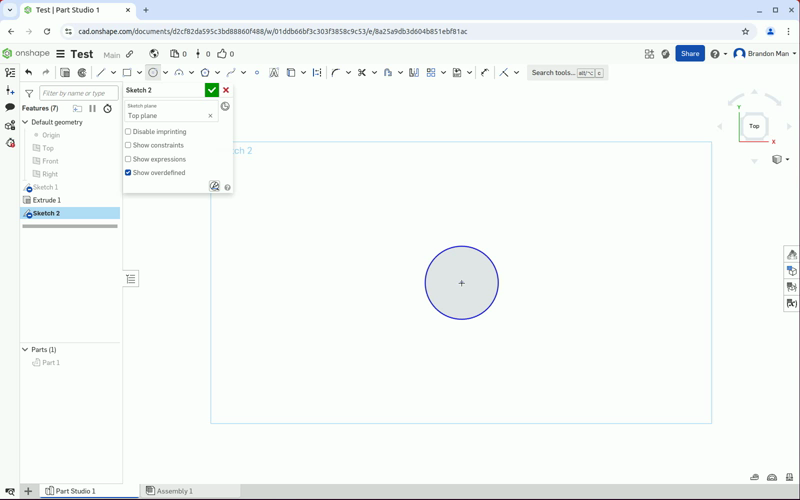
mouse_move(491, 282)
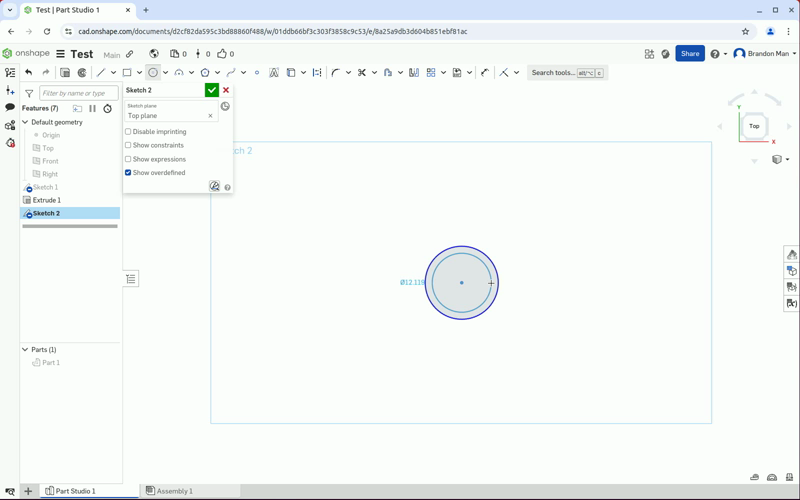
click(491, 282)
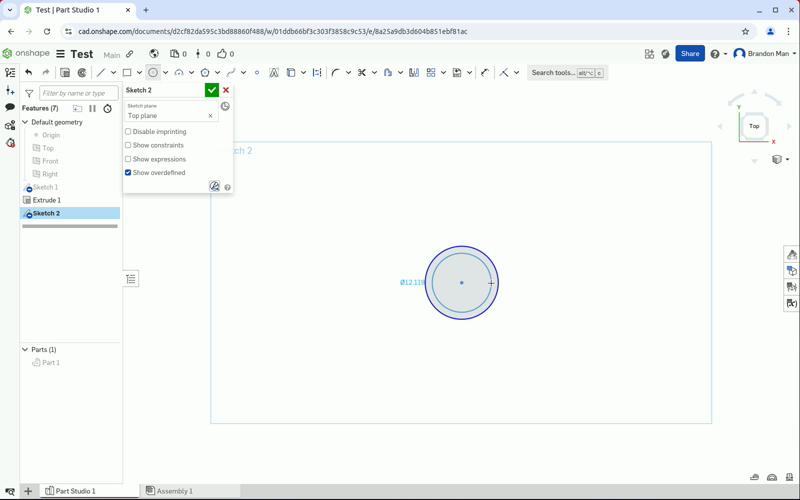
key(esc)
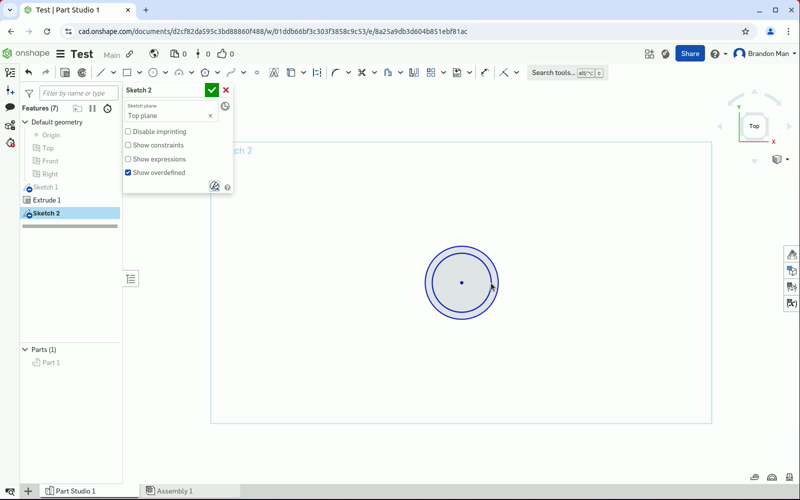
mouse_move(468, 250)
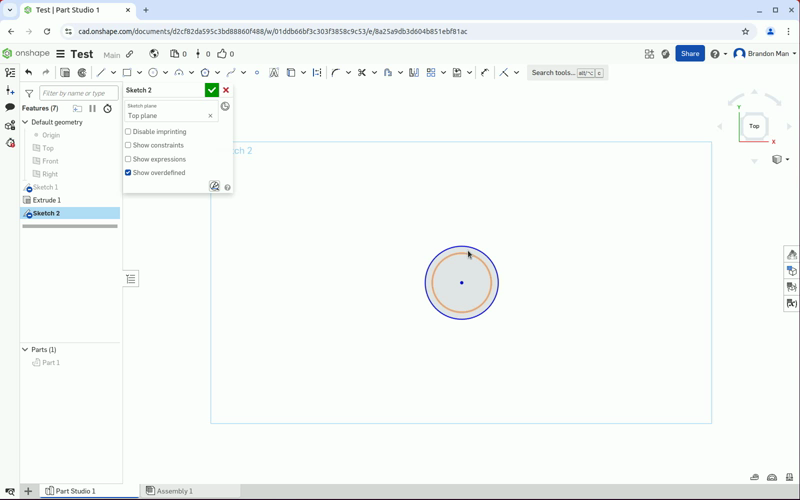
scroll(6)
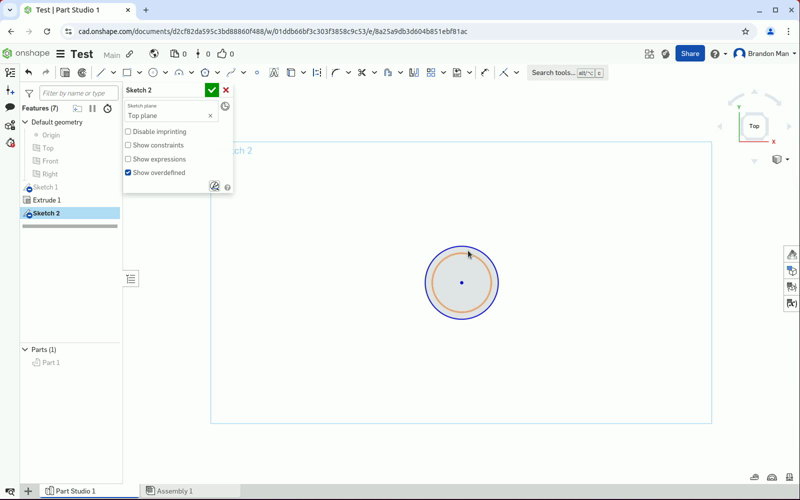
scroll(6)
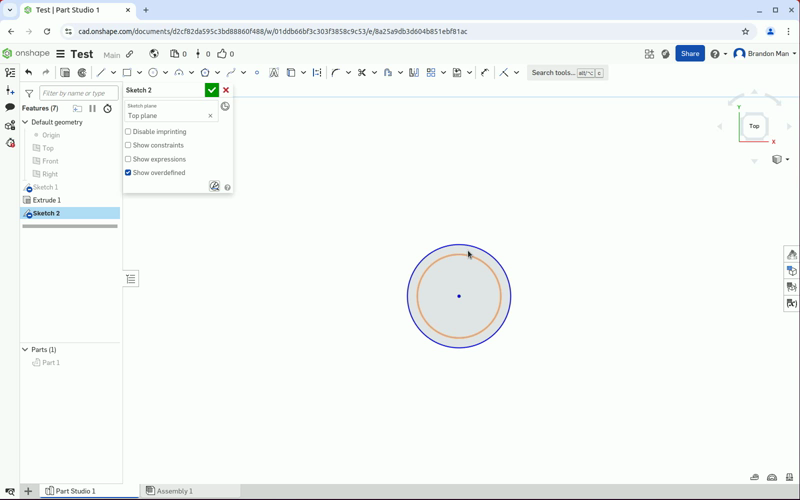
scroll(6)
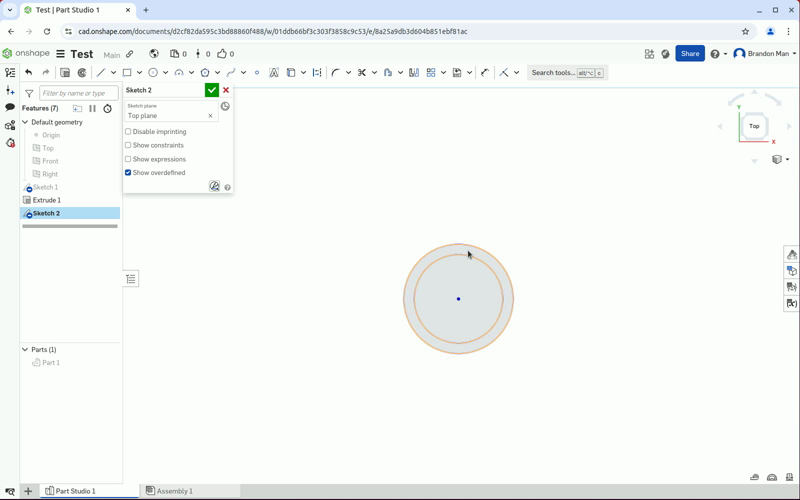
scroll(6)
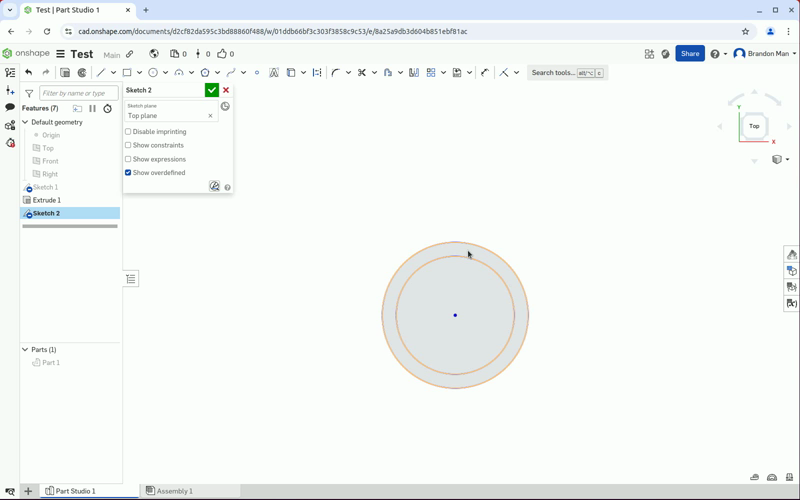
scroll(6)
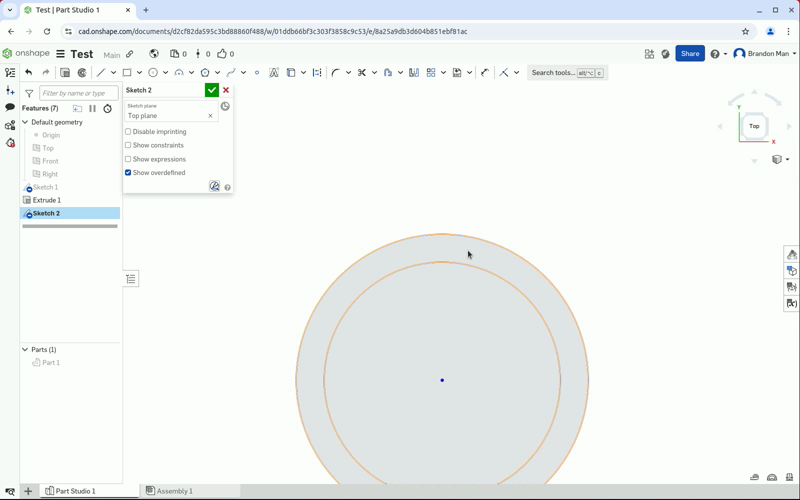
scroll(6)
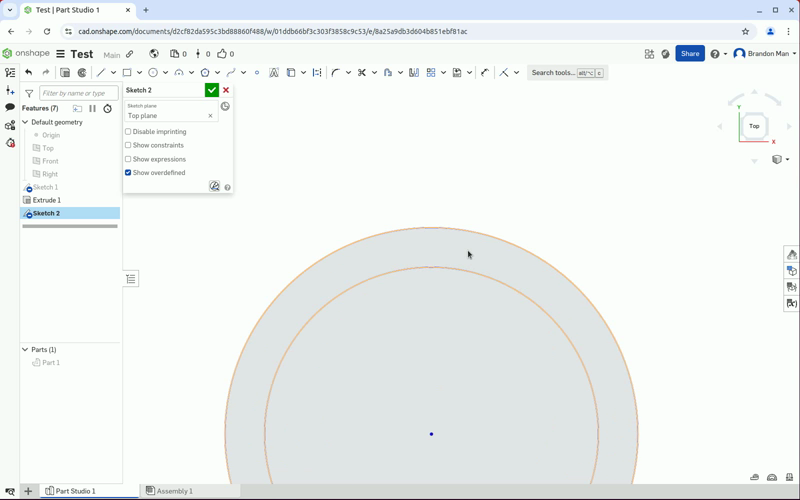
scroll(6)
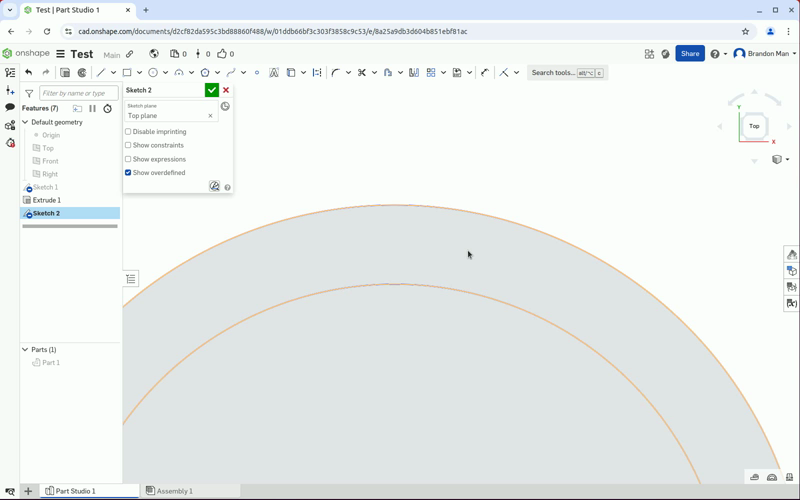
click(468, 250)
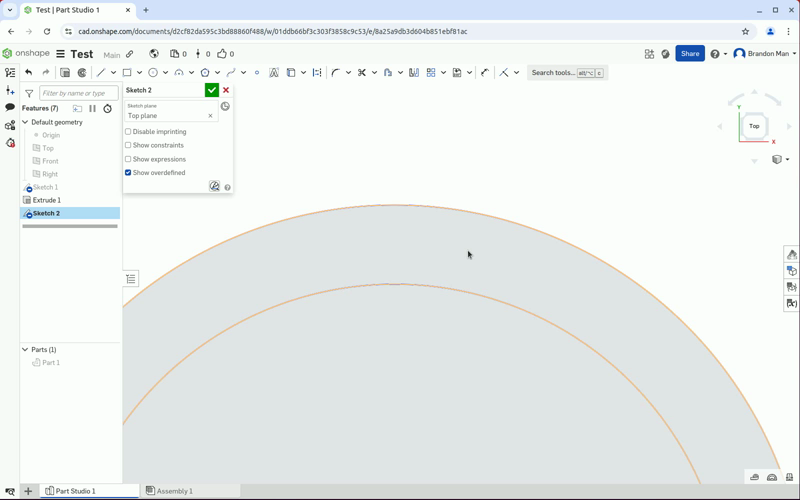
scroll(-6)
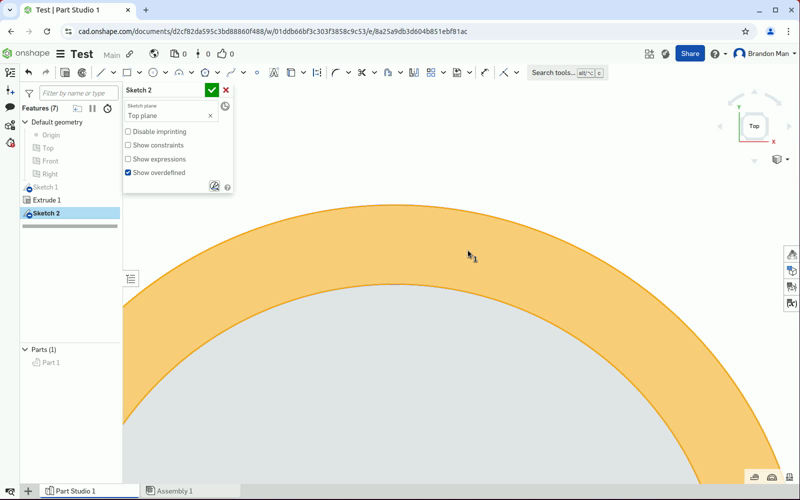
scroll(-6)
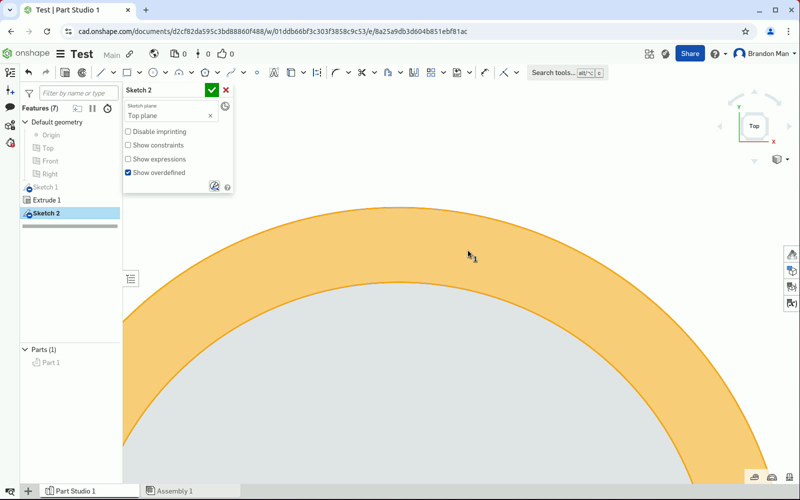
scroll(-6)
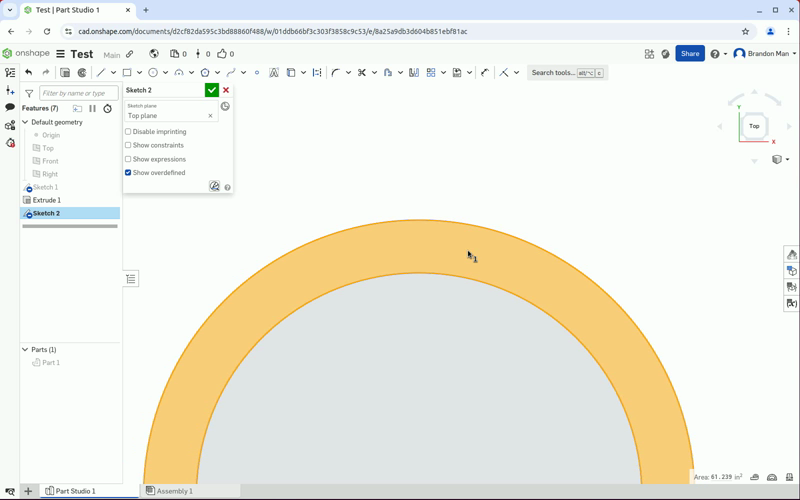
scroll(-6)
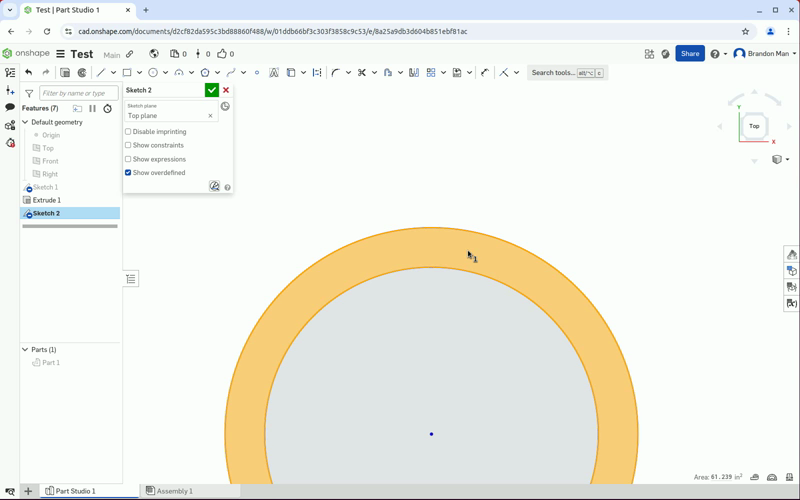
scroll(-6)
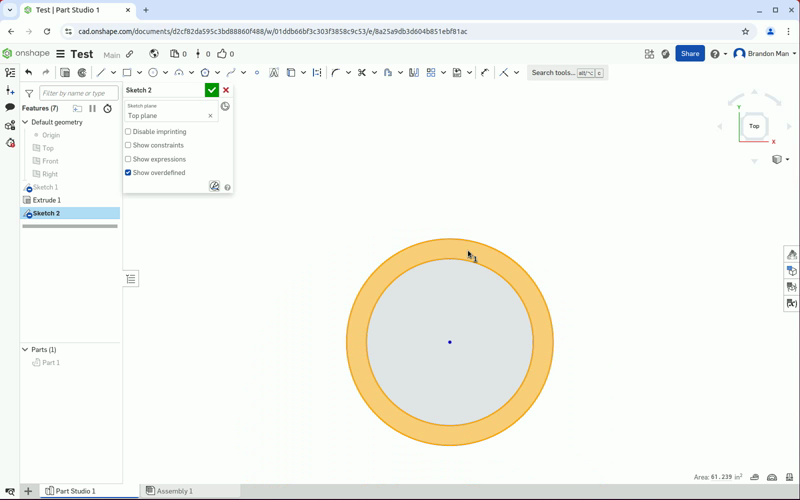
scroll(-6)
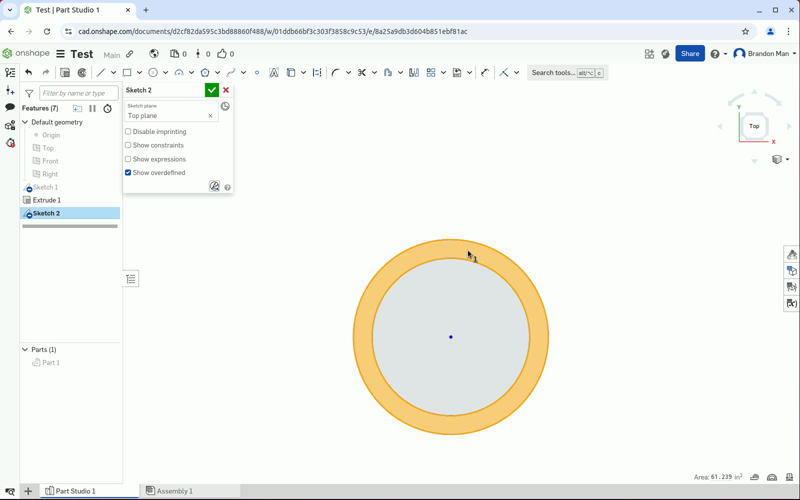
scroll(-6)
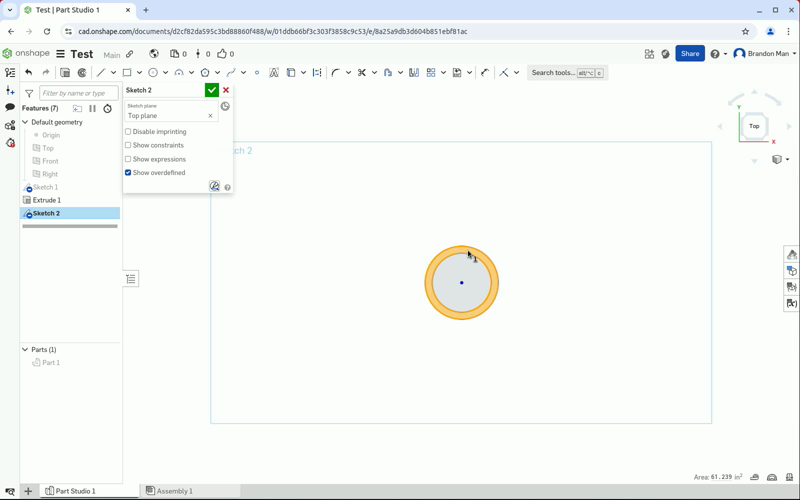
mouse_move(73, 352)
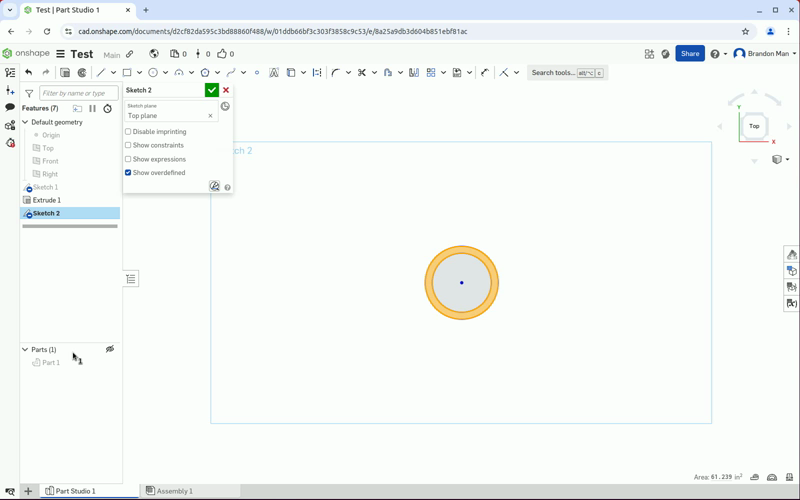
key(shift+y)
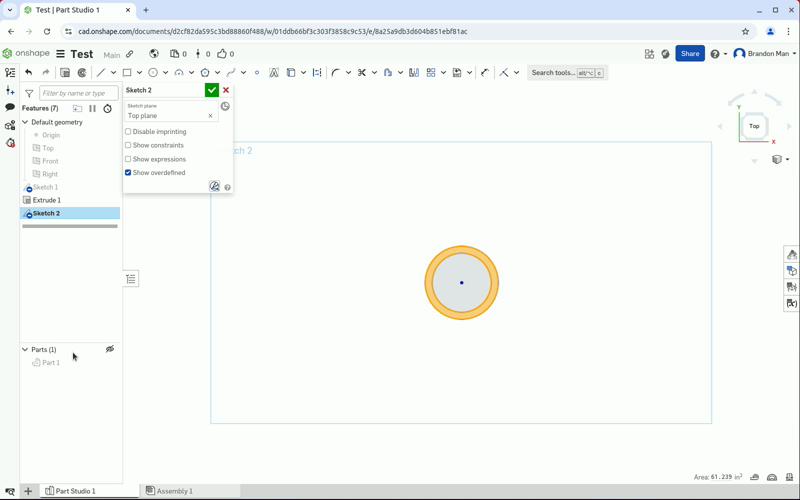
key(shift+e)
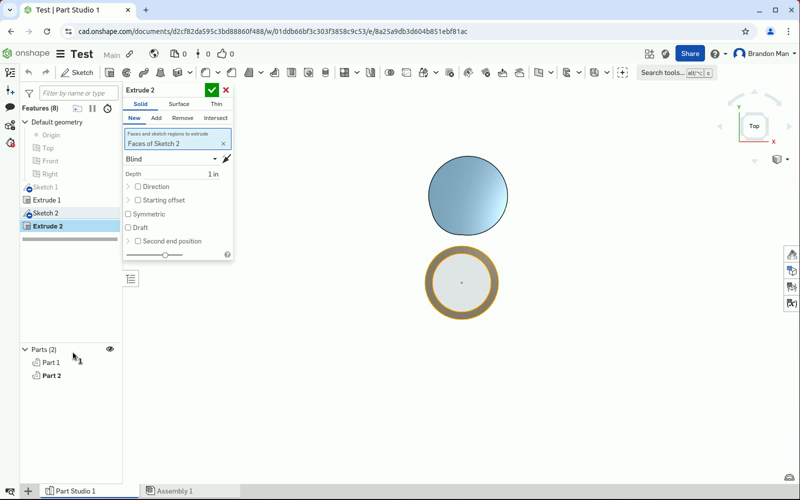
mouse_move(143, 106)
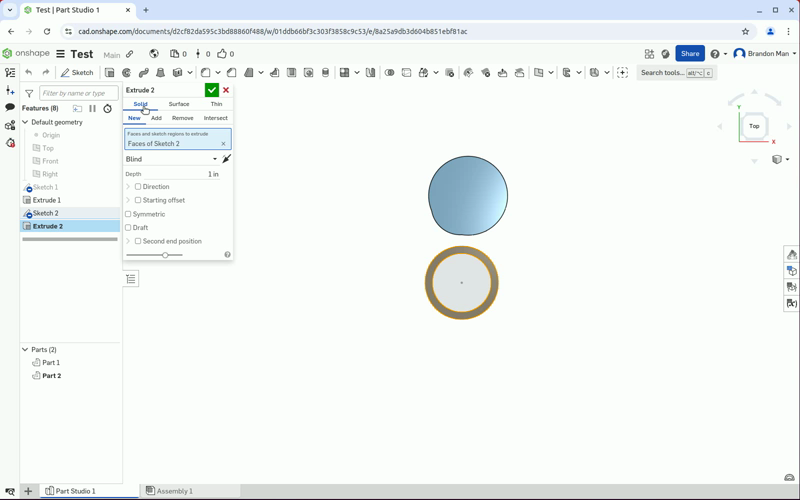
click(143, 106)
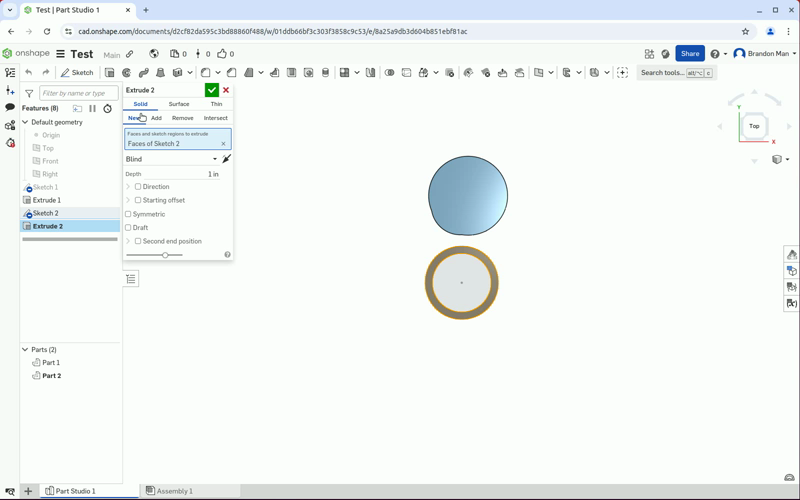
mouse_move(137, 120)
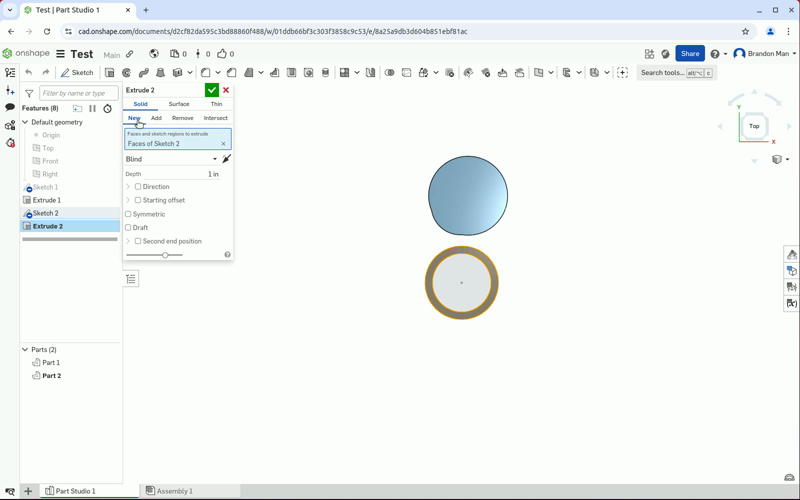
click(137, 120)
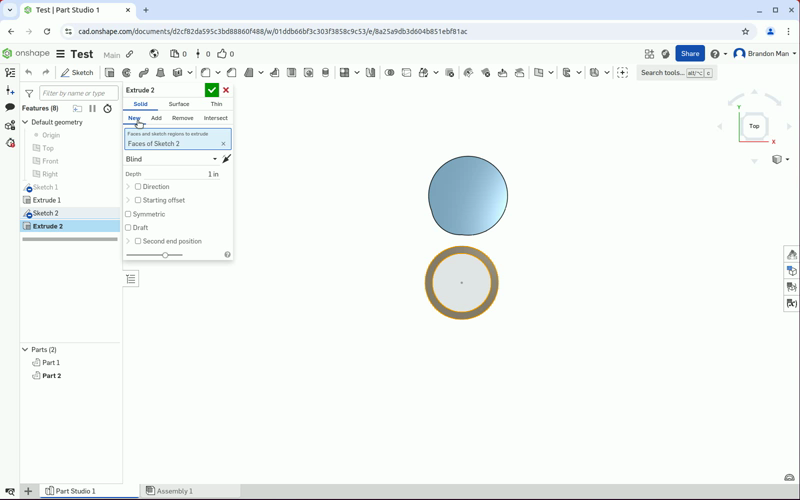
key(tab, 4)
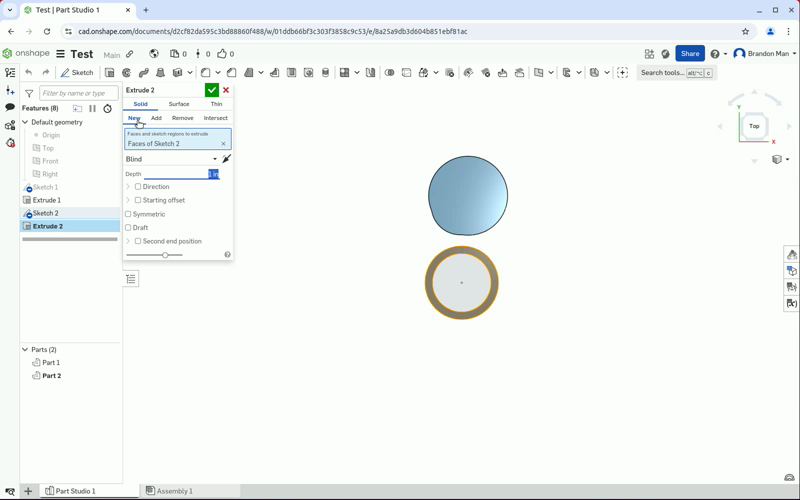
text(3.851)
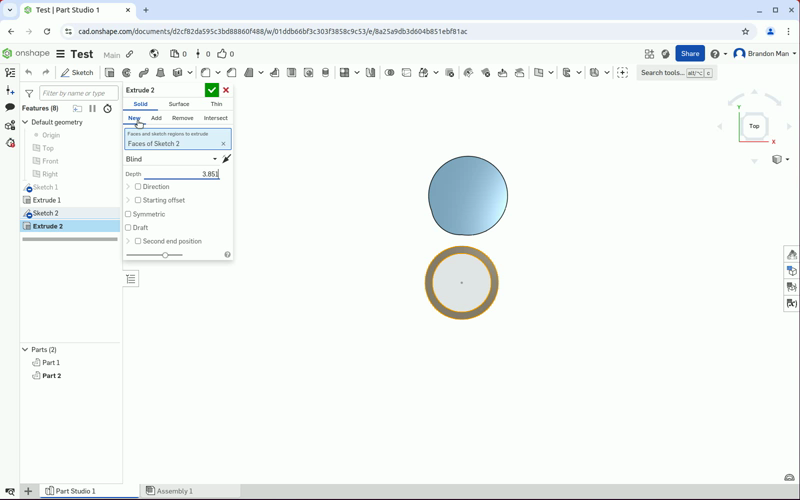
key(enter)
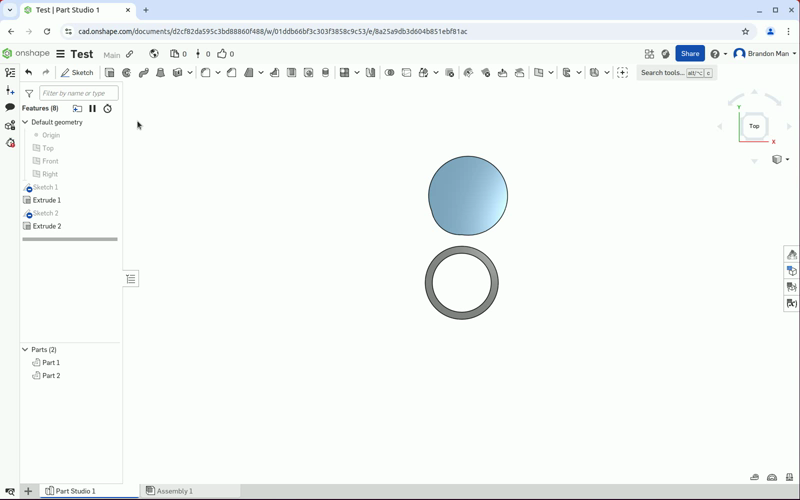
key(shift+h)
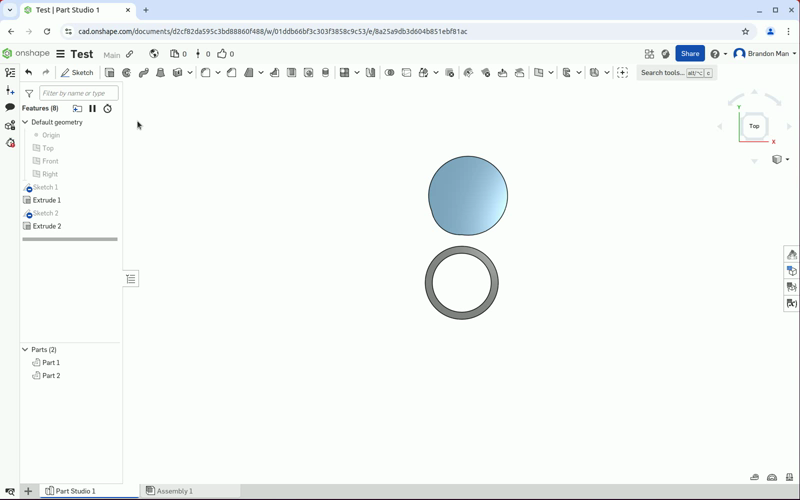
key(shift+h)
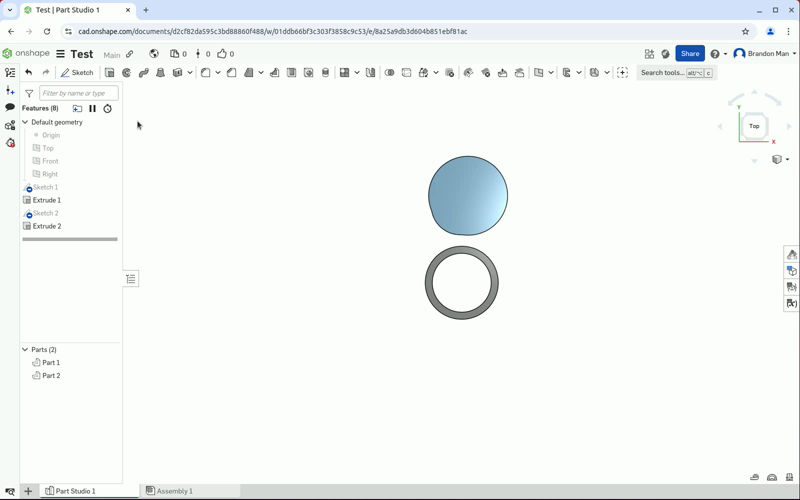
mouse_move(73, 189)
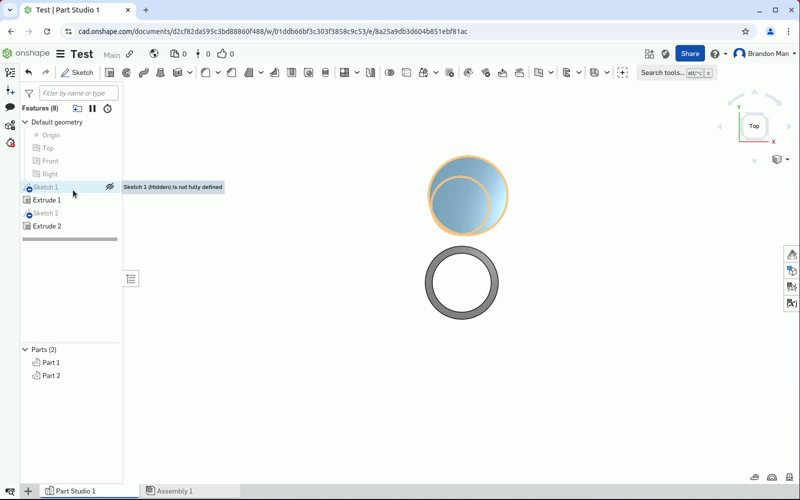
click(73, 189)
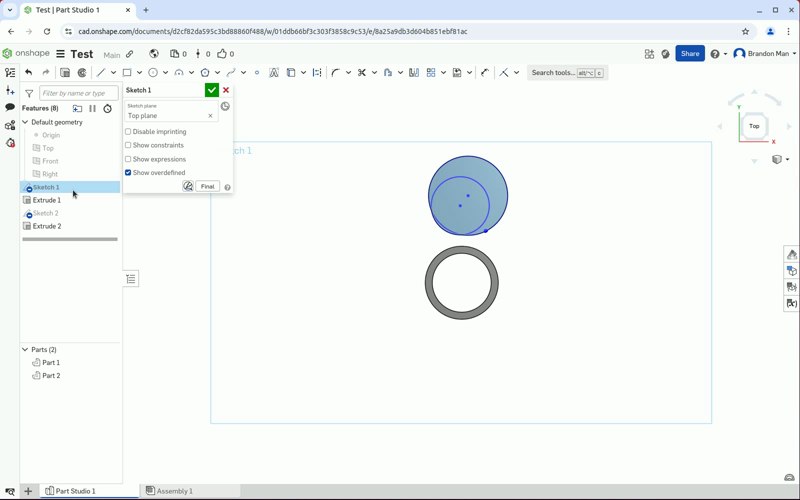
mouse_move(229, 92)
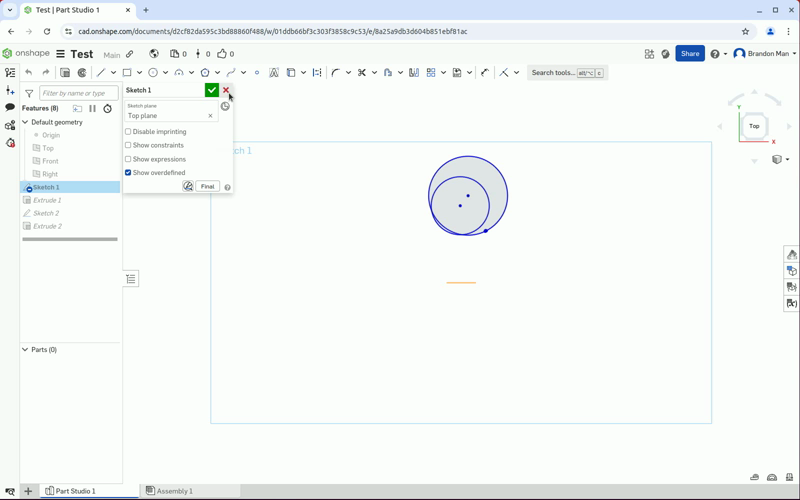
click(229, 92)
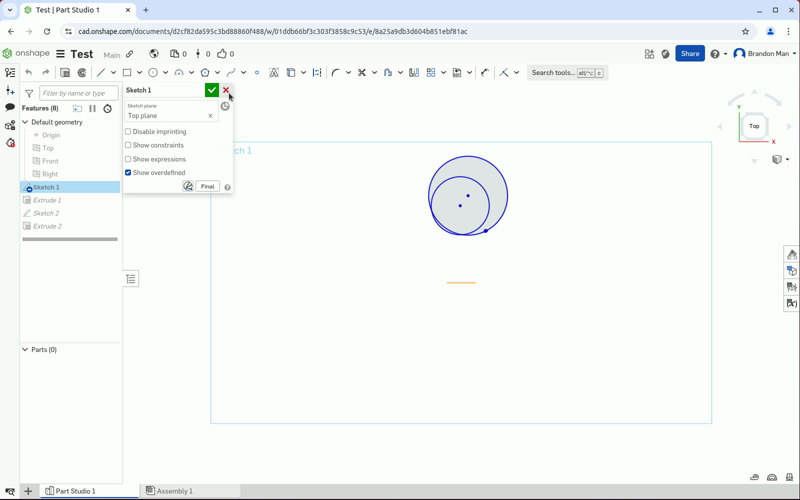
key(shift+s)
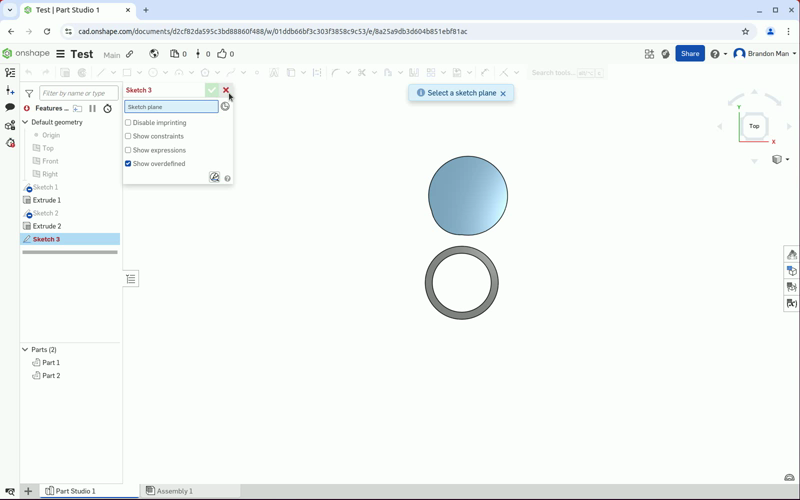
mouse_move(73, 150)
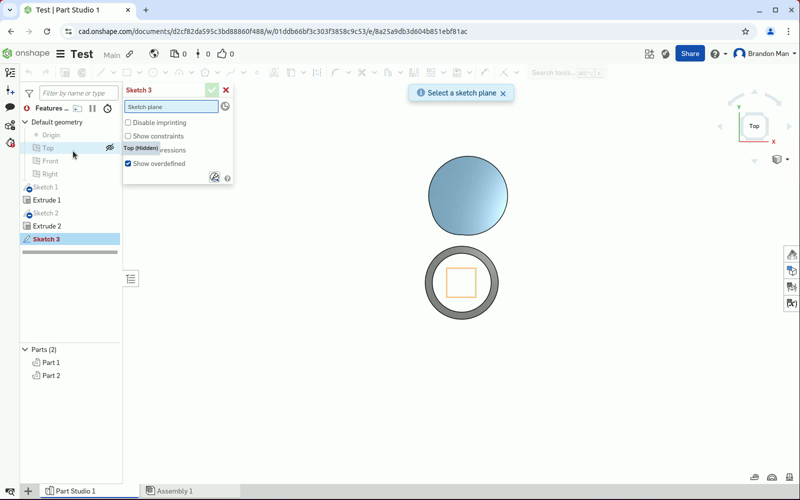
click(73, 150)
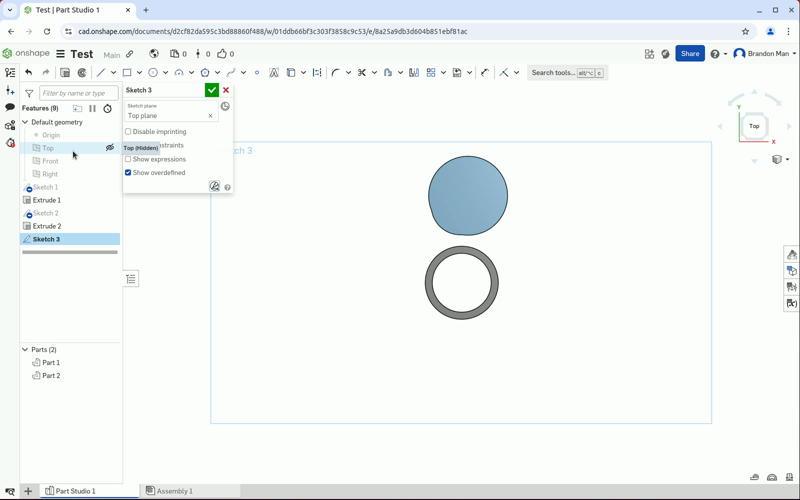
mouse_move(73, 352)
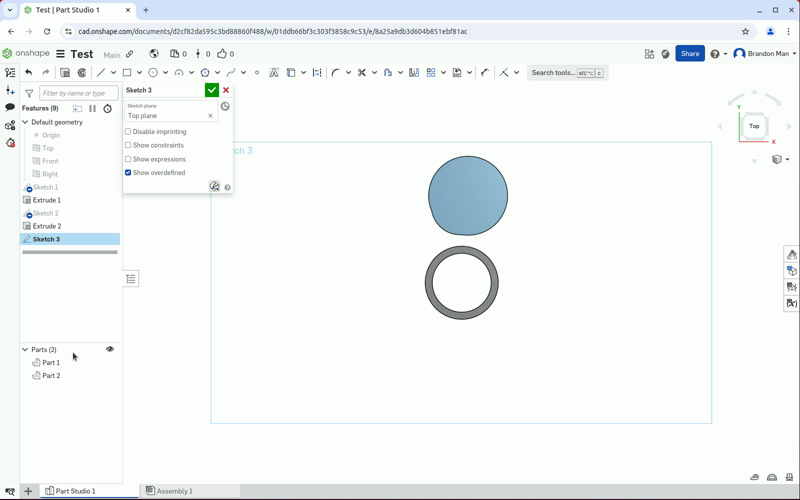
key(y)
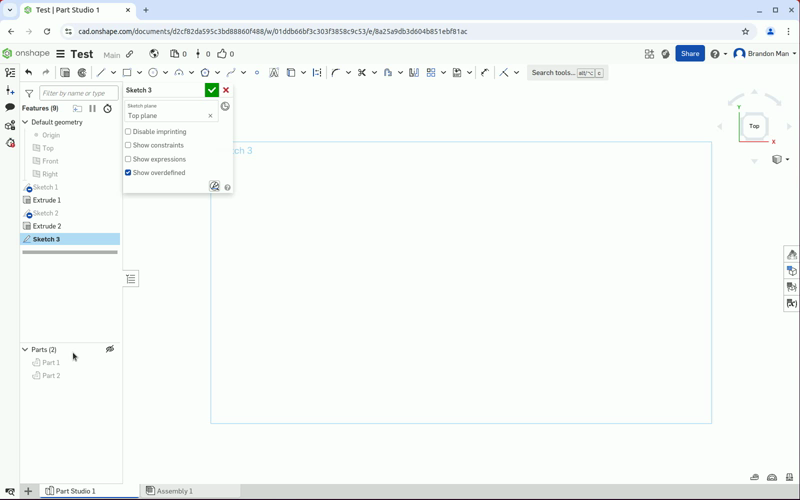
key(c)
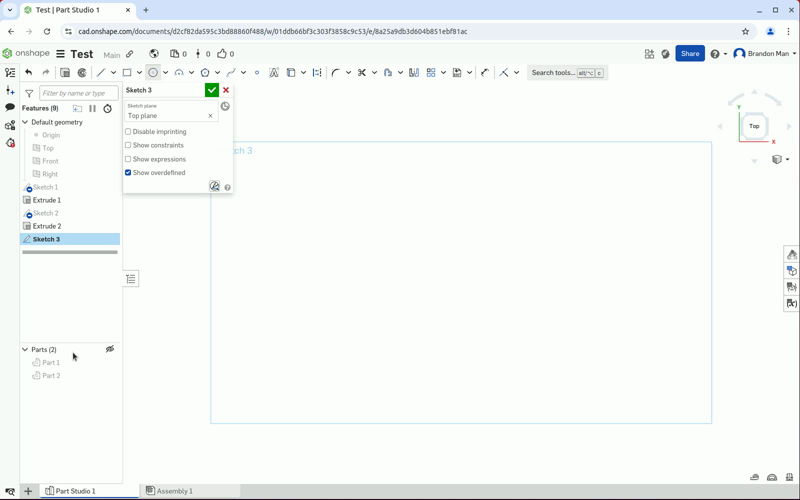
key_down(shift)
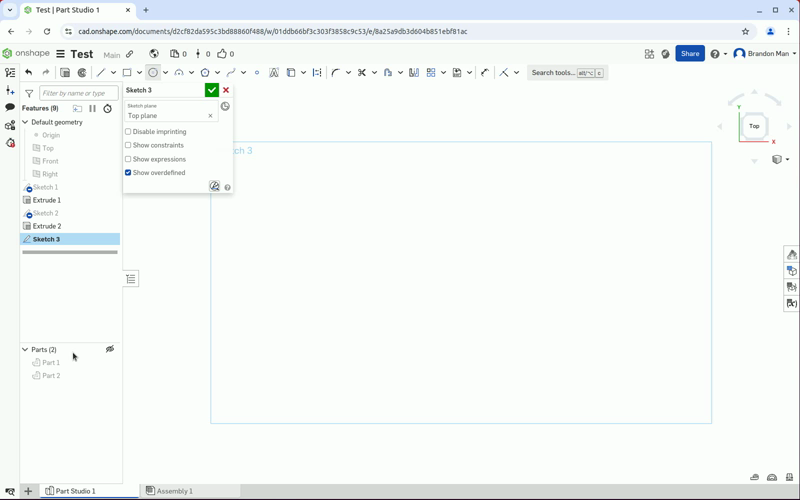
mouse_move(395, 321)
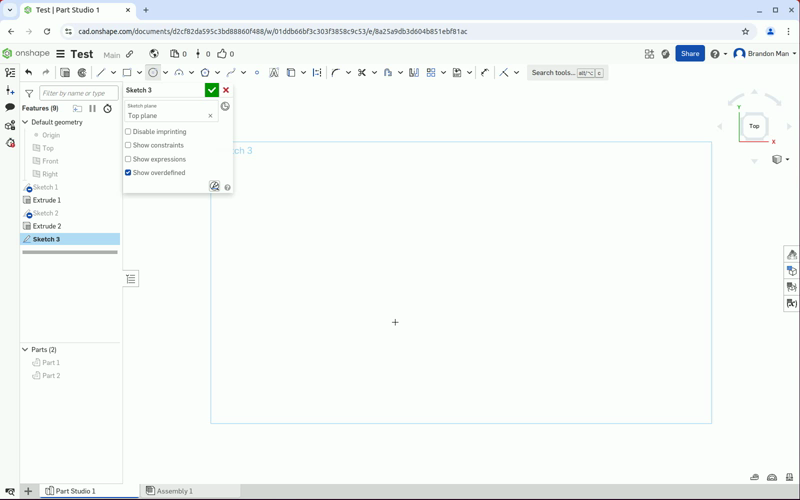
click(395, 321)
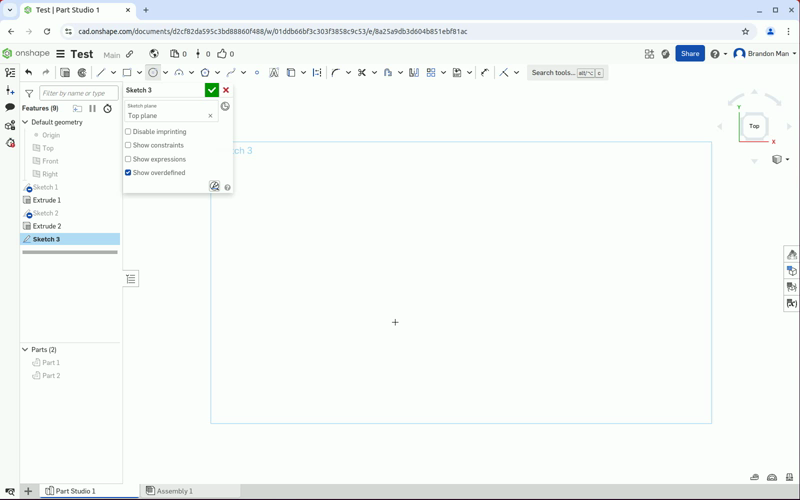
key_up(shift)
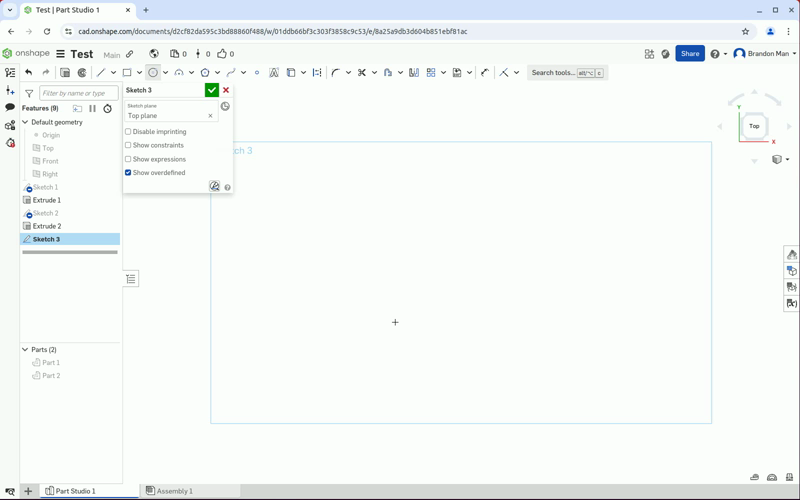
mouse_move(430, 321)
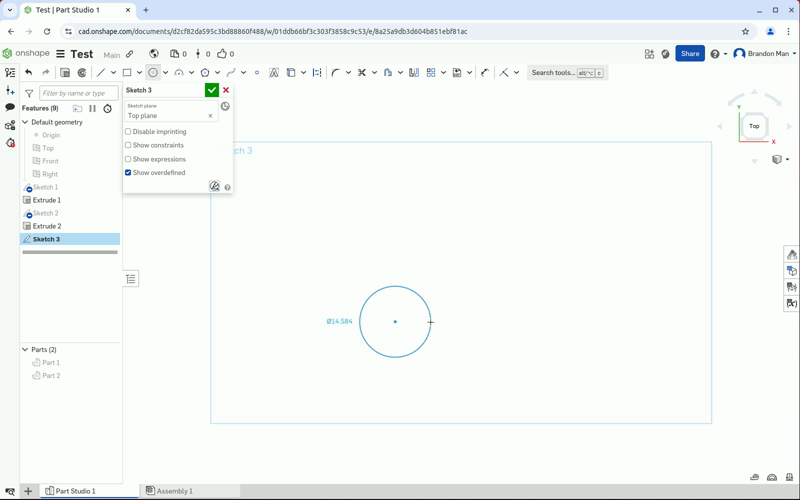
click(430, 321)
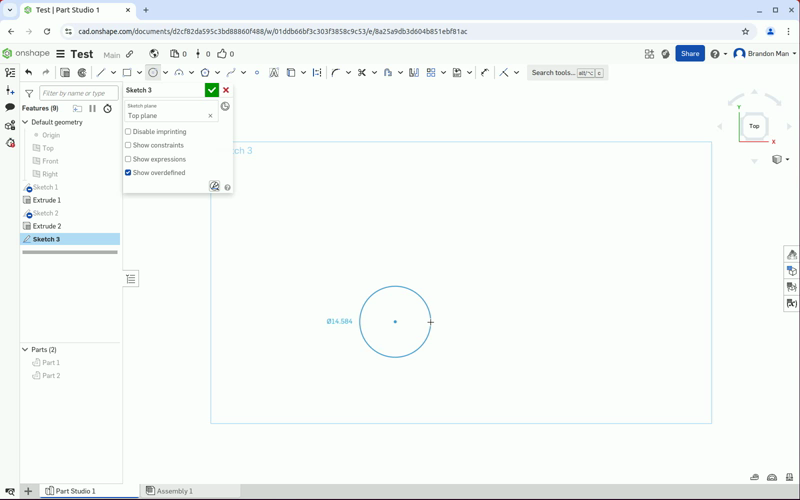
key(esc)
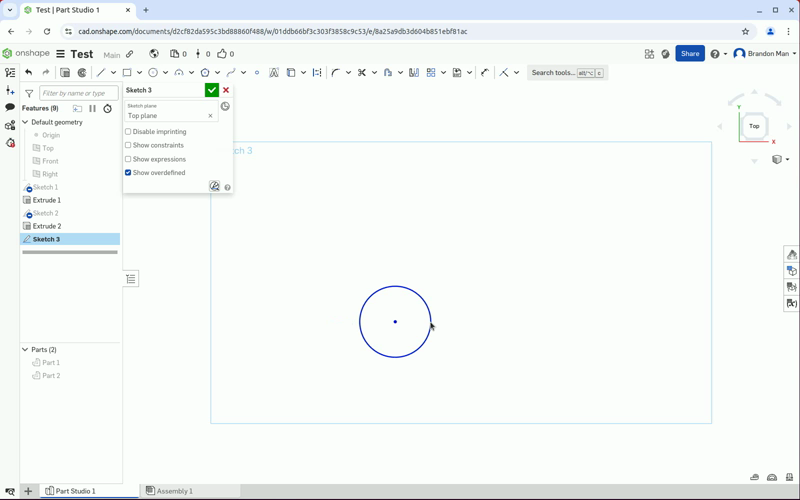
key(c)
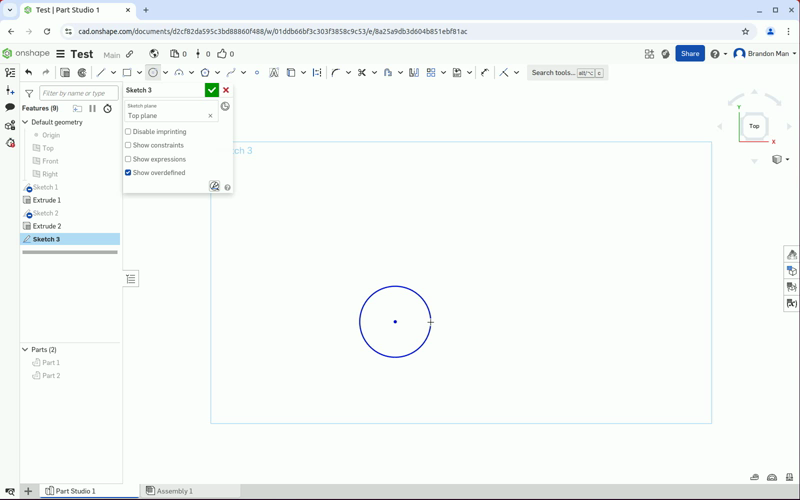
key_down(shift)
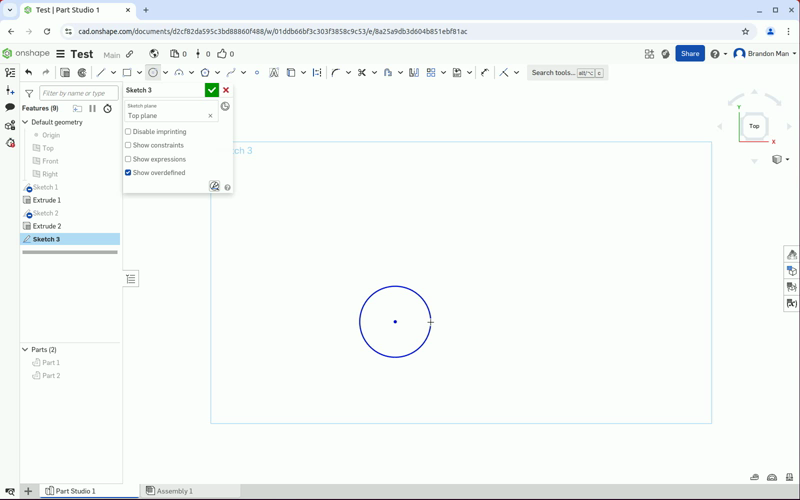
mouse_move(395, 321)
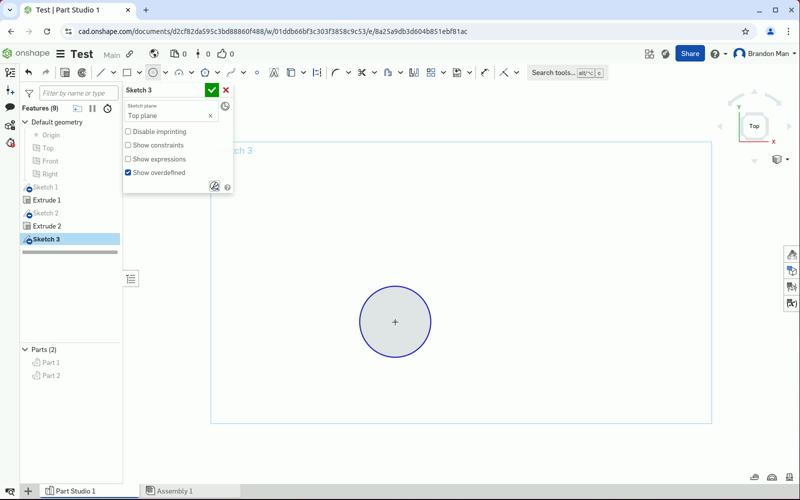
click(395, 321)
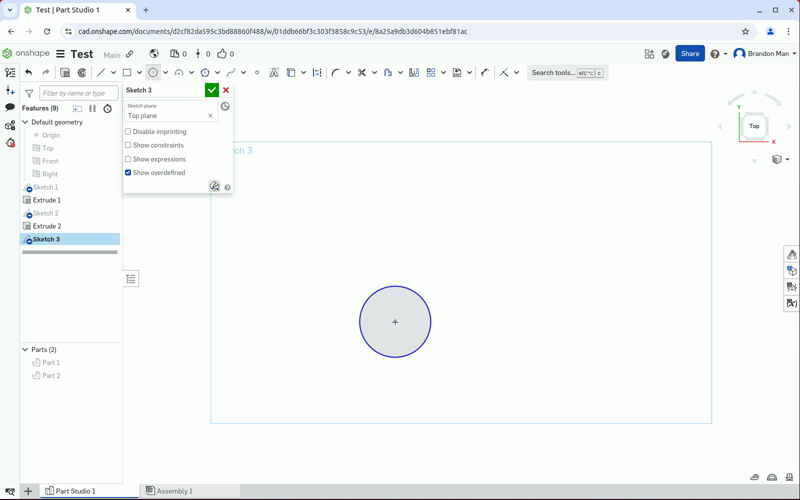
key_up(shift)
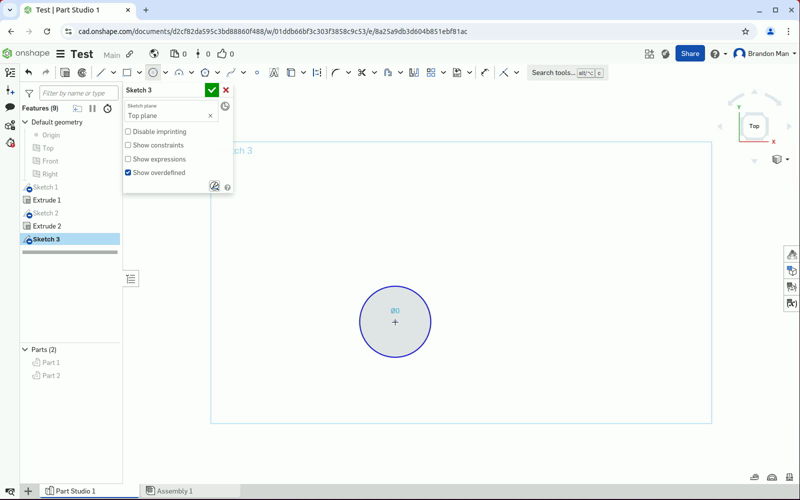
mouse_move(424, 321)
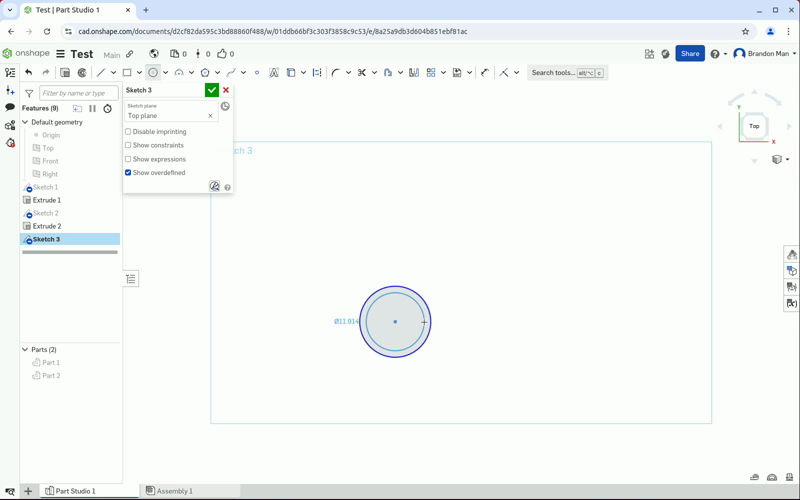
click(424, 321)
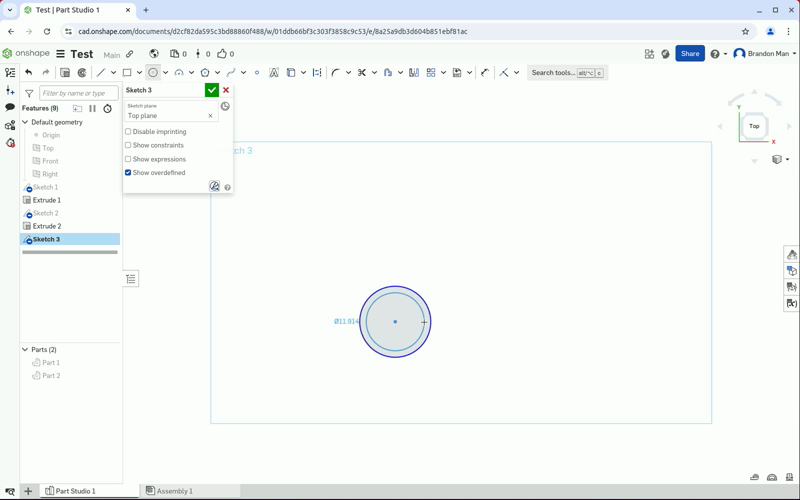
key(esc)
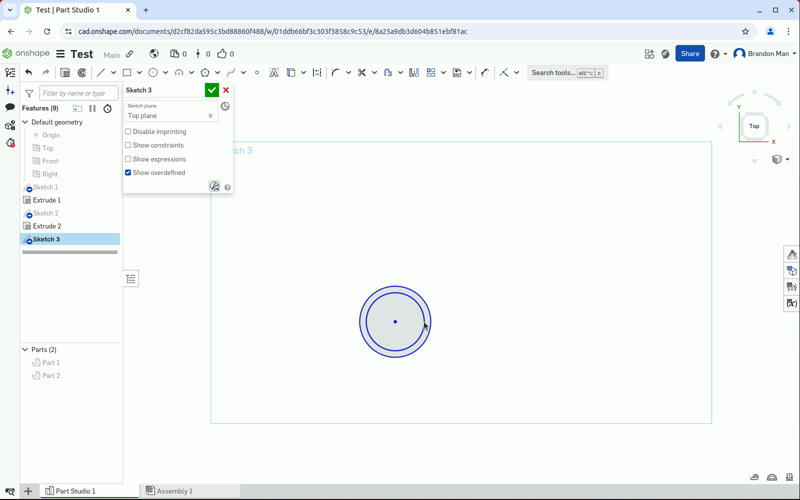
mouse_move(406, 353)
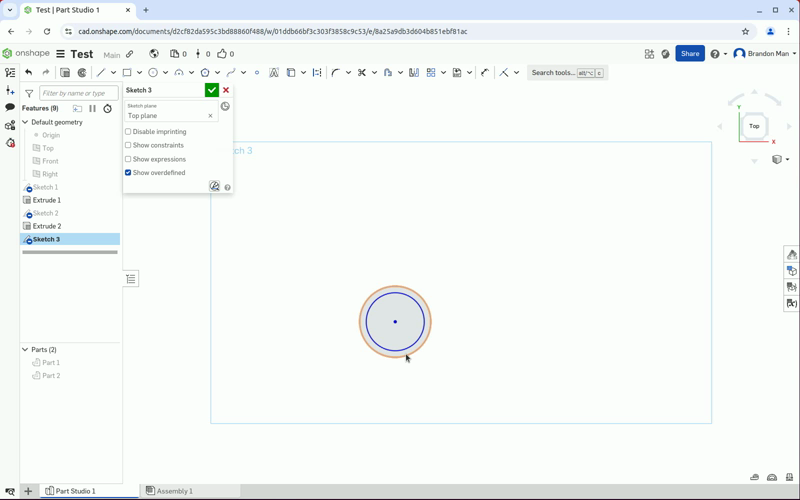
scroll(6)
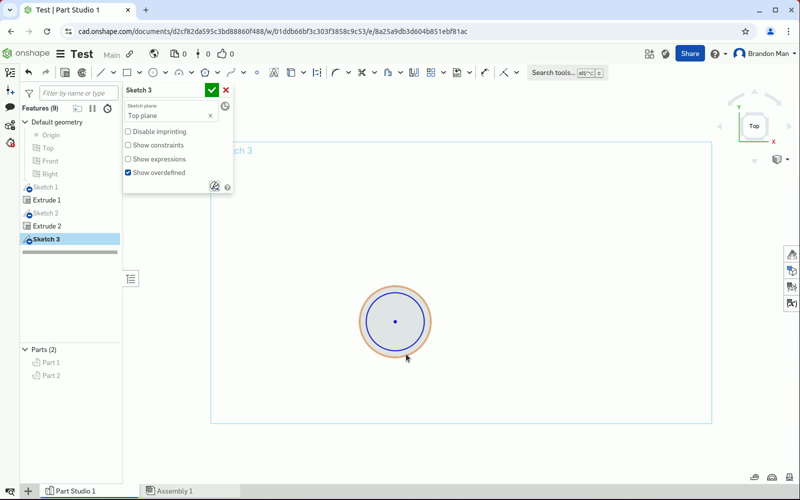
scroll(6)
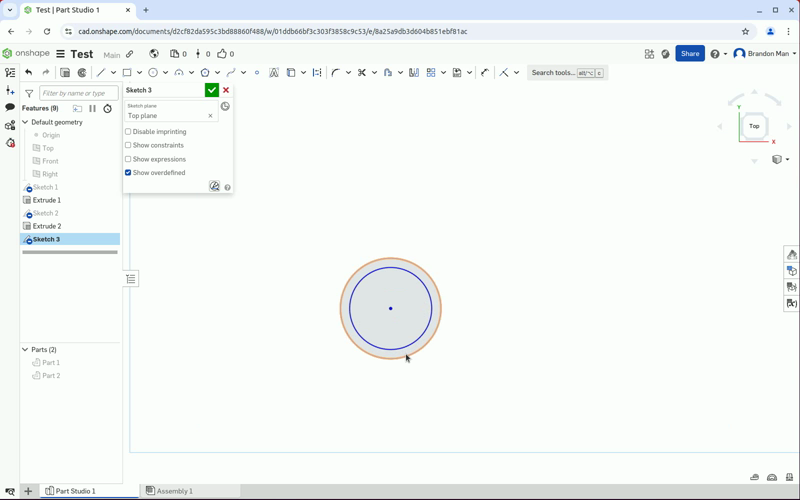
scroll(6)
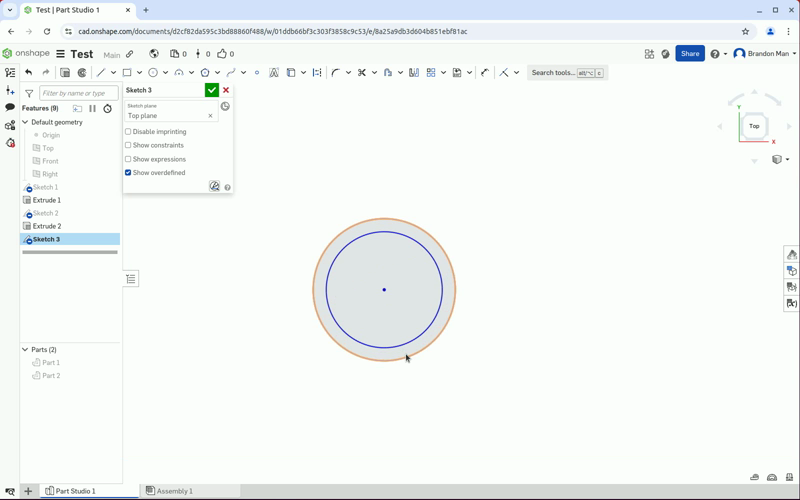
scroll(6)
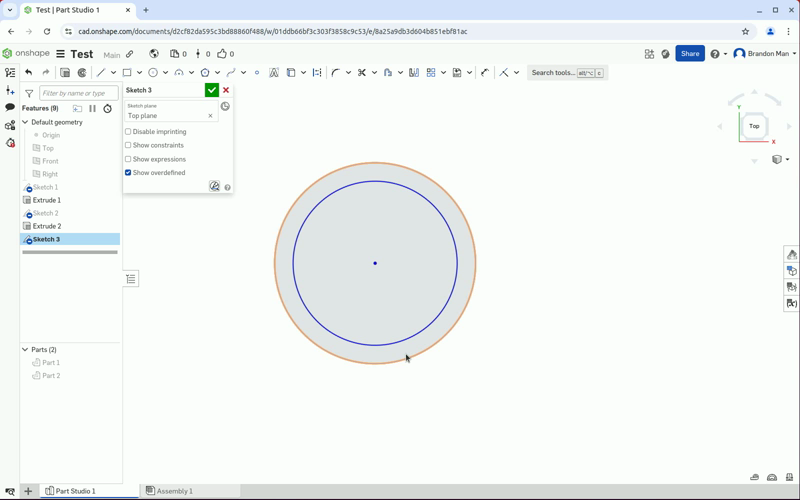
scroll(6)
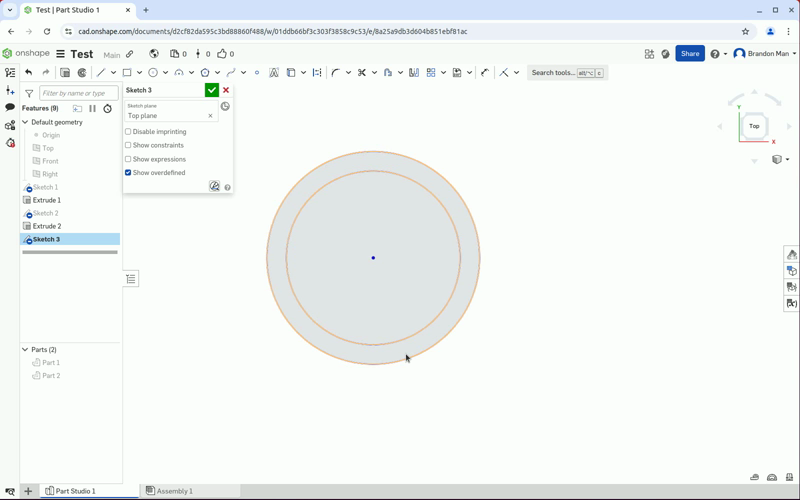
scroll(6)
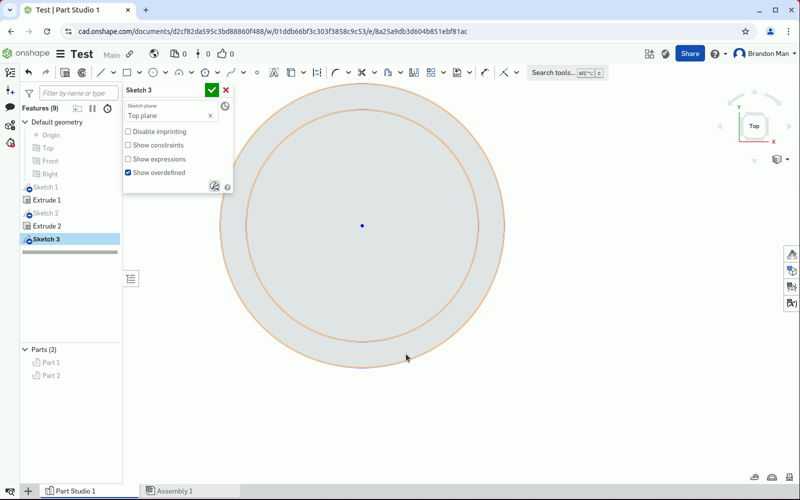
scroll(6)
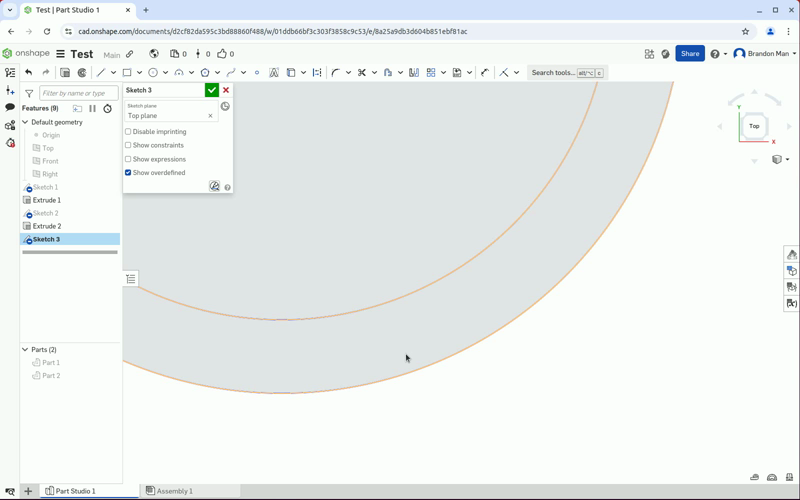
click(406, 353)
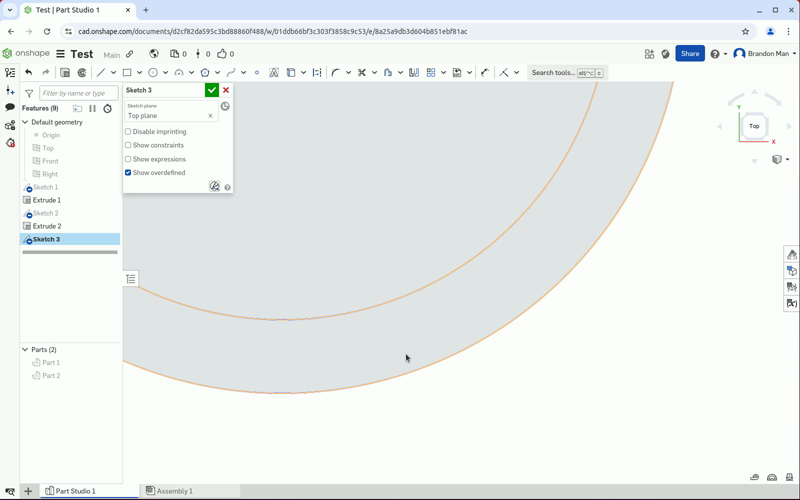
scroll(-6)
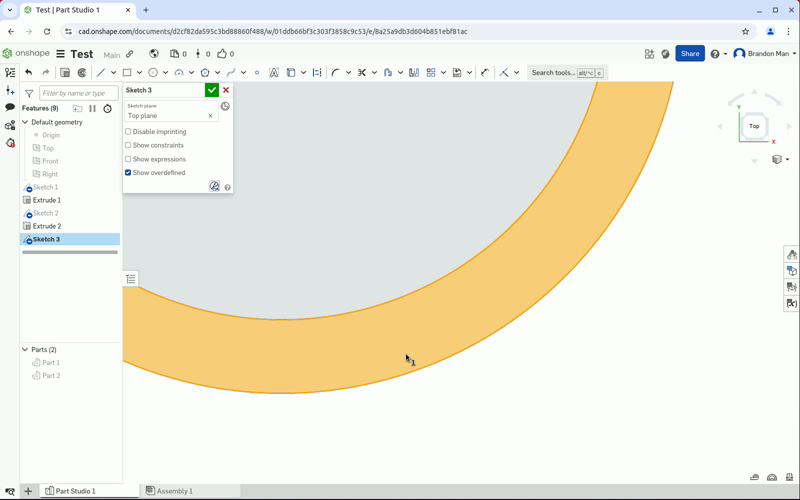
scroll(-6)
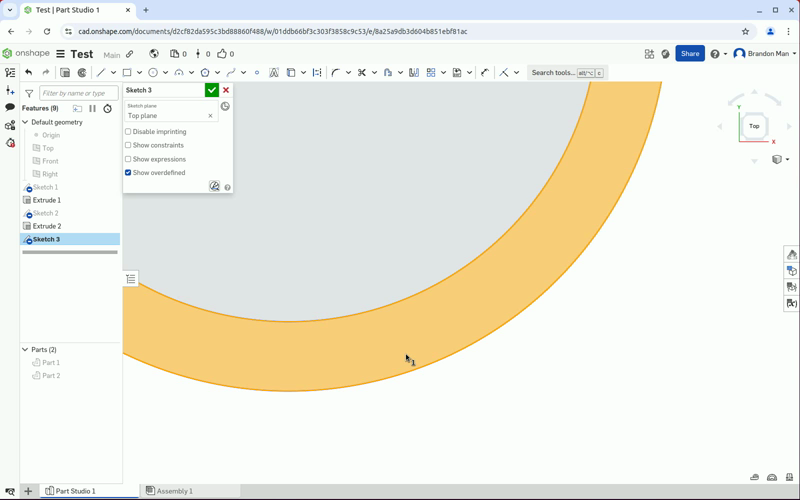
scroll(-6)
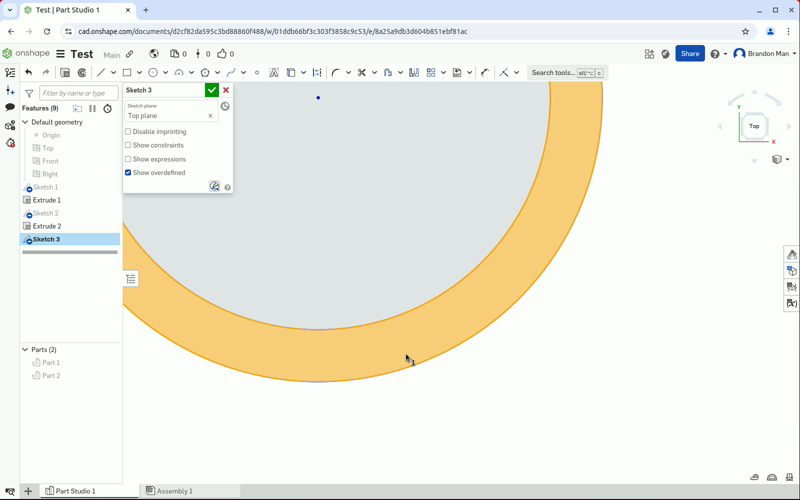
scroll(-6)
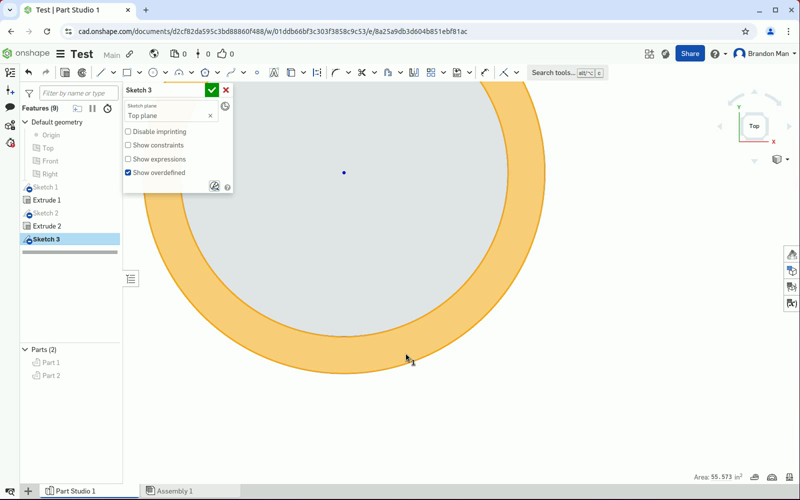
scroll(-6)
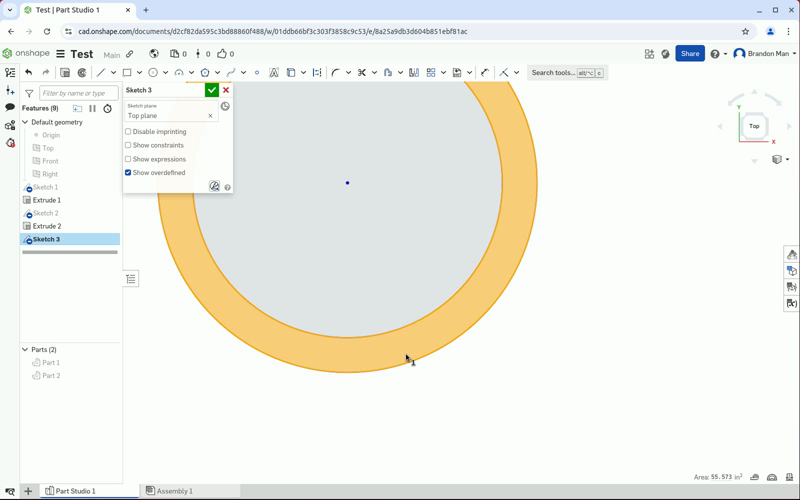
scroll(-6)
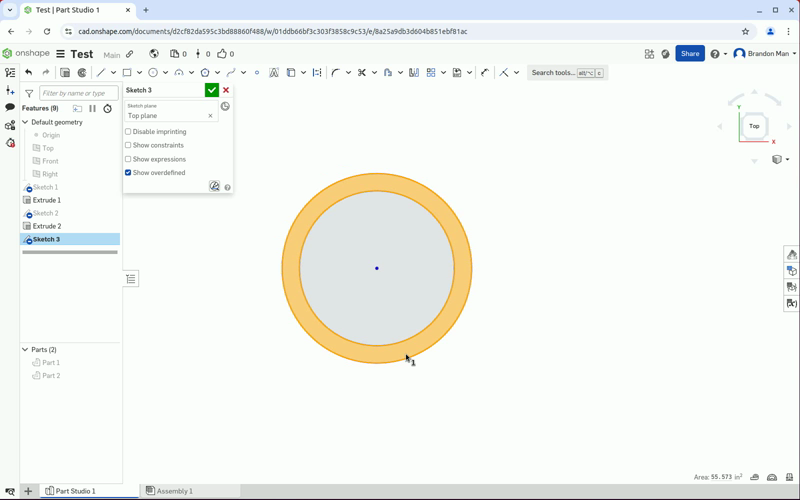
scroll(-6)
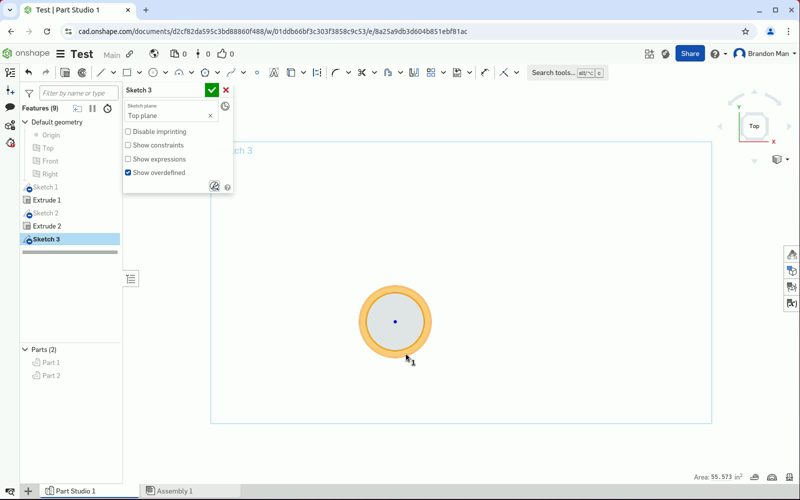
mouse_move(73, 352)
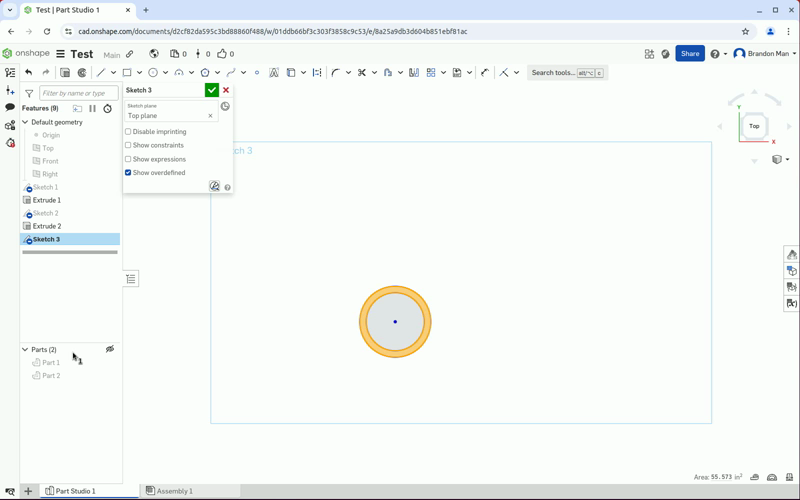
key(shift+y)
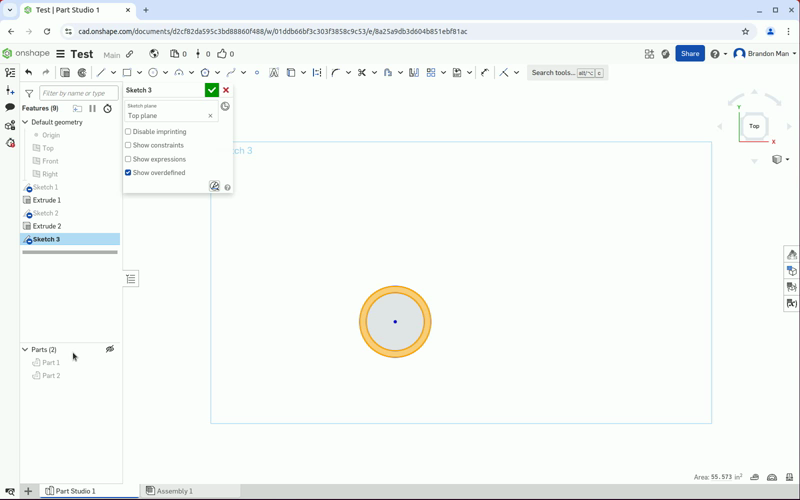
key(shift+e)
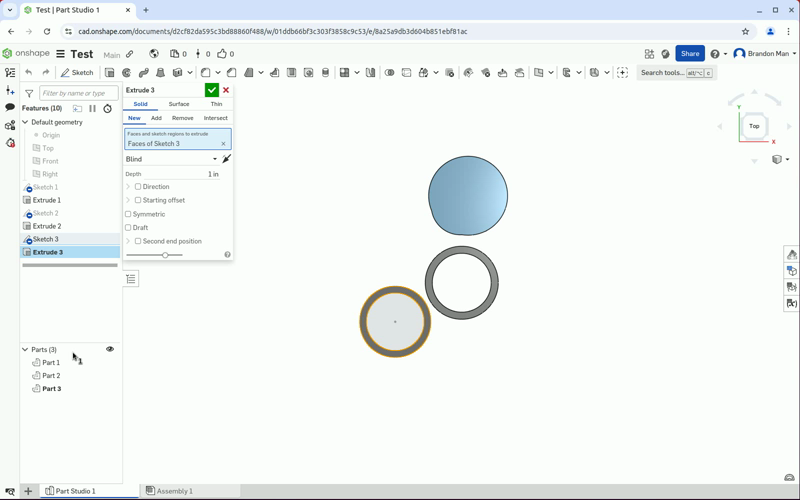
mouse_move(143, 106)
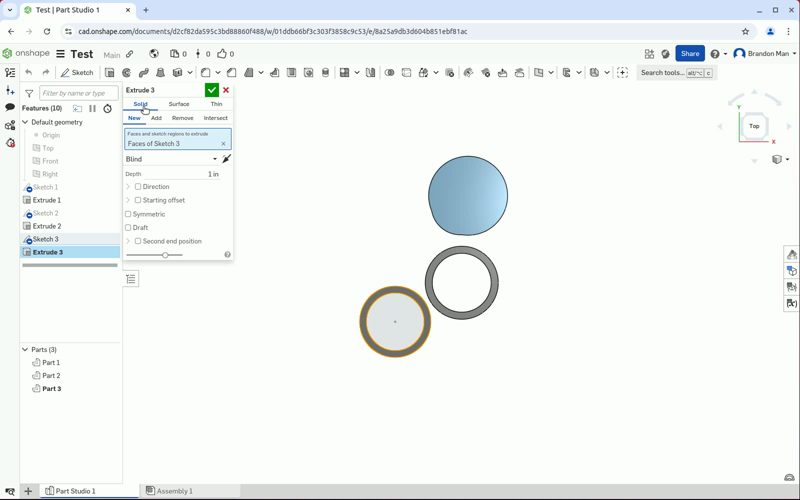
click(143, 106)
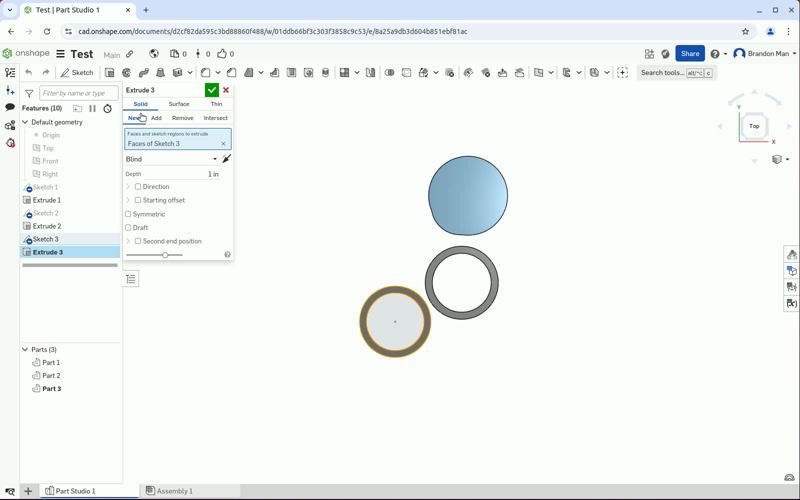
mouse_move(137, 120)
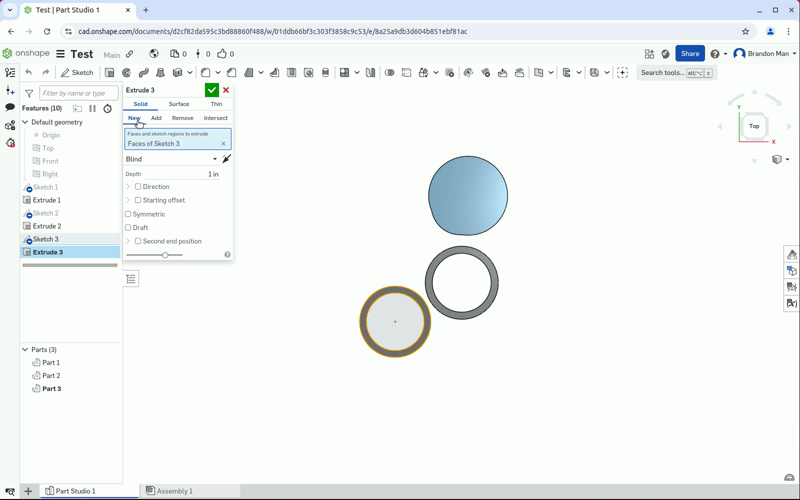
click(137, 120)
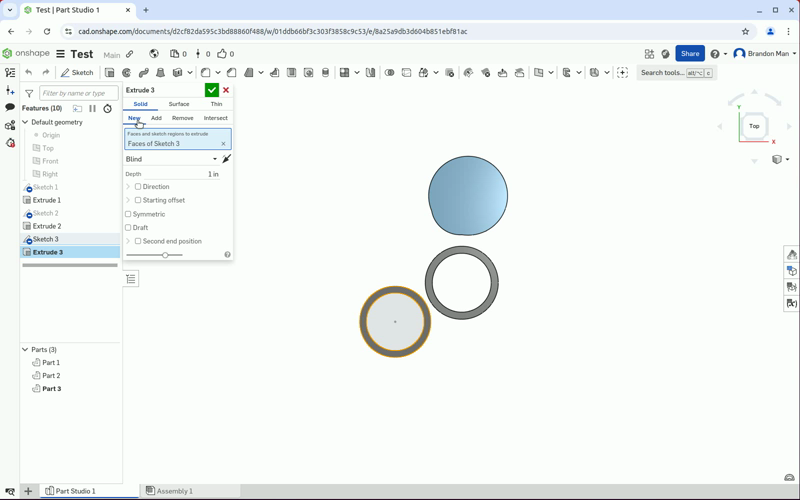
key(tab, 4)
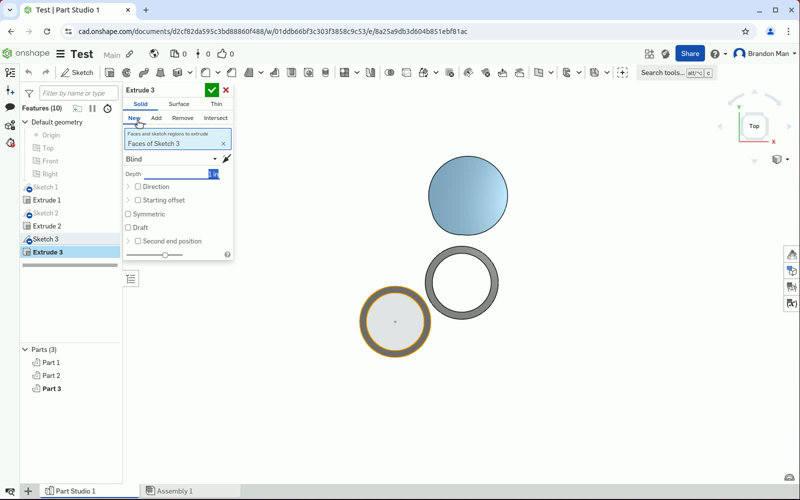
text(3.851)
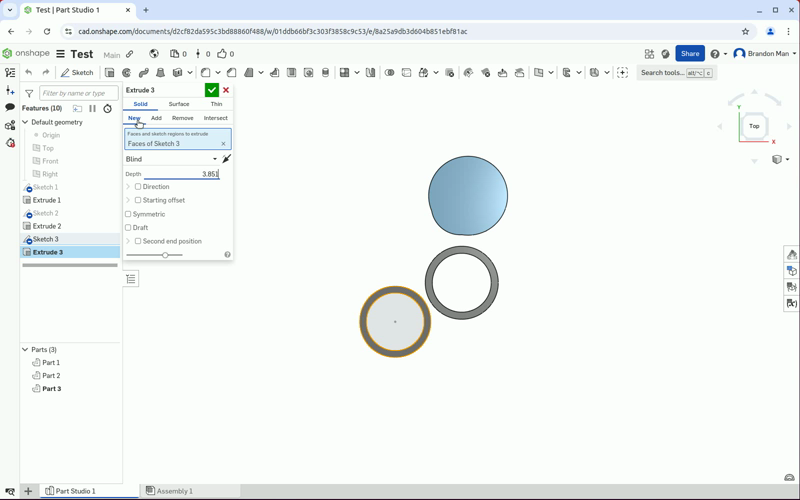
key(enter)
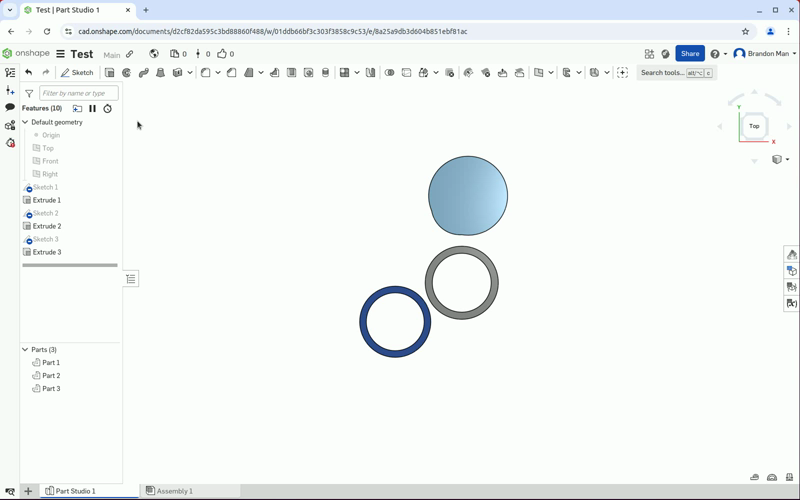
key(shift+h)
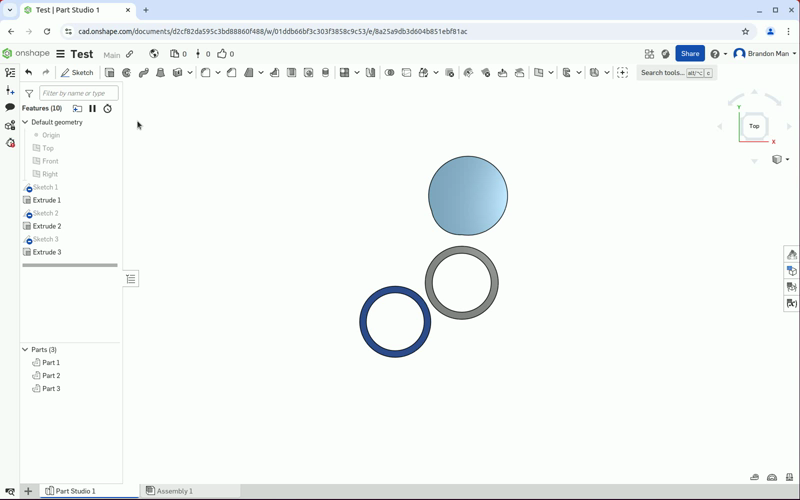
key(shift+h)
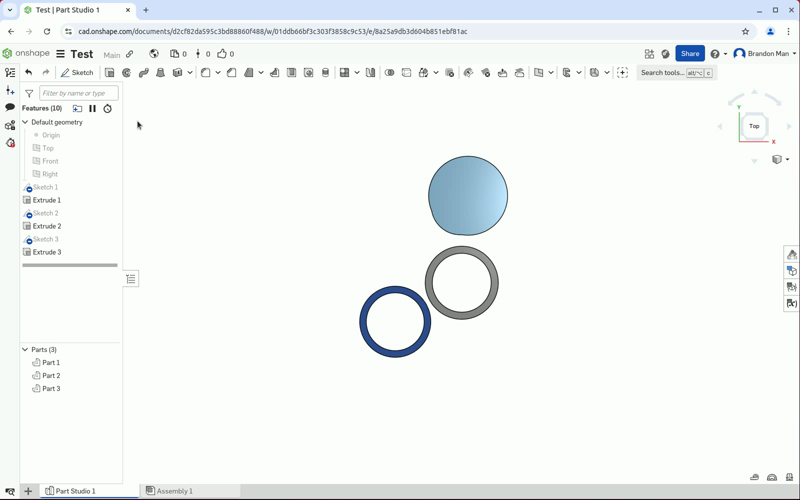
mouse_move(73, 189)
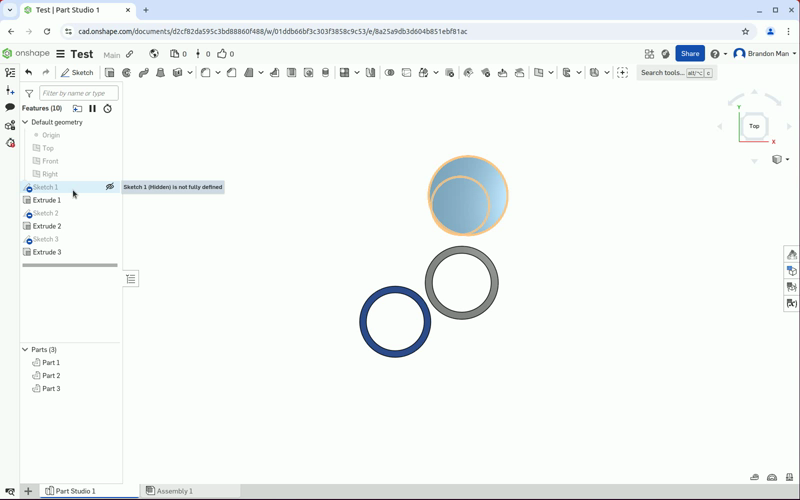
click(73, 189)
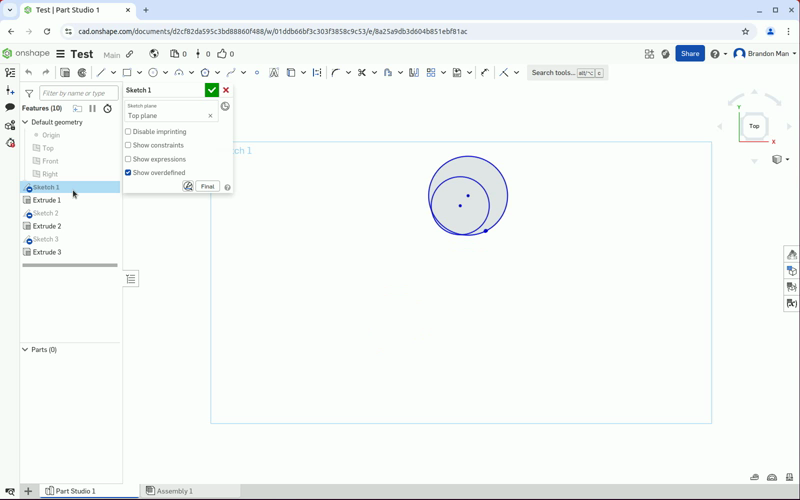
mouse_move(229, 92)
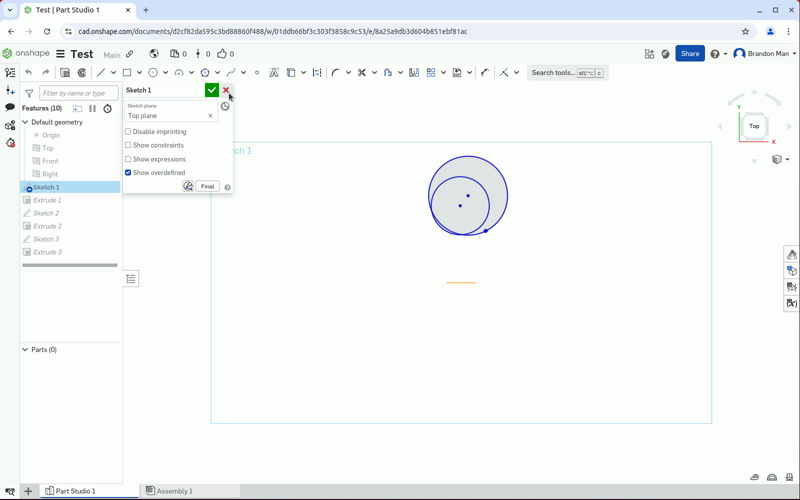
click(229, 92)
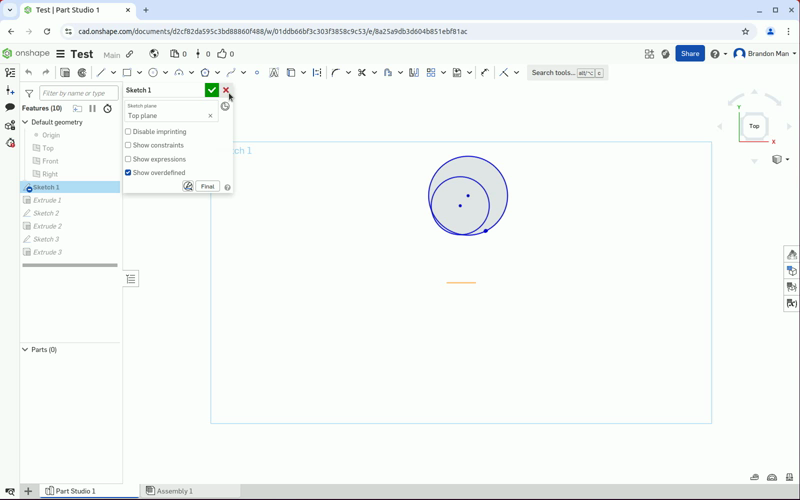
key(shift+s)
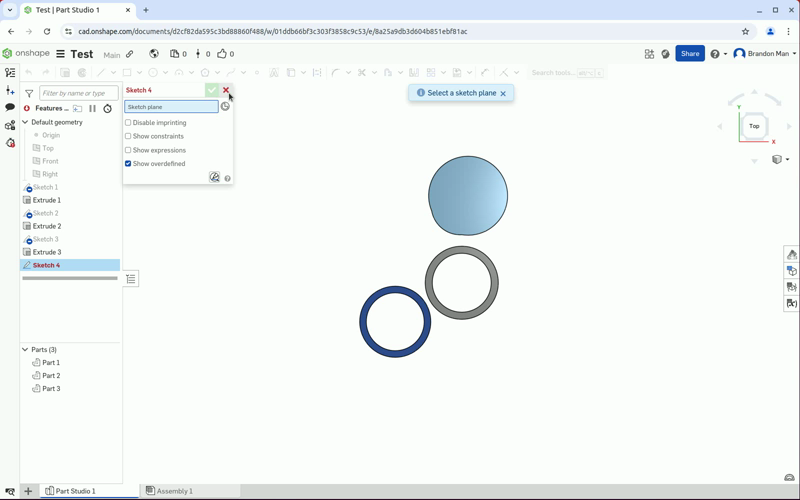
mouse_move(73, 150)
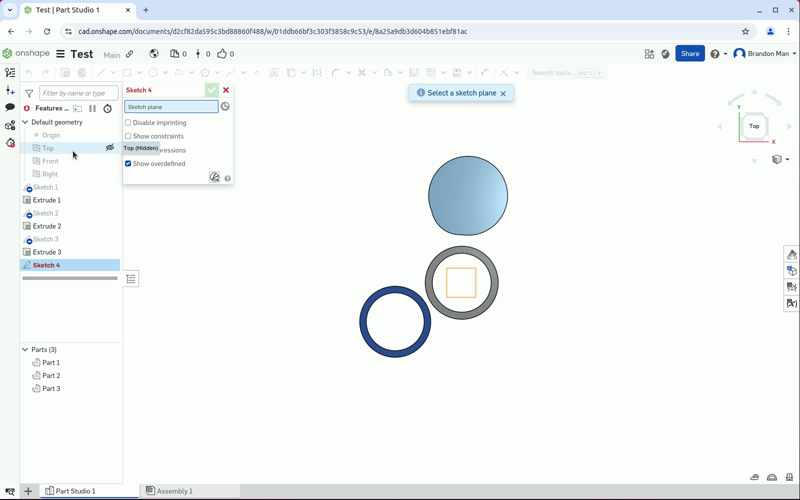
click(73, 150)
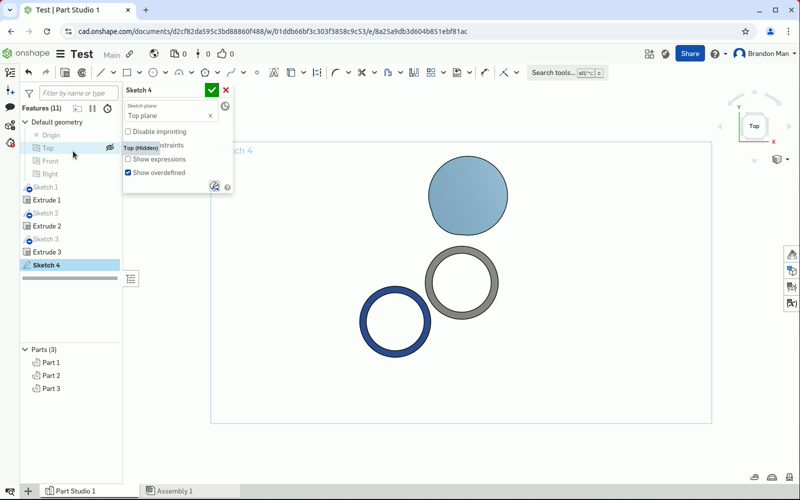
mouse_move(73, 352)
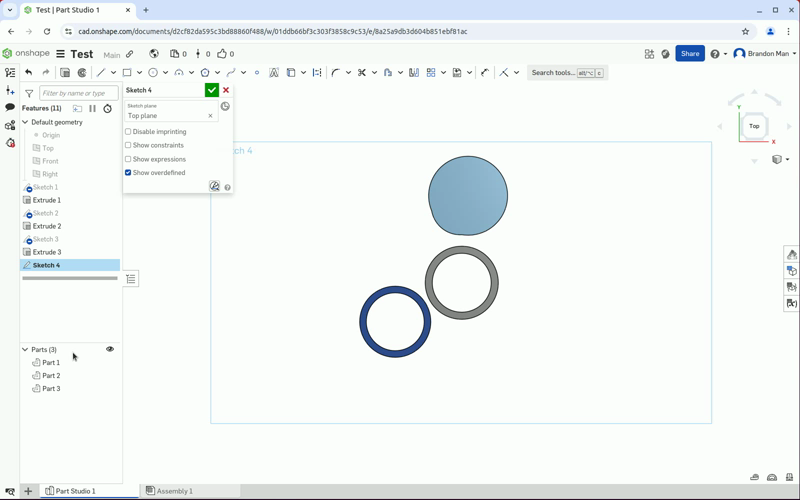
key(y)
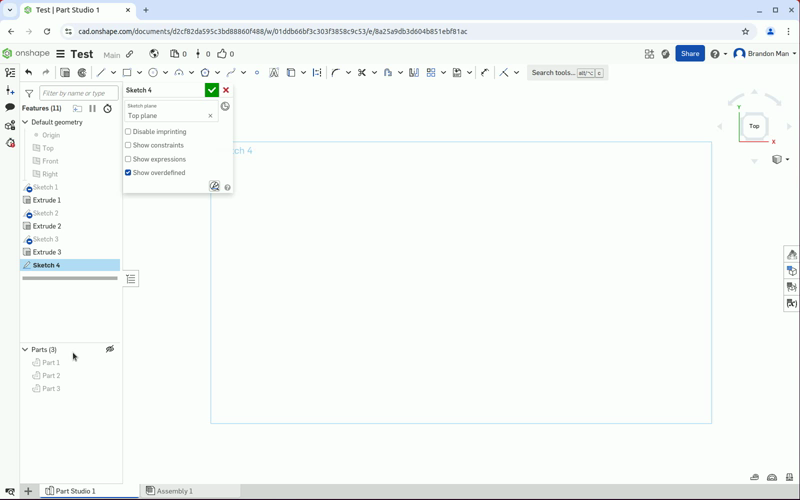
key(c)
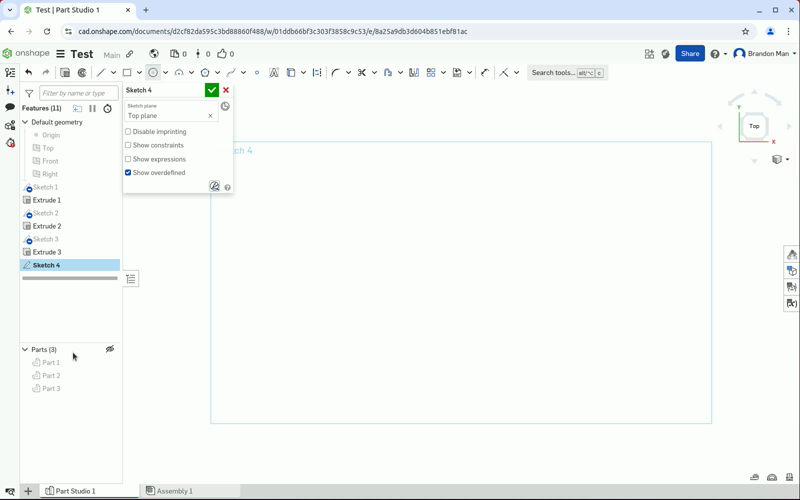
key_down(shift)
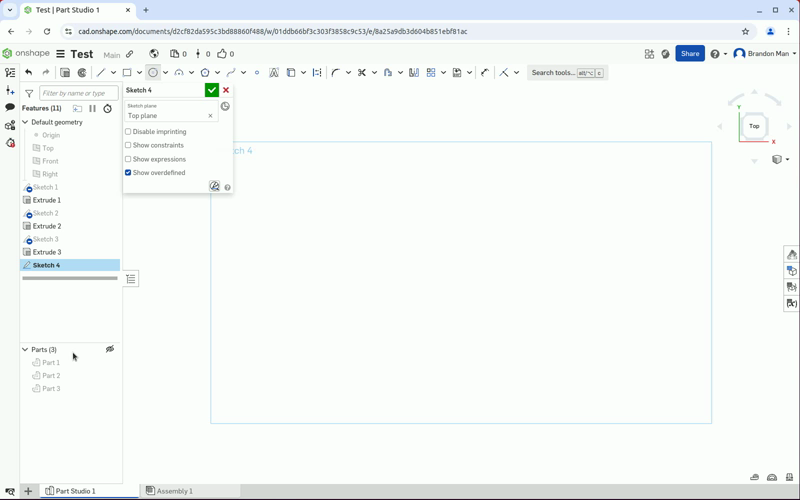
mouse_move(527, 321)
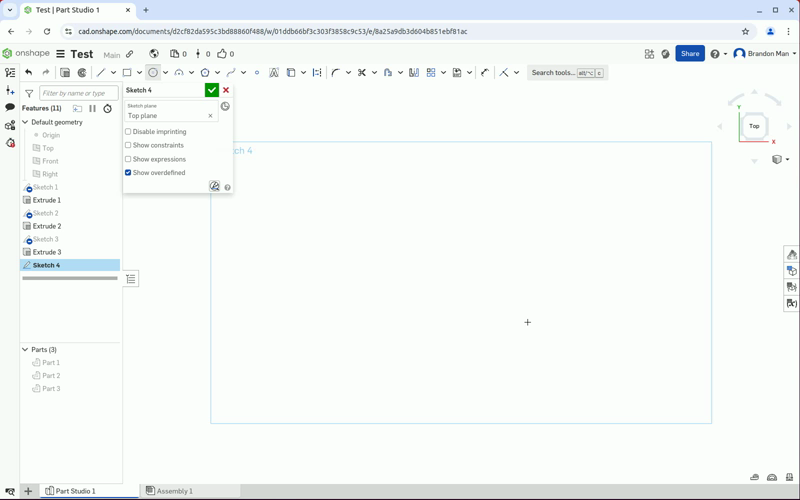
click(527, 321)
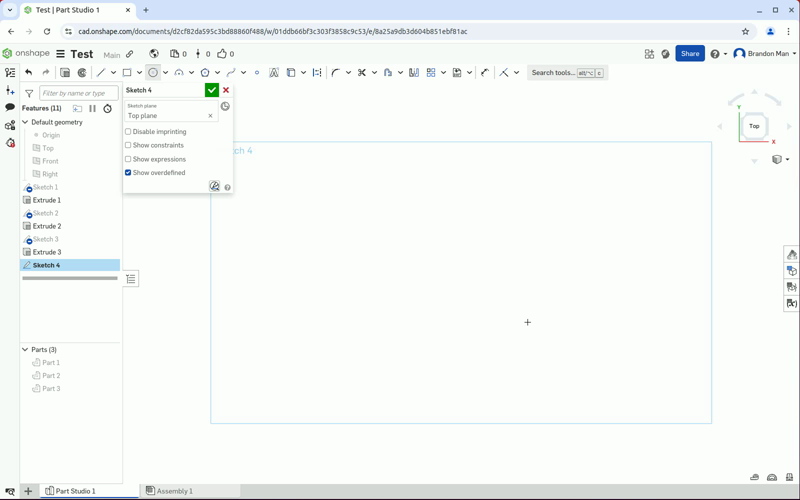
key_up(shift)
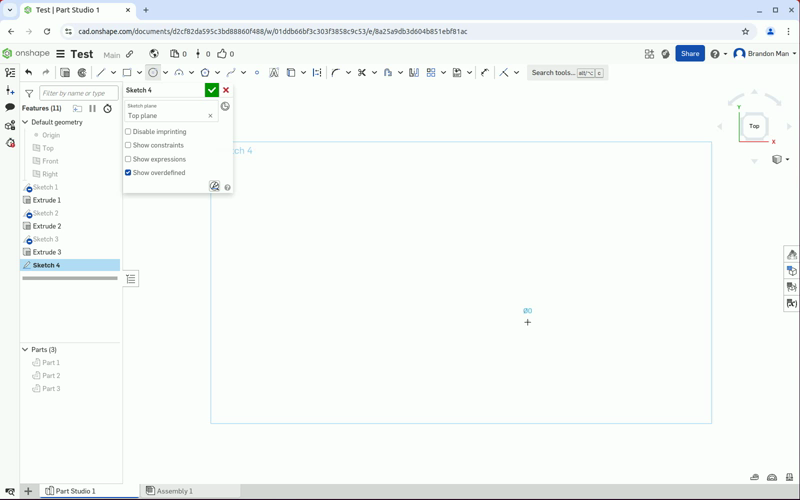
mouse_move(563, 321)
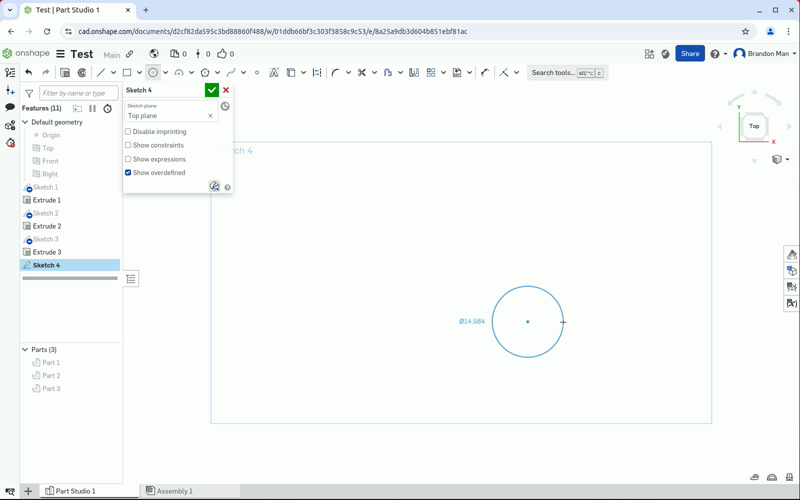
click(563, 321)
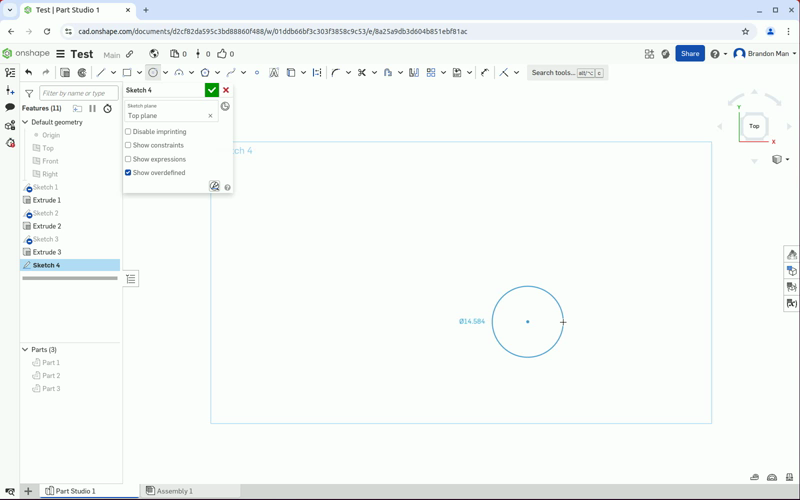
key(esc)
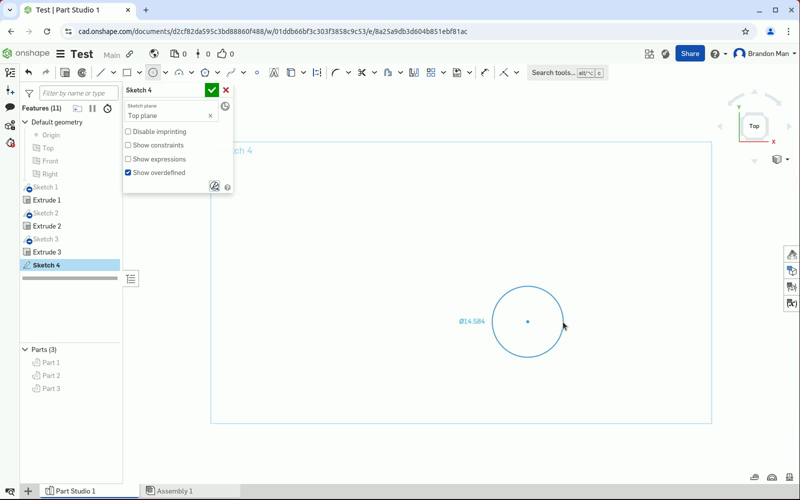
key(c)
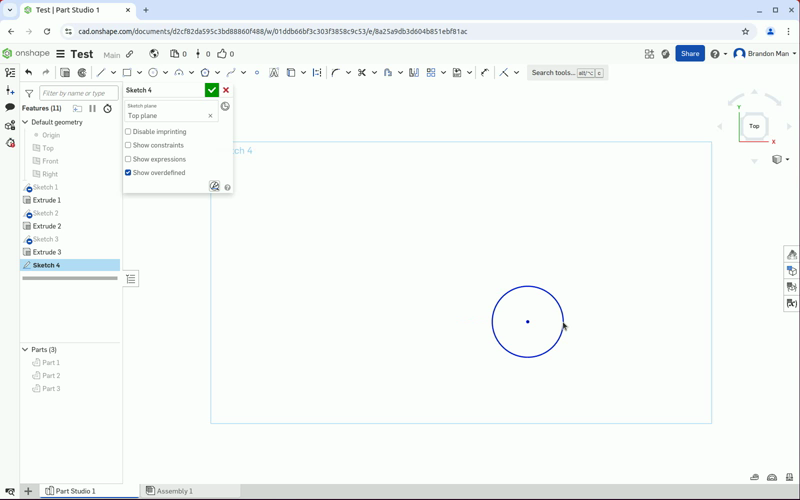
key_down(shift)
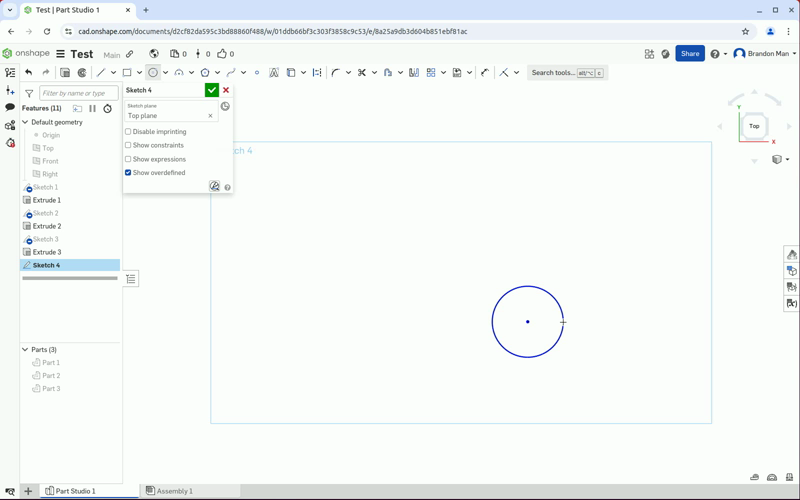
mouse_move(527, 321)
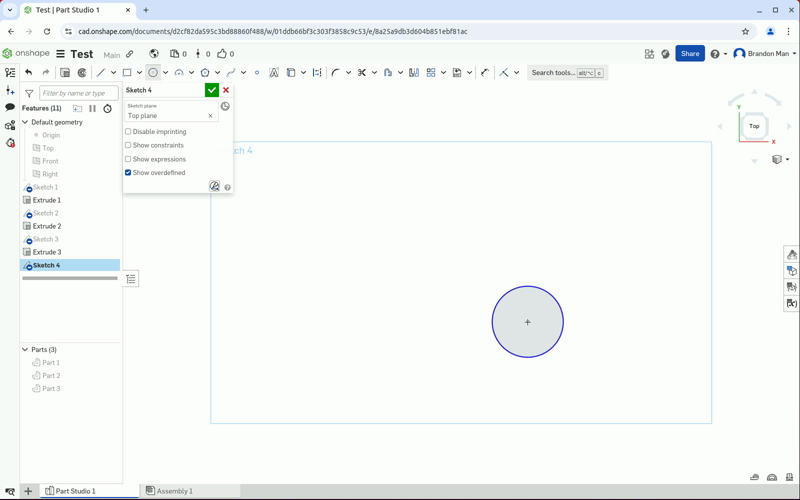
click(527, 321)
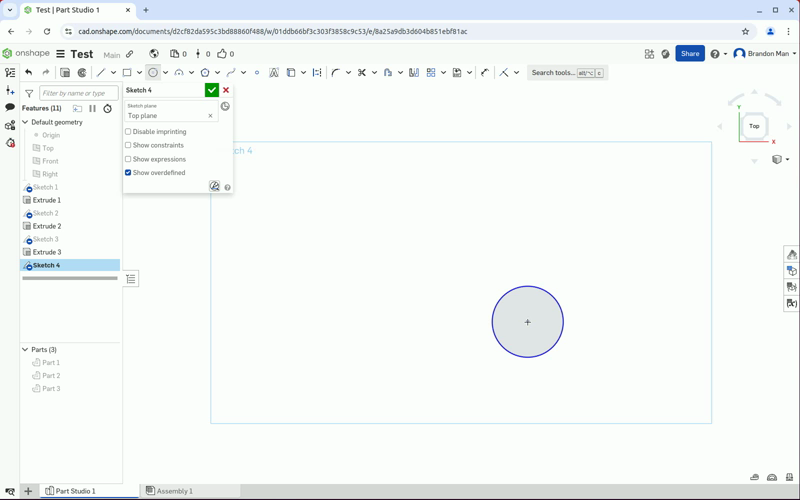
key_up(shift)
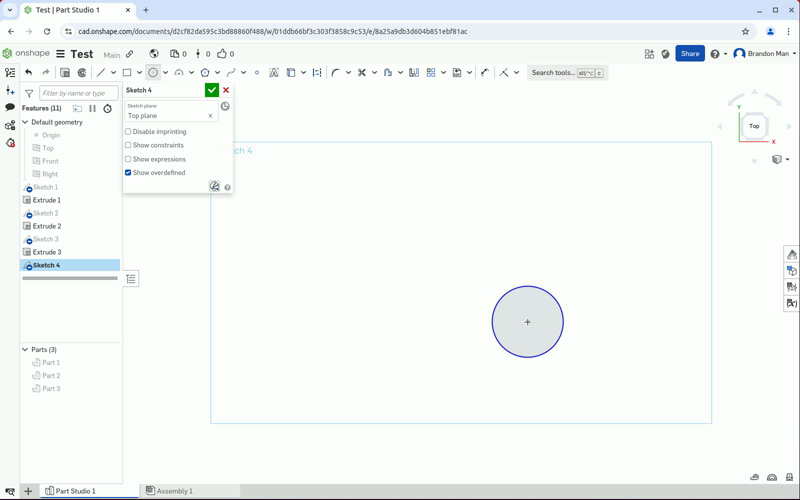
mouse_move(557, 321)
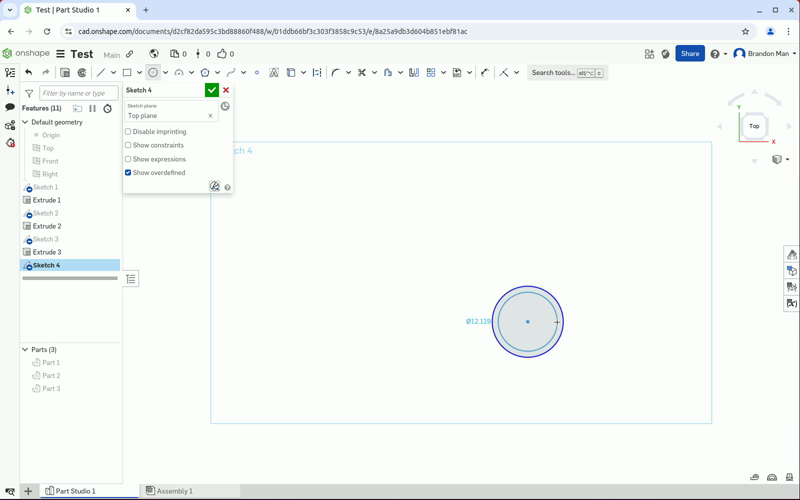
click(557, 321)
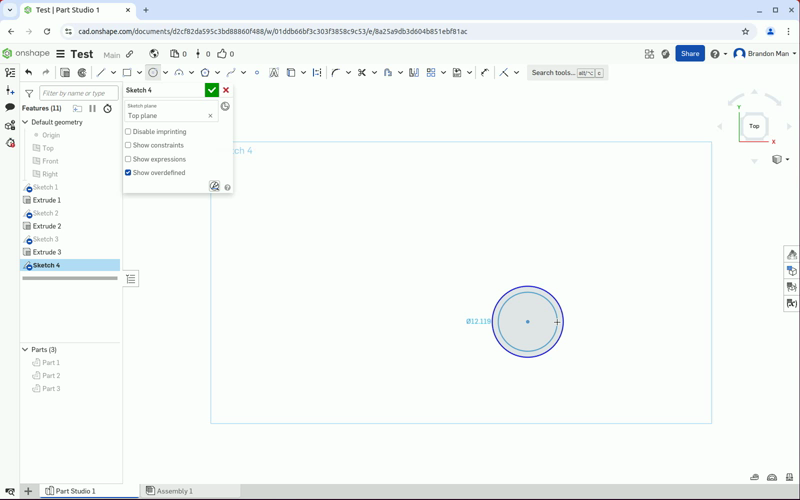
key(esc)
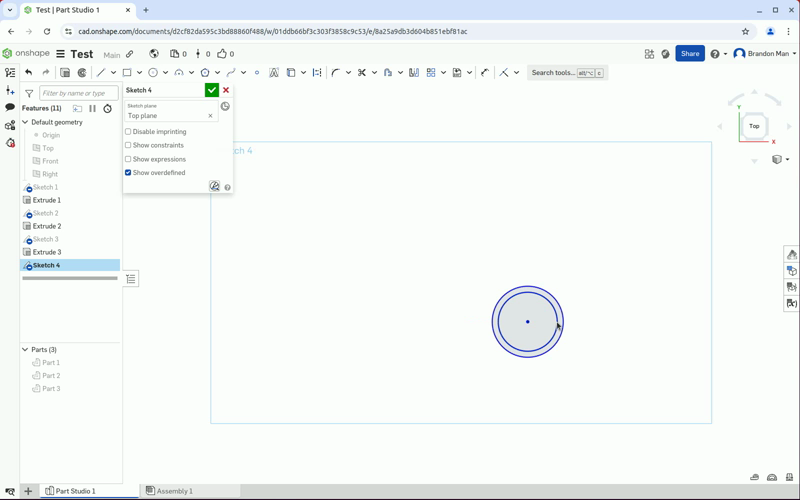
mouse_move(528, 287)
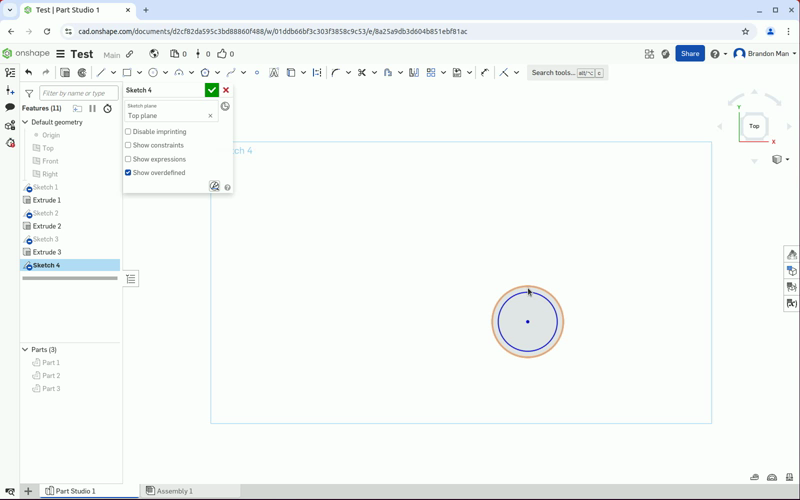
scroll(6)
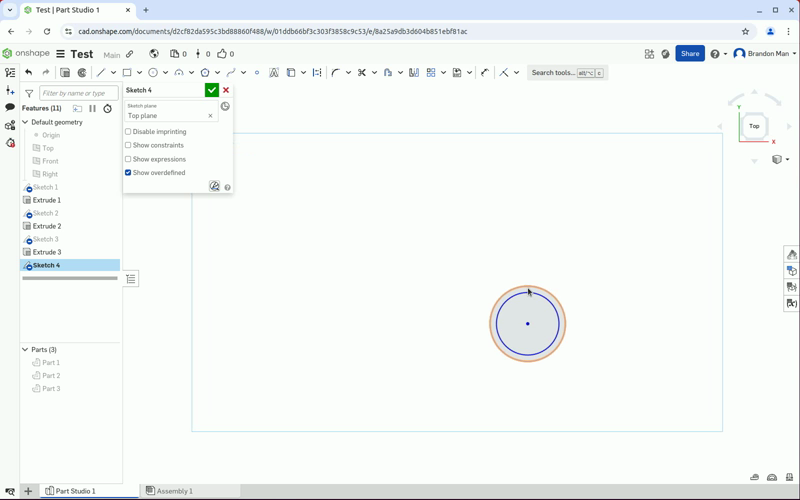
scroll(6)
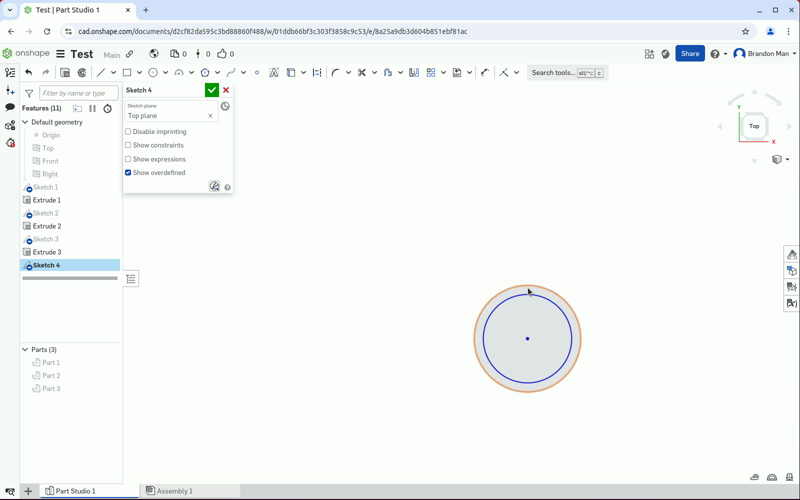
scroll(6)
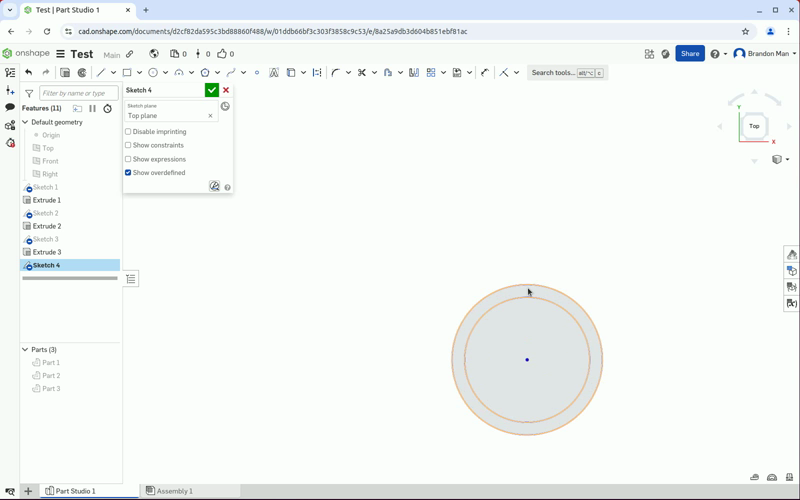
scroll(6)
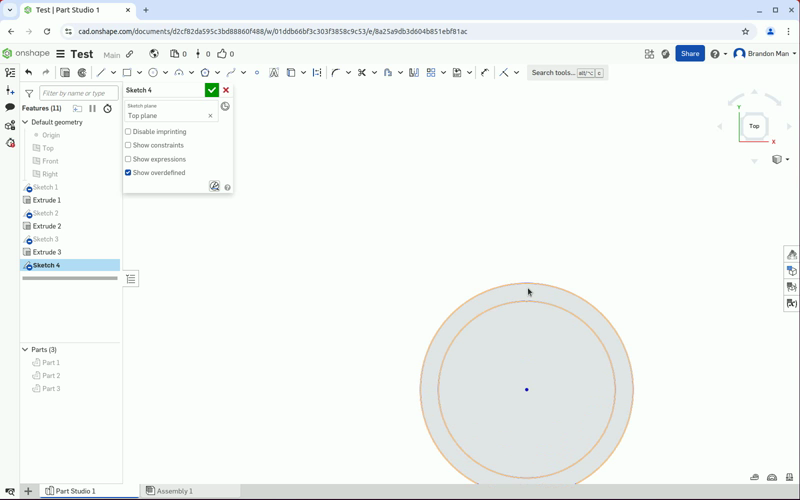
scroll(6)
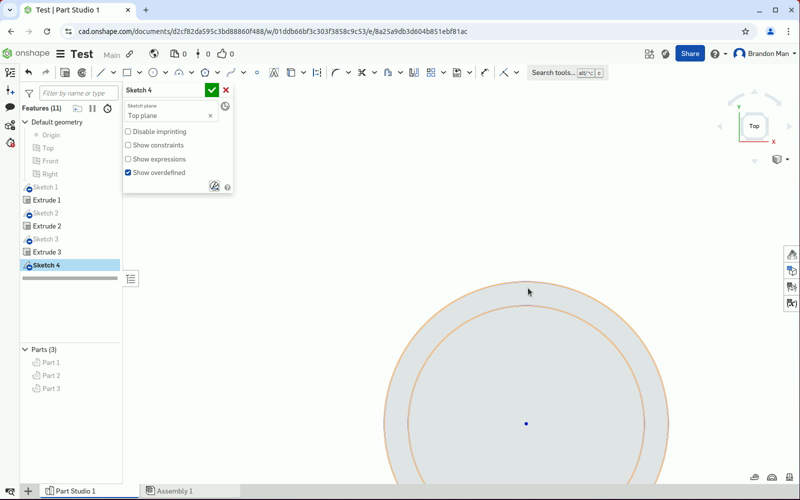
scroll(6)
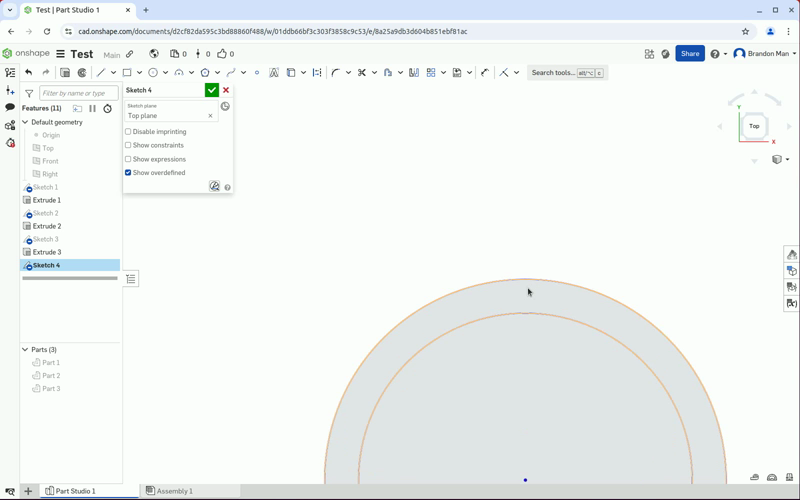
scroll(6)
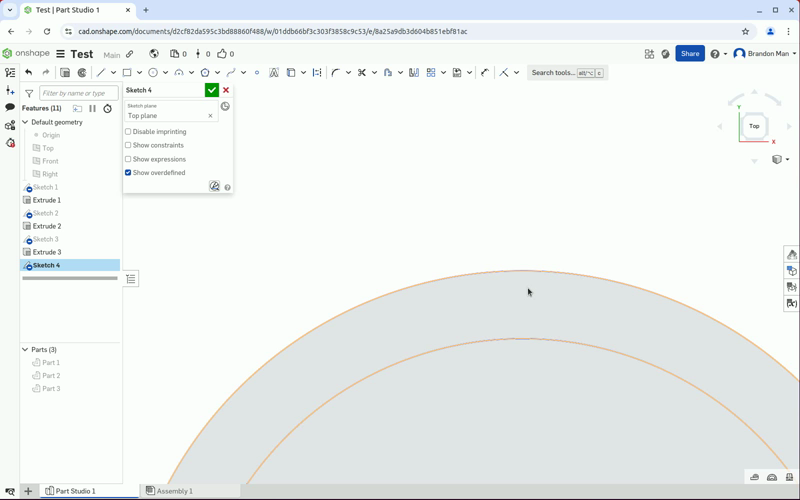
click(528, 287)
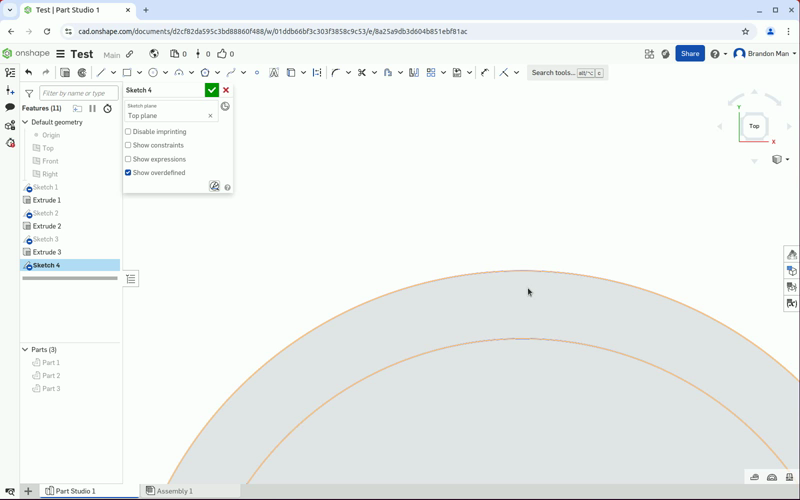
scroll(-6)
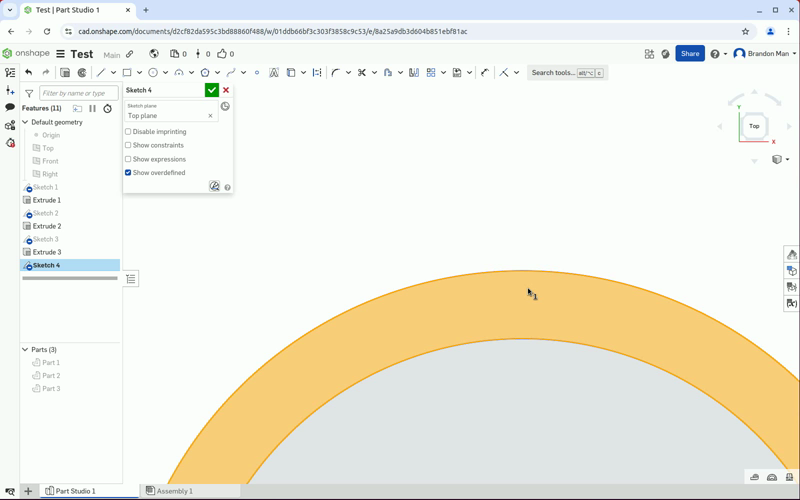
scroll(-6)
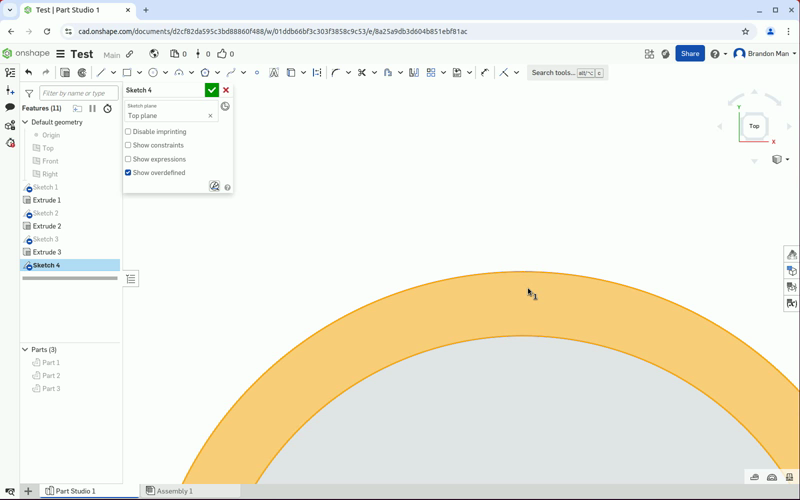
scroll(-6)
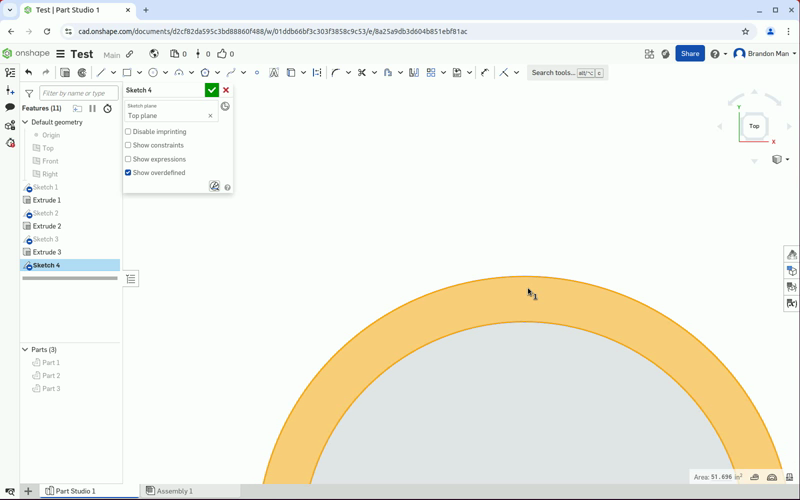
scroll(-6)
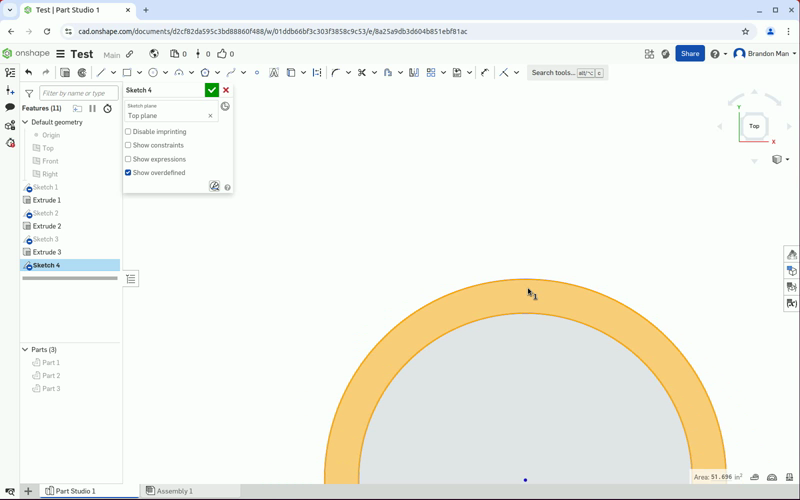
scroll(-6)
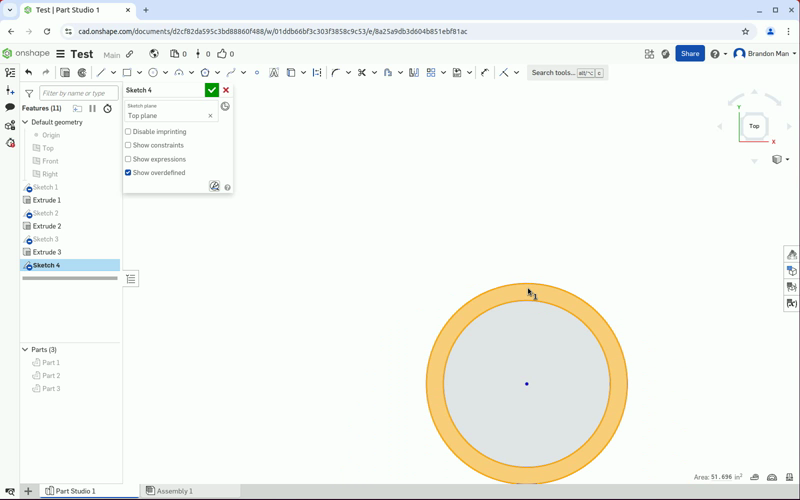
scroll(-6)
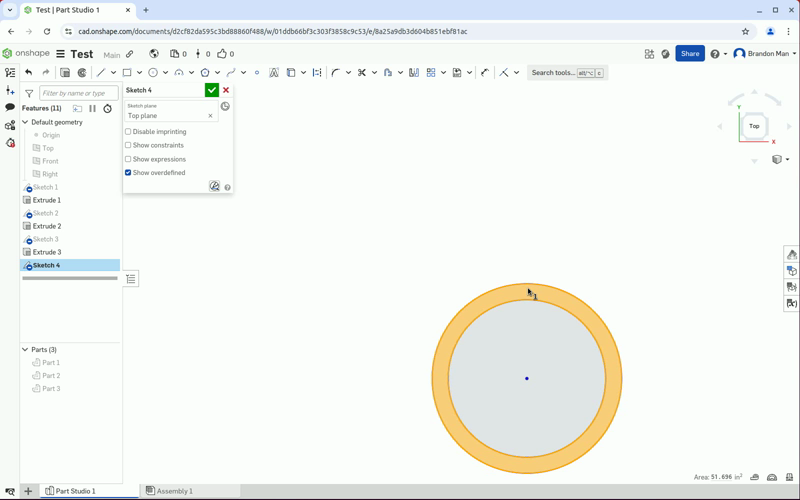
scroll(-6)
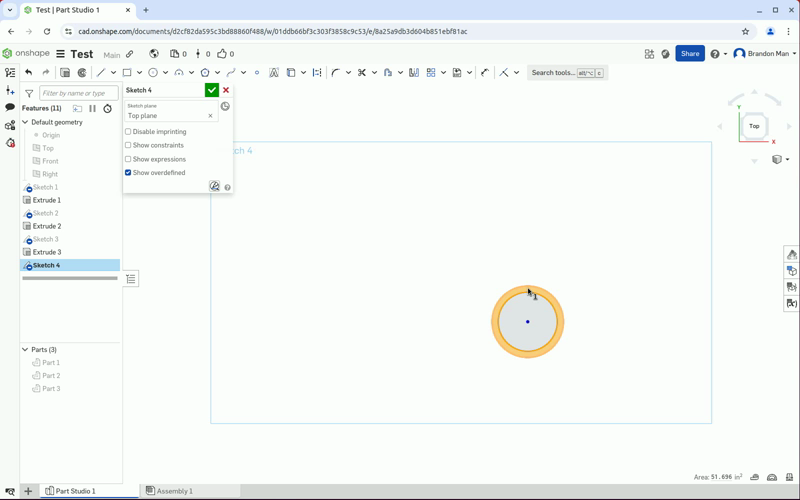
mouse_move(73, 352)
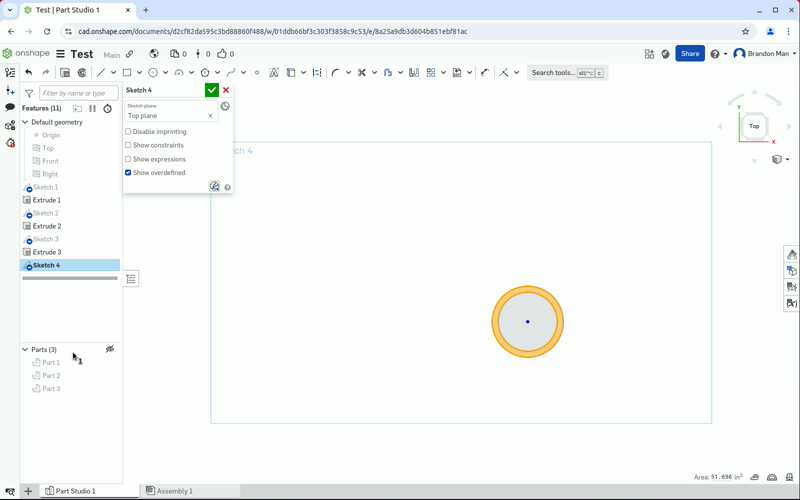
key(shift+y)
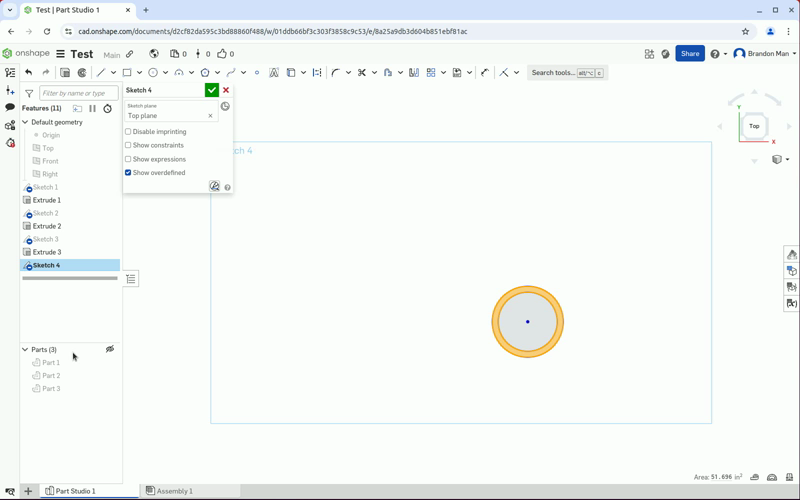
key(shift+e)
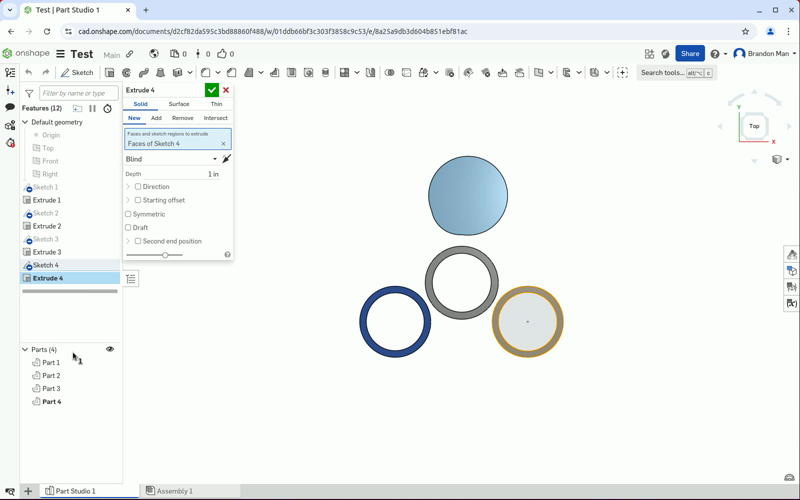
mouse_move(143, 106)
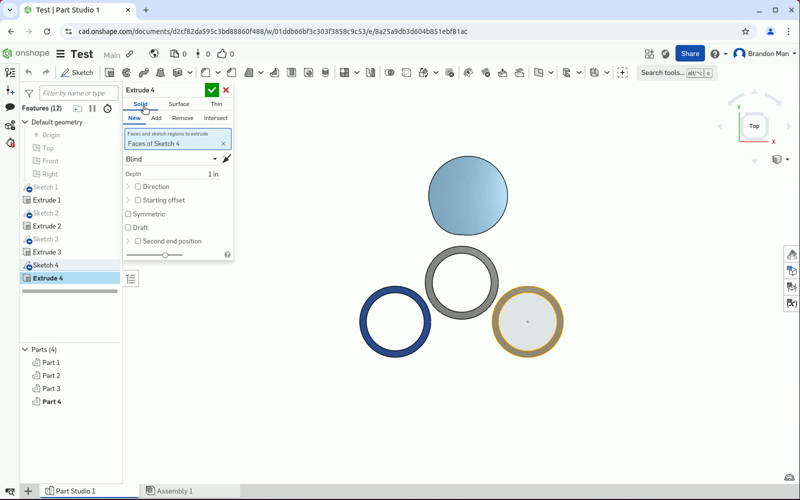
click(143, 106)
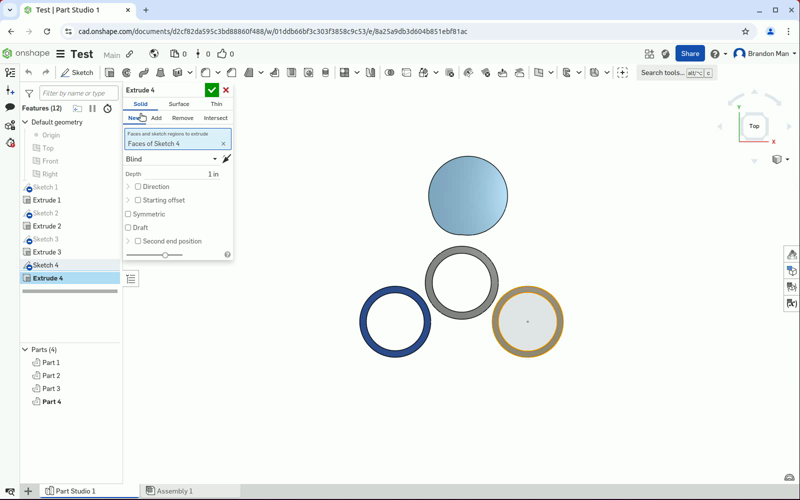
mouse_move(137, 120)
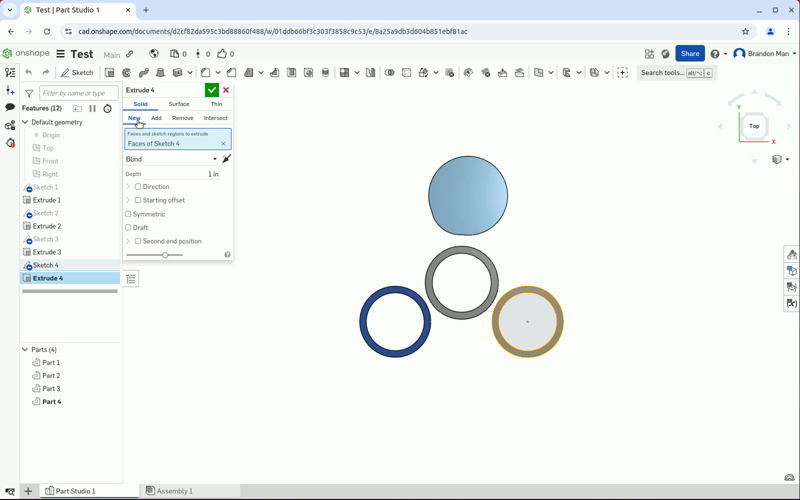
click(137, 120)
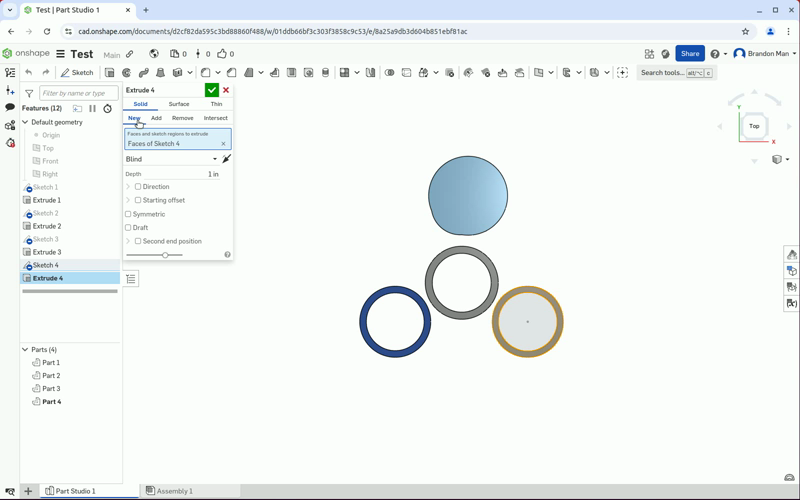
key(tab, 4)
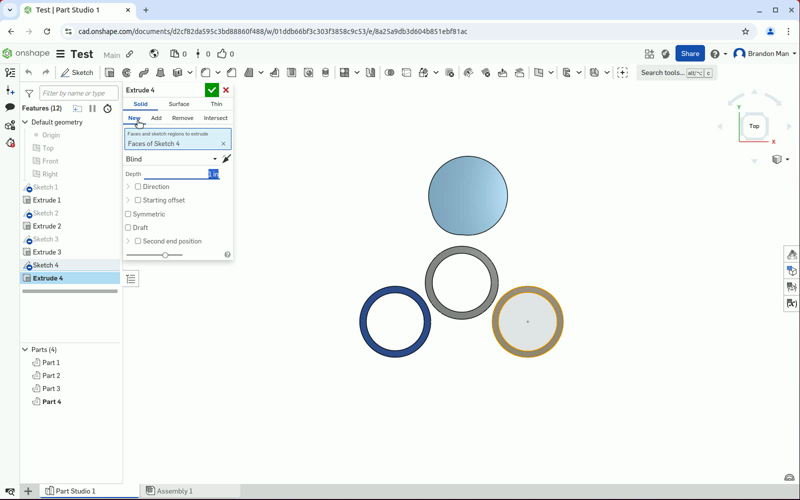
text(3.851)
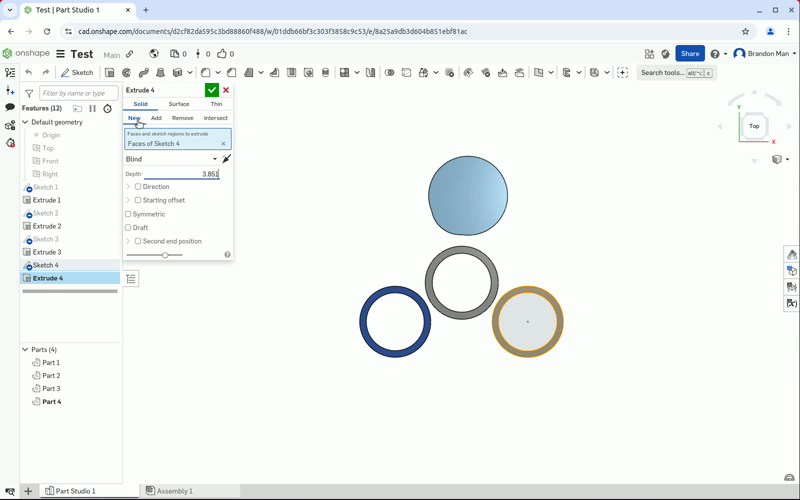
key(enter)
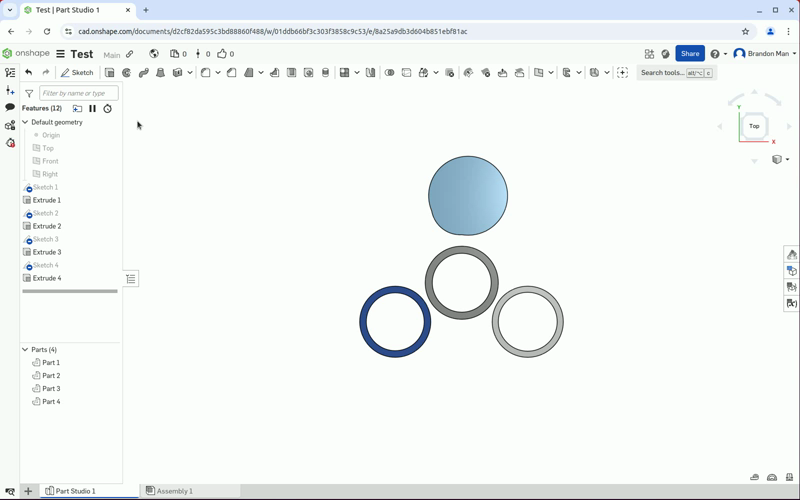
key(shift+h)
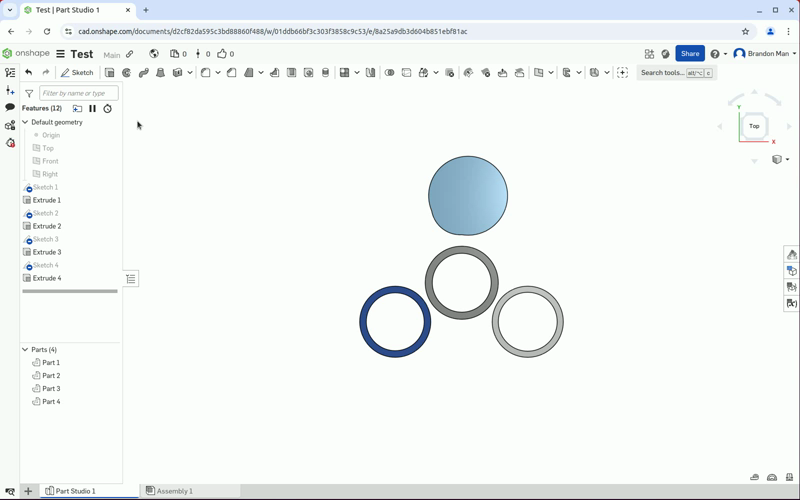
key(shift+h)
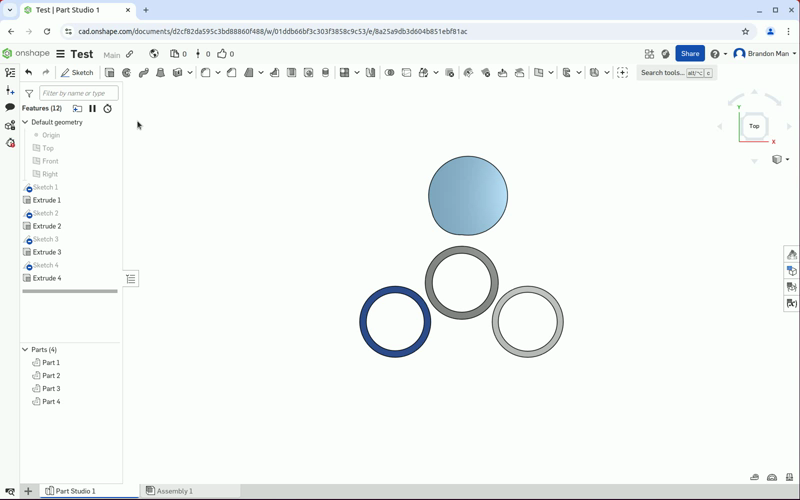
mouse_move(73, 189)
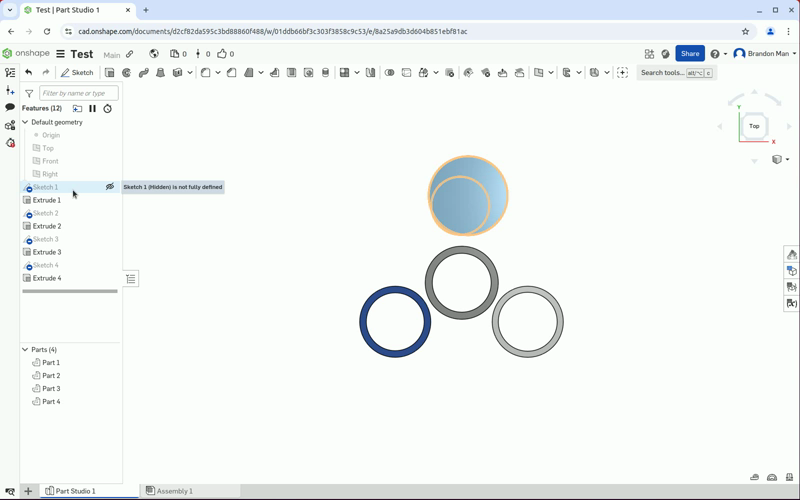
click(73, 189)
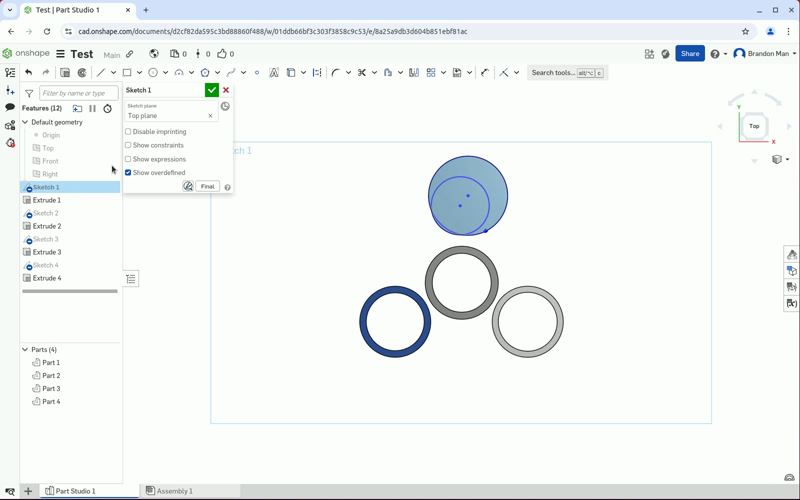
mouse_move(229, 92)
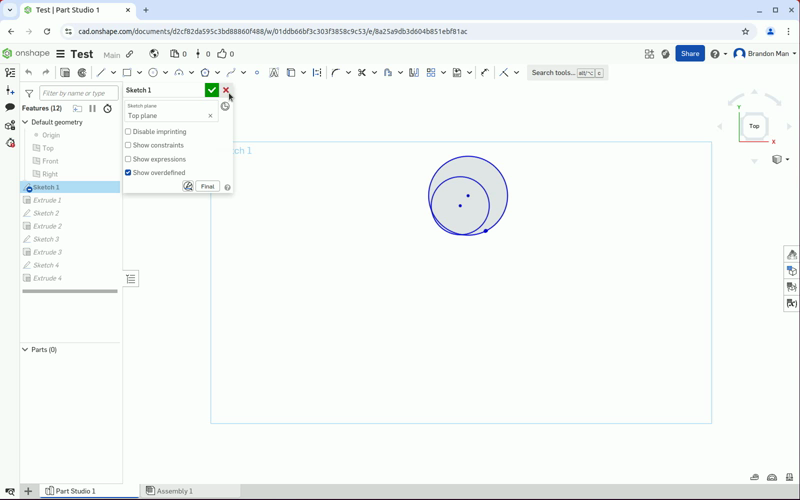
click(229, 92)
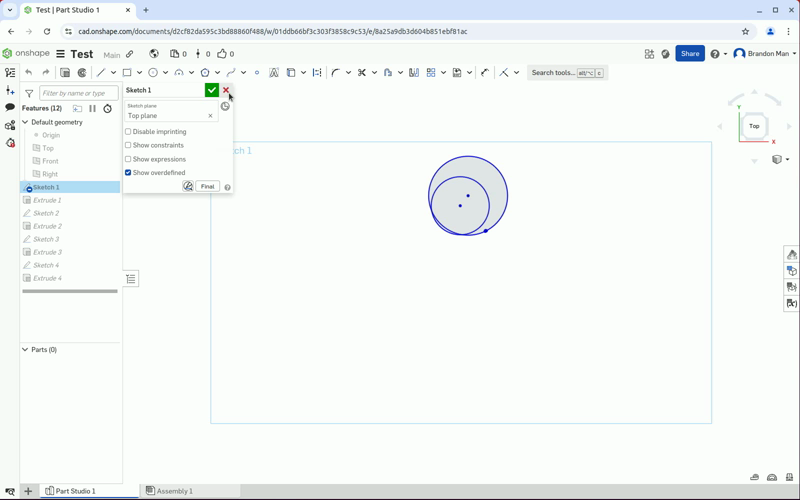
key(shift+s)
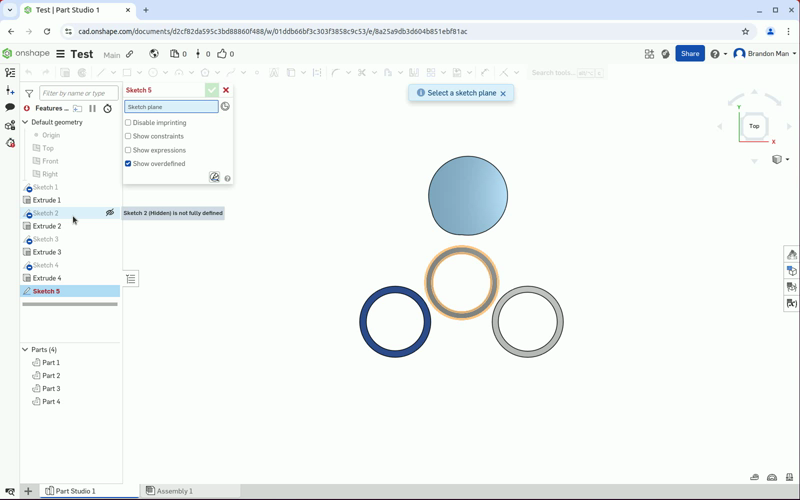
scroll(3)
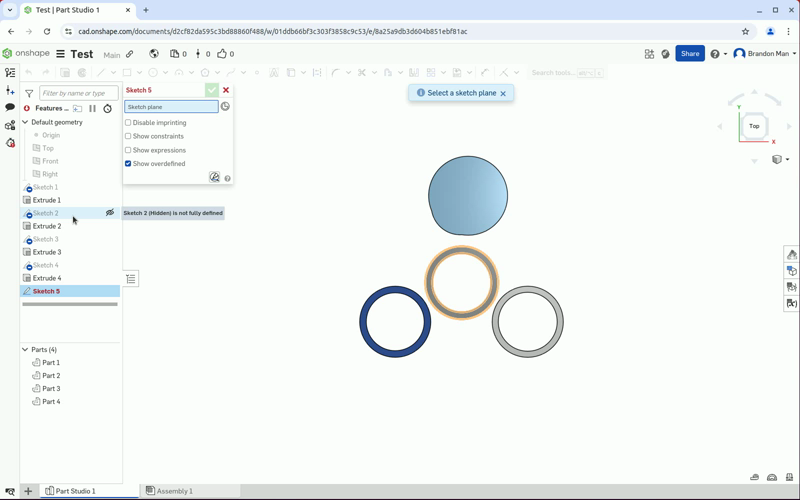
mouse_move(73, 150)
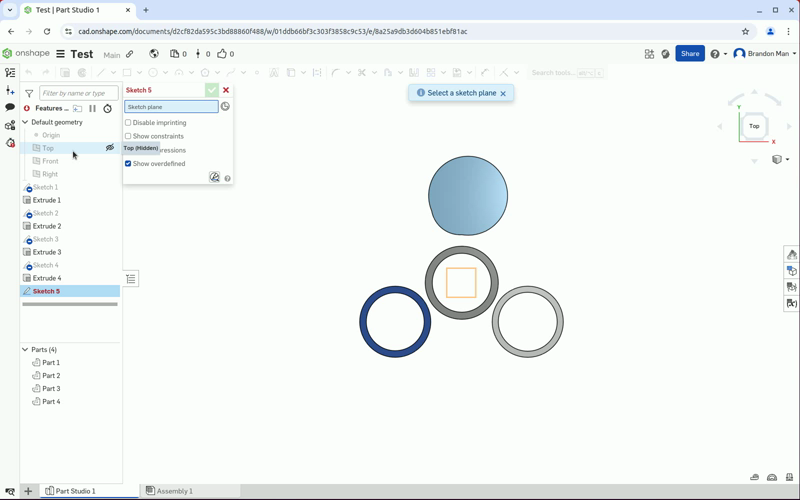
click(73, 150)
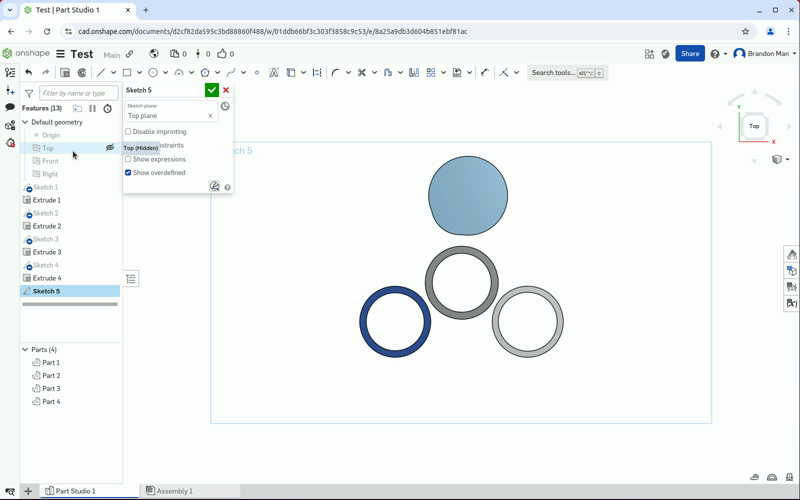
mouse_move(73, 352)
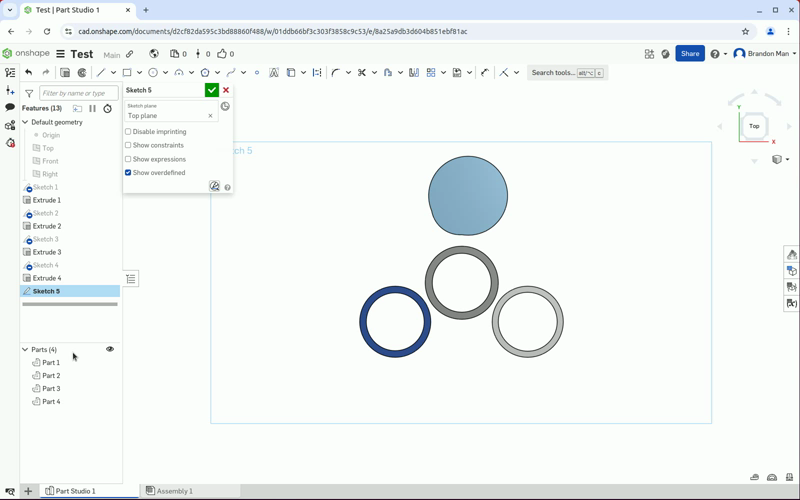
key(y)
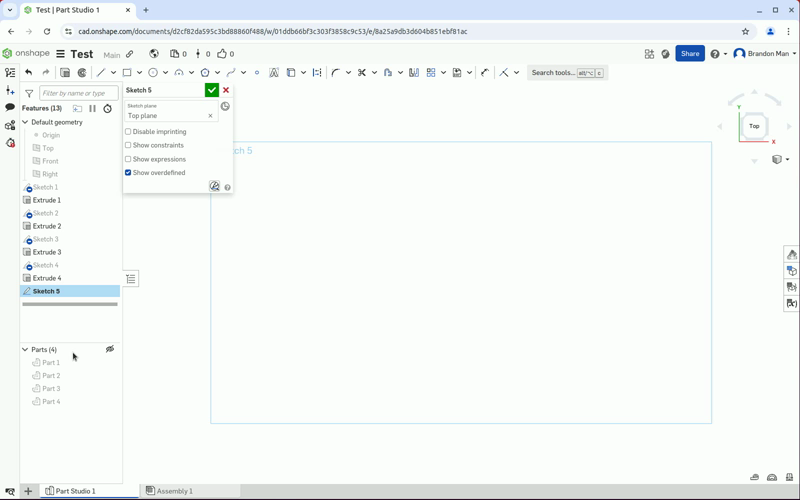
key(a)
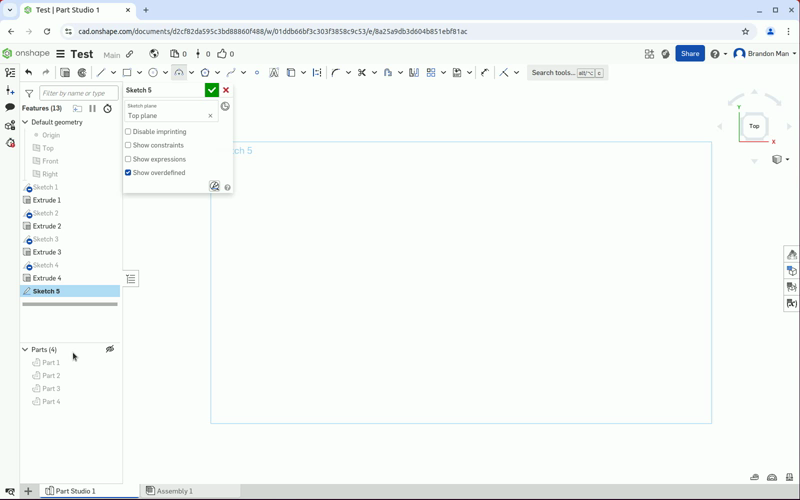
key_down(shift)
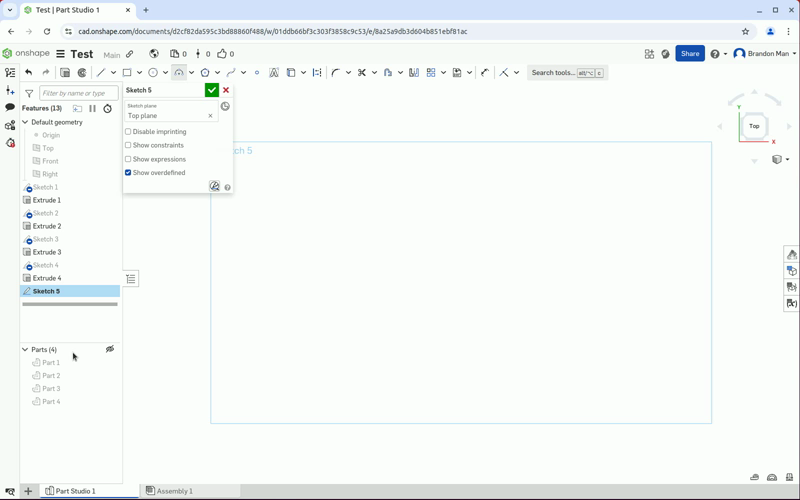
mouse_move(474, 315)
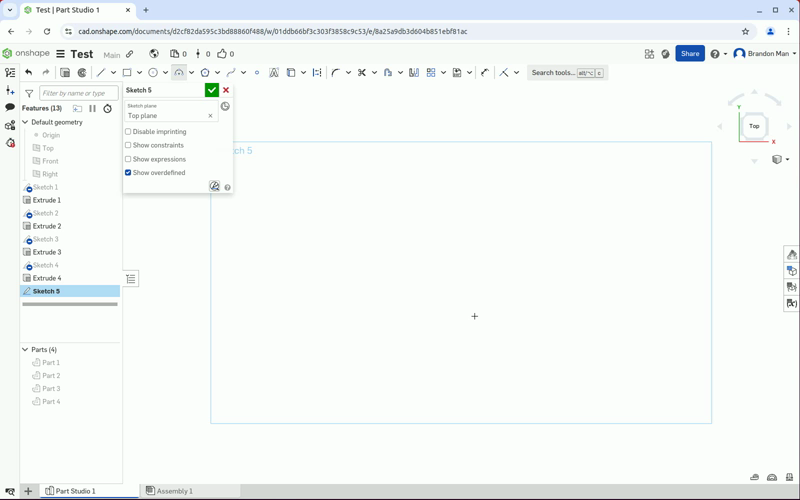
click(474, 315)
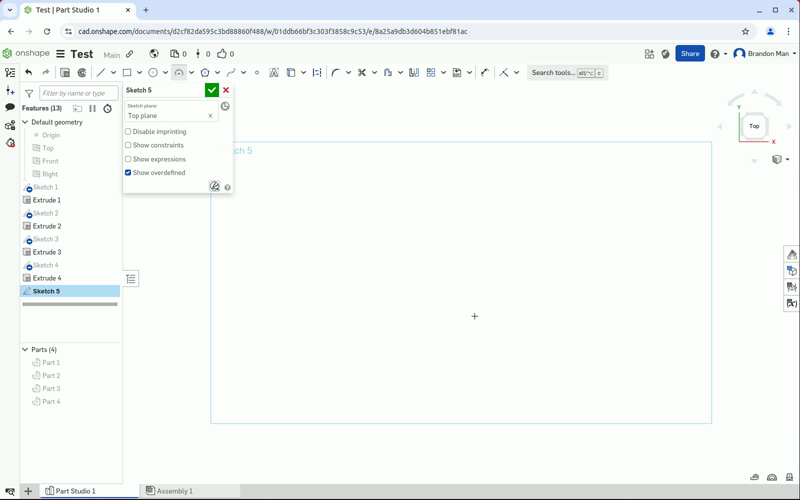
key_up(shift)
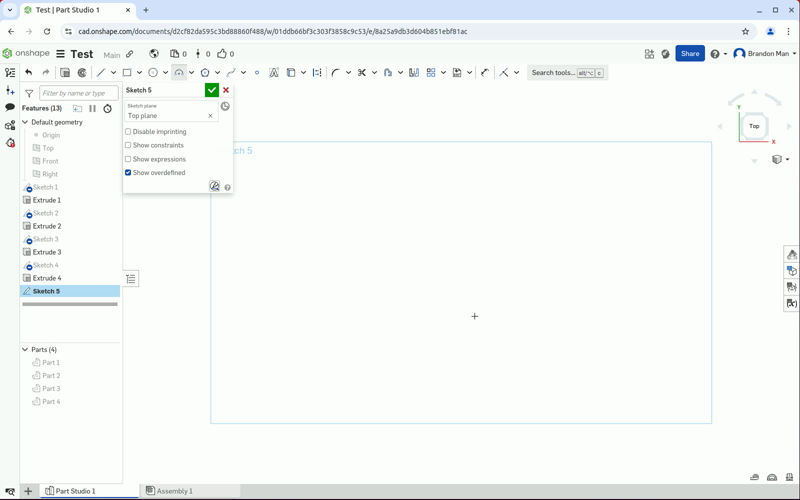
key_down(shift)
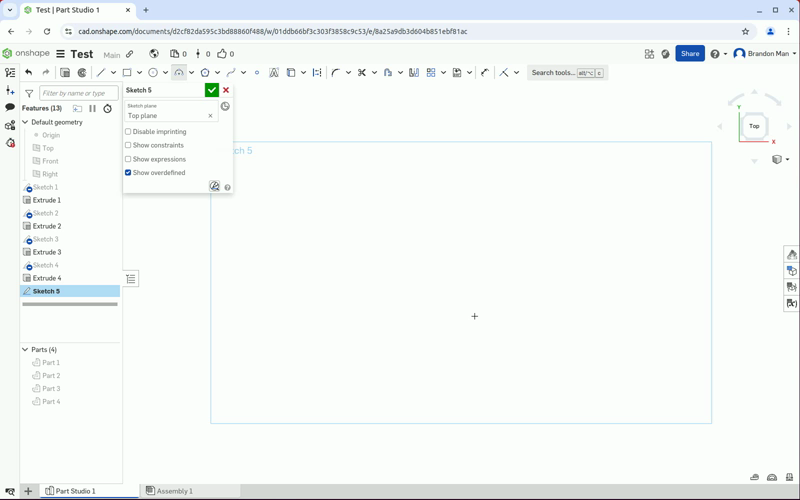
mouse_move(493, 328)
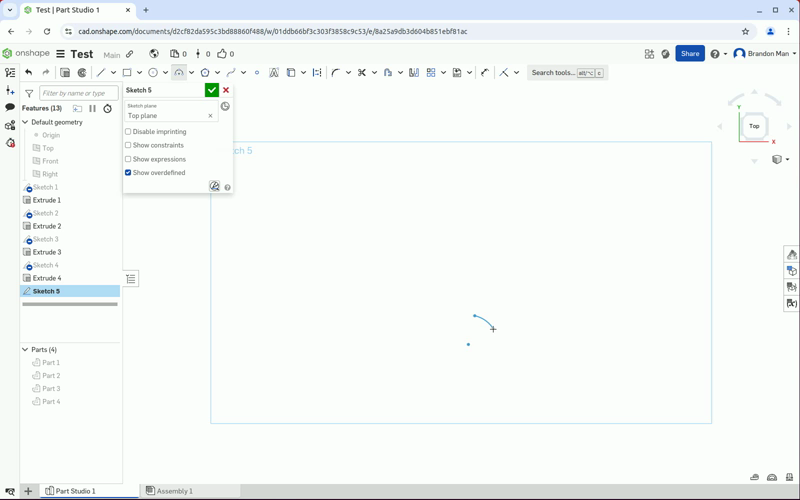
click(493, 328)
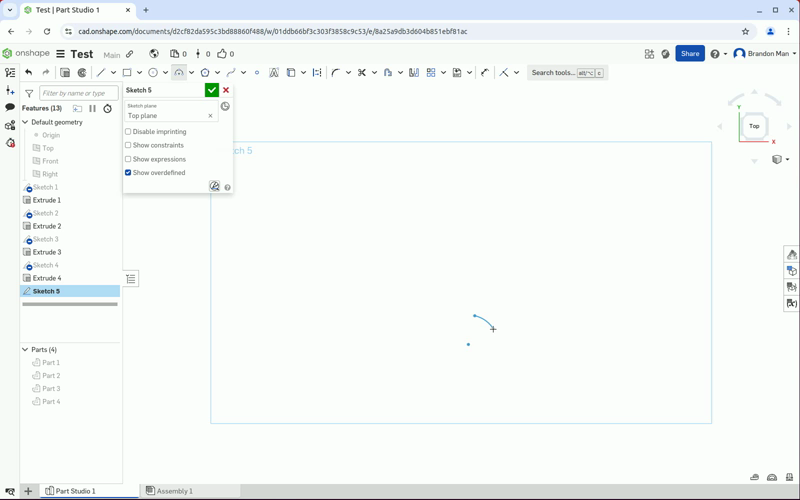
mouse_move(486, 318)
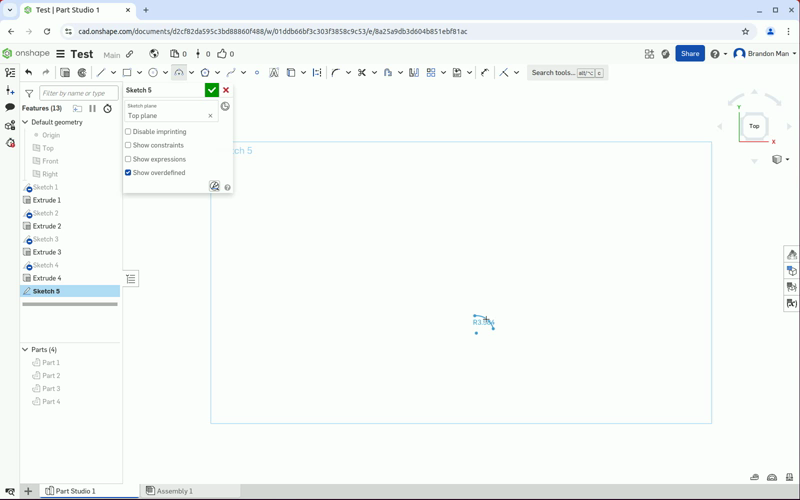
click(486, 318)
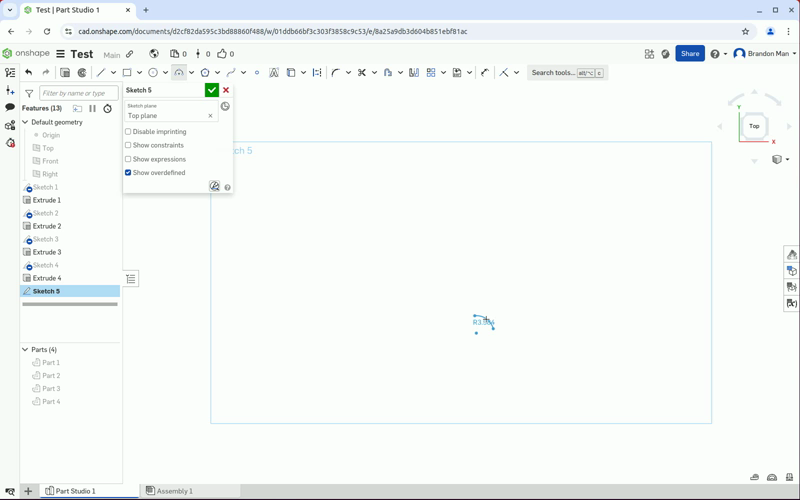
key_up(shift)
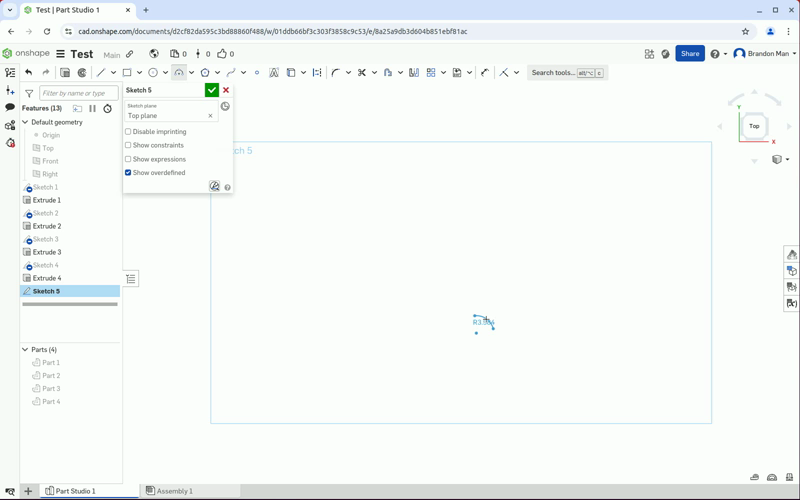
mouse_move(493, 328)
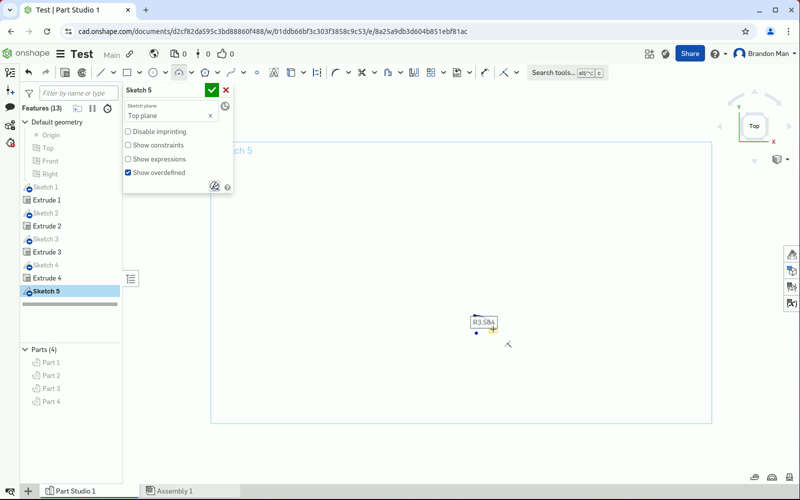
click(493, 328)
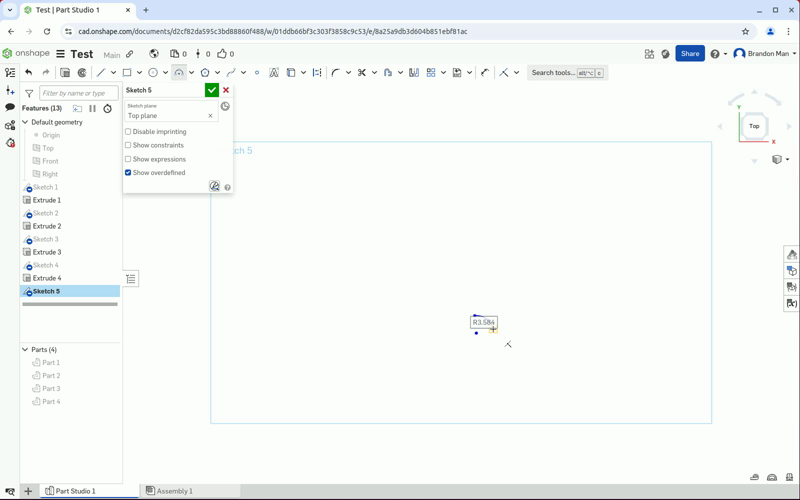
key_down(shift)
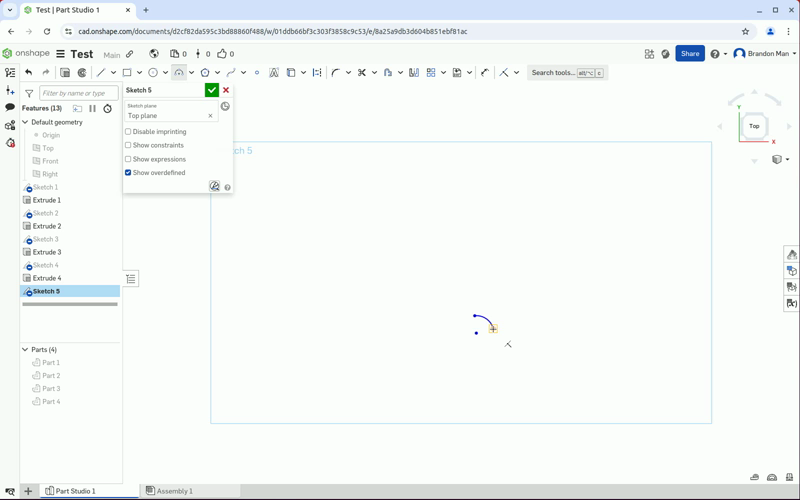
mouse_move(514, 288)
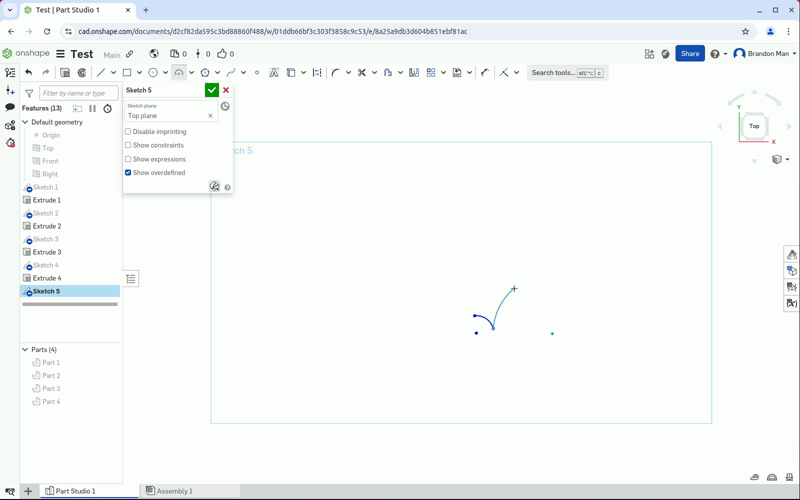
click(514, 288)
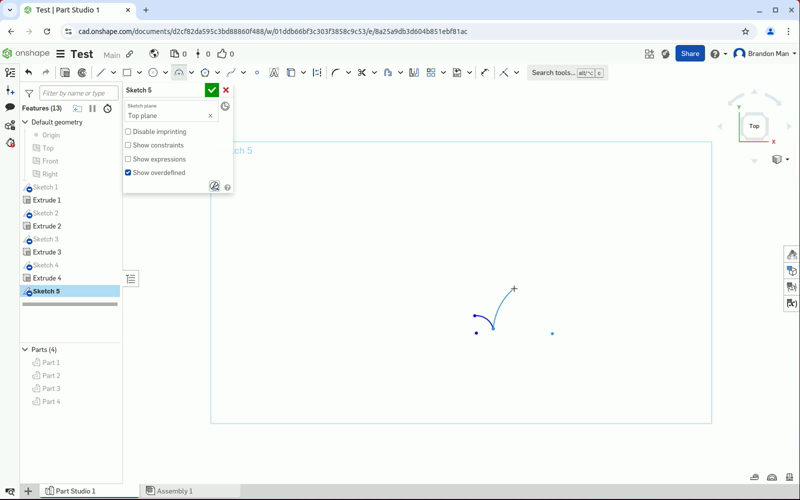
mouse_move(496, 304)
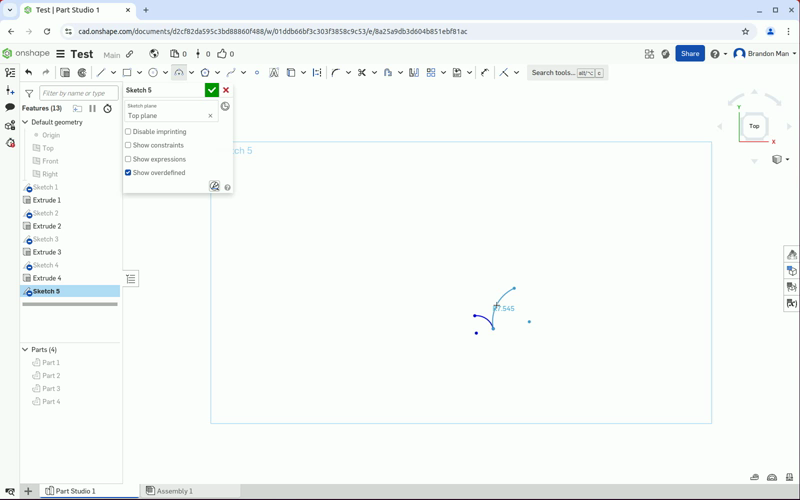
click(496, 304)
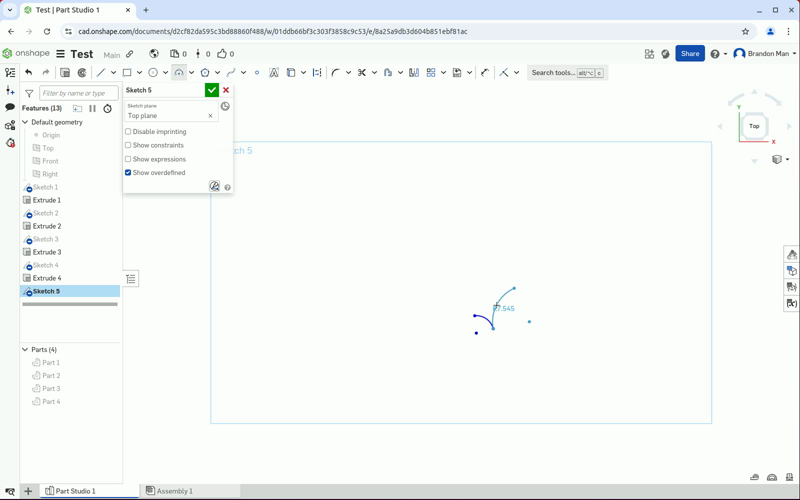
key_up(shift)
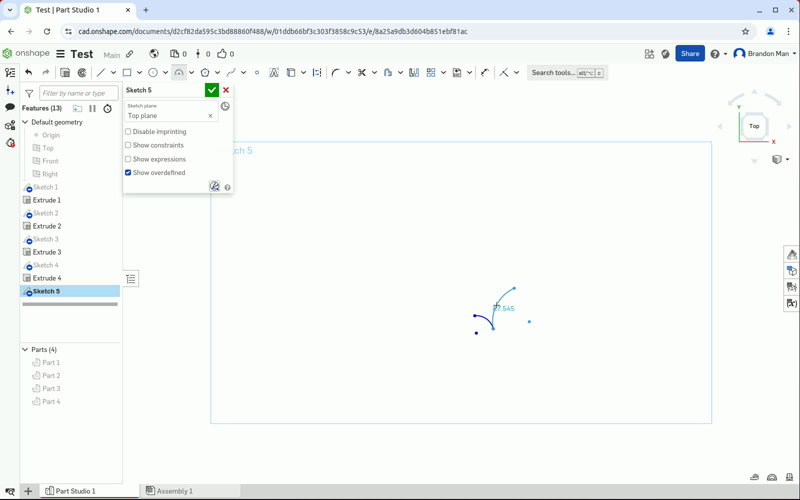
mouse_move(514, 288)
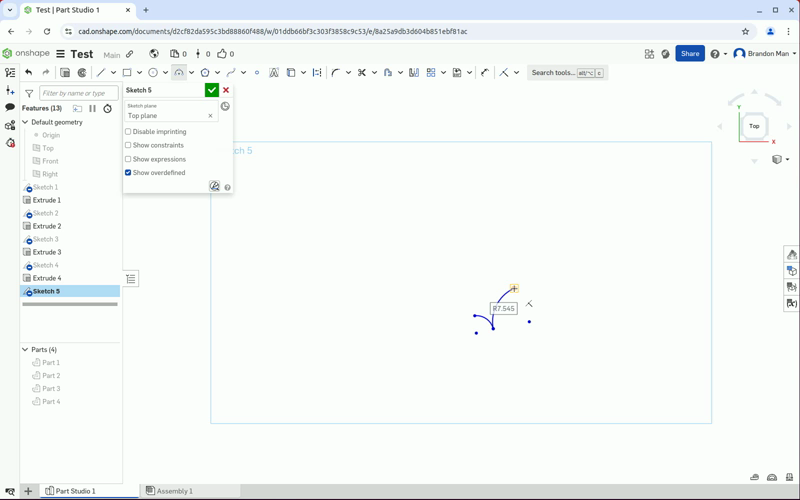
click(514, 288)
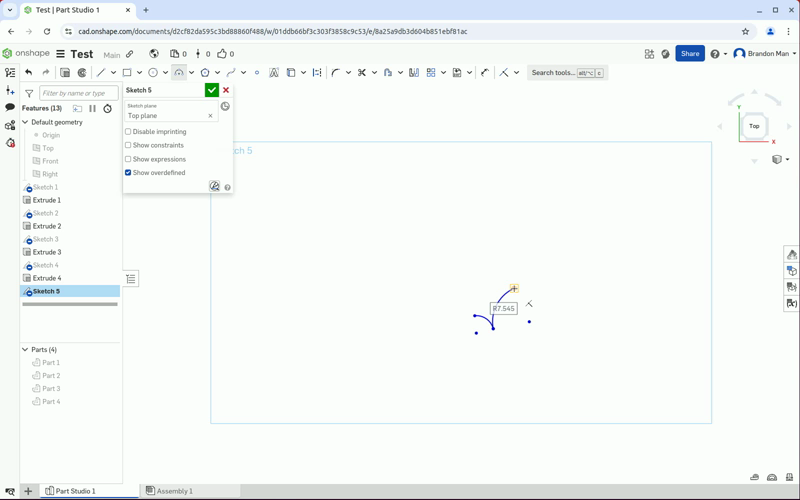
key_down(shift)
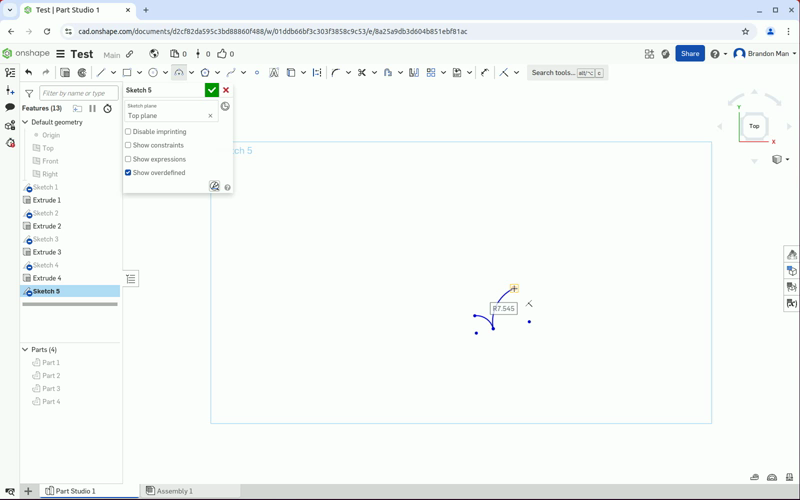
mouse_move(496, 276)
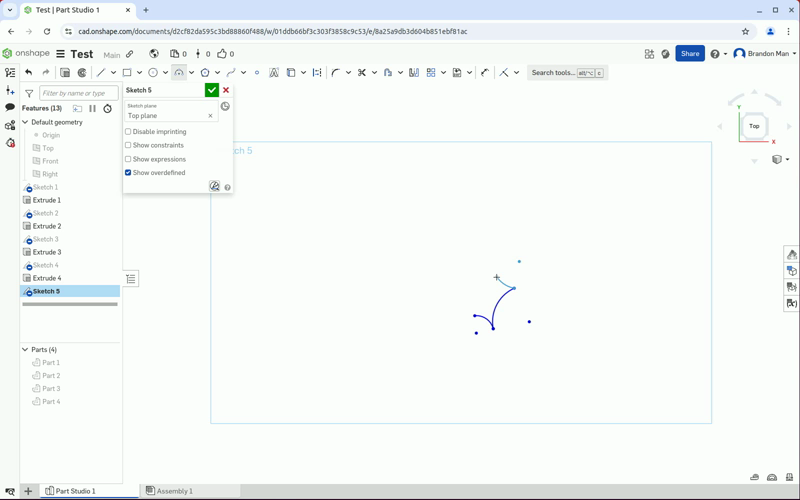
click(496, 276)
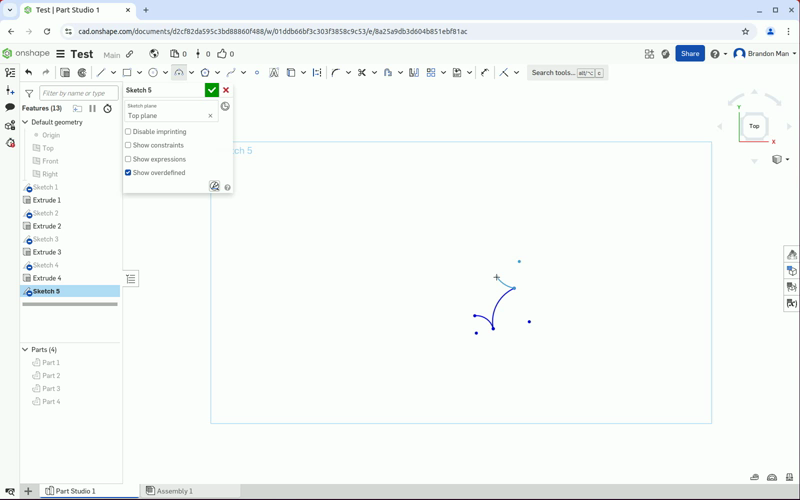
mouse_move(503, 285)
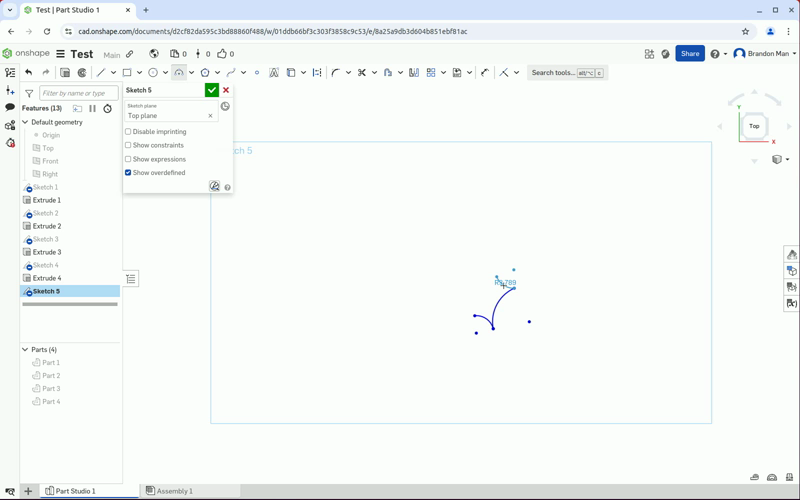
click(503, 285)
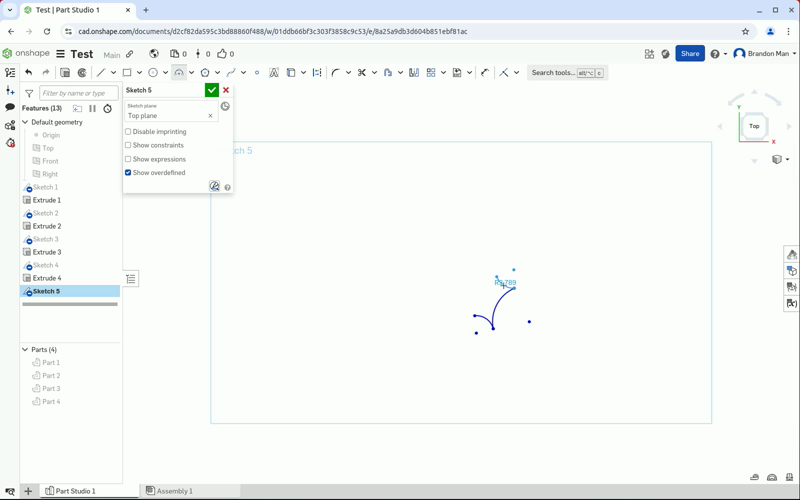
key_up(shift)
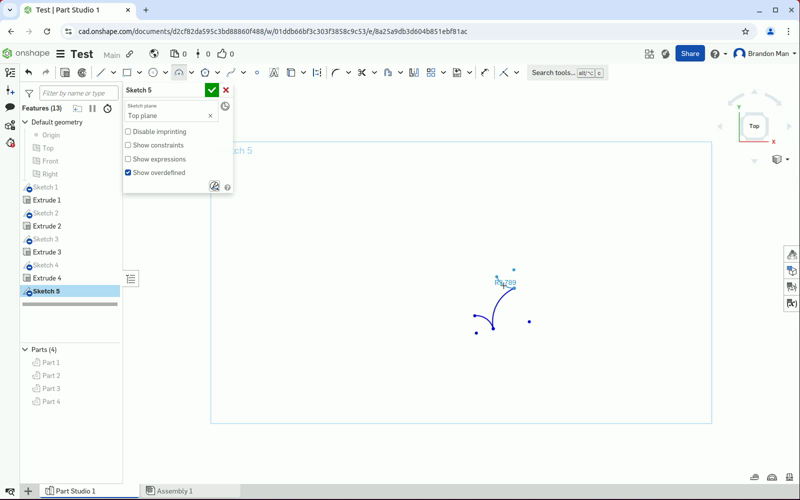
mouse_move(496, 276)
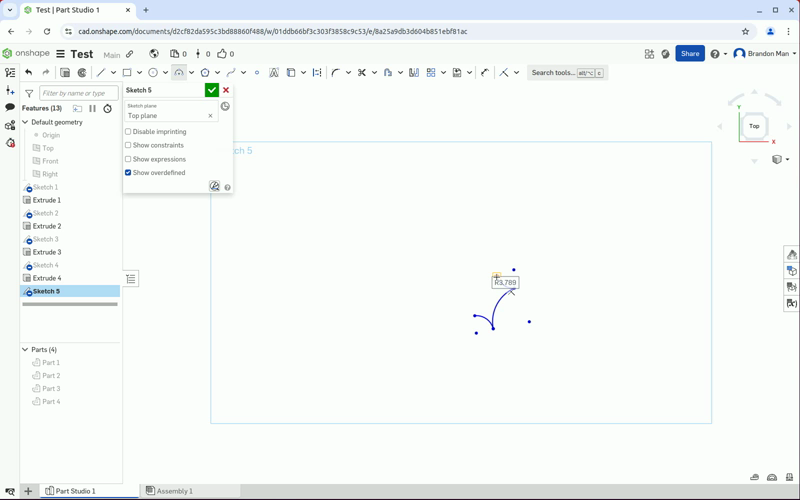
click(496, 276)
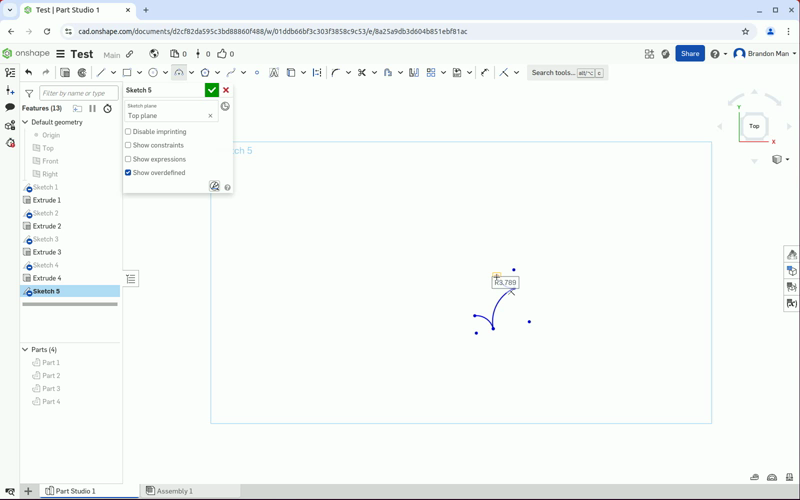
mouse_move(474, 315)
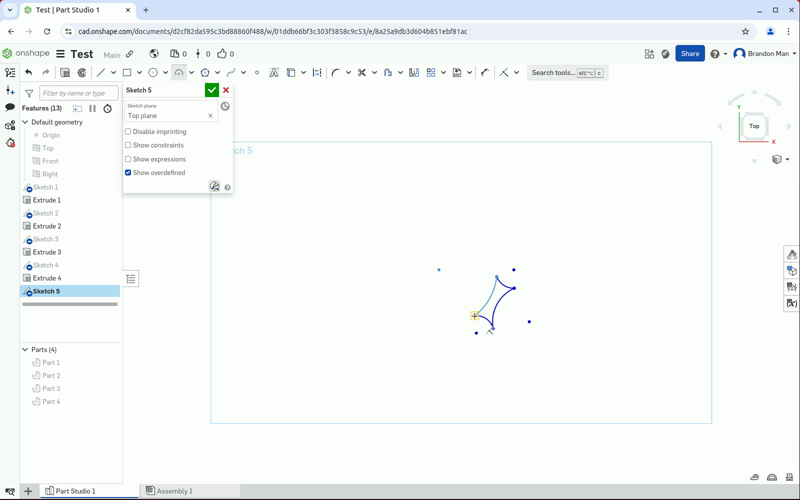
click(474, 315)
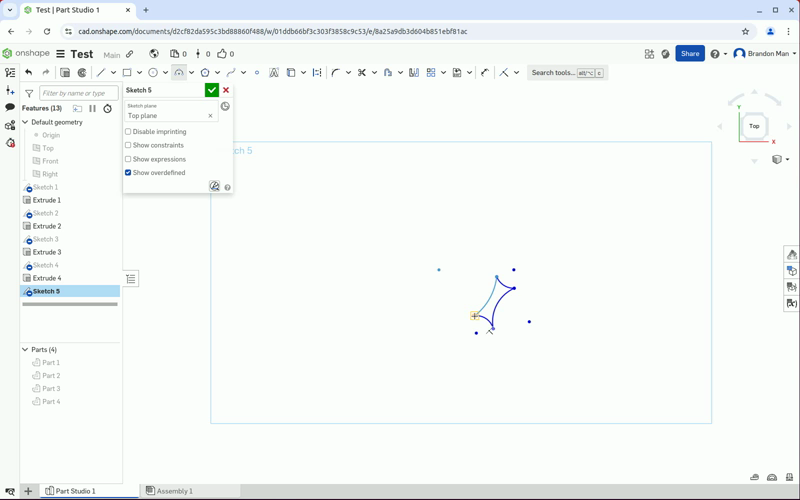
key_down(shift)
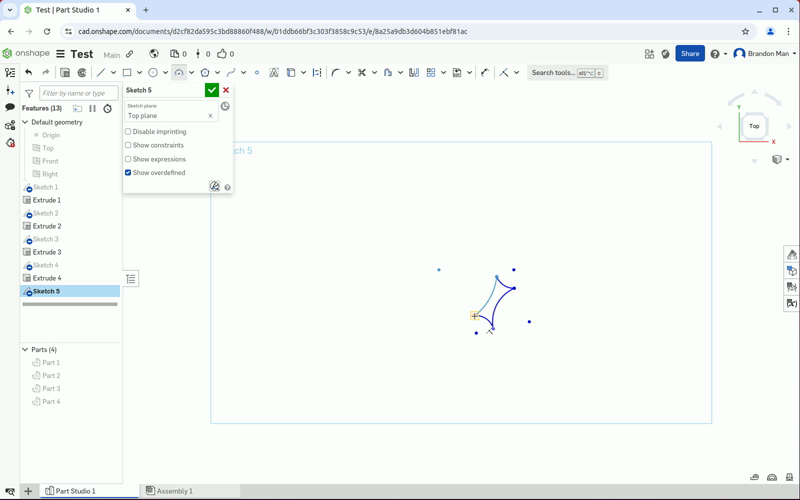
mouse_move(492, 300)
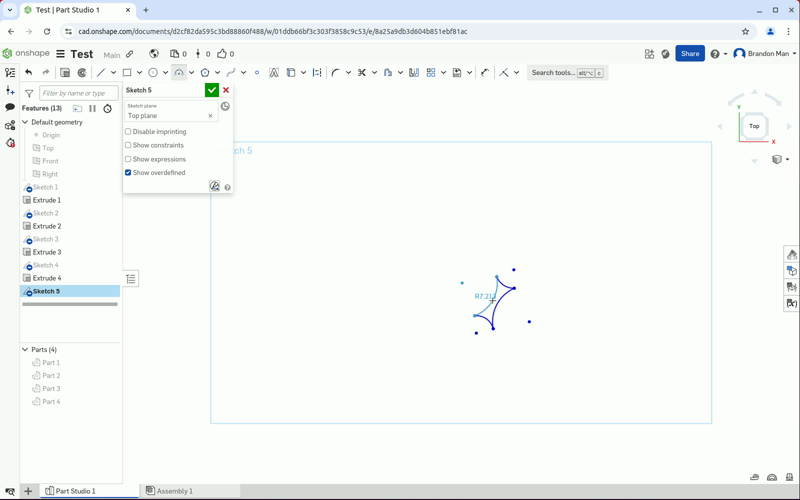
click(492, 300)
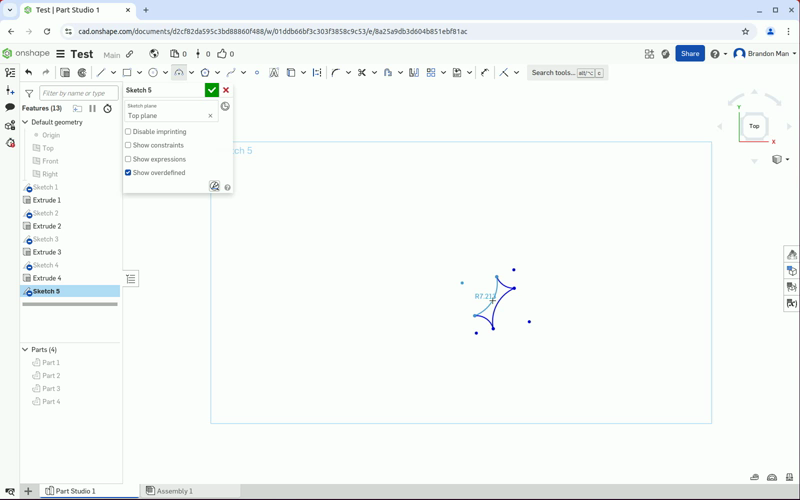
key_up(shift)
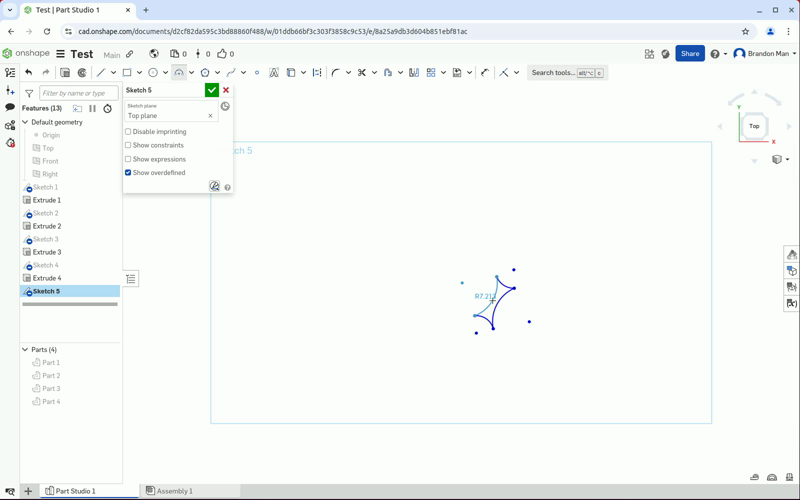
key(esc)
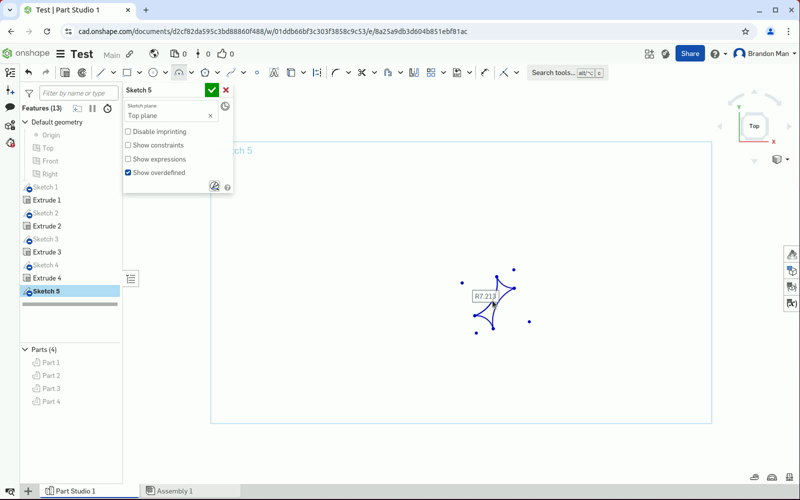
mouse_move(476, 315)
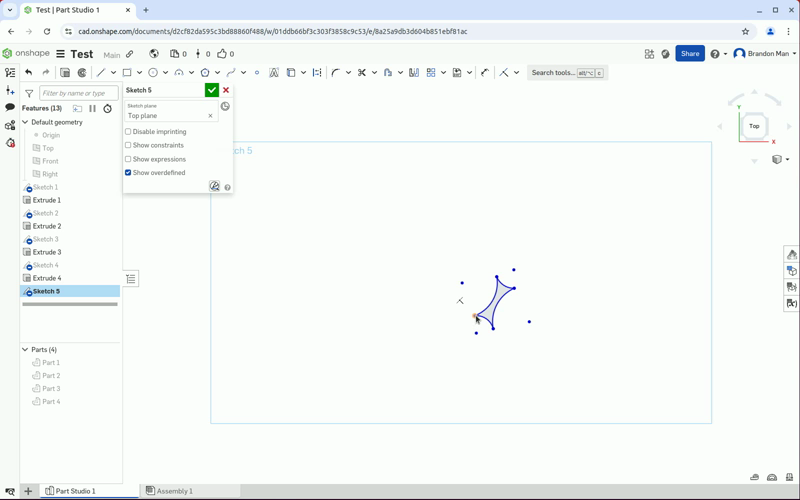
scroll(6)
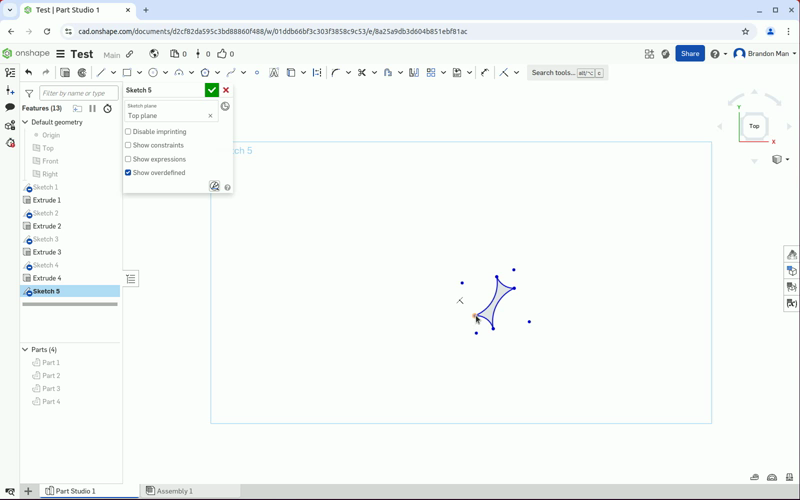
scroll(6)
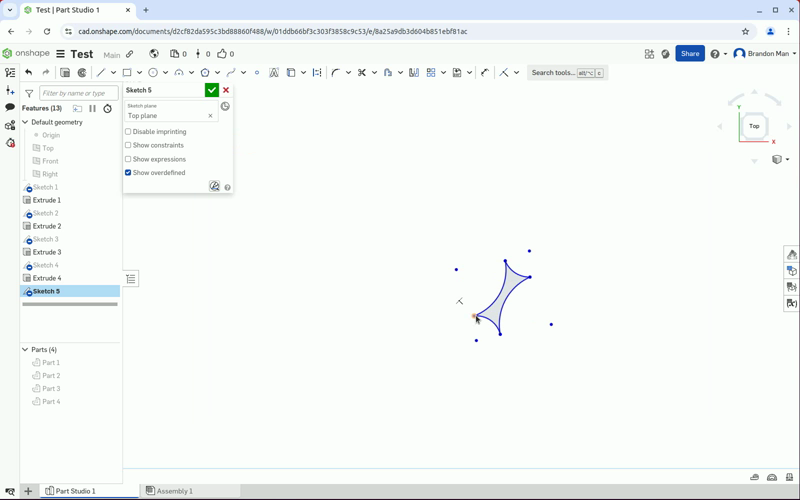
scroll(6)
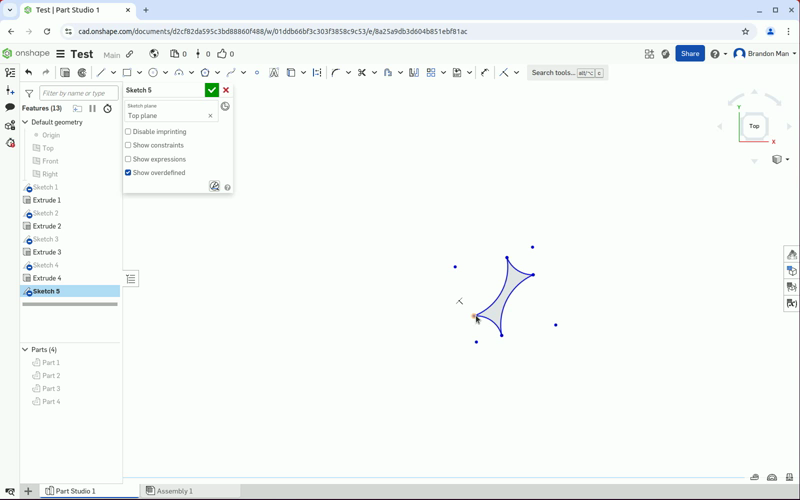
scroll(6)
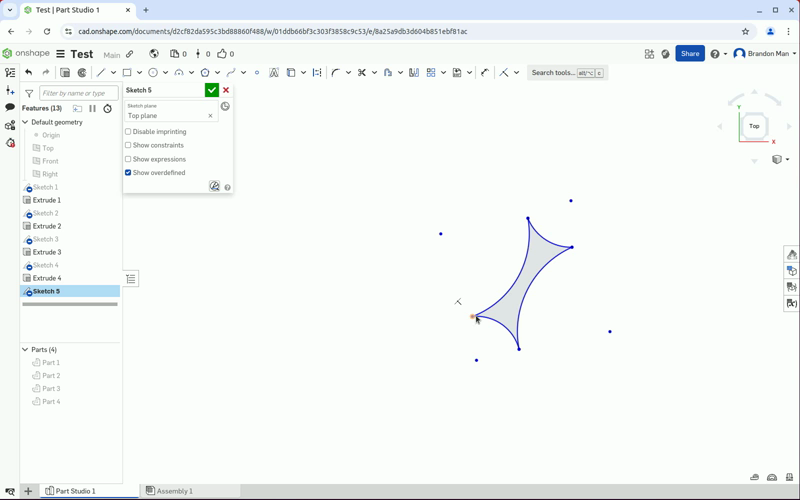
scroll(6)
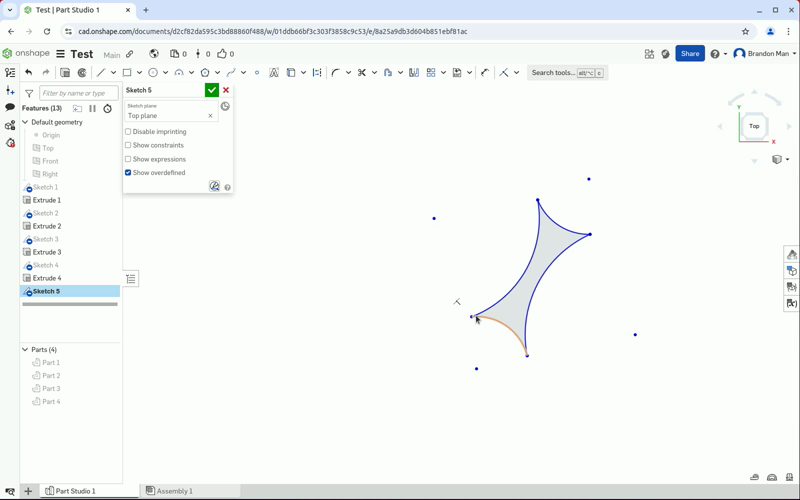
scroll(6)
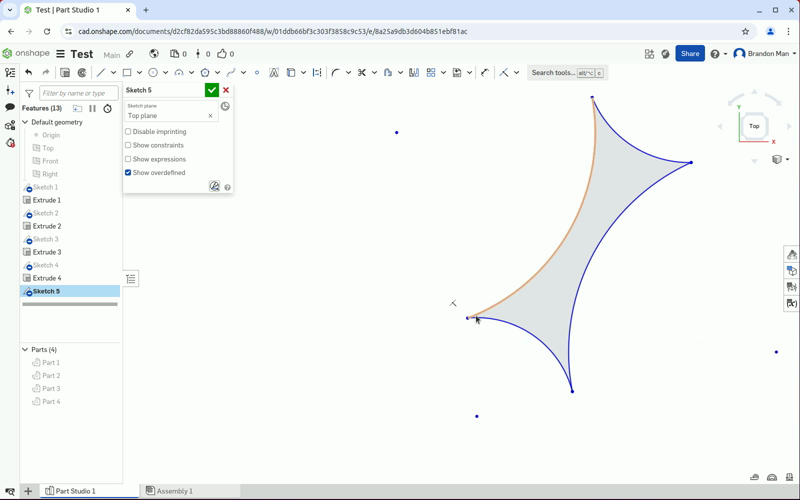
scroll(6)
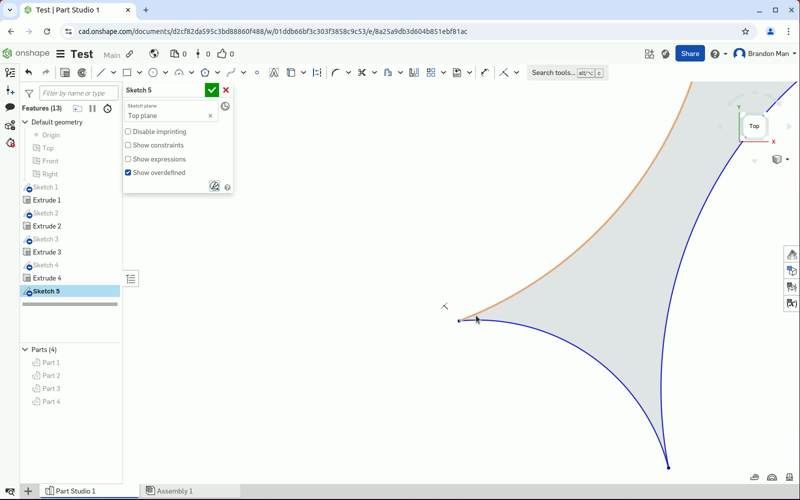
click(476, 315)
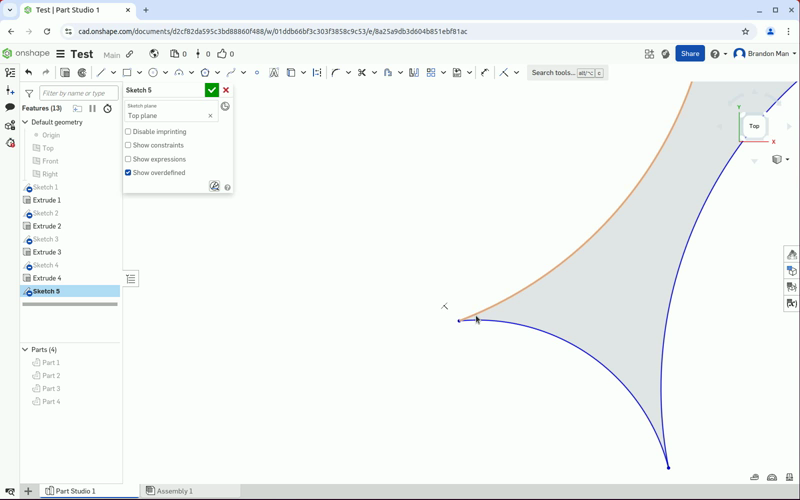
scroll(-6)
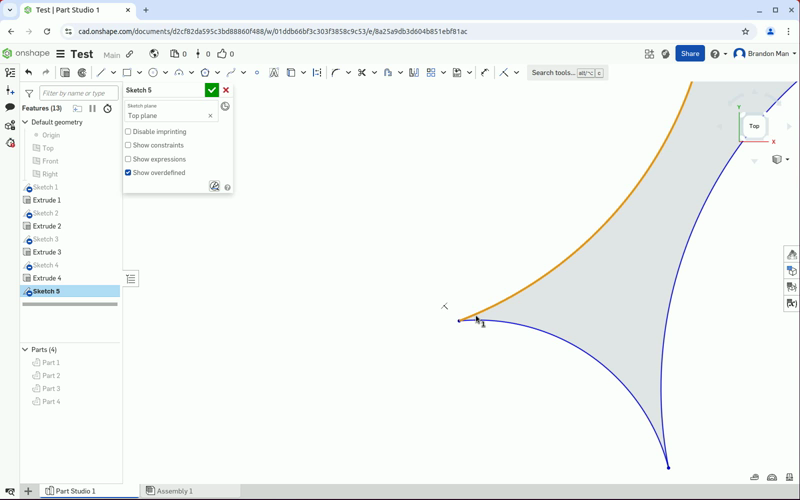
scroll(-6)
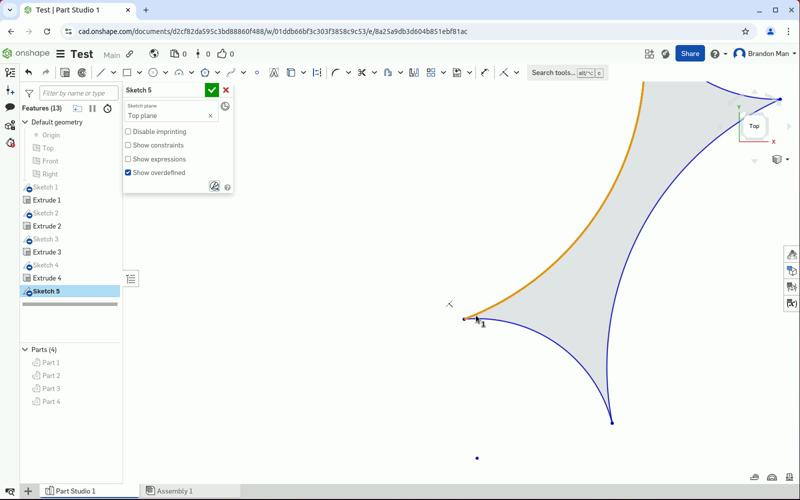
scroll(-6)
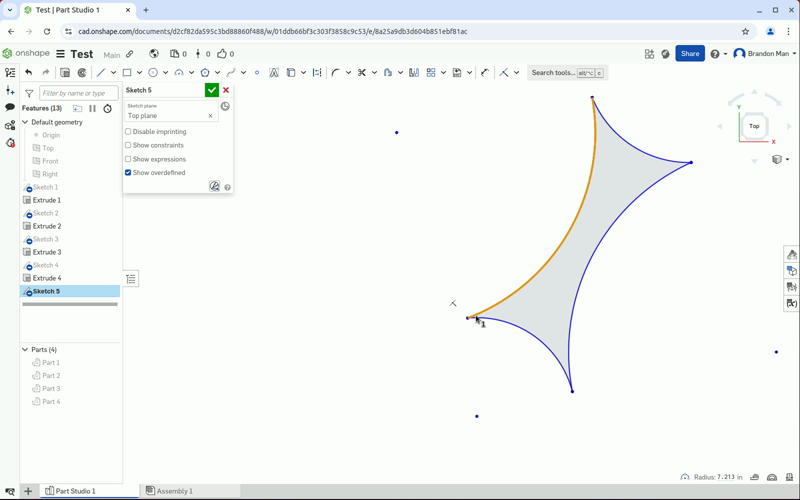
scroll(-6)
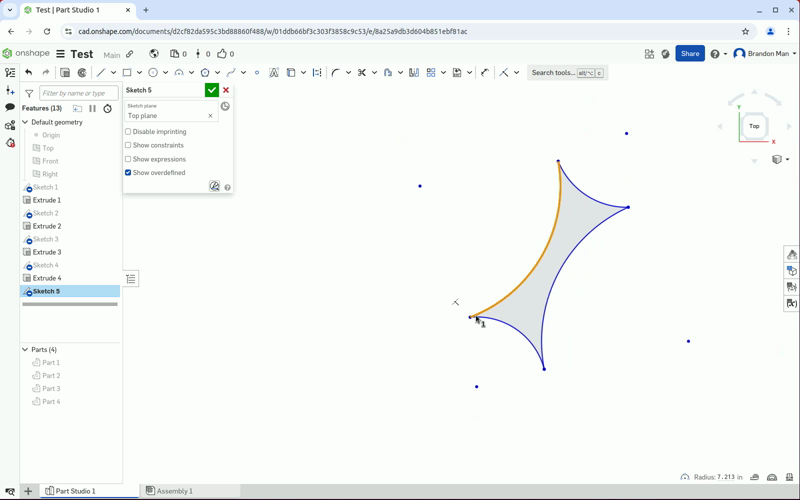
scroll(-6)
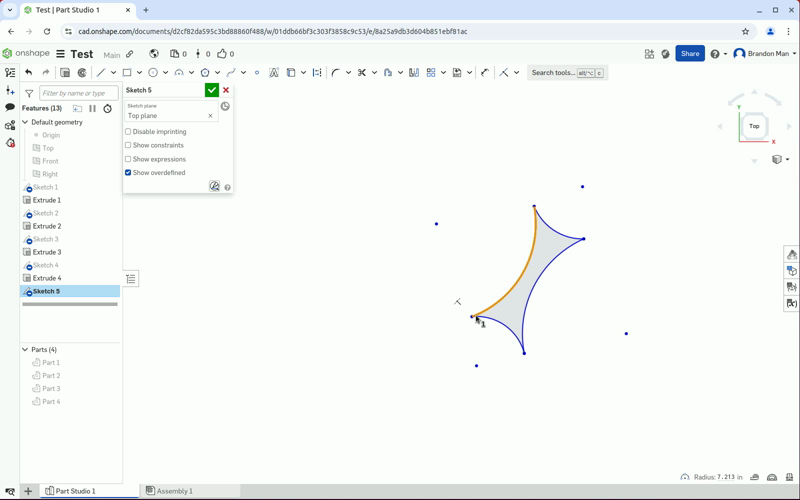
scroll(-6)
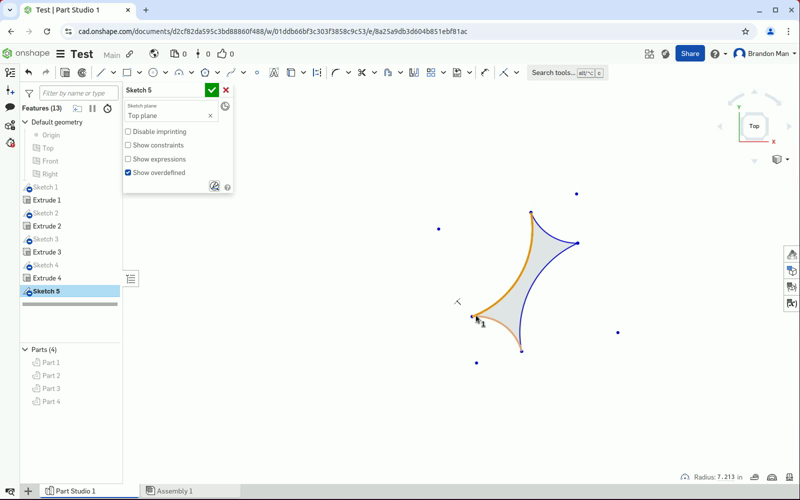
scroll(-6)
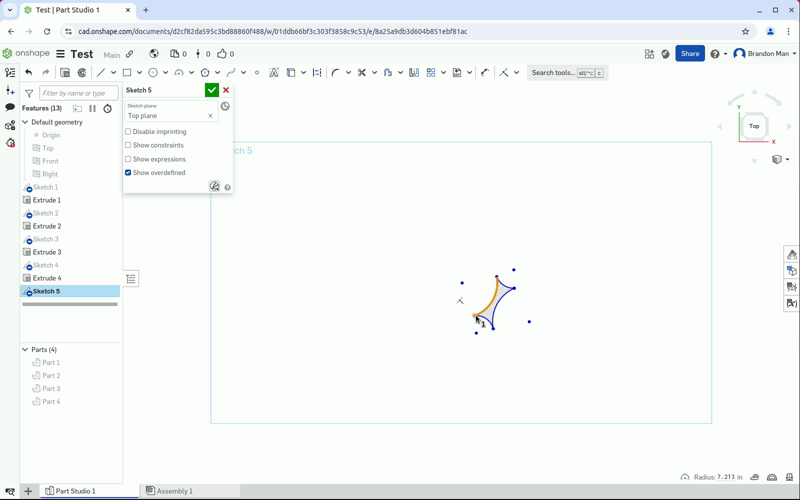
mouse_move(73, 352)
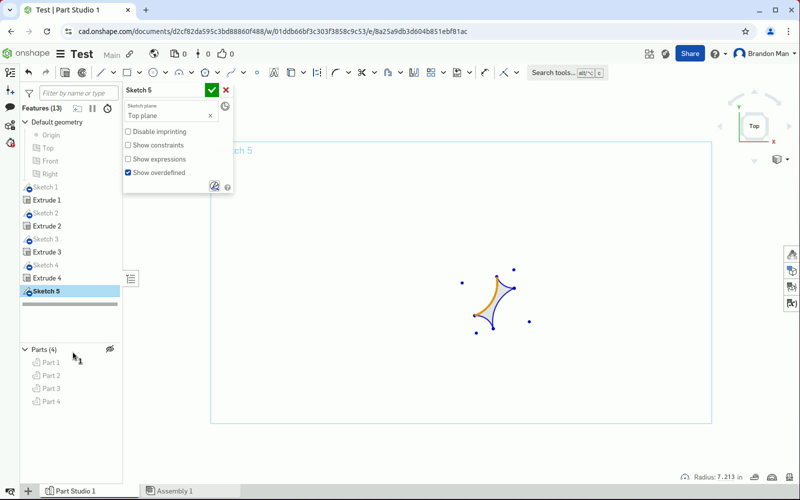
key(shift+y)
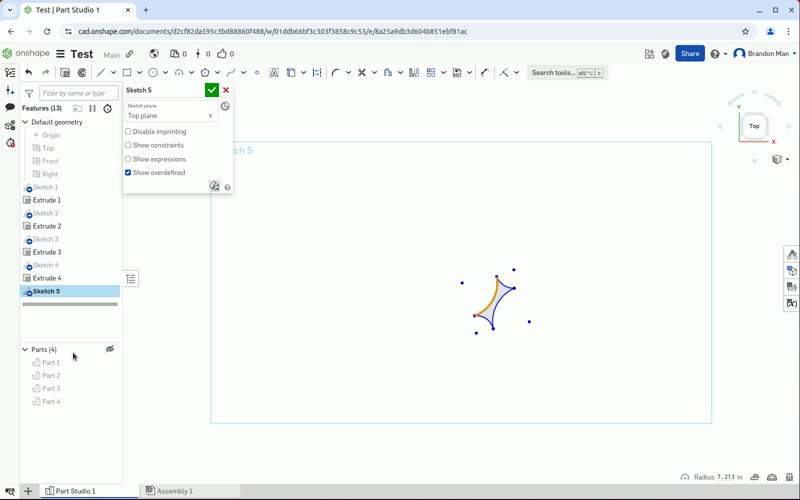
key(shift+e)
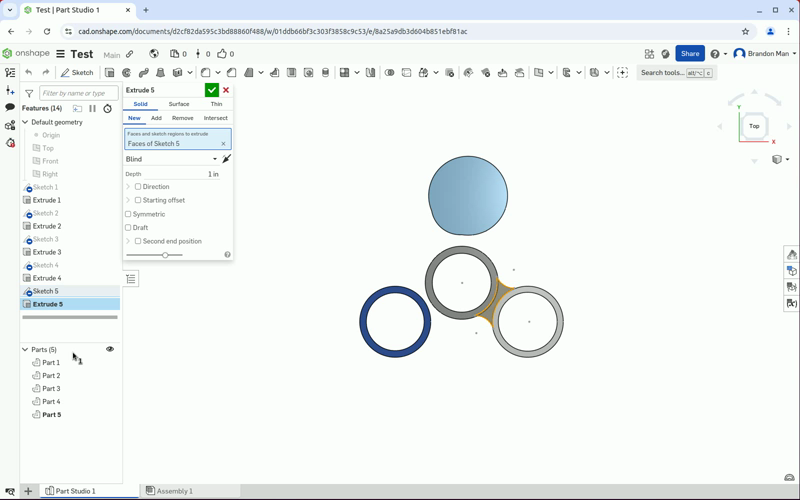
mouse_move(143, 106)
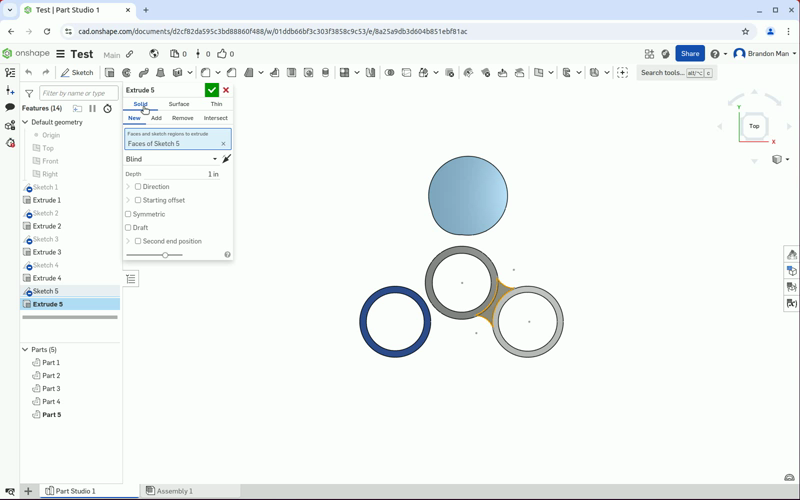
click(143, 106)
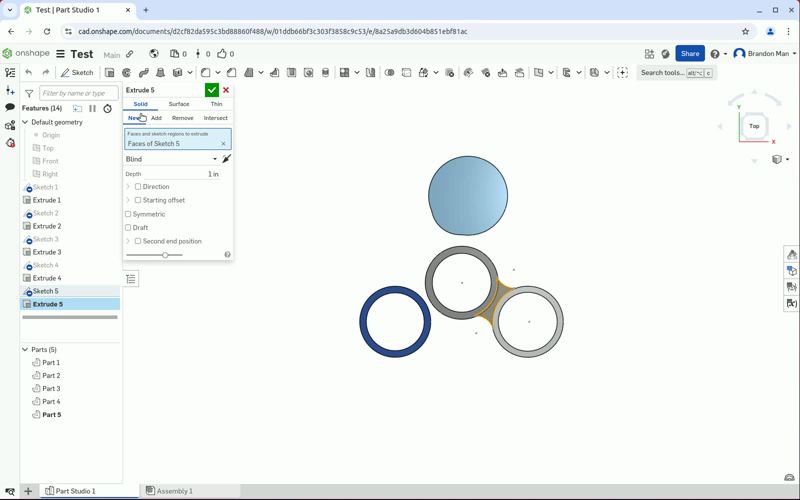
mouse_move(137, 120)
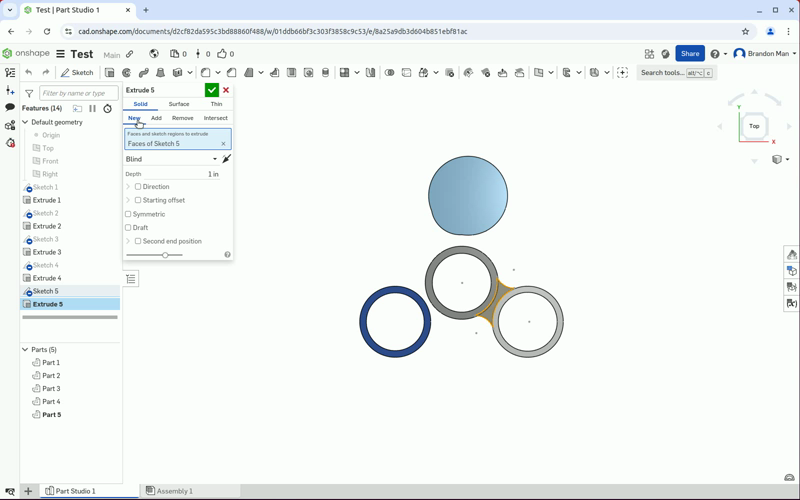
click(137, 120)
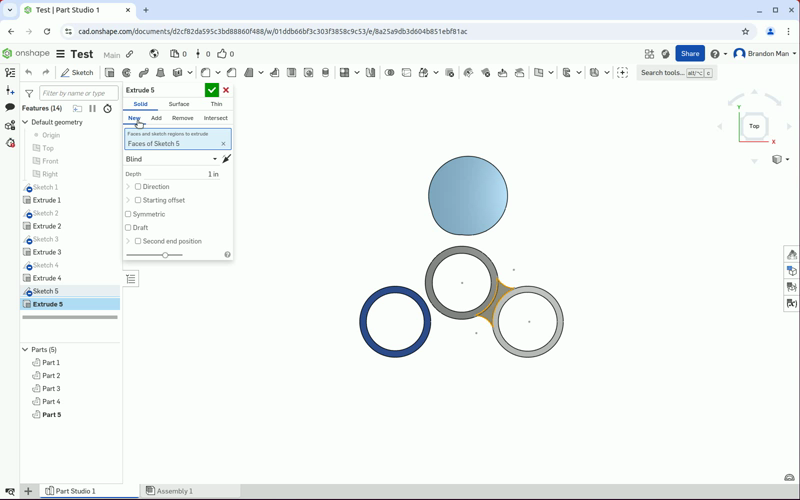
key(tab, 4)
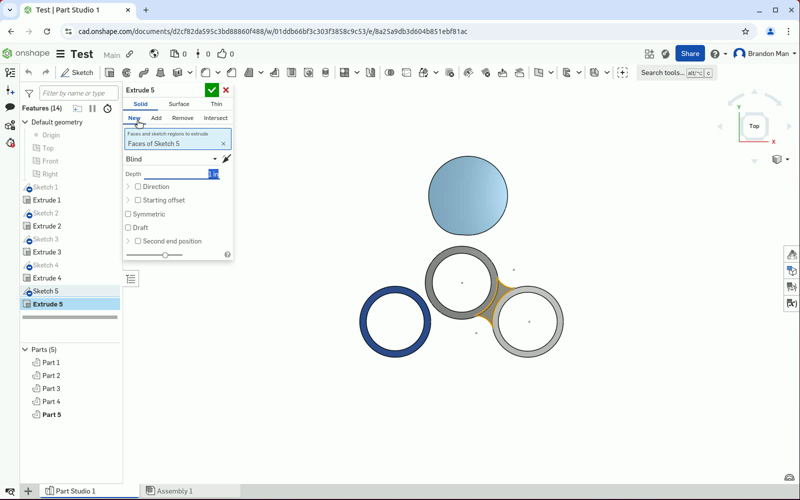
text(3.851)
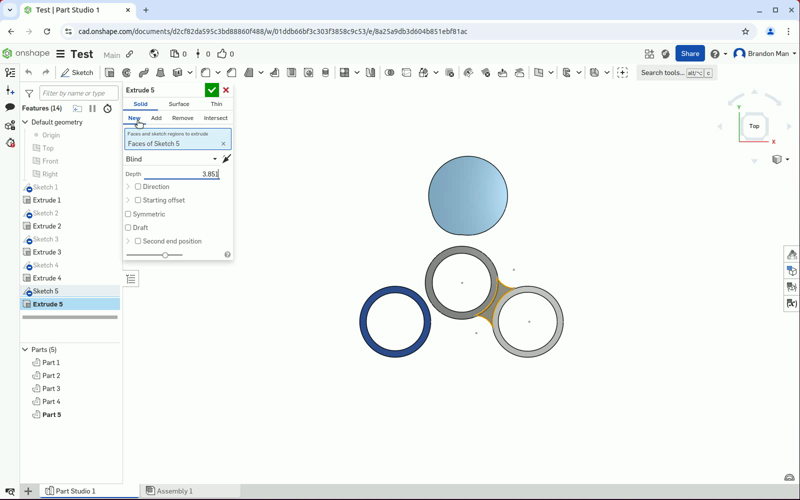
key(enter)
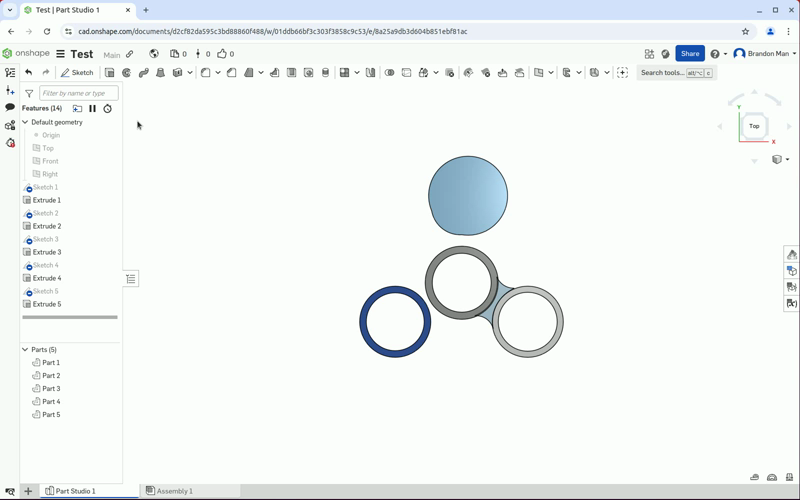
key(shift+h)
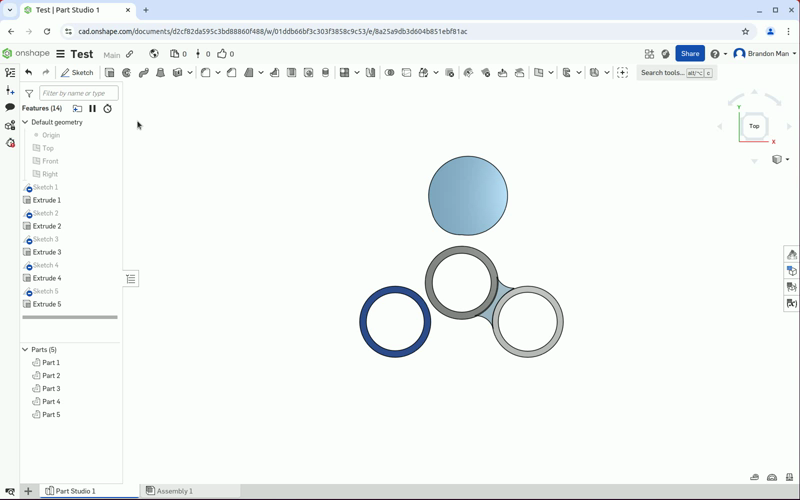
key(shift+h)
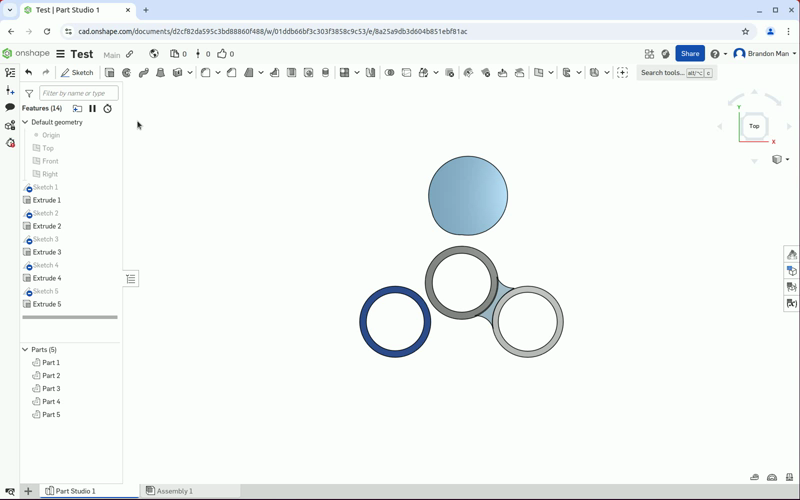
mouse_move(73, 189)
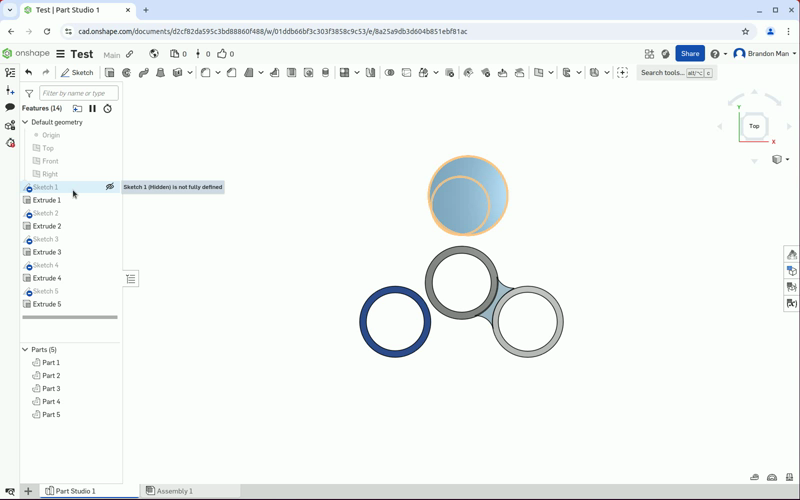
click(73, 189)
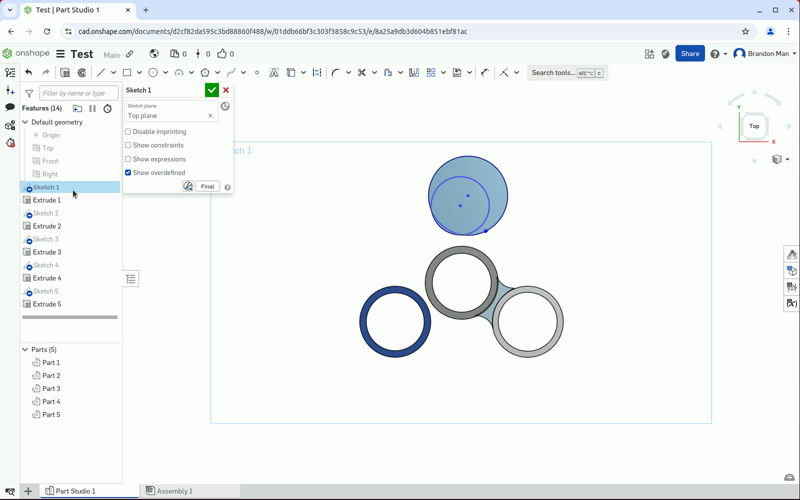
mouse_move(229, 92)
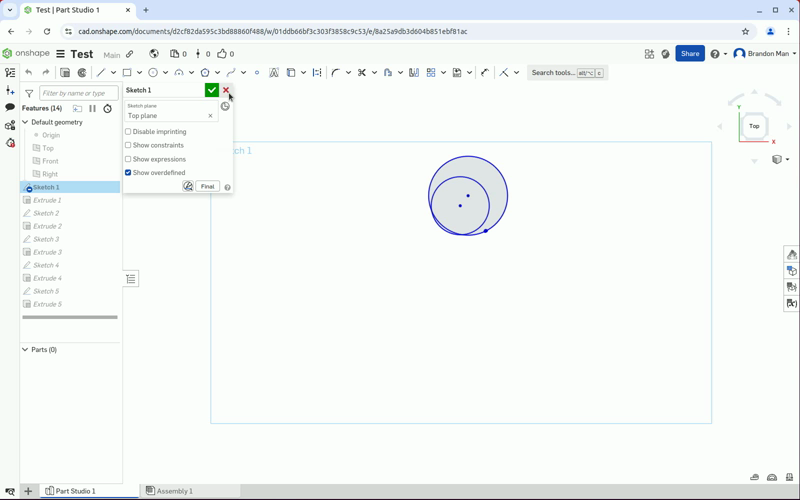
click(229, 92)
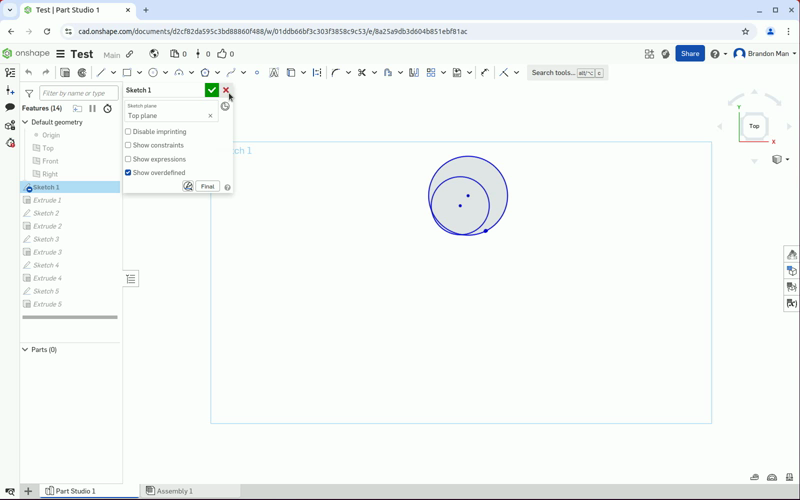
key(shift+s)
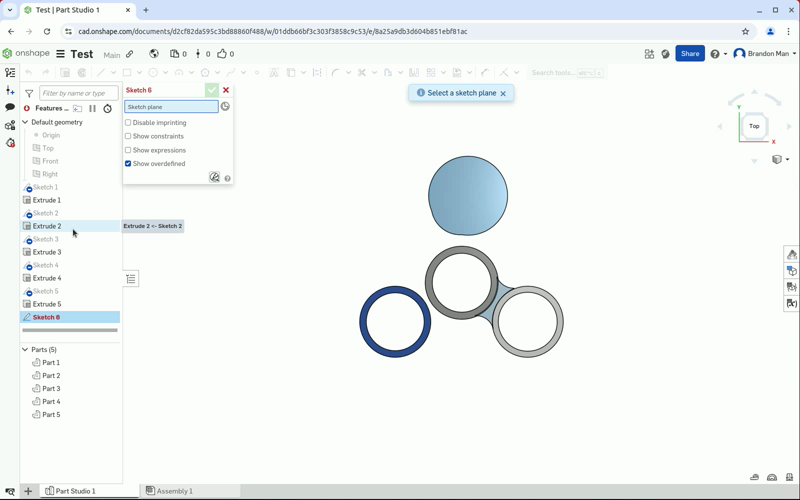
scroll(3)
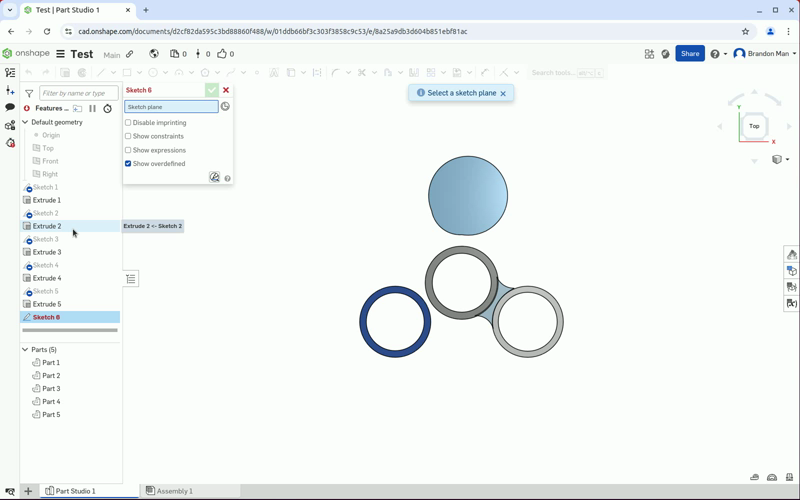
mouse_move(73, 150)
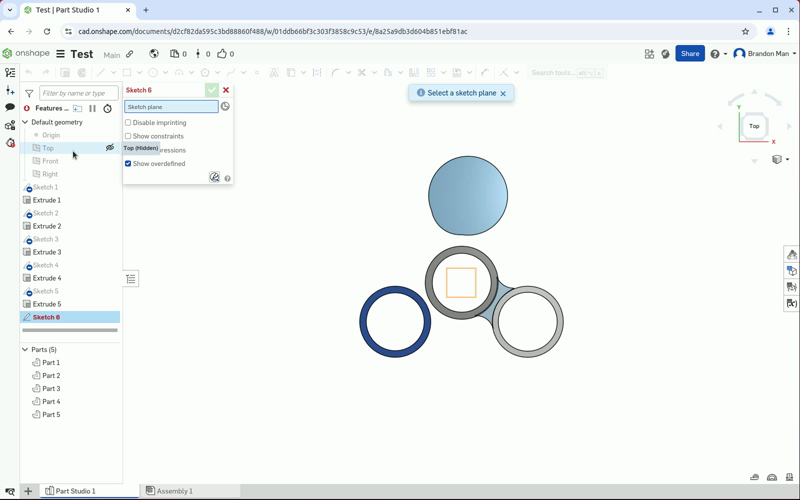
click(73, 150)
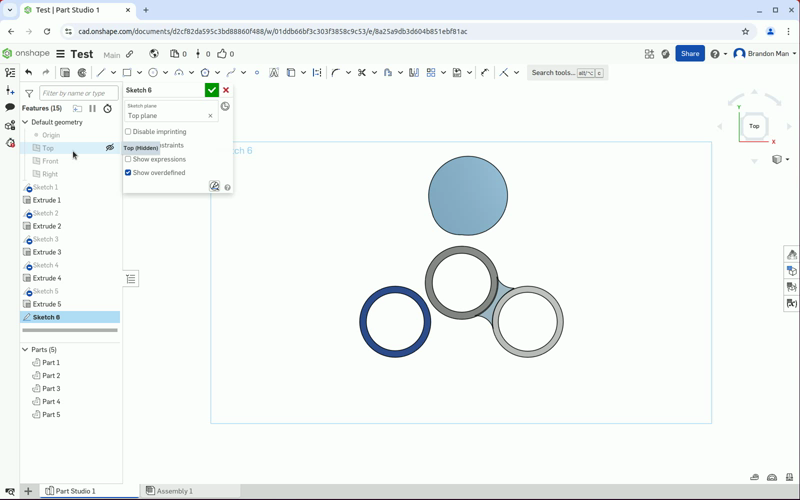
mouse_move(73, 352)
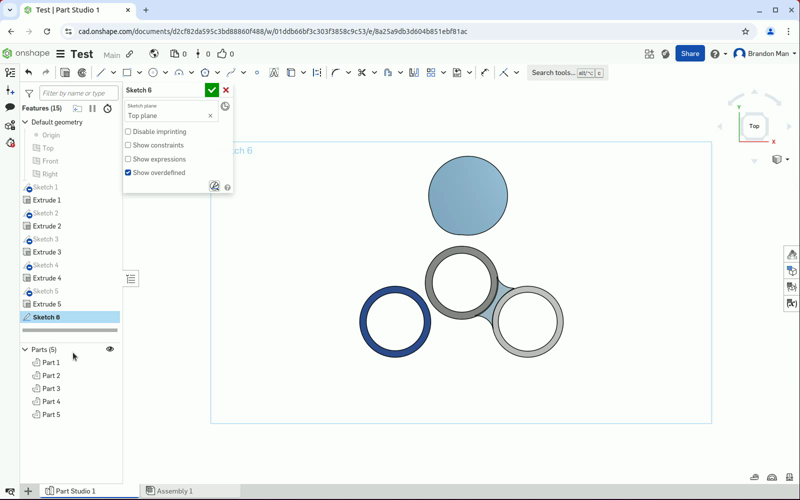
key(y)
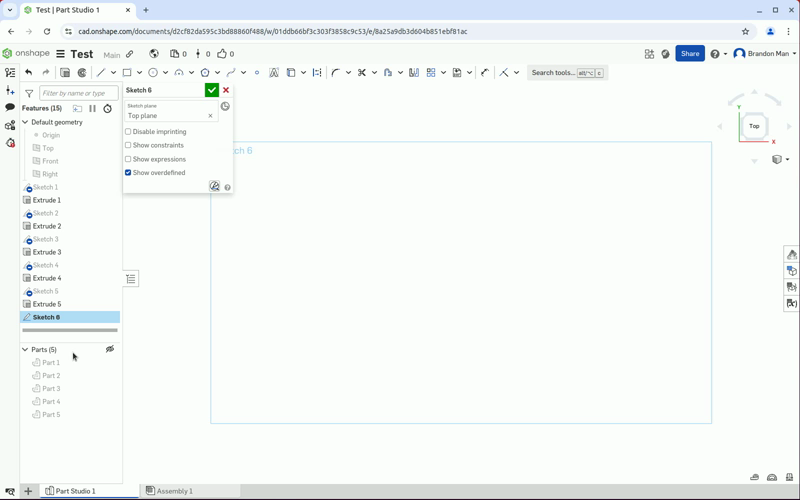
key(a)
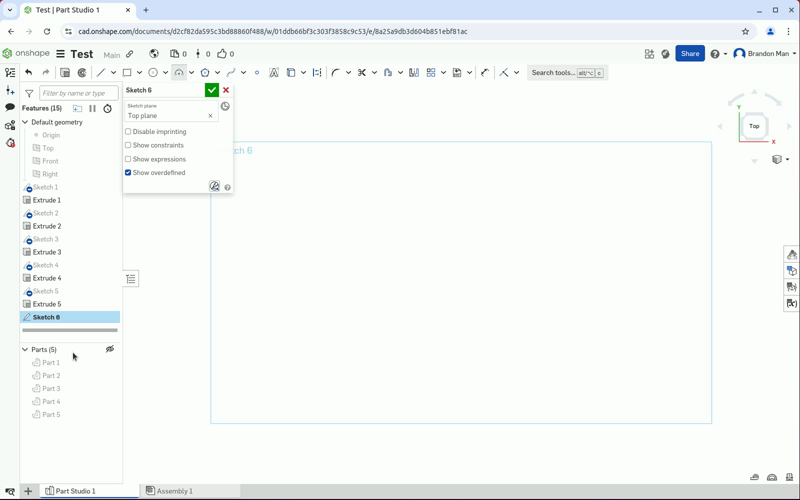
key_down(shift)
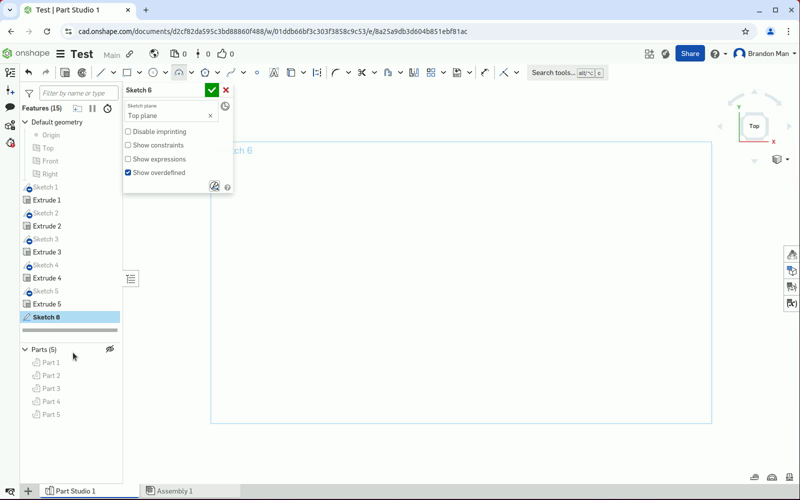
mouse_move(404, 287)
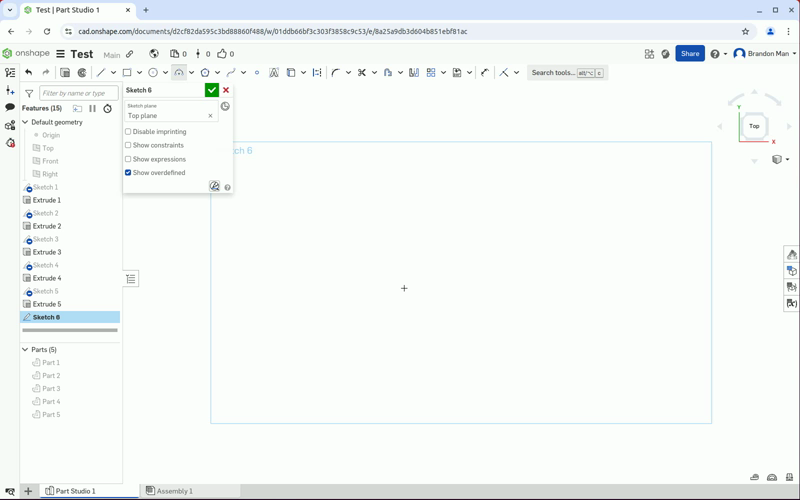
click(404, 287)
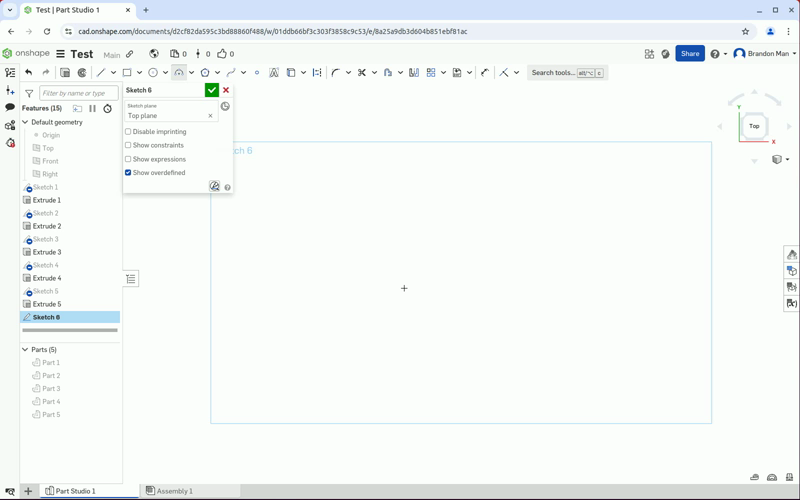
key_up(shift)
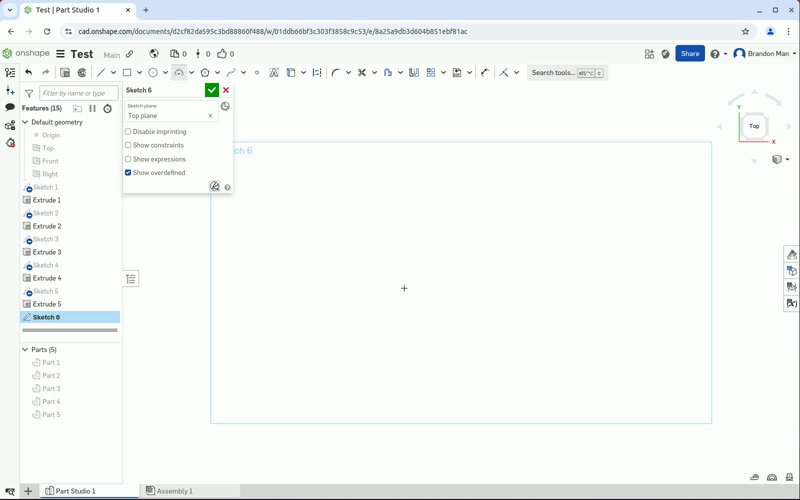
key_down(shift)
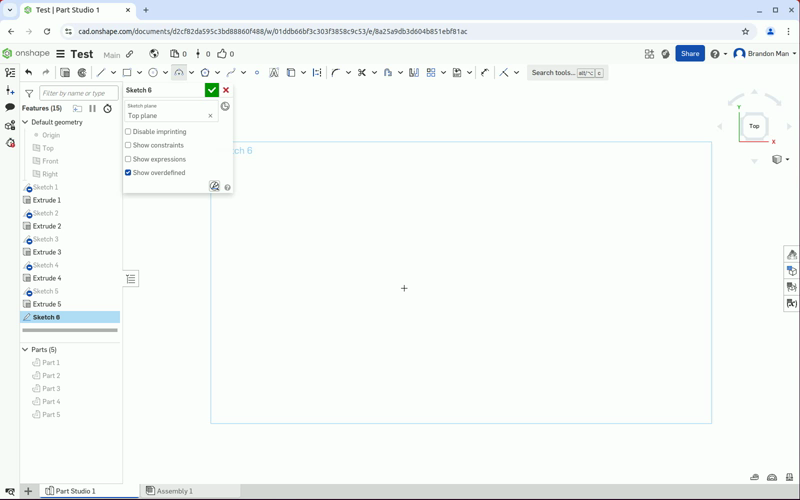
mouse_move(429, 329)
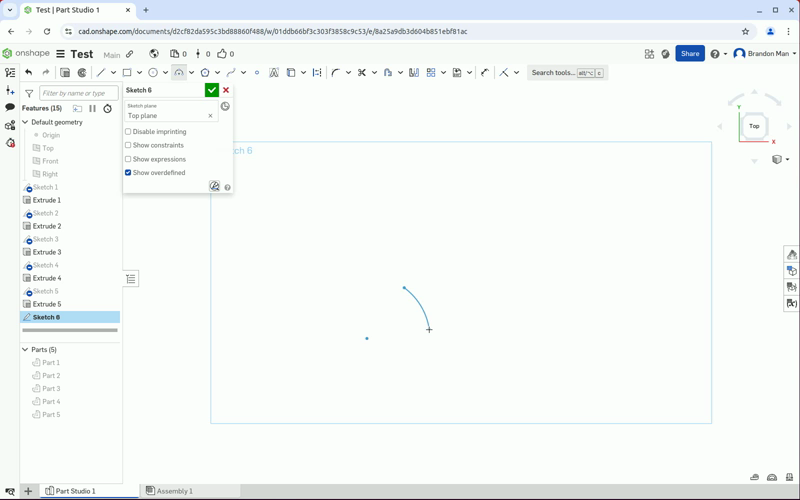
click(429, 329)
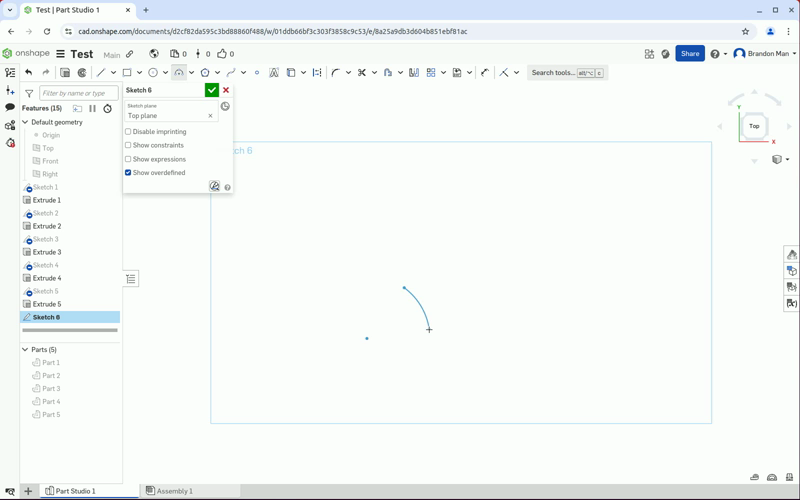
mouse_move(425, 303)
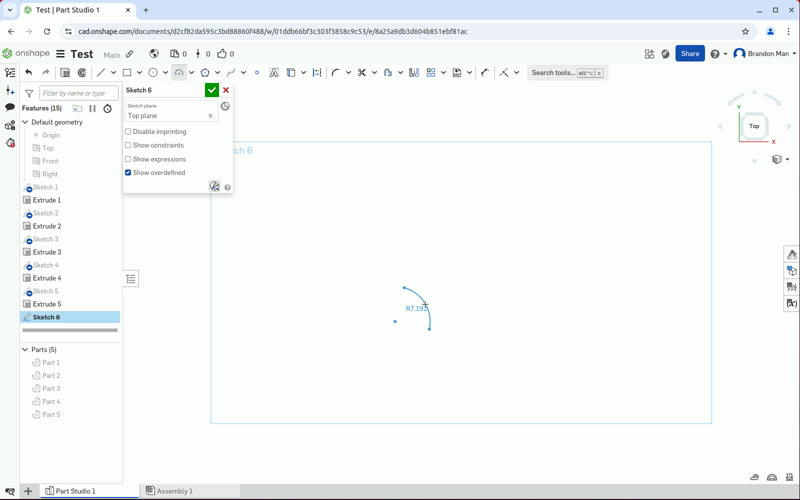
click(425, 303)
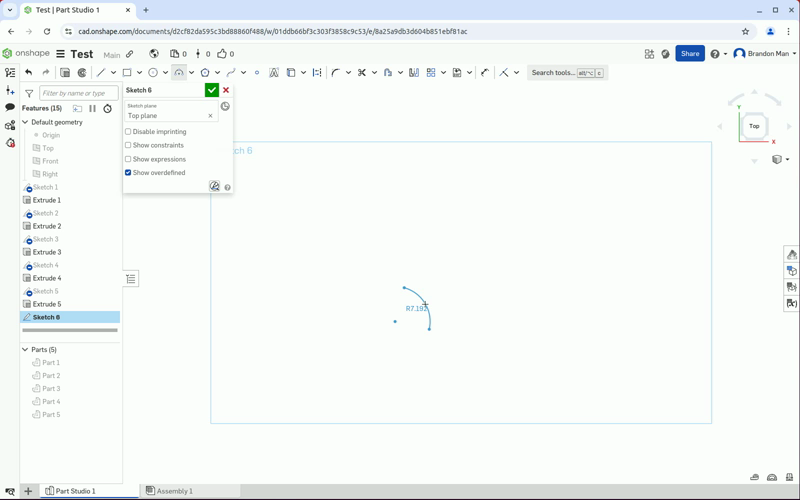
key_up(shift)
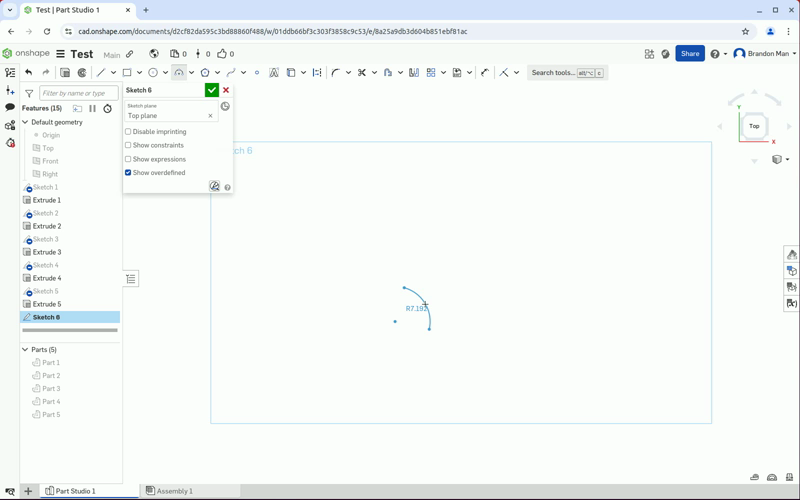
mouse_move(429, 329)
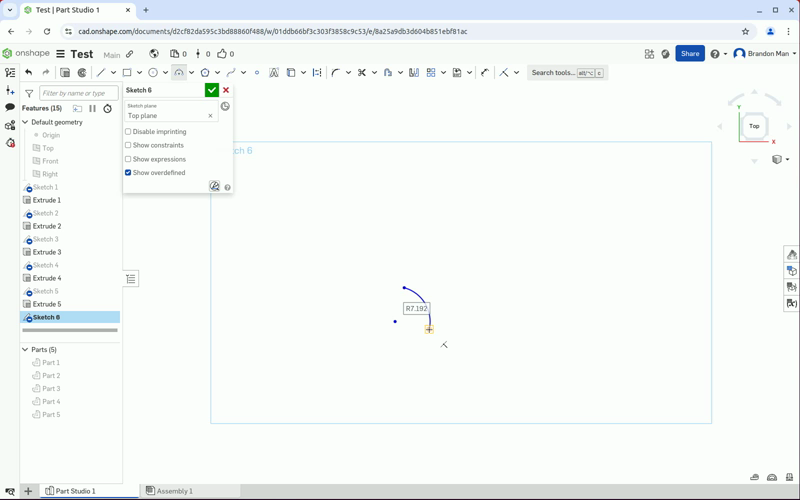
click(429, 329)
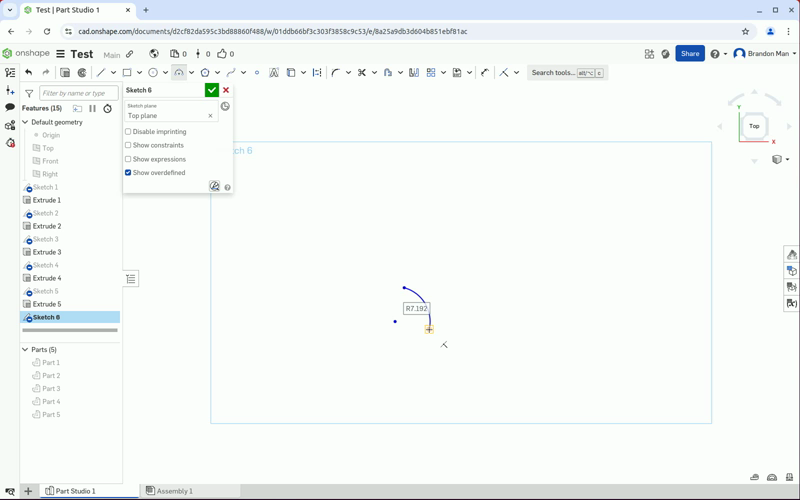
key_down(shift)
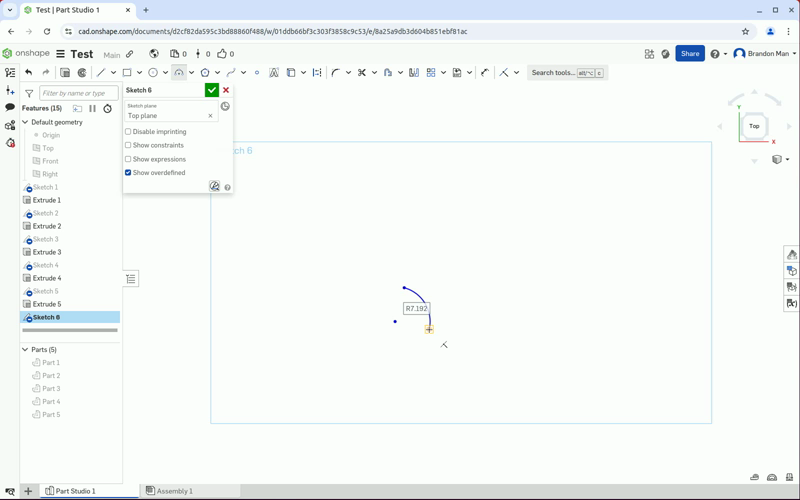
mouse_move(454, 318)
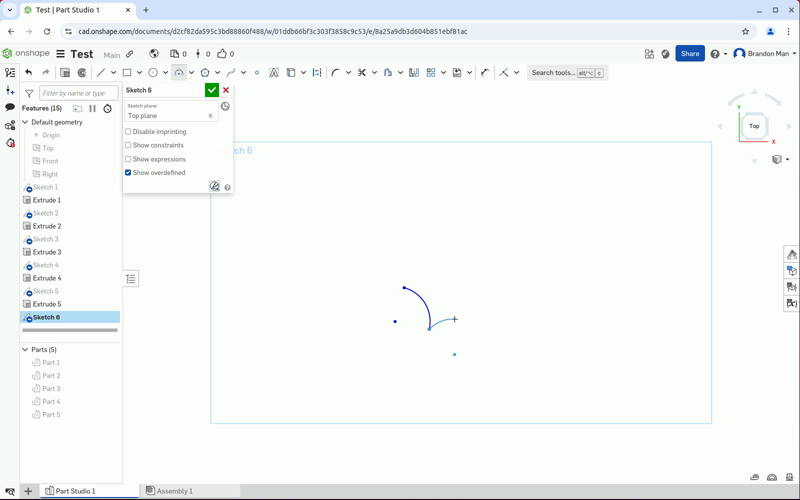
click(454, 318)
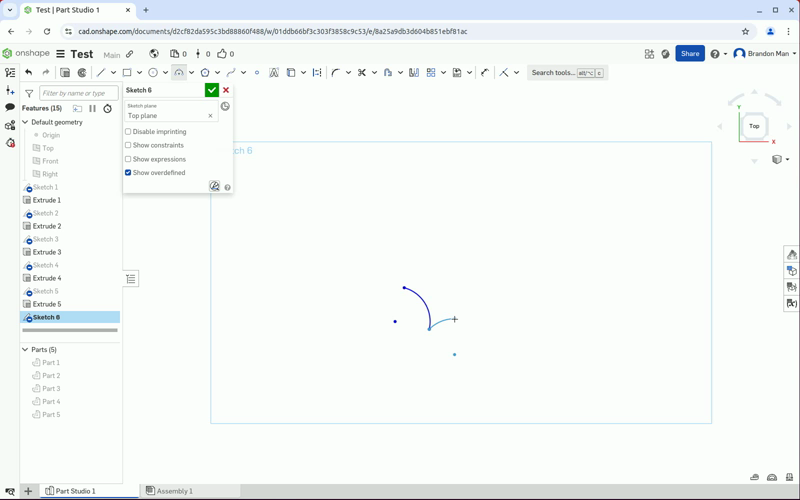
mouse_move(440, 320)
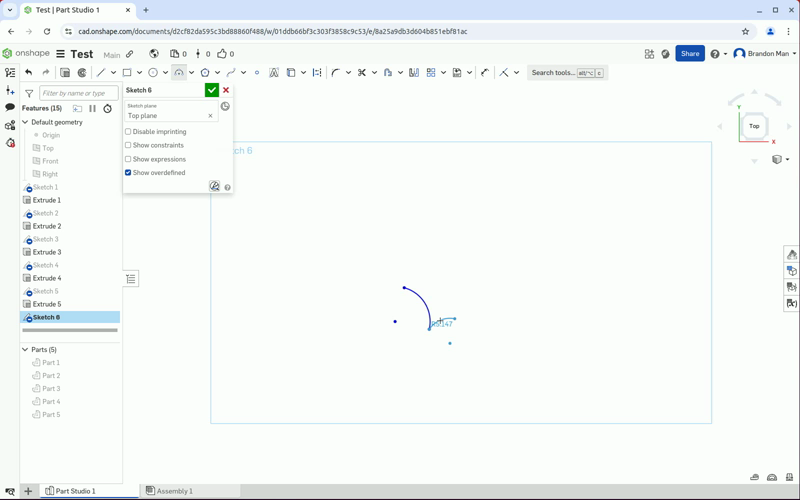
click(440, 320)
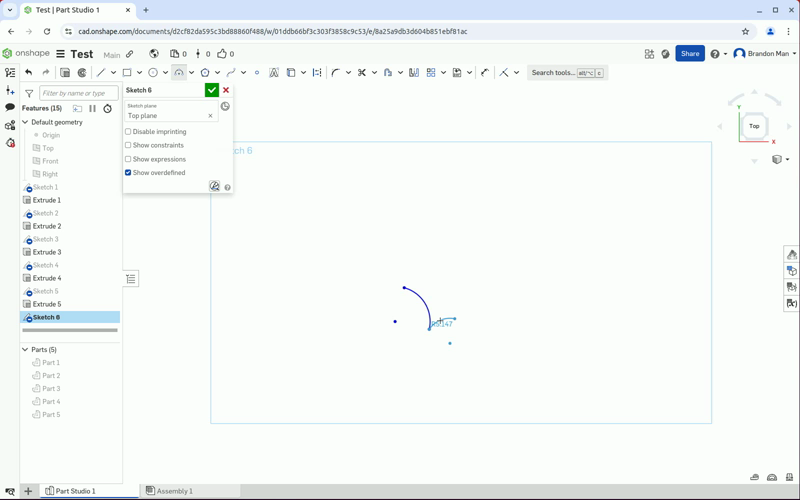
key_up(shift)
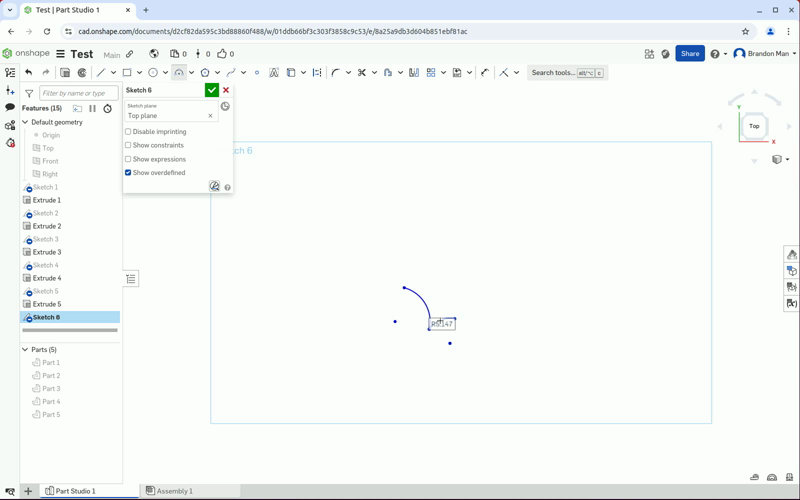
mouse_move(454, 318)
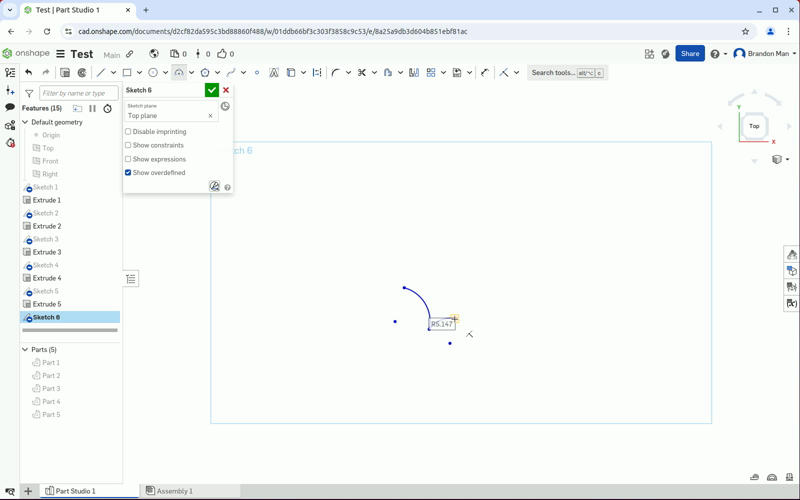
click(454, 318)
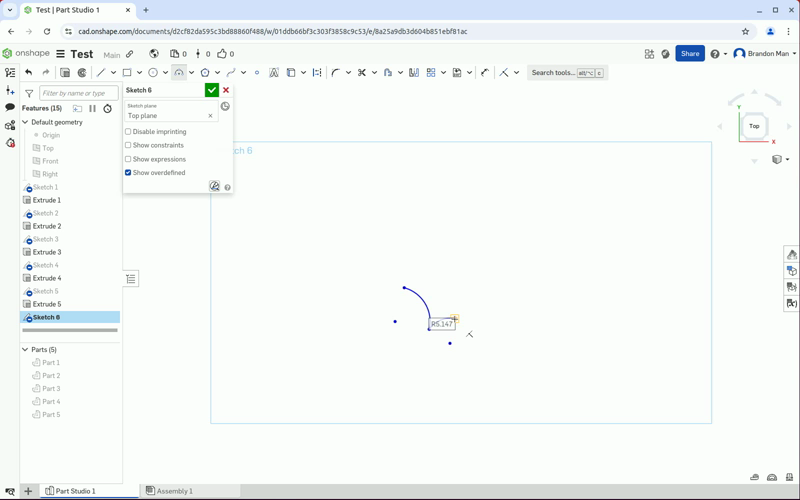
key_down(shift)
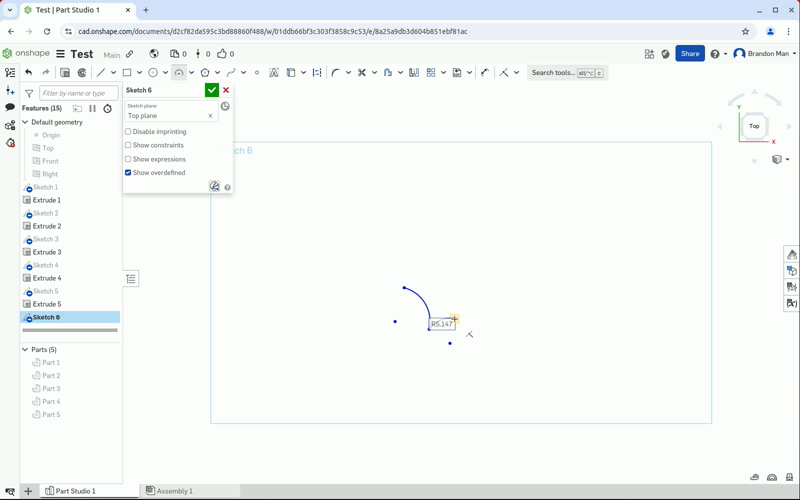
mouse_move(426, 273)
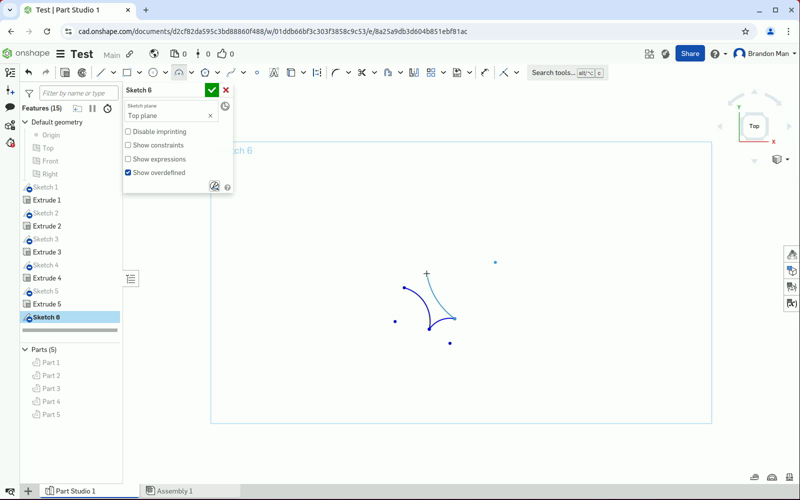
click(426, 273)
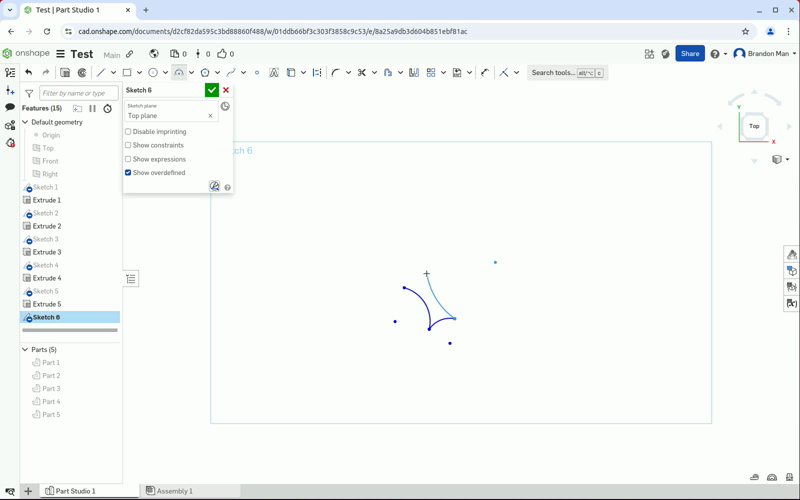
mouse_move(430, 302)
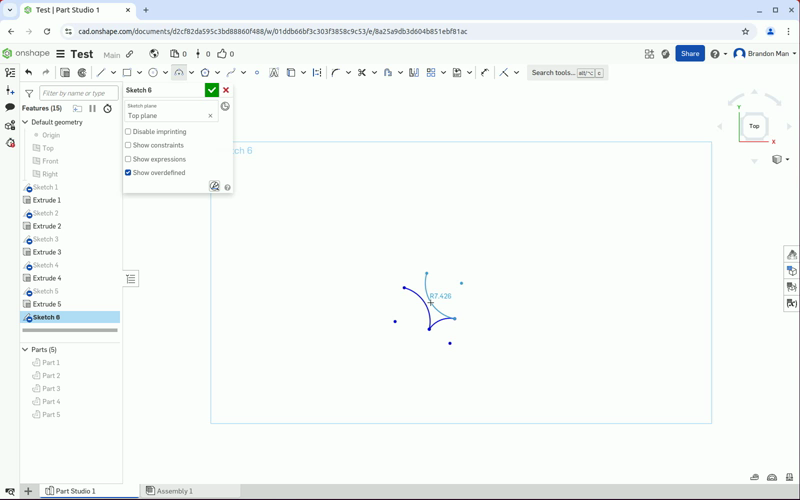
click(430, 302)
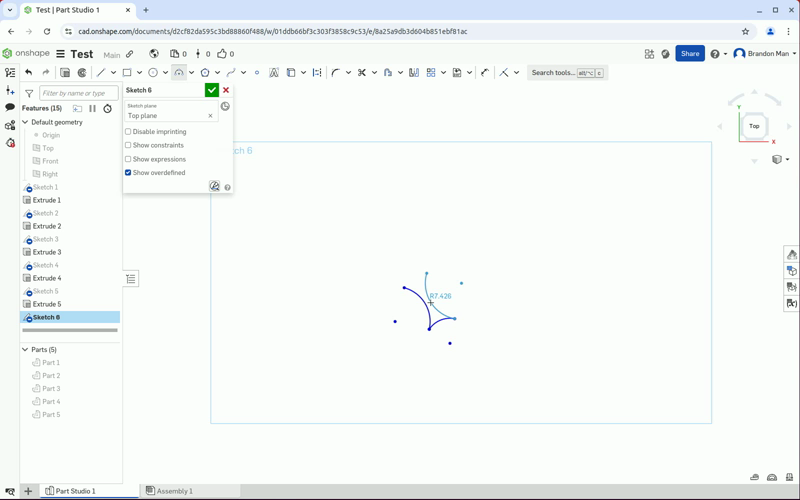
key_up(shift)
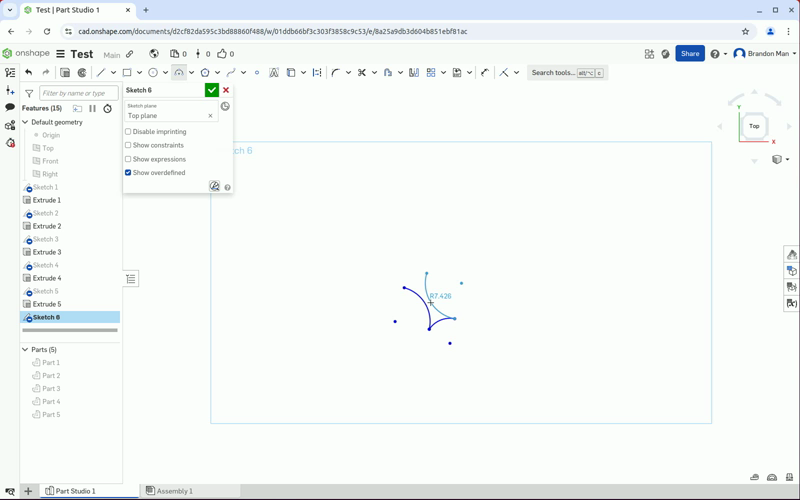
mouse_move(426, 273)
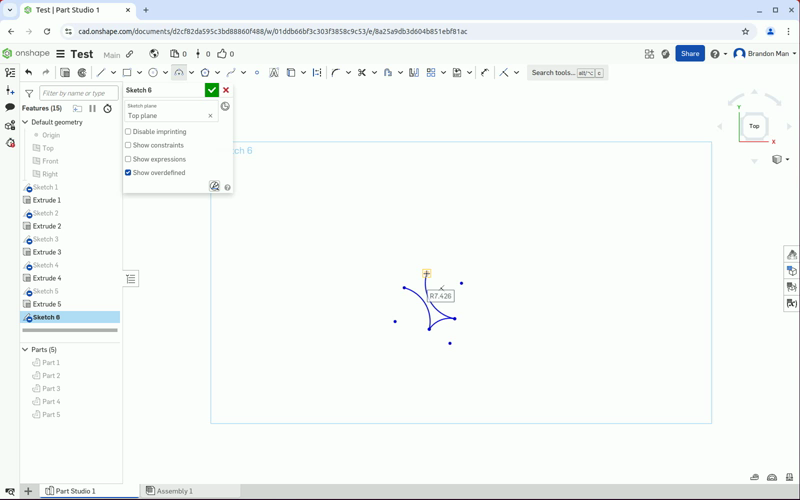
click(426, 273)
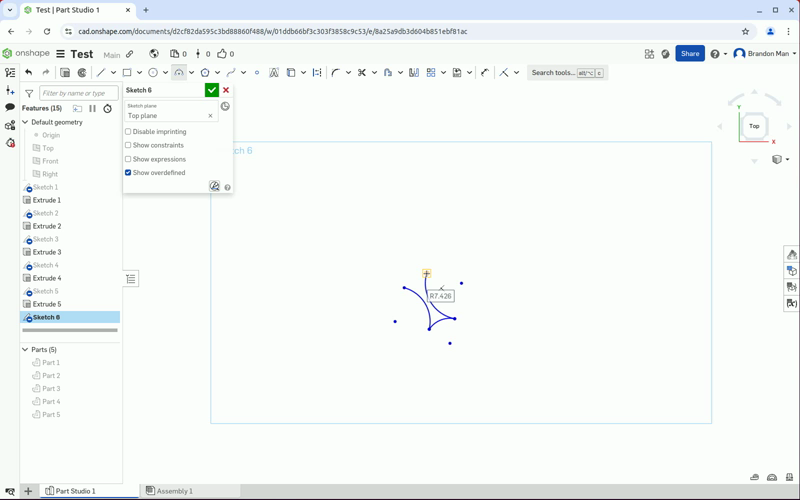
mouse_move(404, 287)
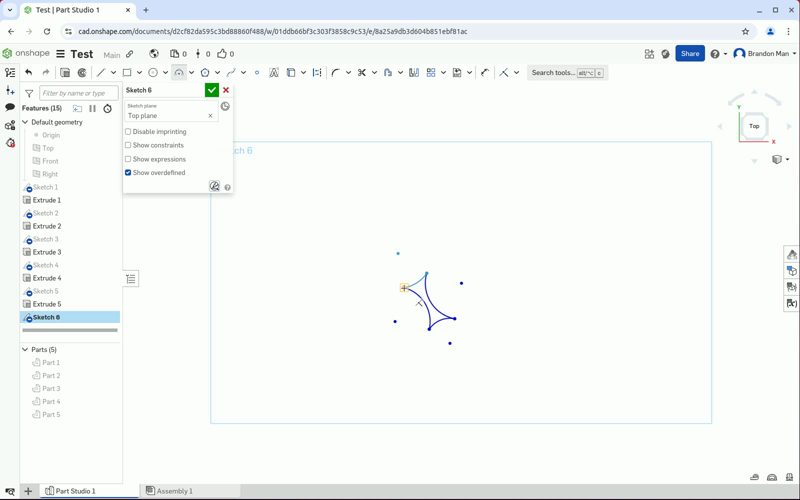
click(404, 287)
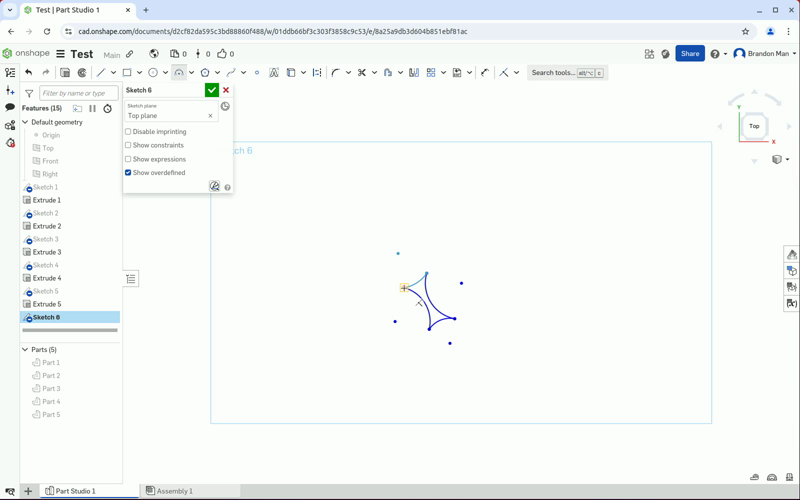
key_down(shift)
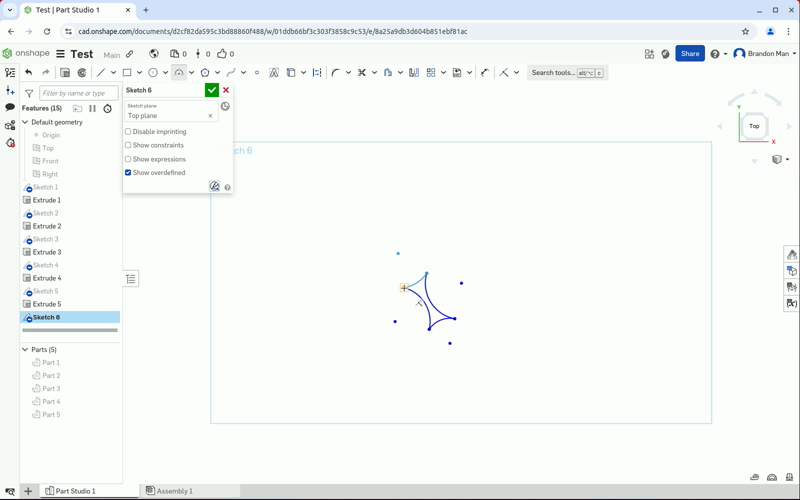
mouse_move(417, 284)
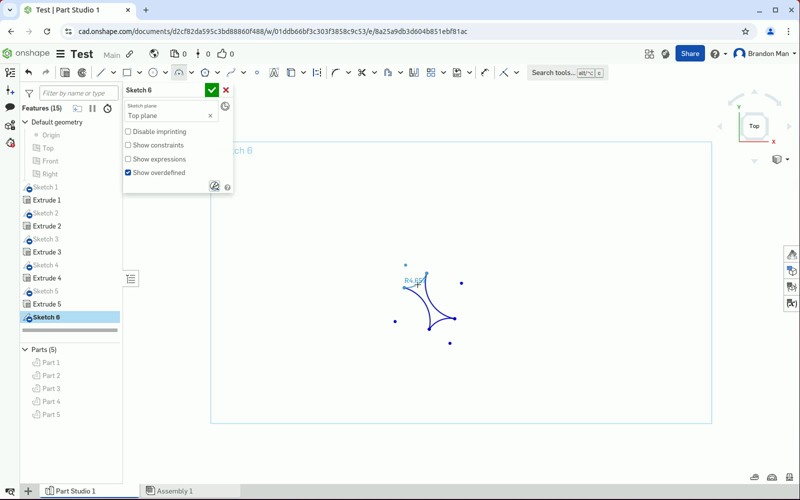
click(417, 284)
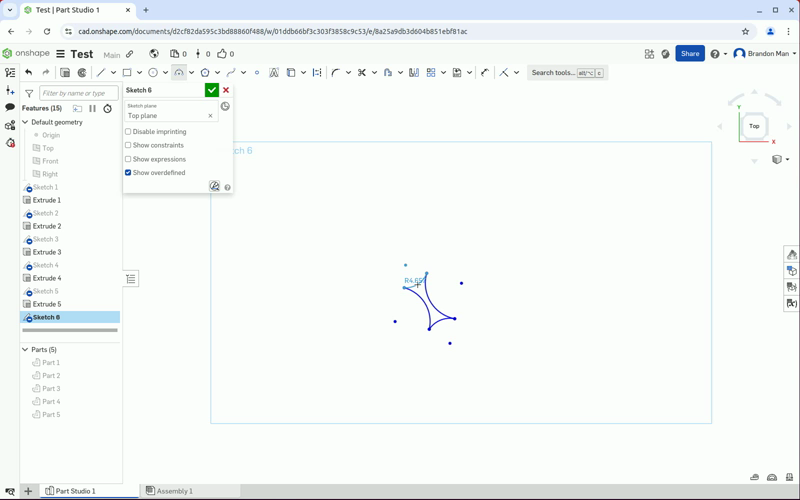
key_up(shift)
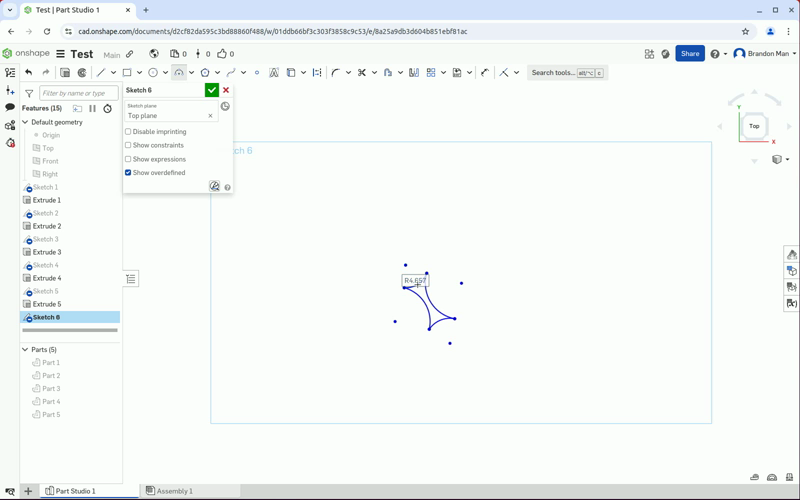
key(esc)
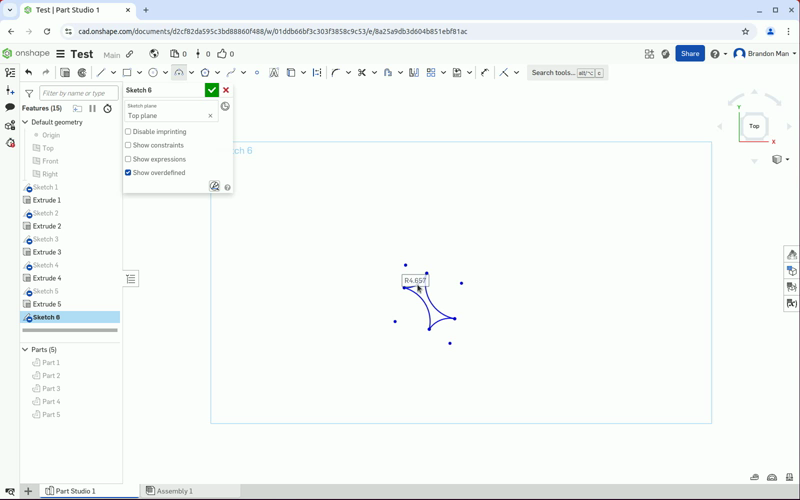
mouse_move(422, 287)
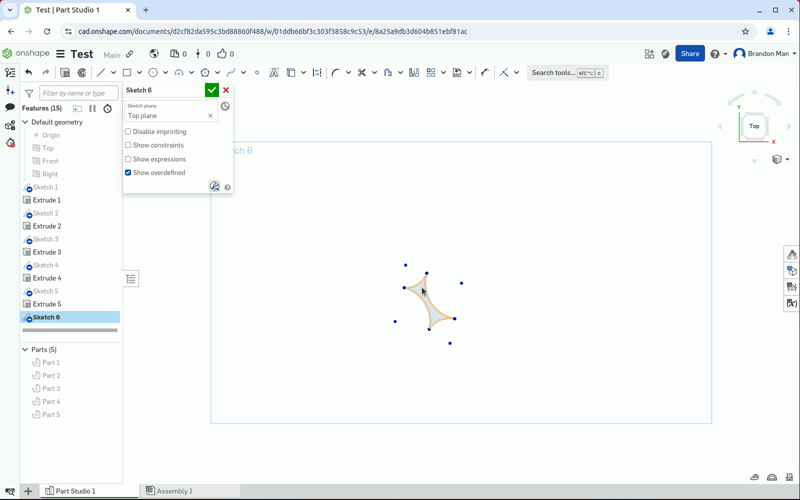
scroll(6)
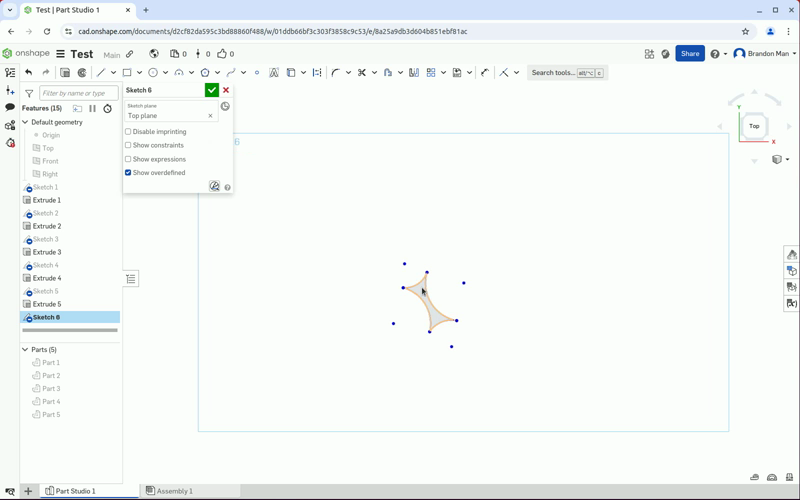
scroll(6)
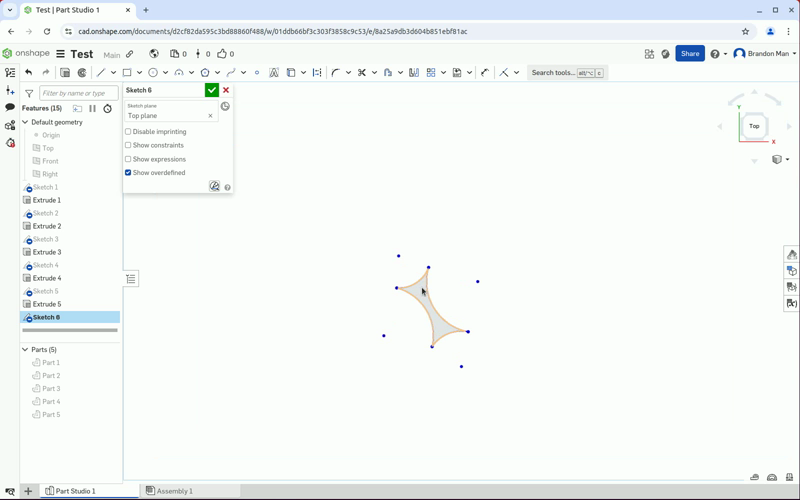
scroll(6)
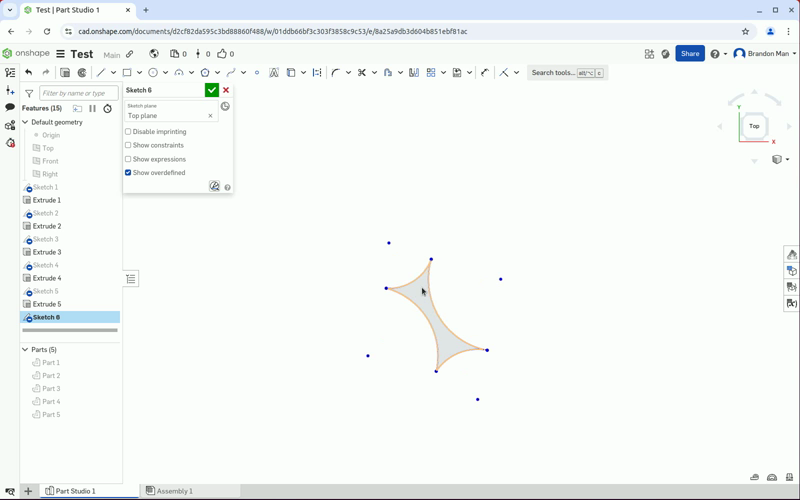
scroll(6)
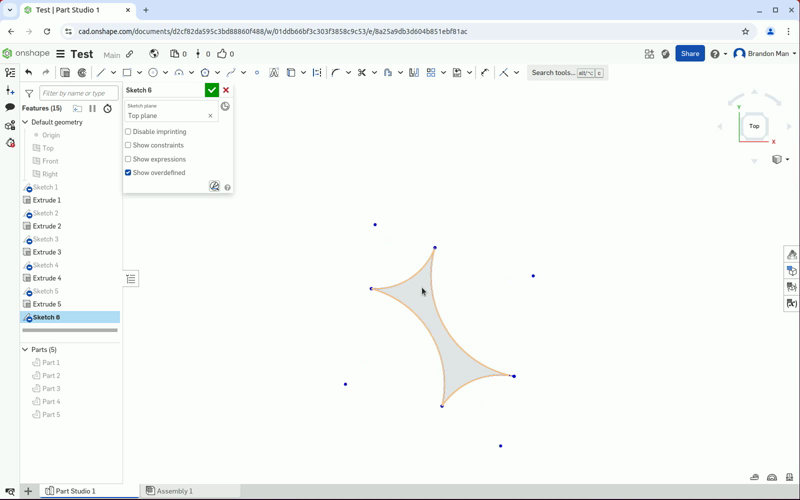
scroll(6)
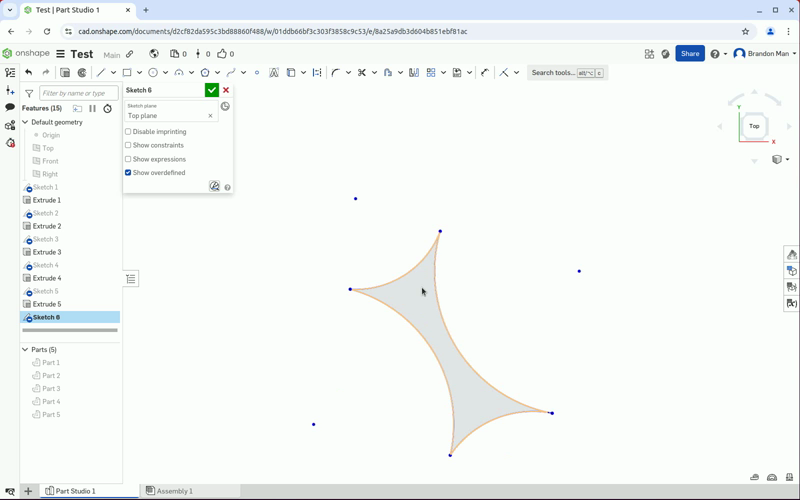
scroll(6)
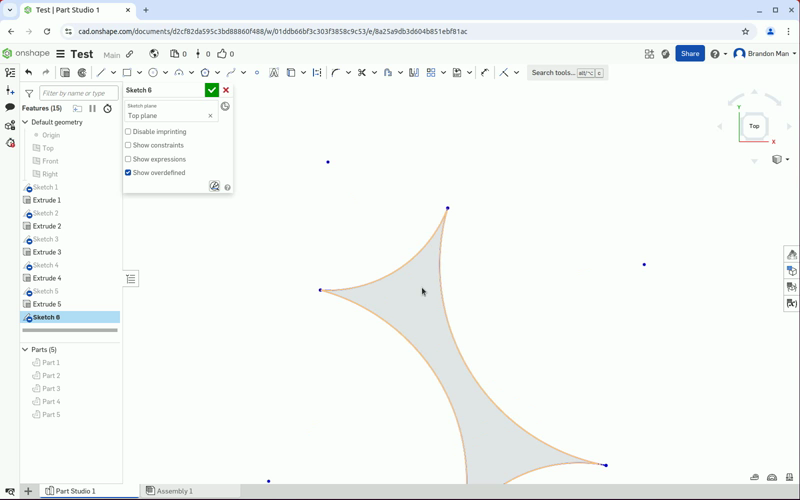
scroll(6)
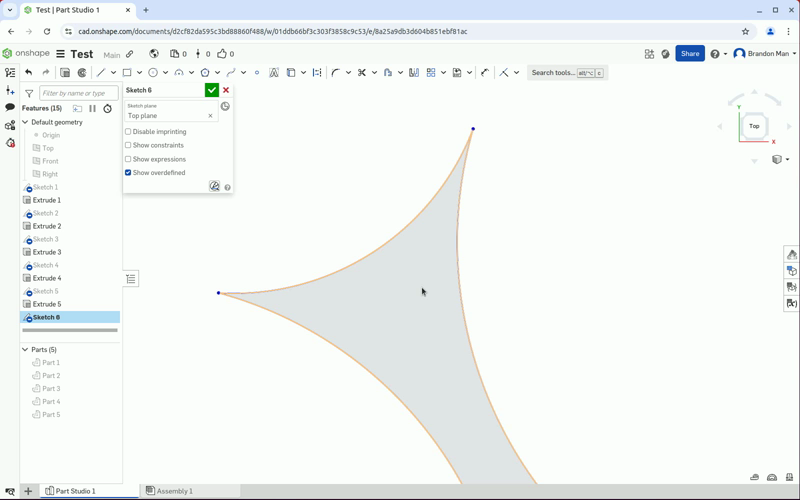
click(422, 287)
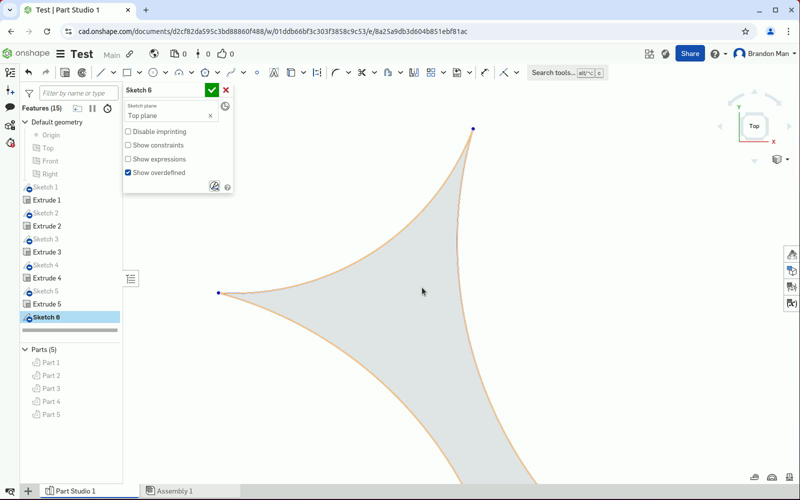
scroll(-6)
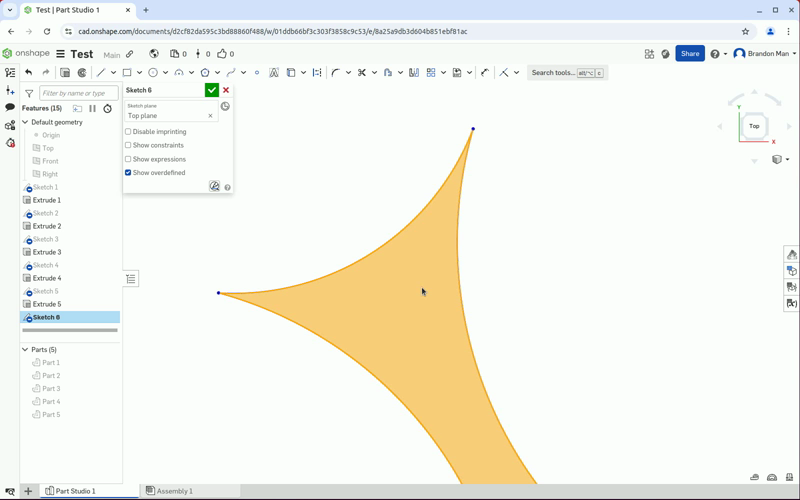
scroll(-6)
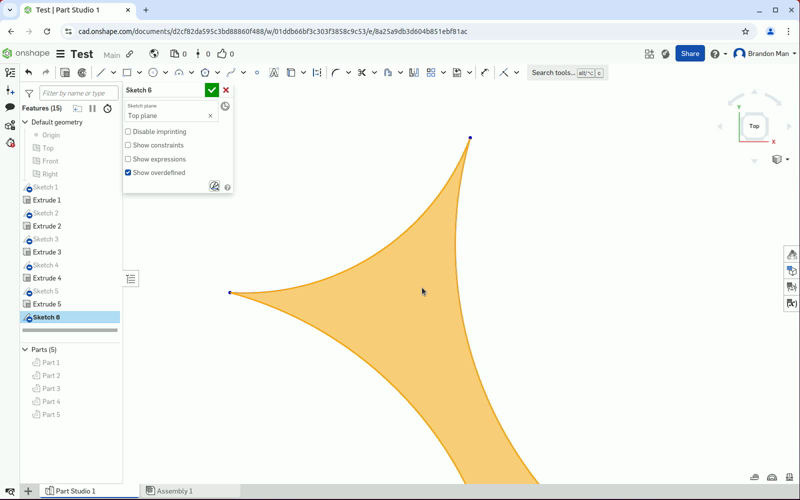
scroll(-6)
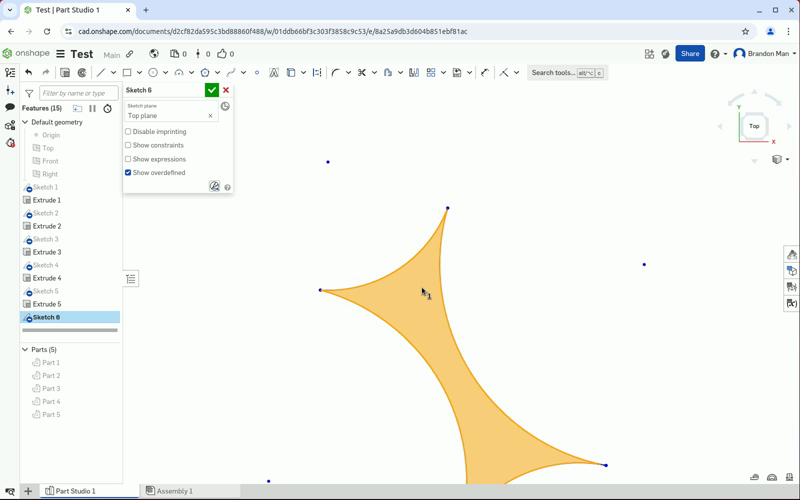
scroll(-6)
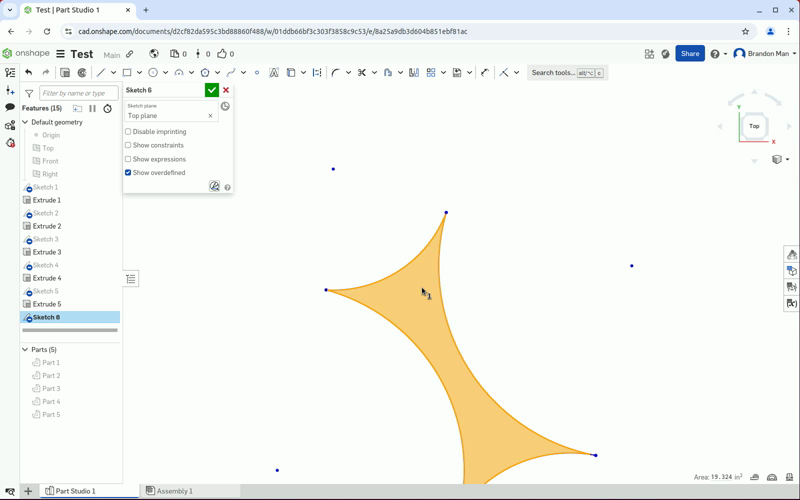
scroll(-6)
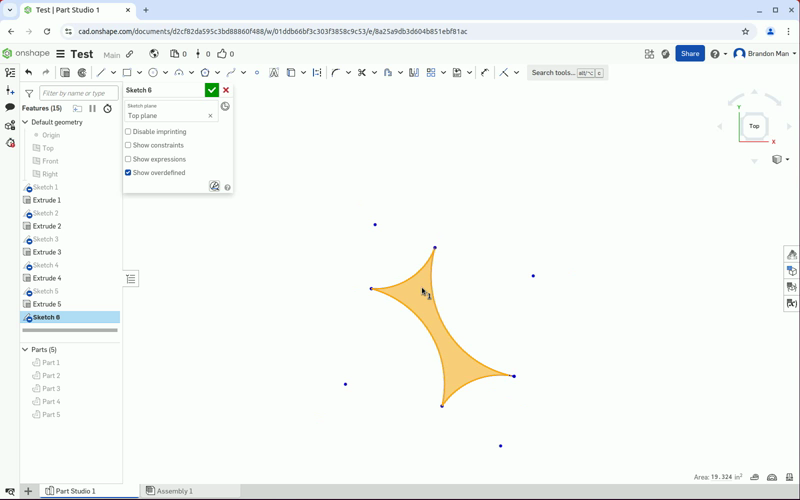
scroll(-6)
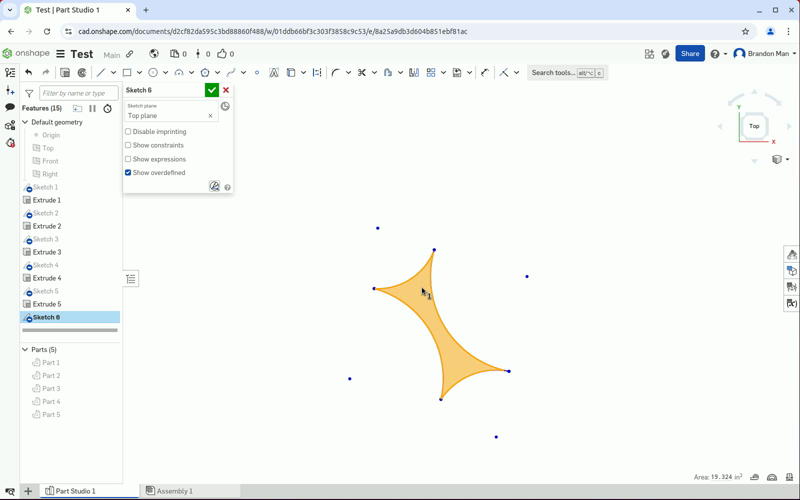
scroll(-6)
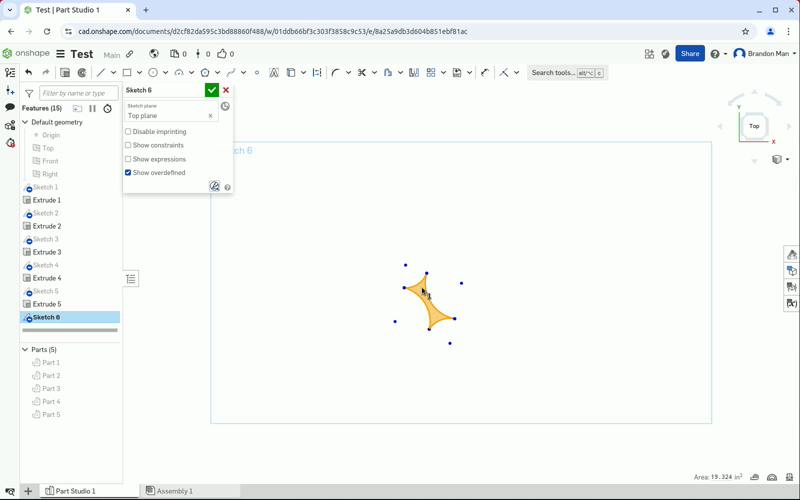
mouse_move(73, 352)
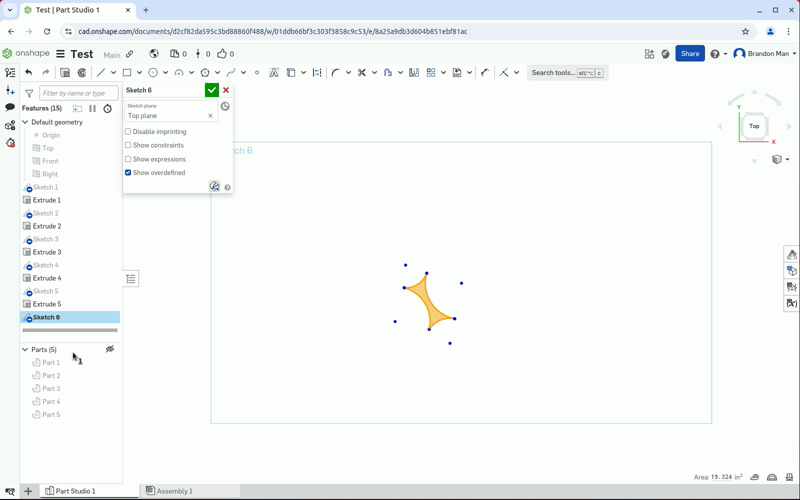
key(shift+y)
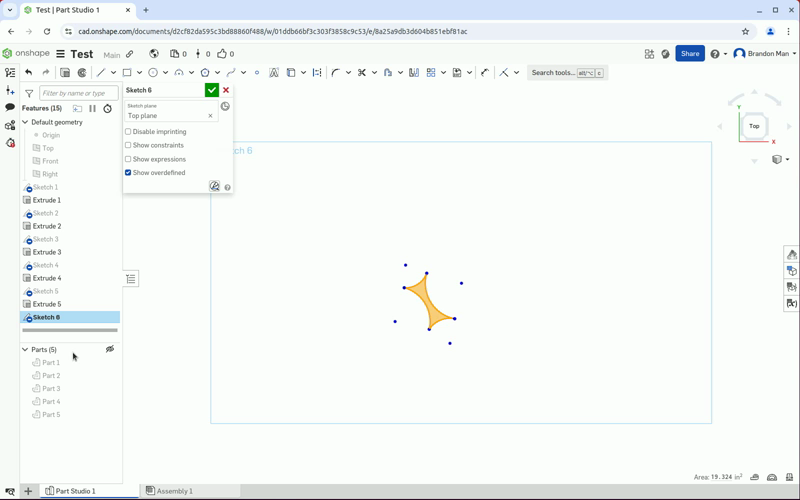
key(shift+e)
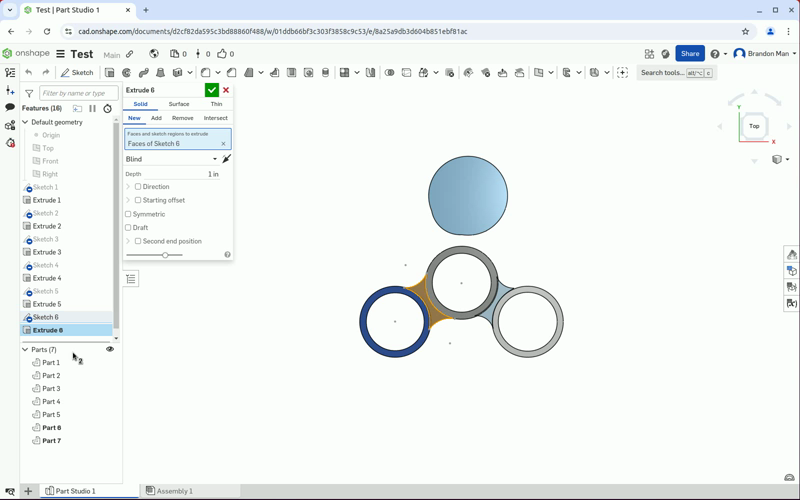
mouse_move(143, 106)
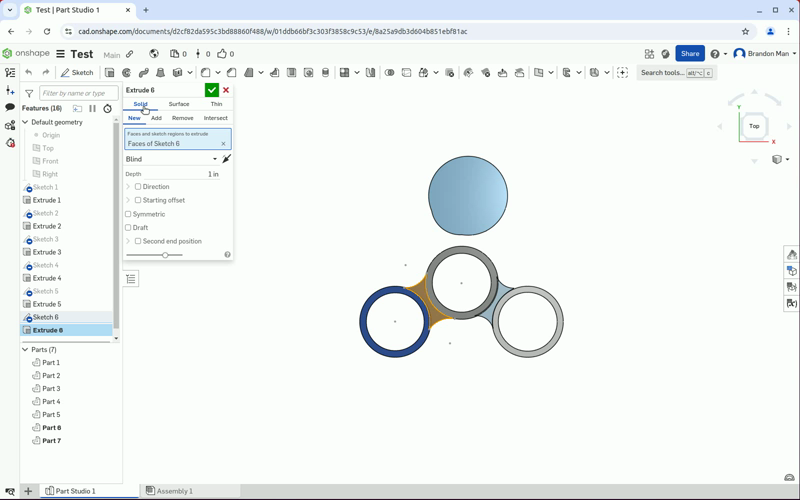
click(143, 106)
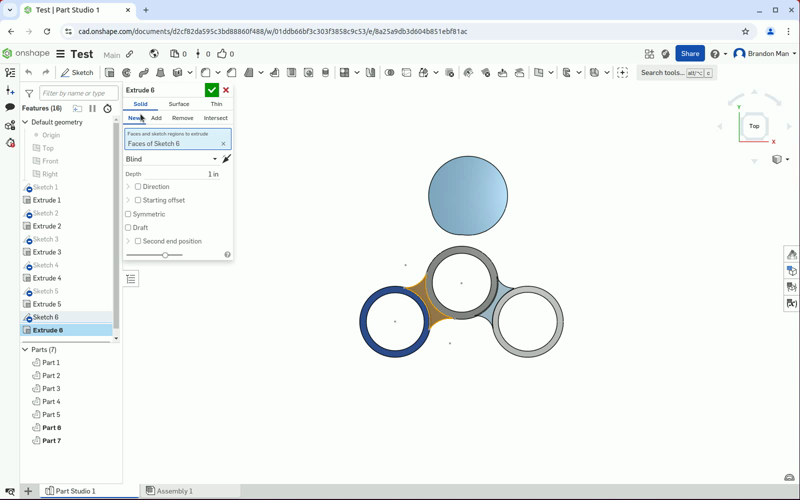
mouse_move(137, 120)
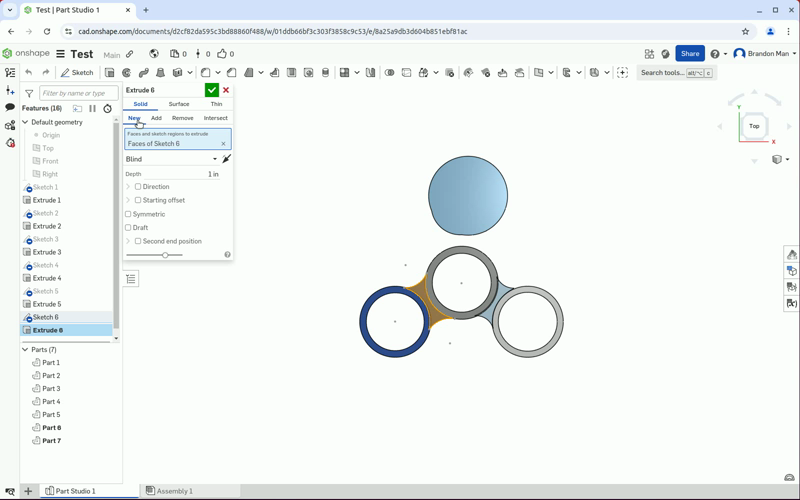
click(137, 120)
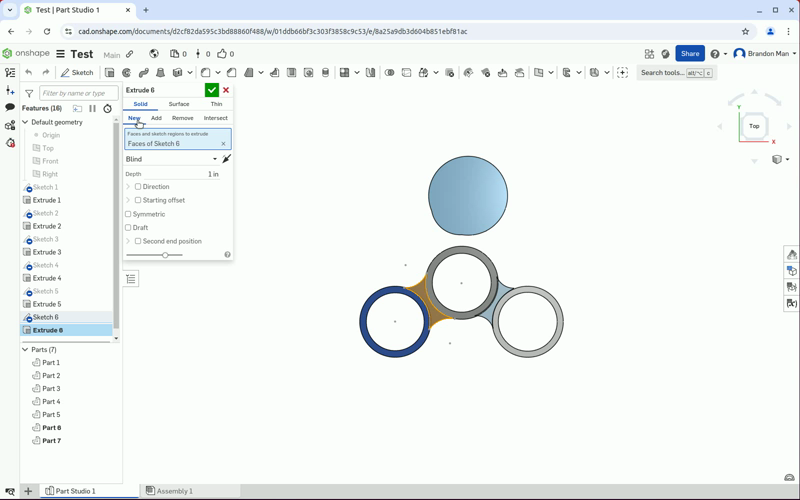
key(tab, 4)
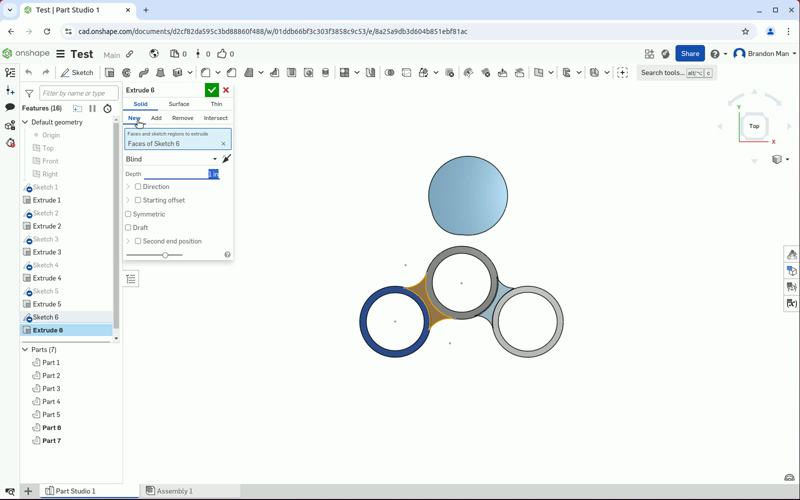
text(3.851)
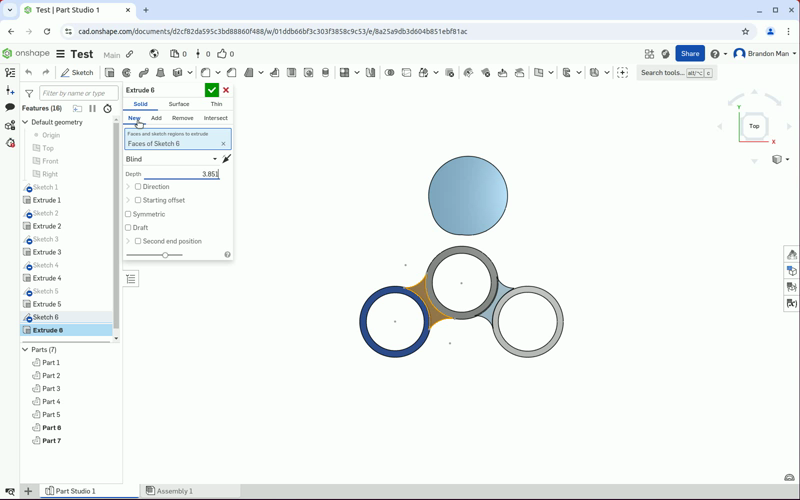
key(enter)
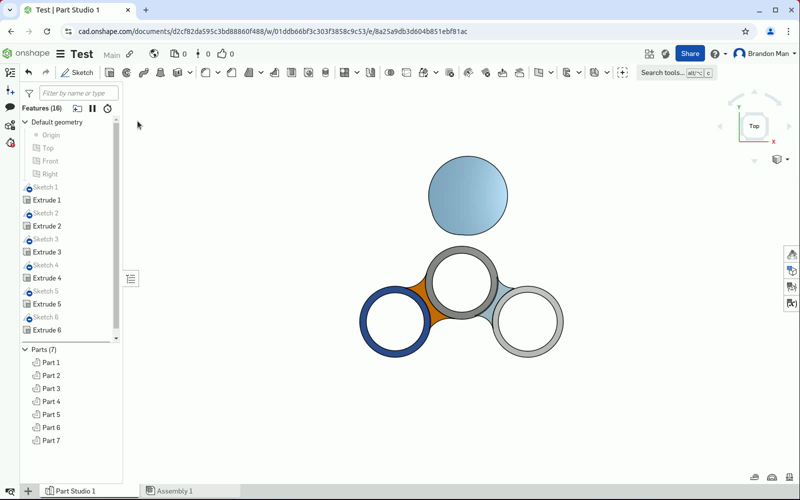
key(shift+h)
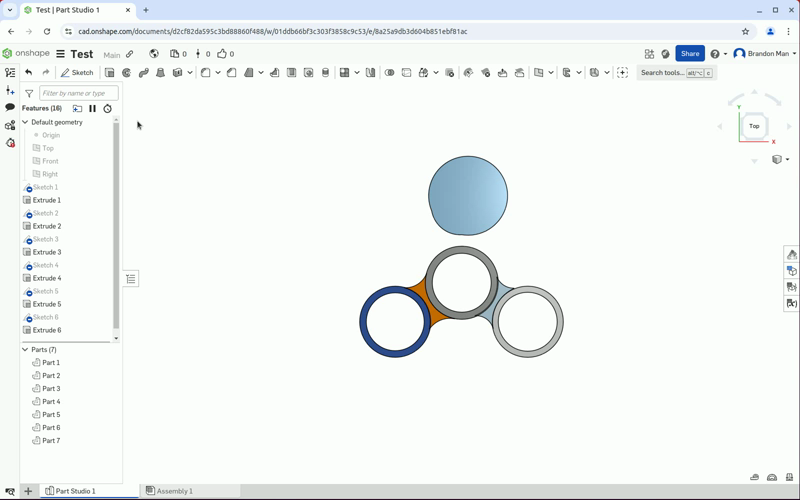
key(shift+h)
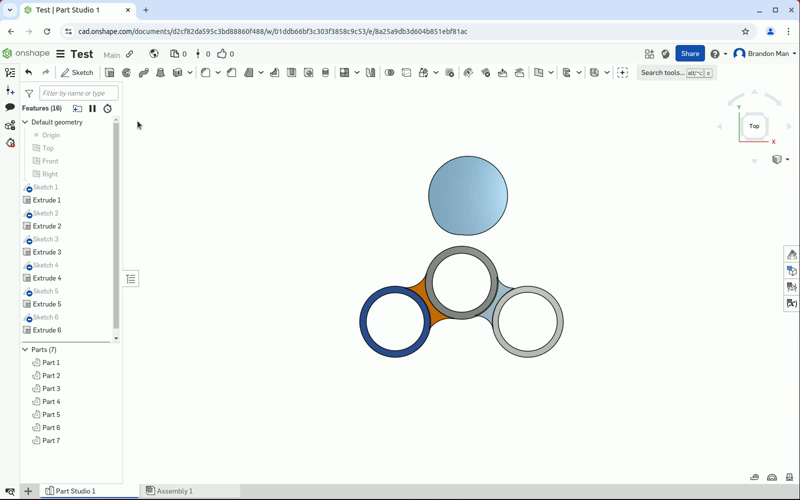
mouse_move(69, 189)
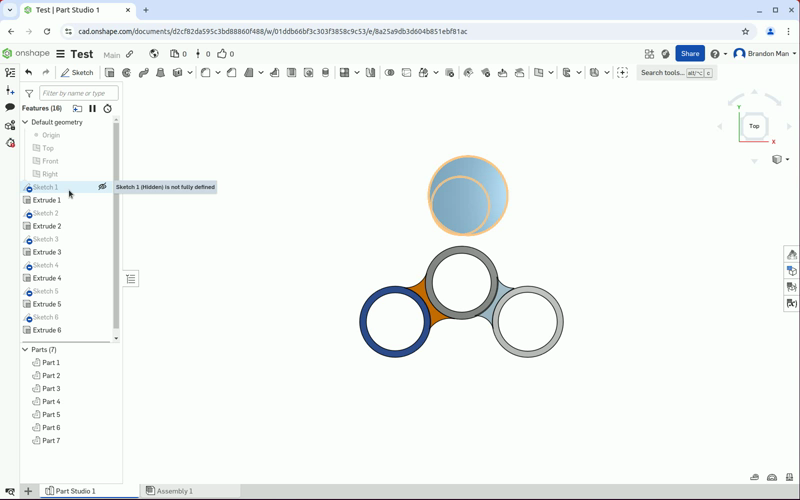
click(69, 189)
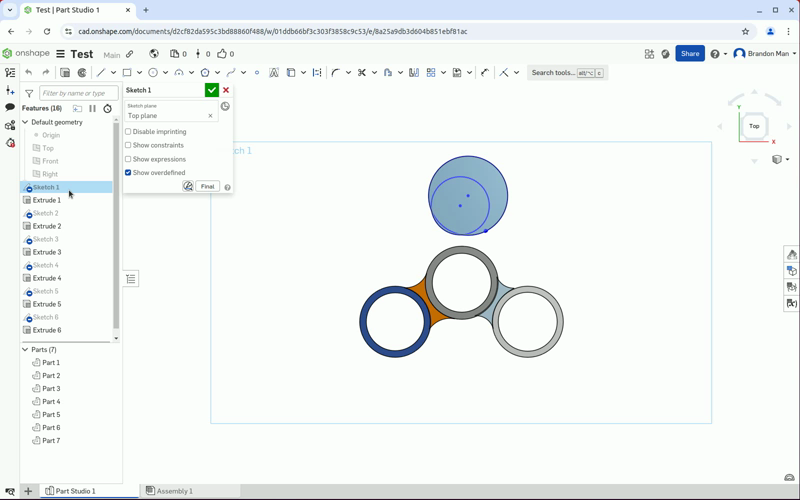
mouse_move(229, 92)
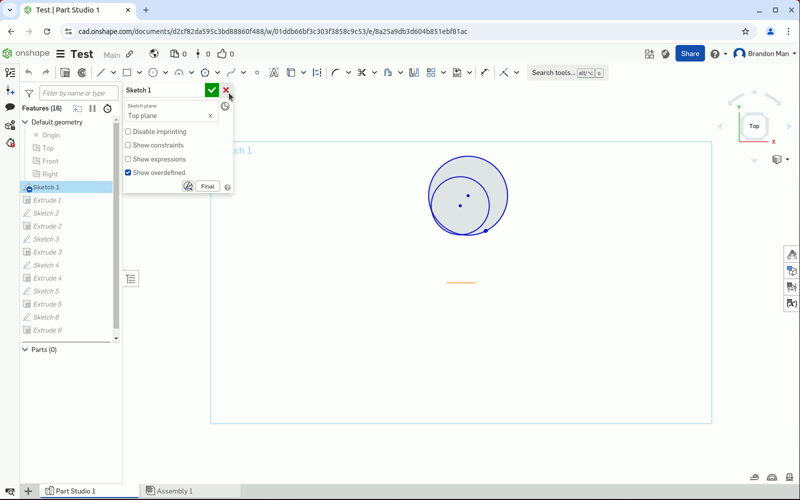
click(229, 92)
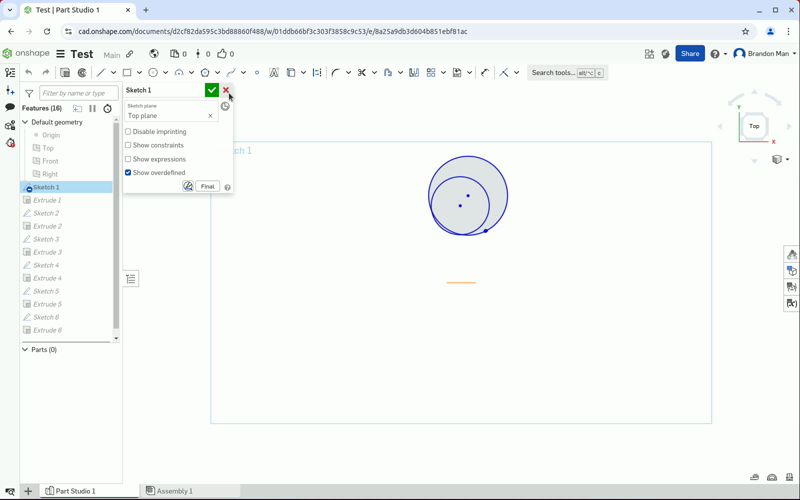
key(shift+s)
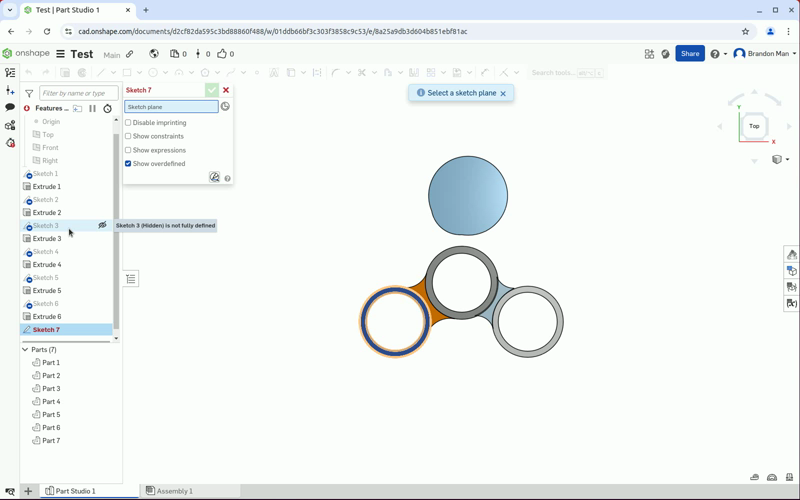
scroll(3)
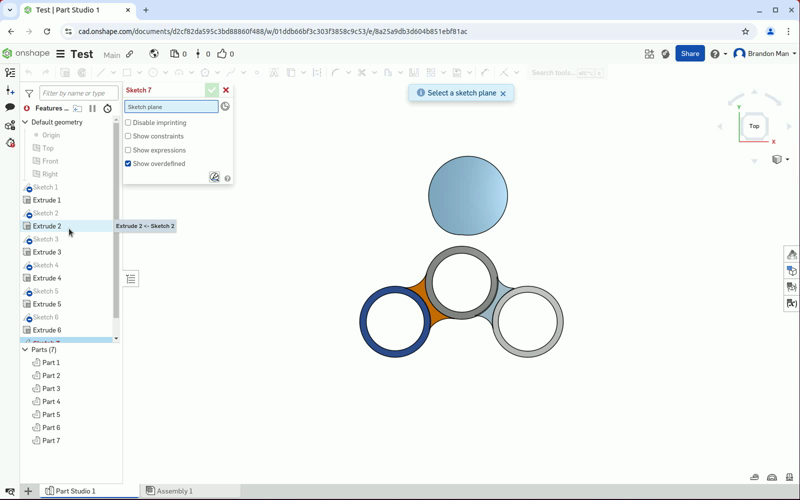
mouse_move(69, 150)
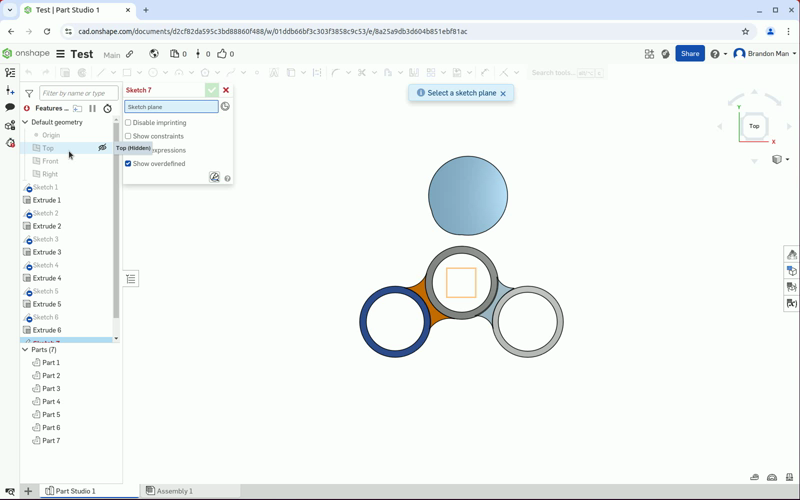
click(69, 150)
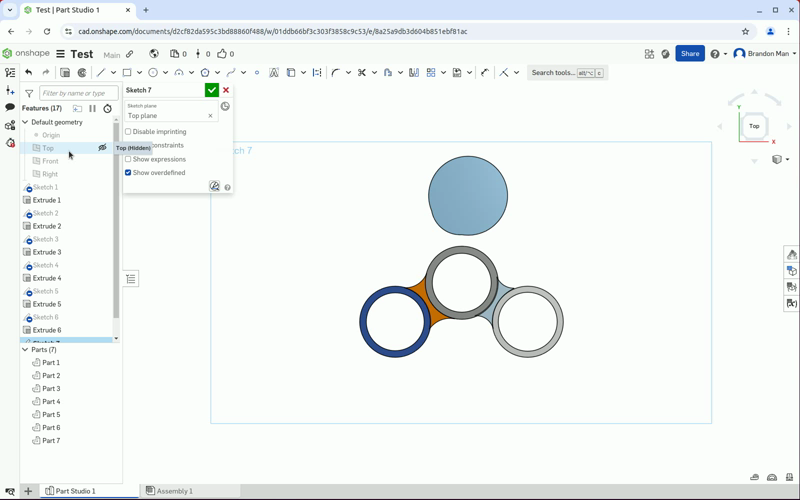
mouse_move(73, 352)
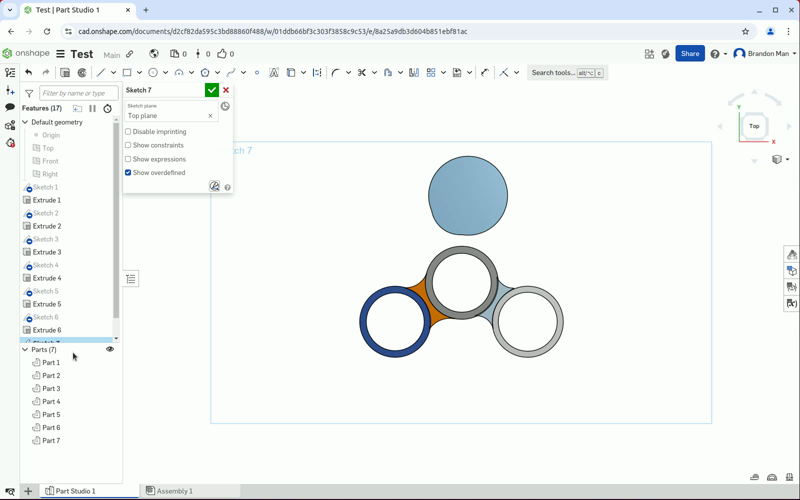
key(y)
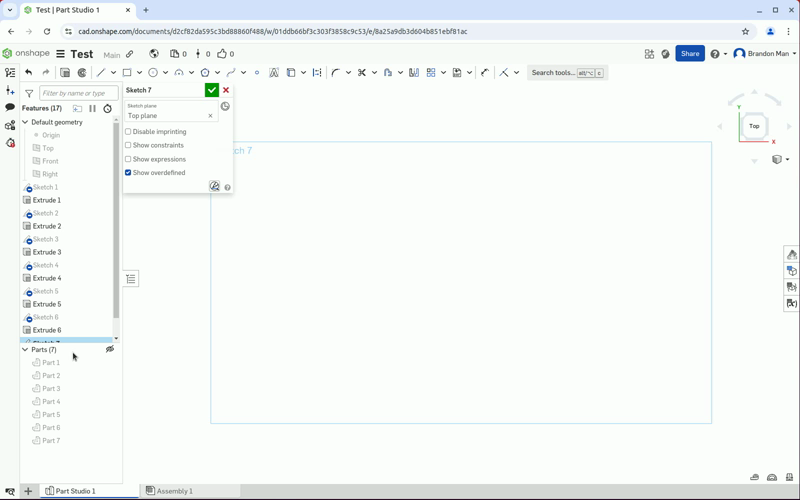
key(a)
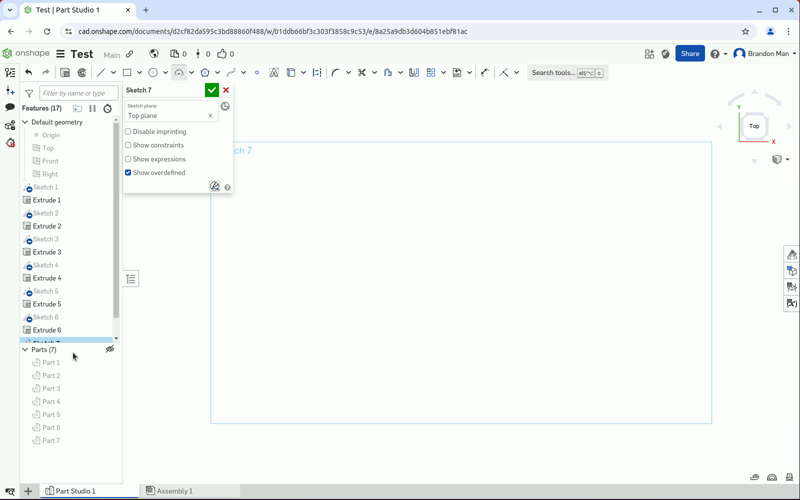
key_down(shift)
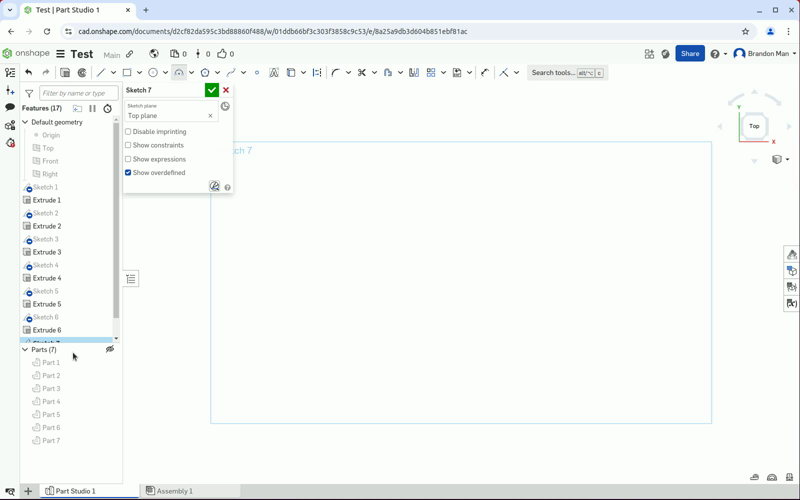
mouse_move(432, 228)
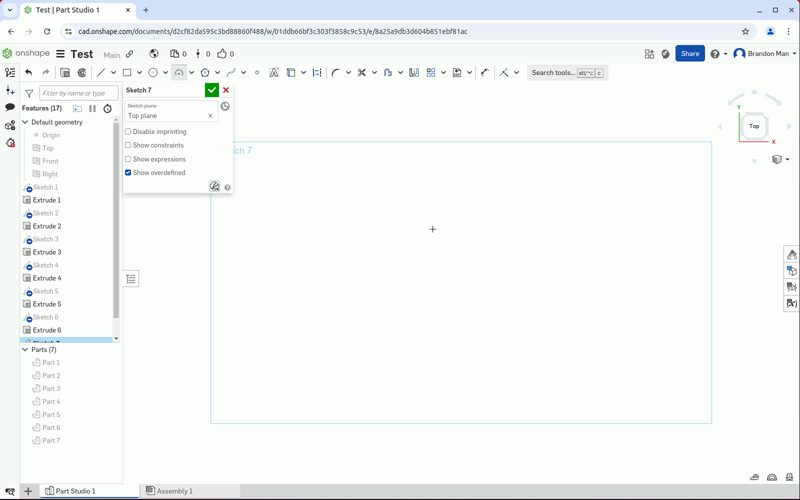
click(432, 228)
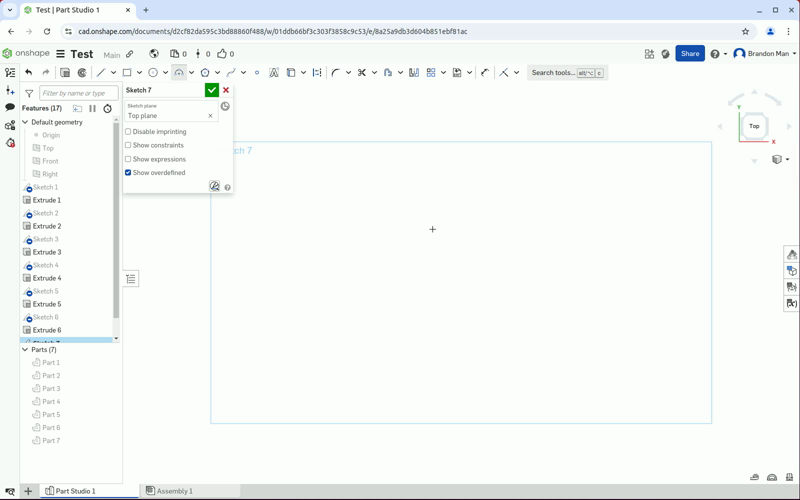
key_up(shift)
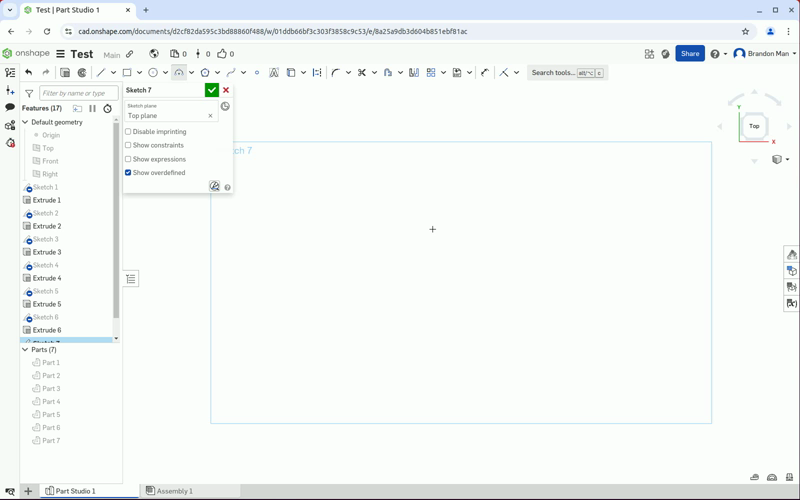
key_down(shift)
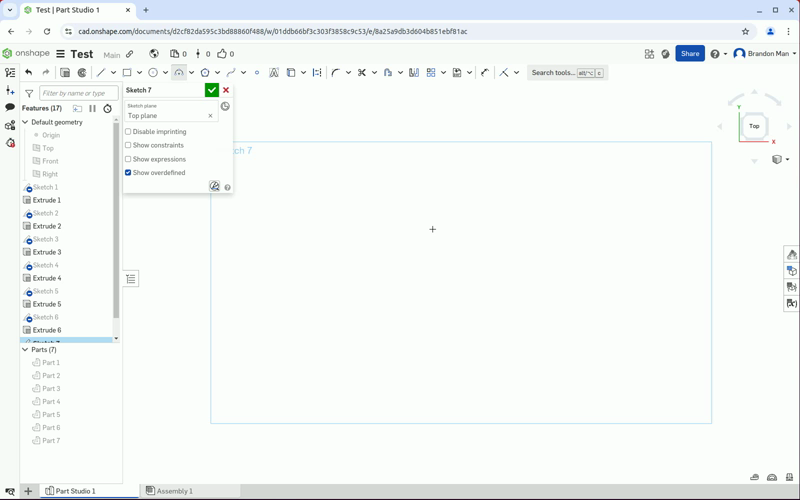
mouse_move(434, 258)
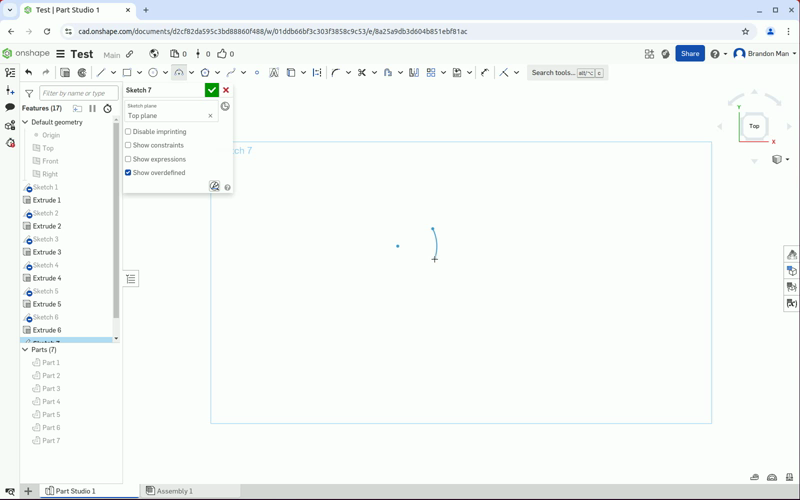
click(434, 258)
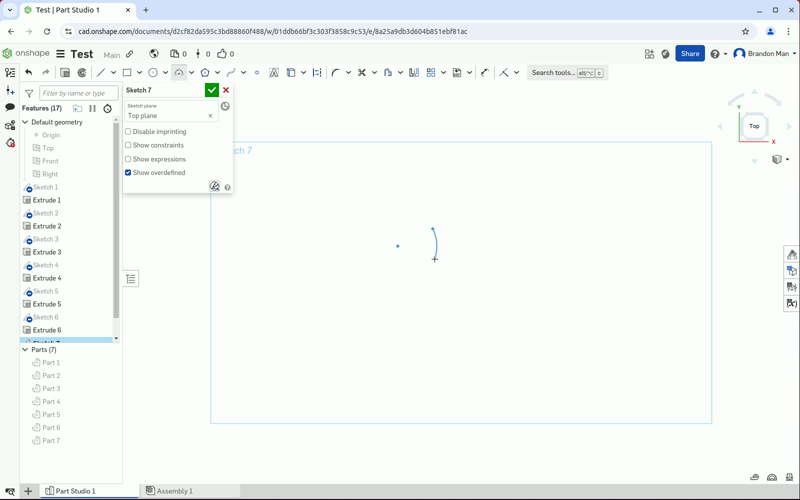
mouse_move(437, 243)
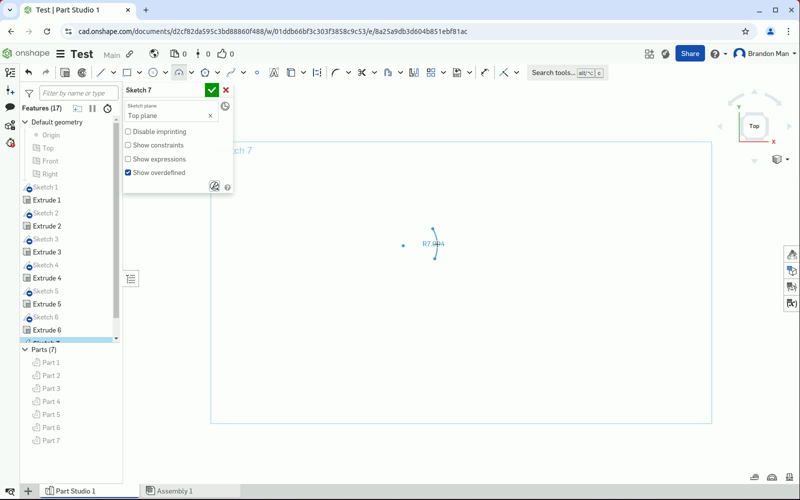
click(437, 243)
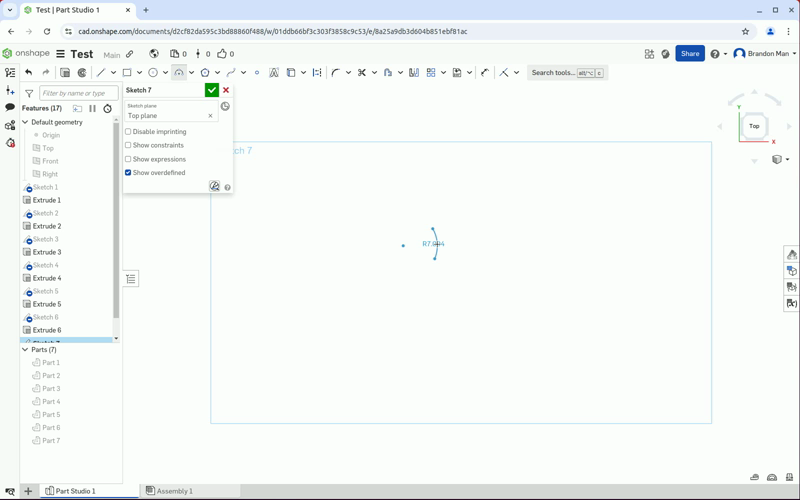
key_up(shift)
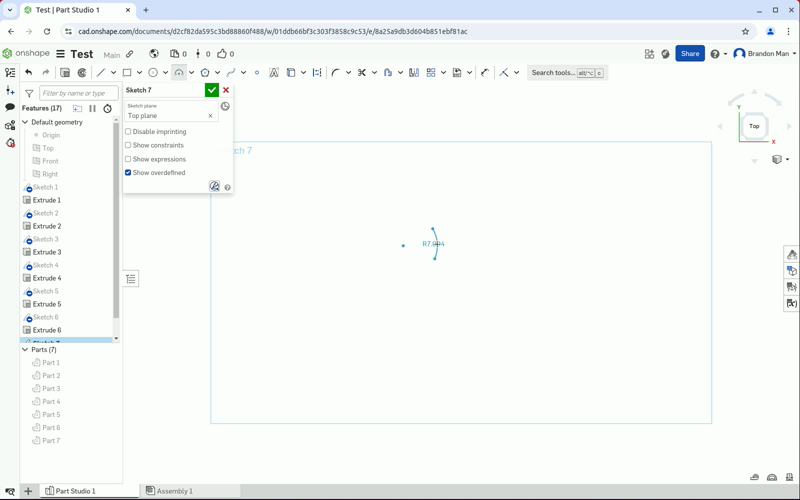
mouse_move(434, 258)
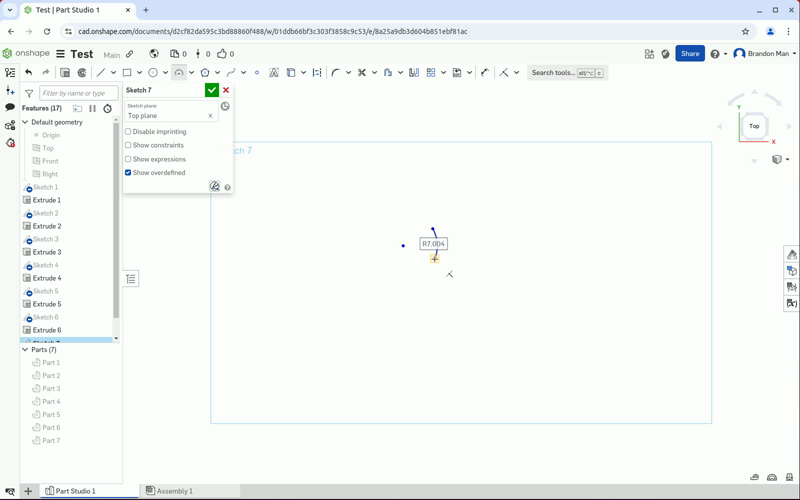
click(434, 258)
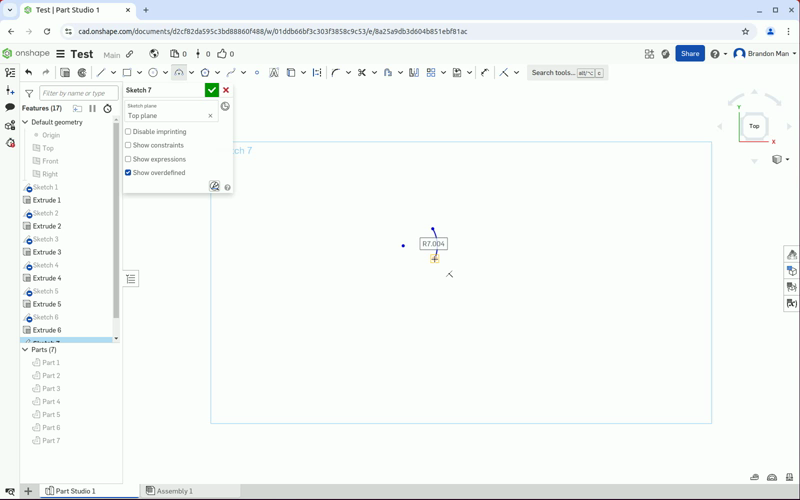
key_down(shift)
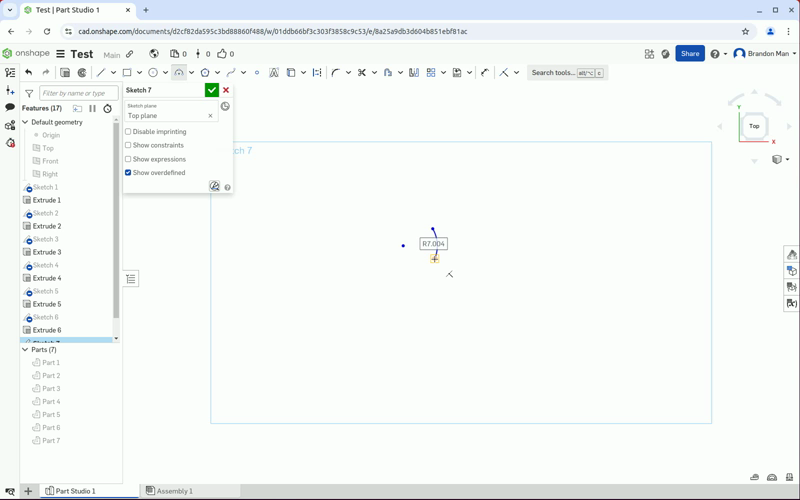
mouse_move(485, 257)
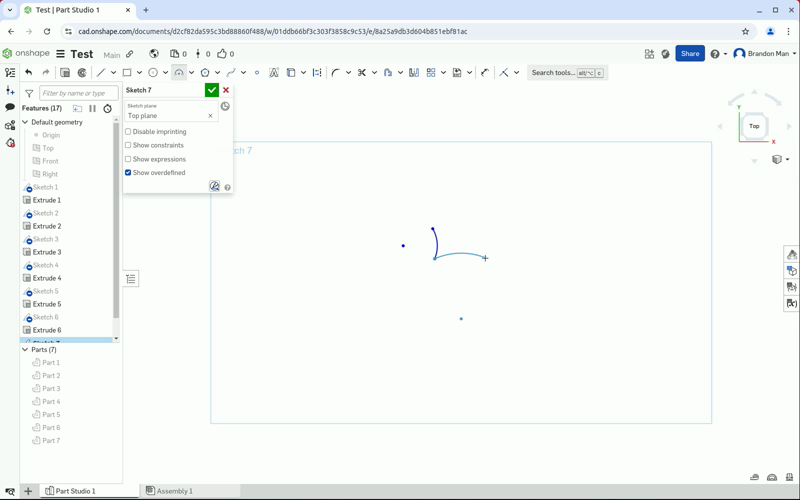
click(485, 257)
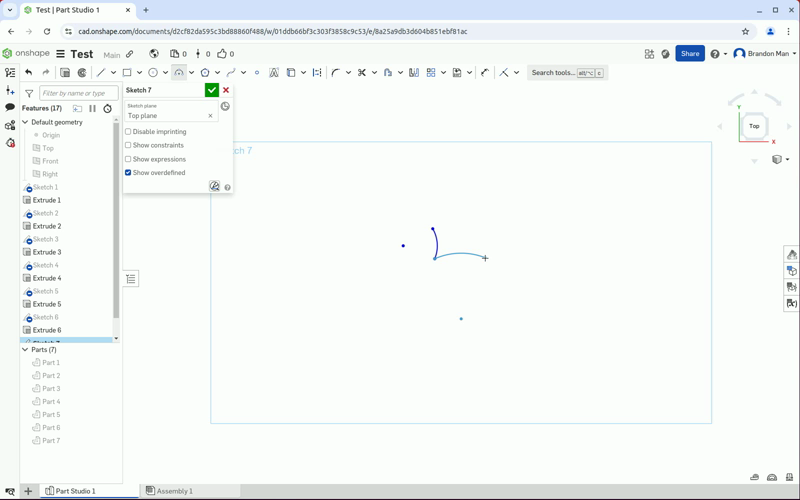
mouse_move(459, 248)
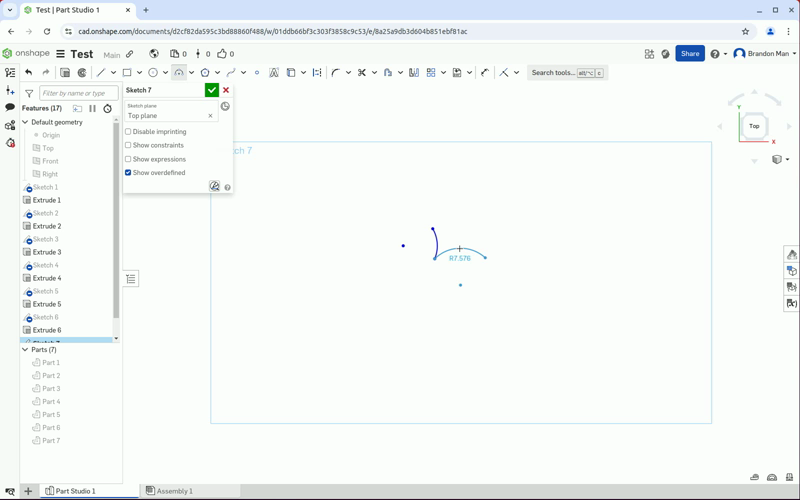
click(459, 248)
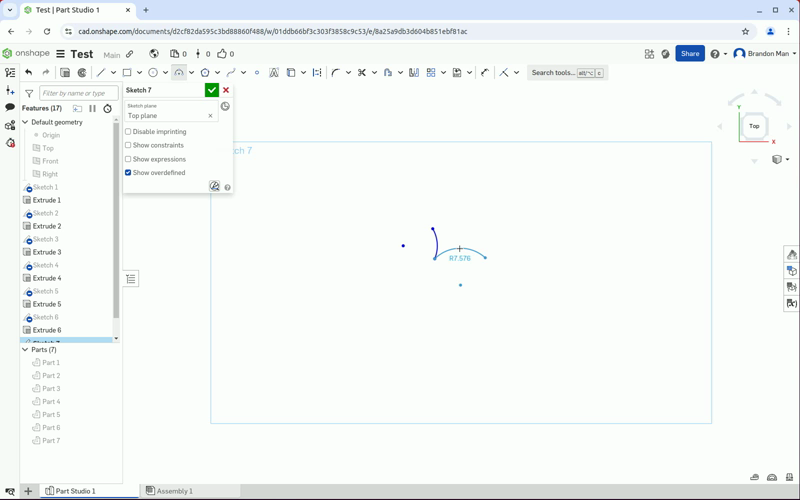
key_up(shift)
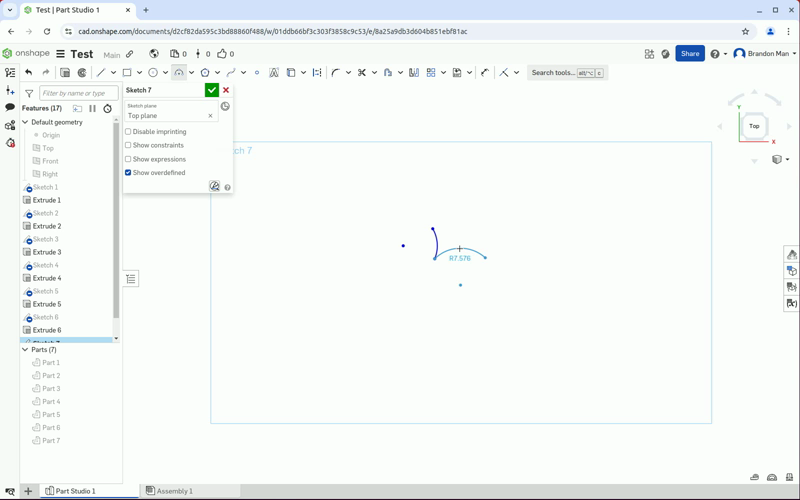
mouse_move(485, 257)
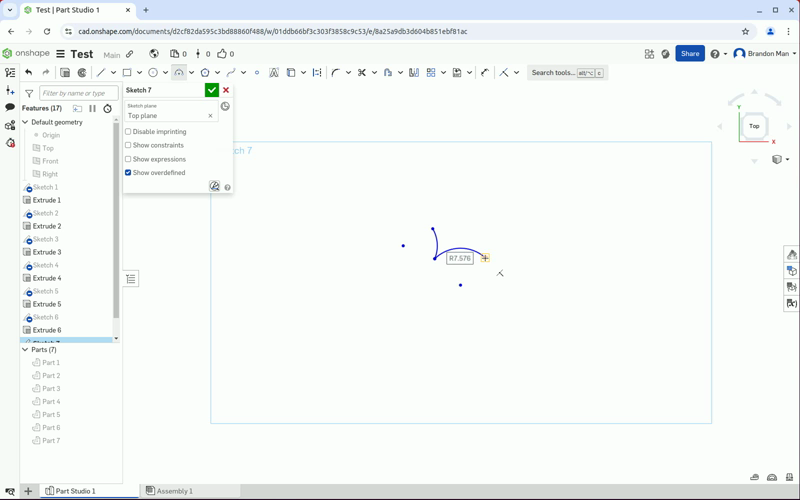
click(485, 257)
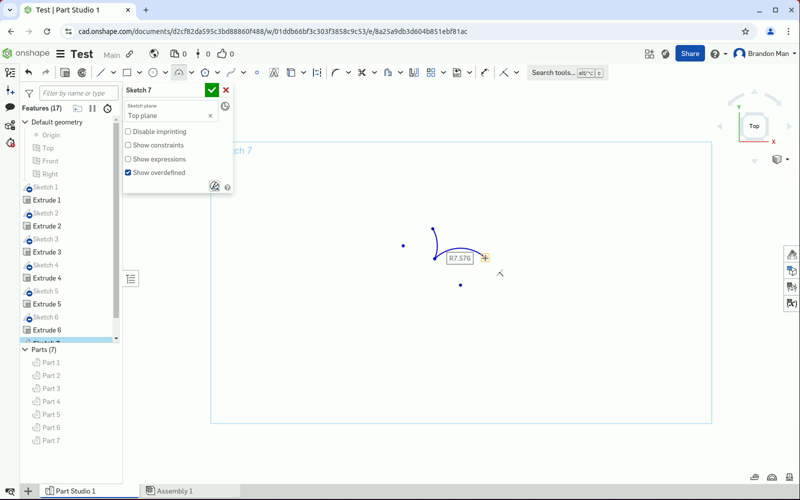
key_down(shift)
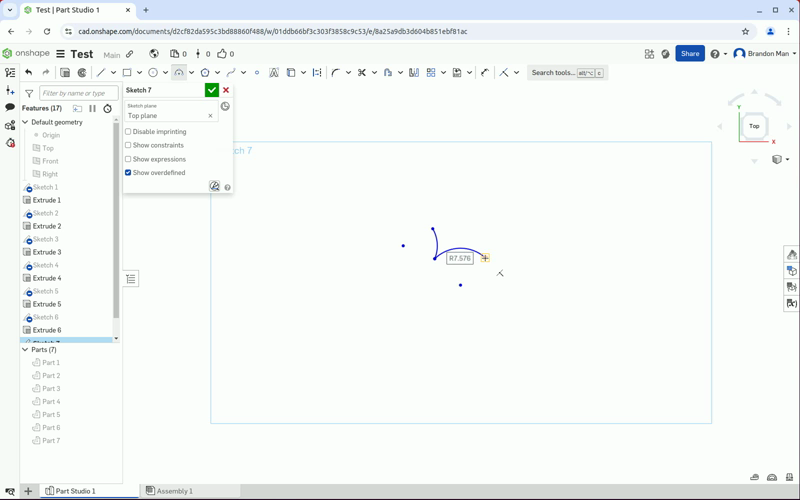
mouse_move(486, 231)
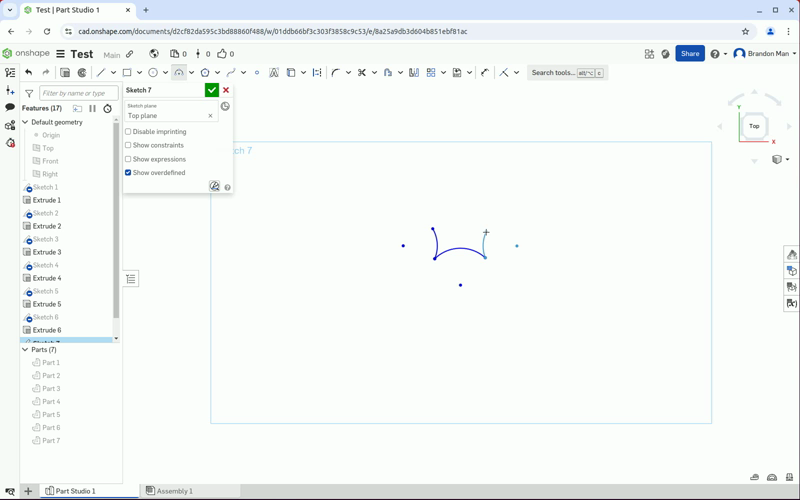
click(486, 231)
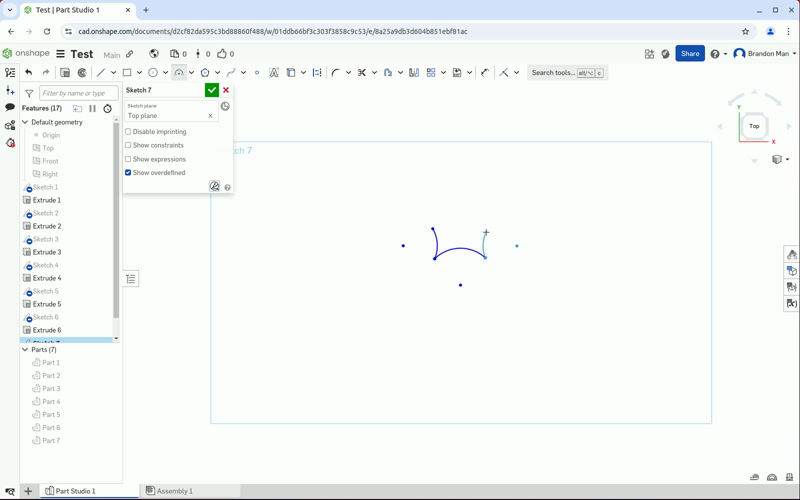
mouse_move(480, 244)
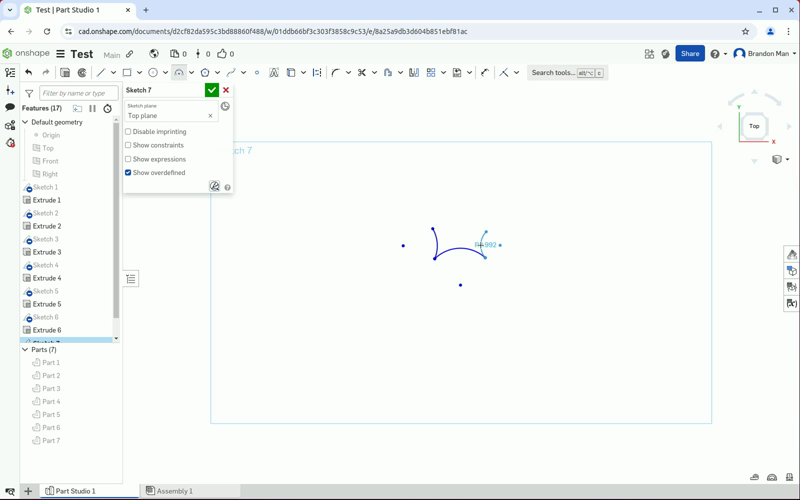
click(480, 244)
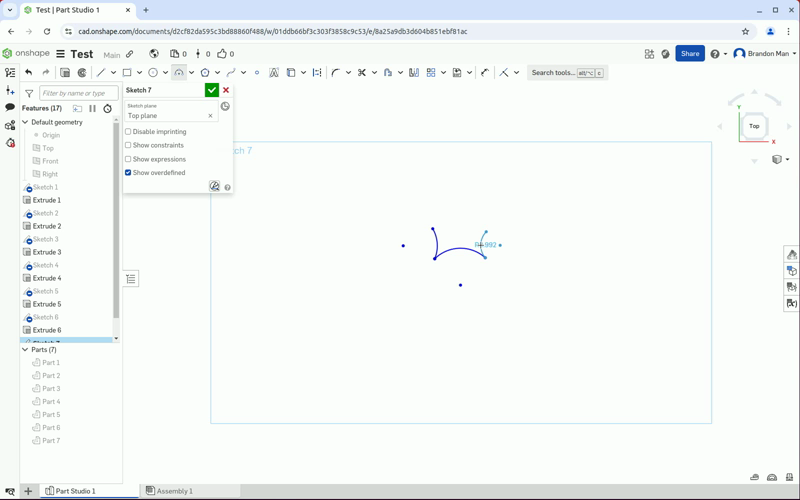
key_up(shift)
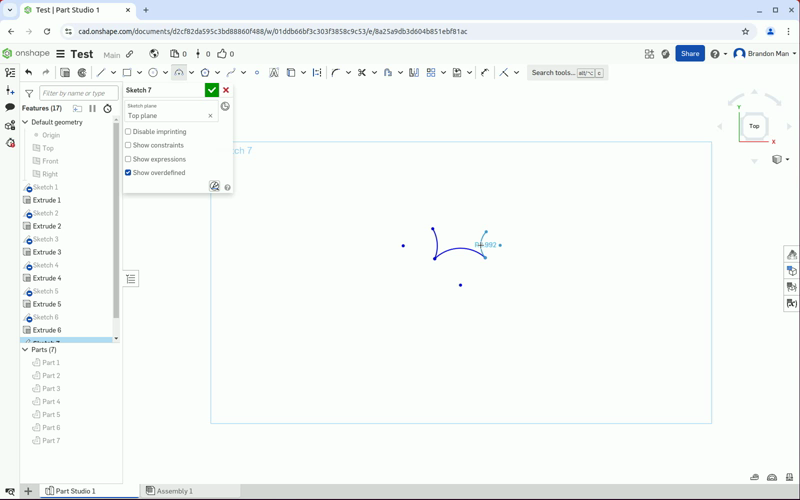
mouse_move(486, 231)
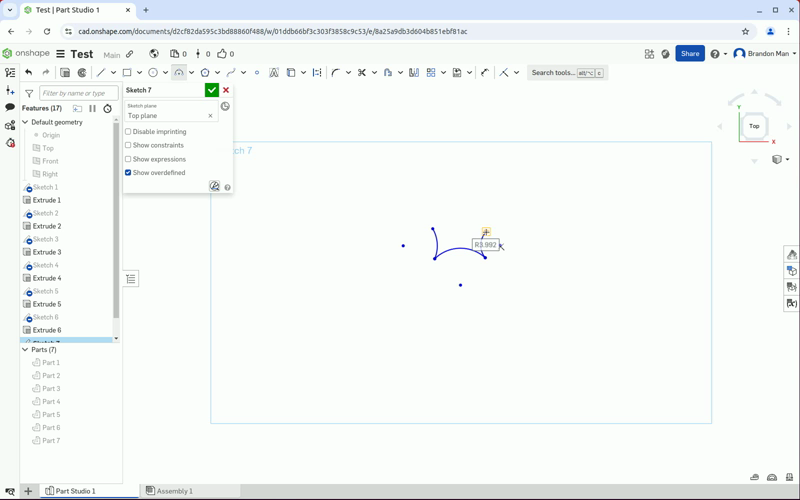
click(486, 231)
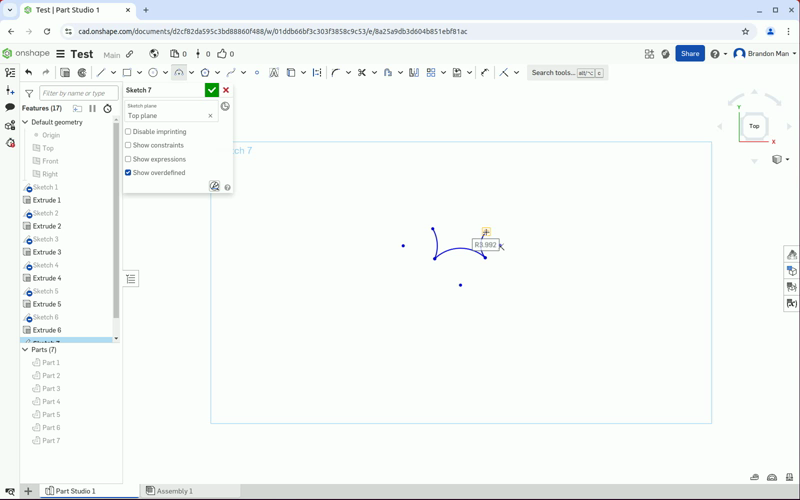
mouse_move(432, 228)
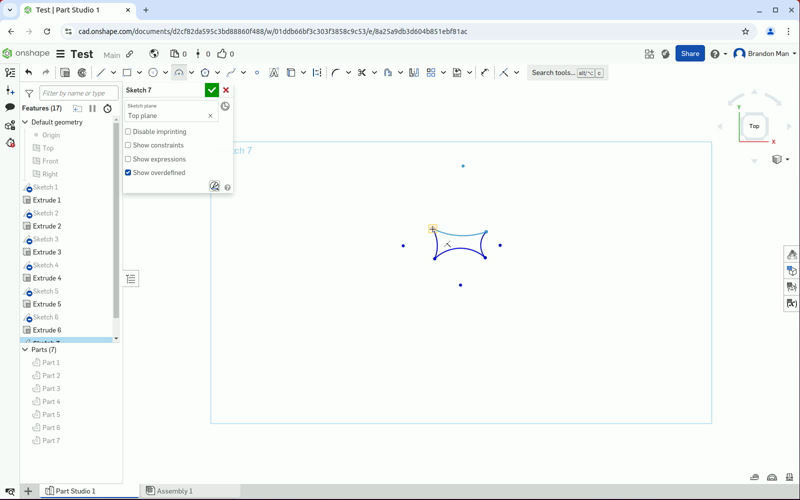
click(432, 228)
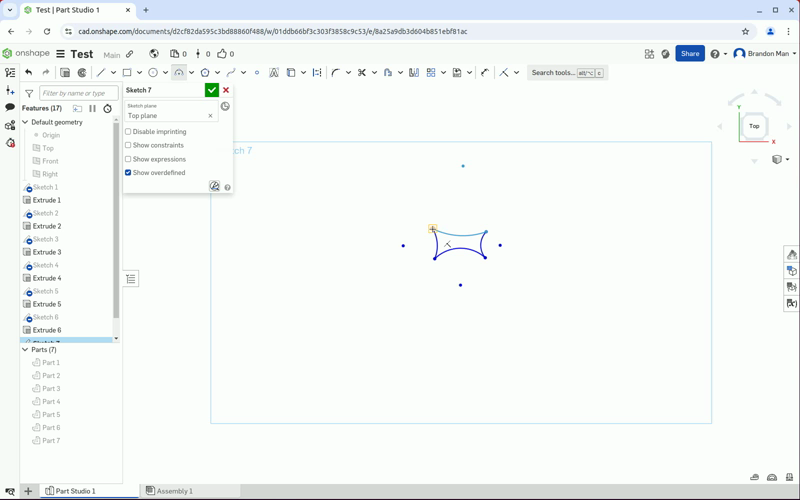
key_down(shift)
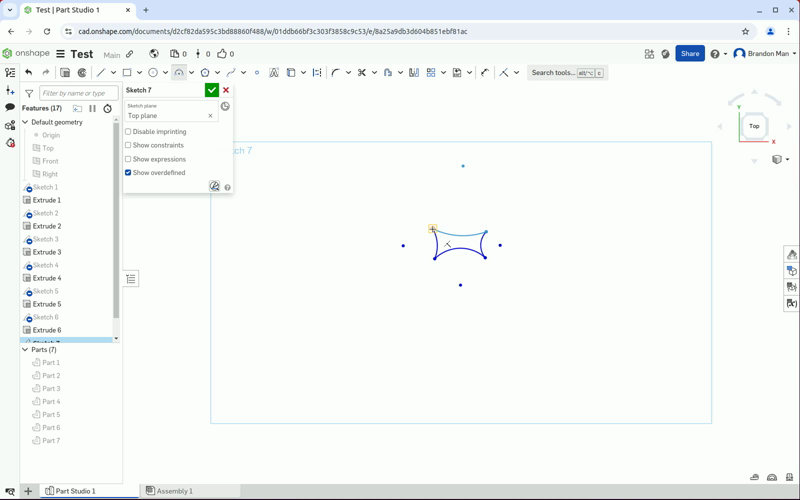
mouse_move(458, 242)
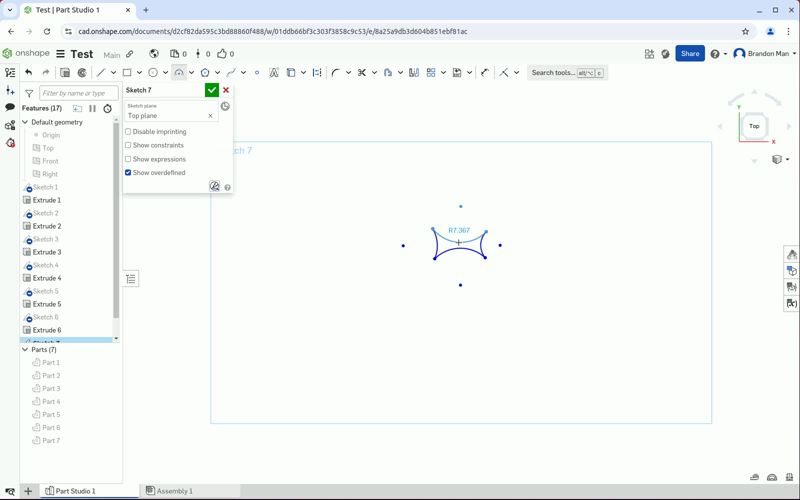
click(458, 242)
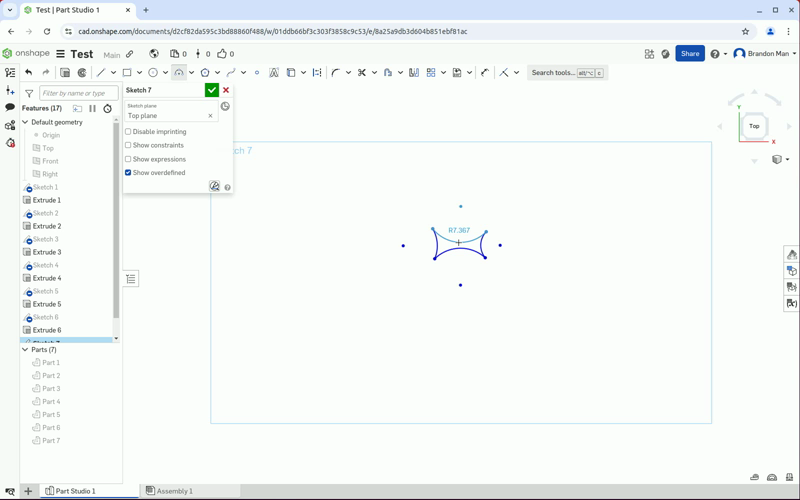
key_up(shift)
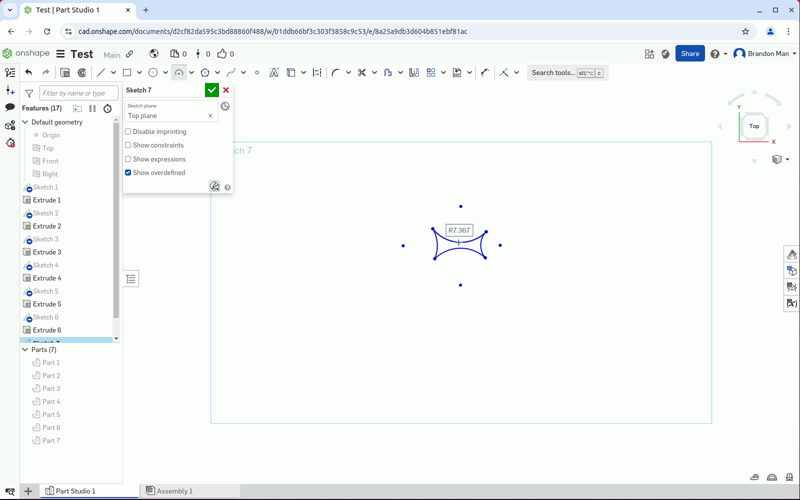
key(esc)
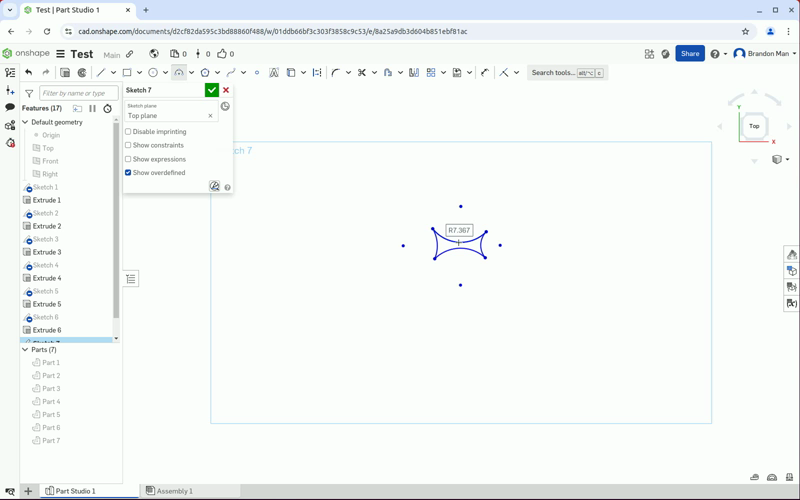
mouse_move(474, 241)
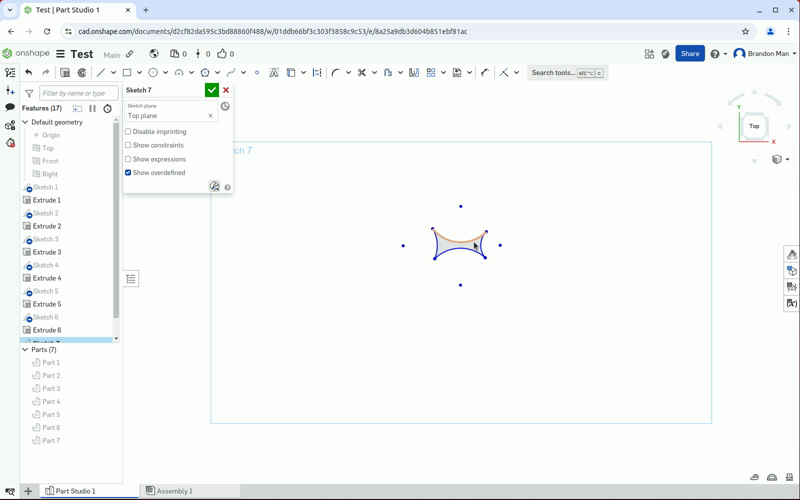
scroll(6)
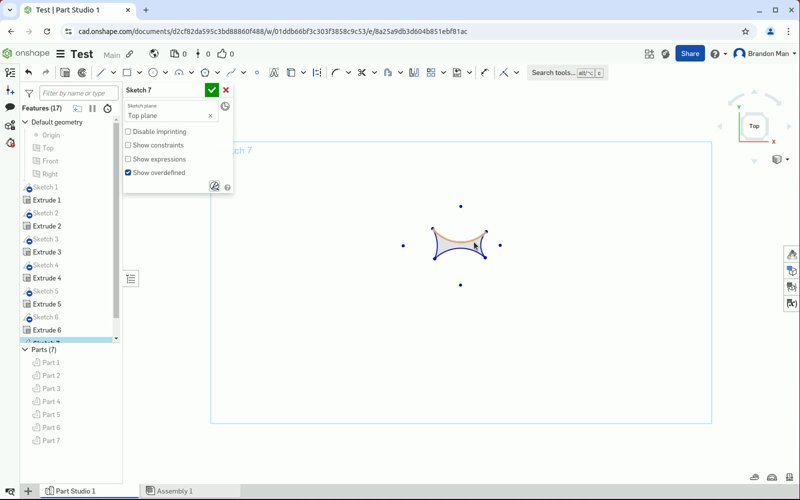
scroll(6)
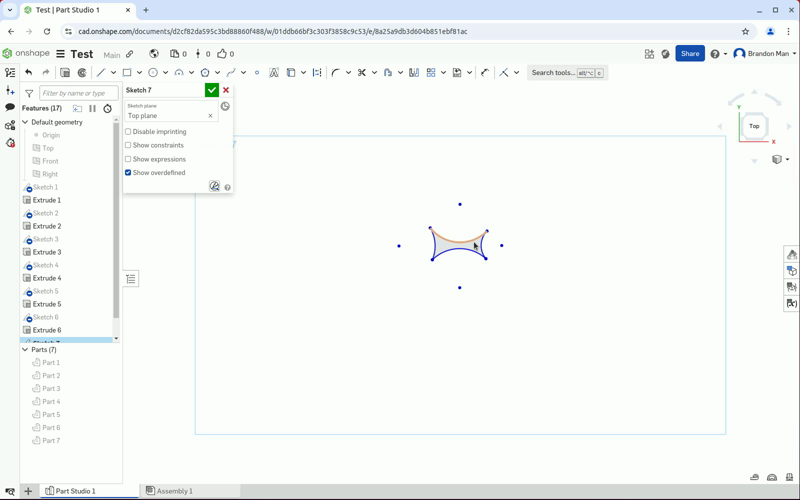
scroll(6)
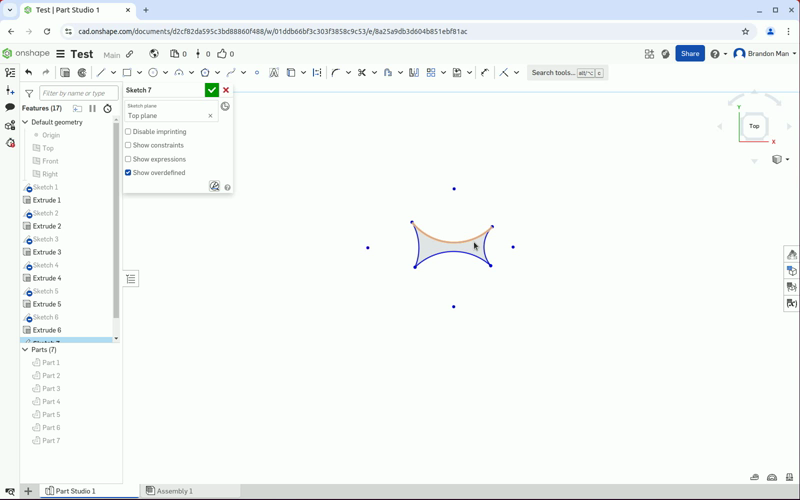
scroll(6)
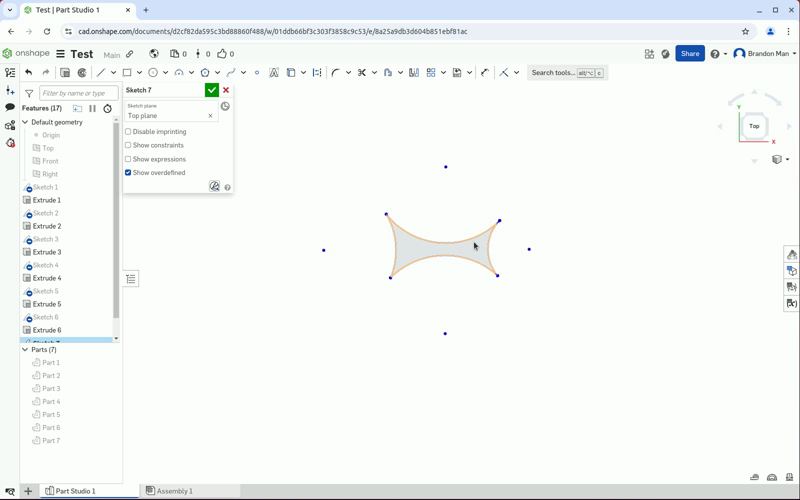
scroll(6)
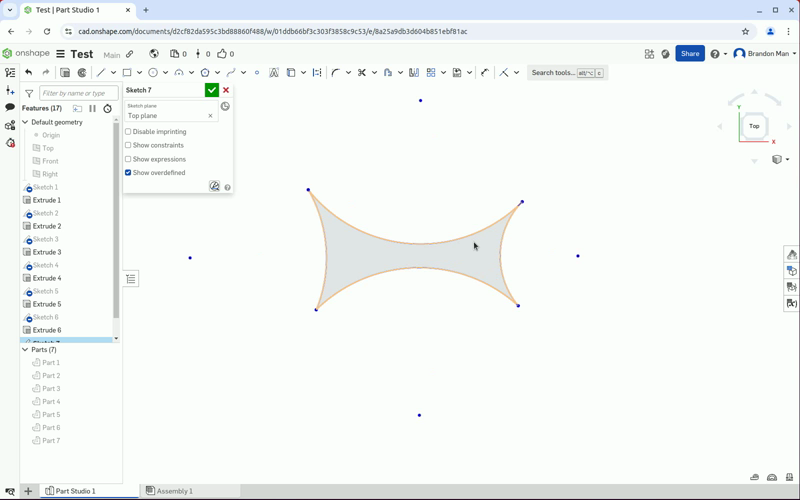
scroll(6)
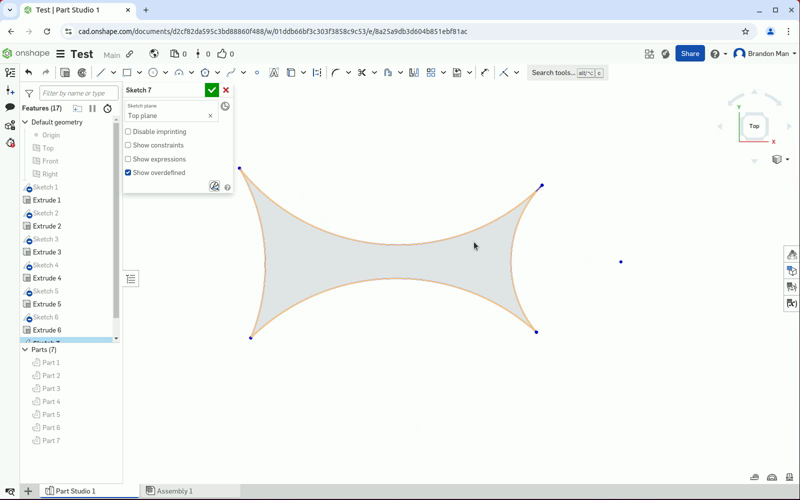
scroll(6)
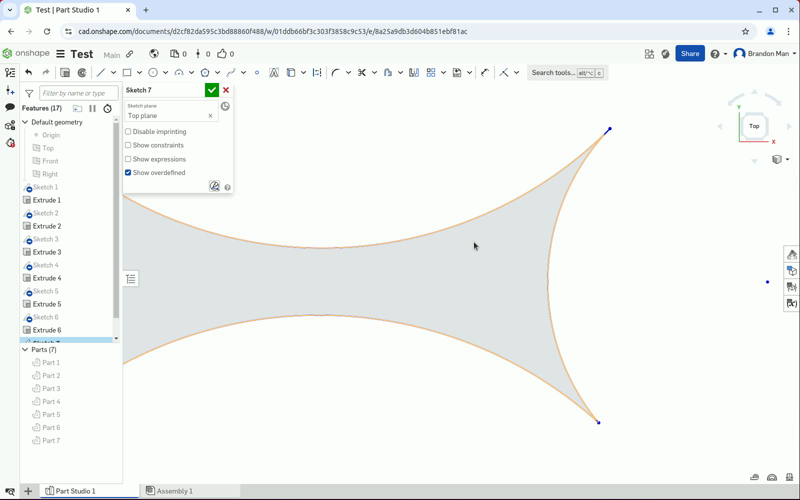
click(474, 241)
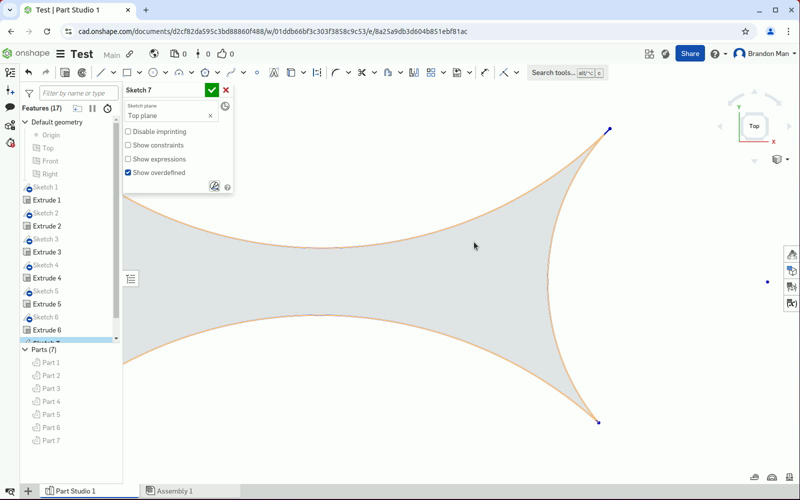
scroll(-6)
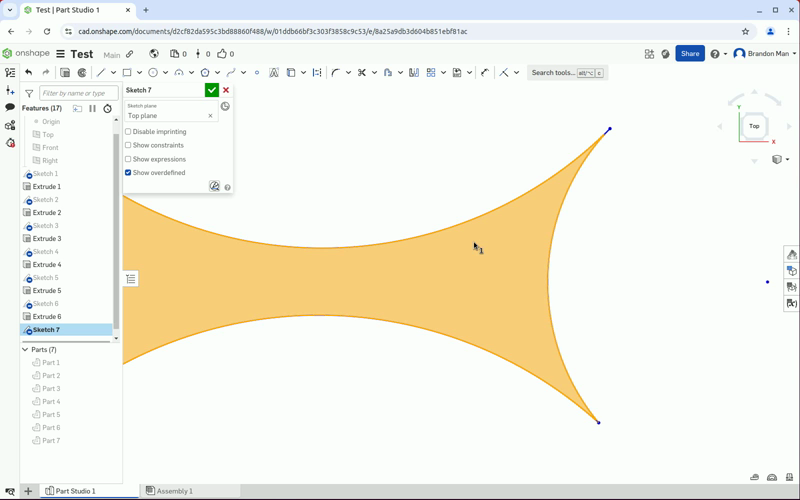
scroll(-6)
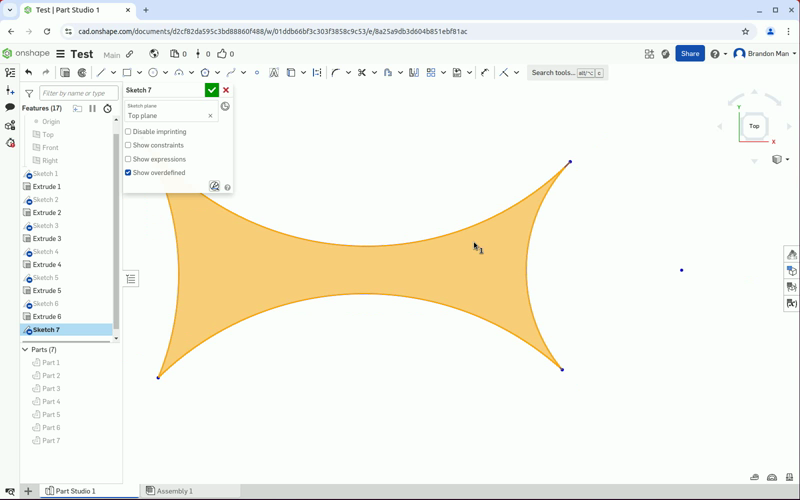
scroll(-6)
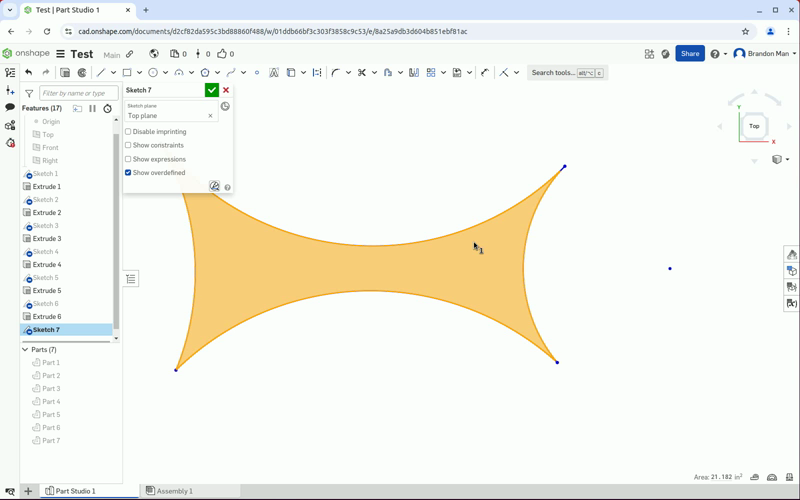
scroll(-6)
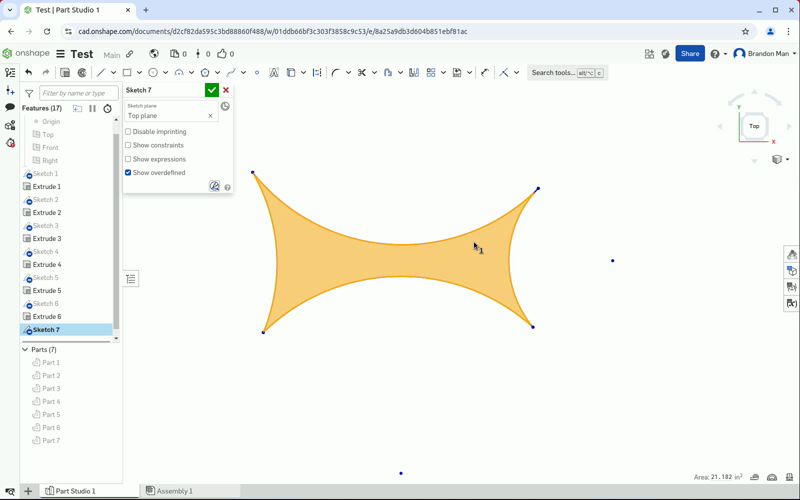
scroll(-6)
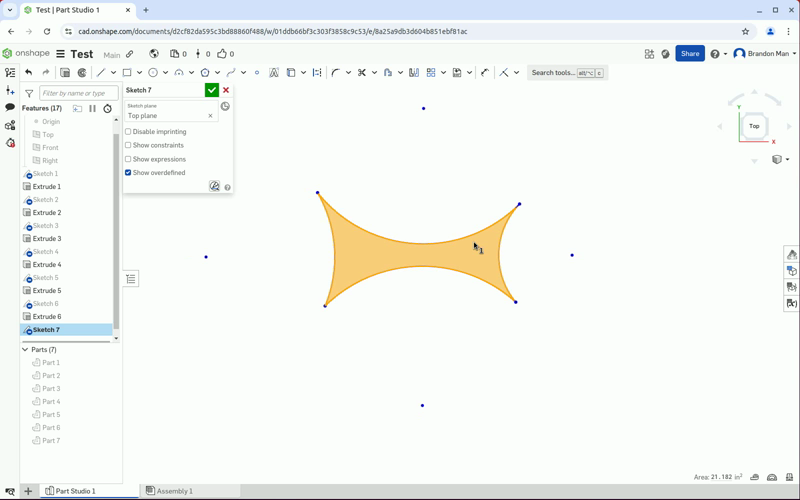
scroll(-6)
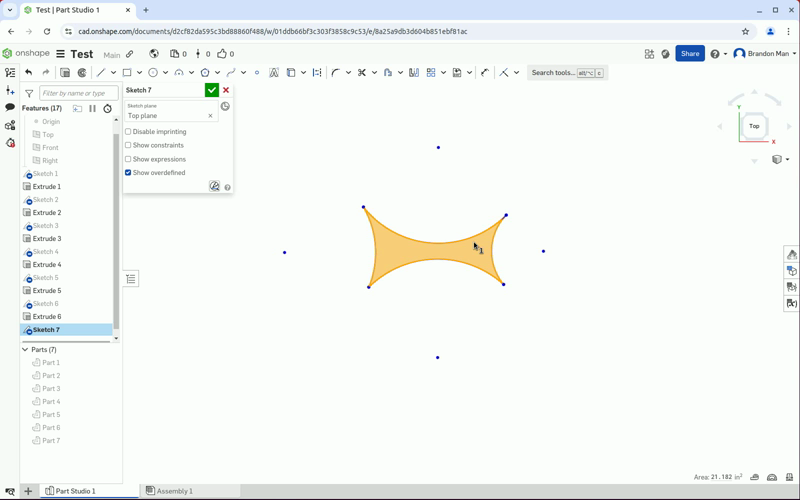
scroll(-6)
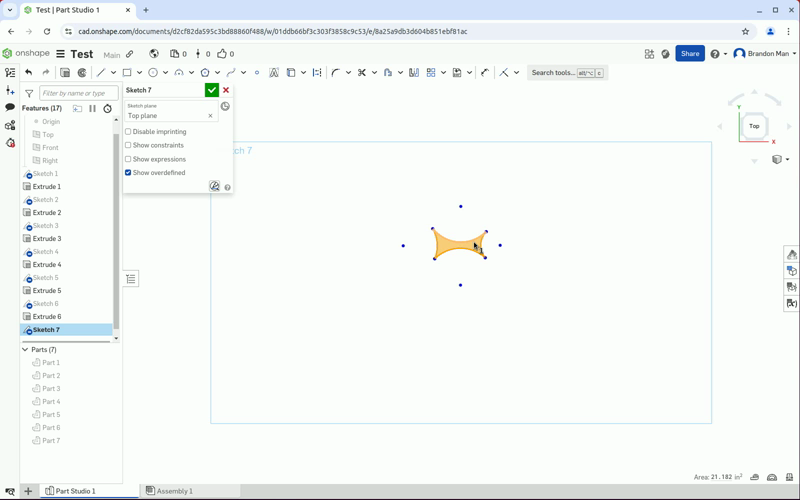
mouse_move(73, 352)
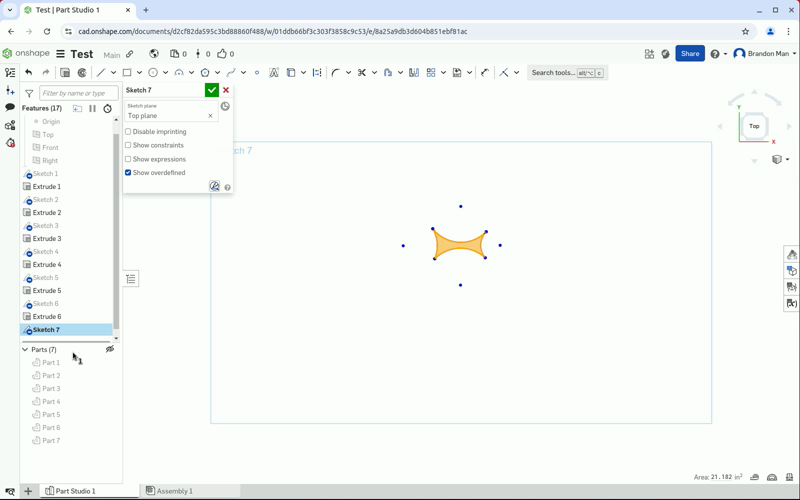
key(shift+y)
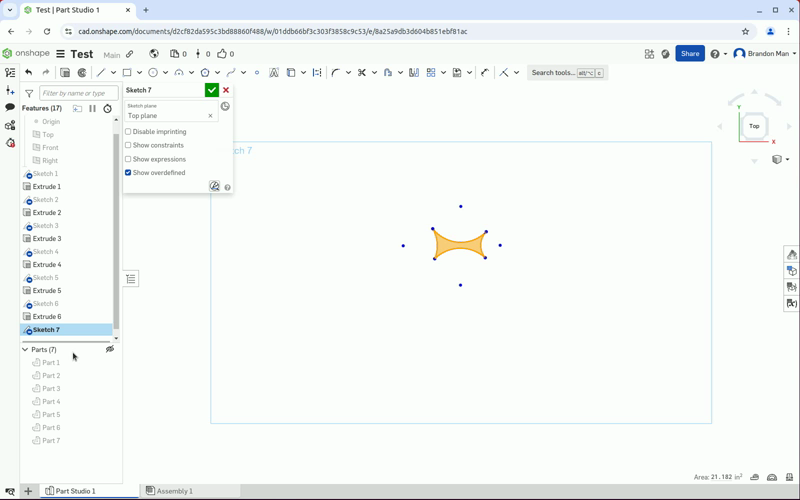
key(shift+e)
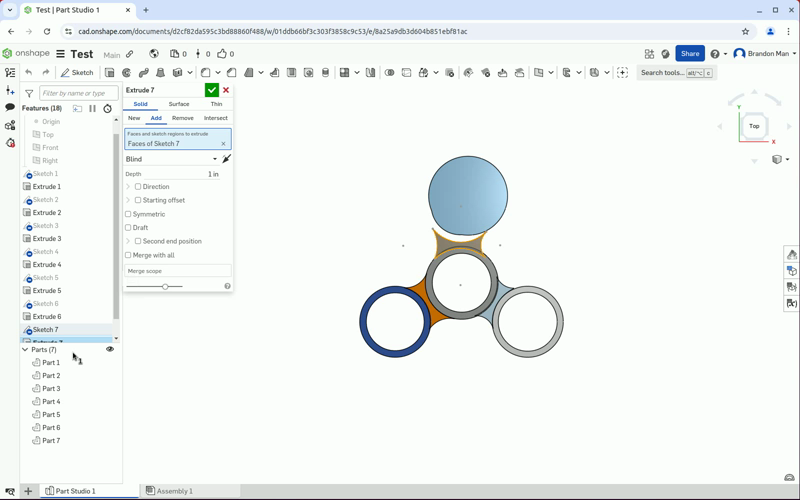
mouse_move(143, 106)
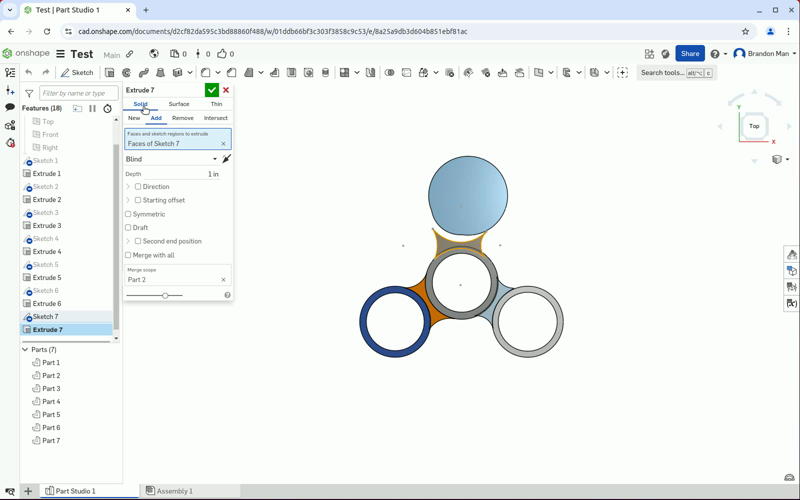
click(143, 106)
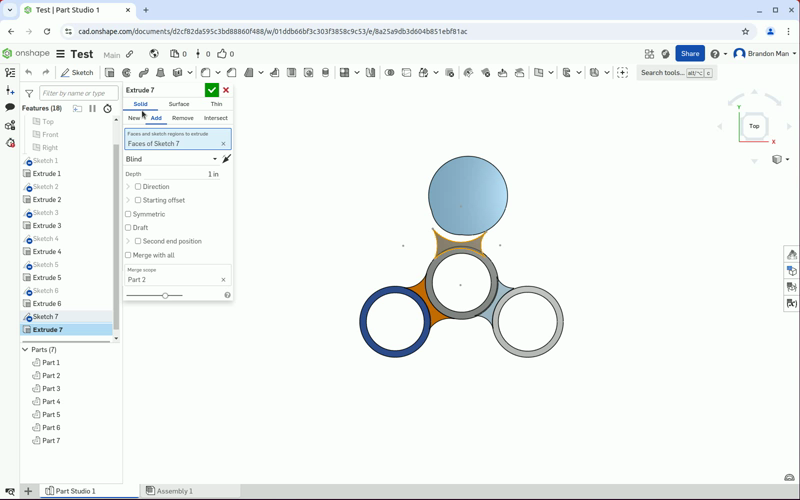
mouse_move(137, 120)
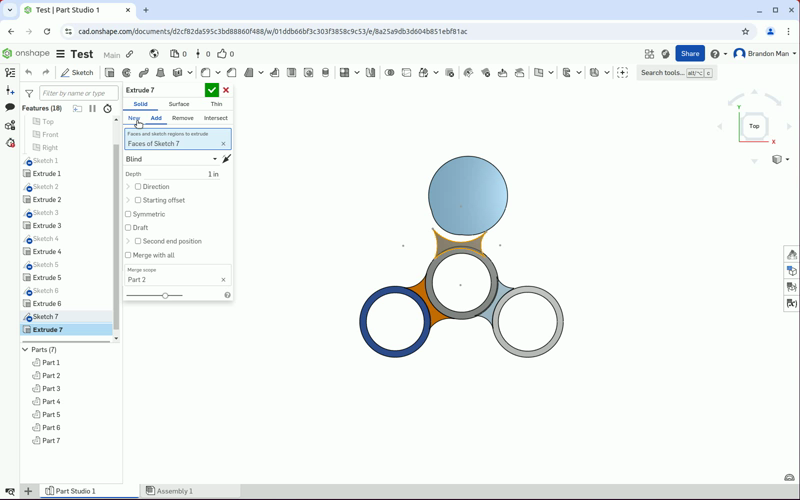
click(137, 120)
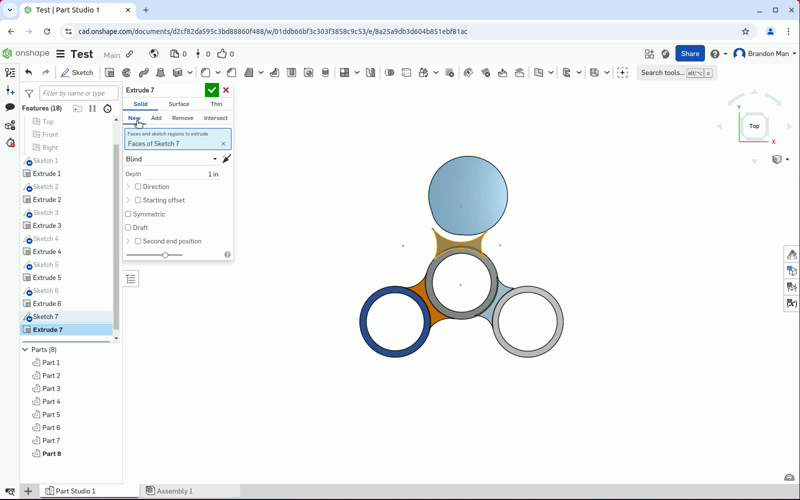
key(tab, 4)
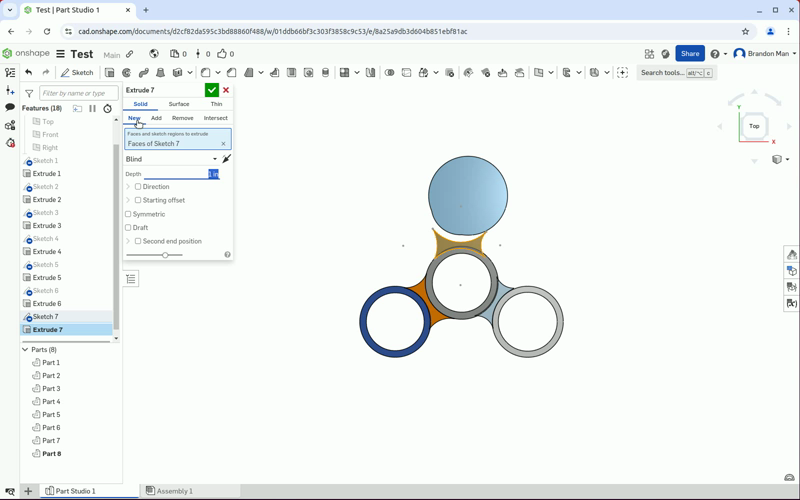
text(3.851)
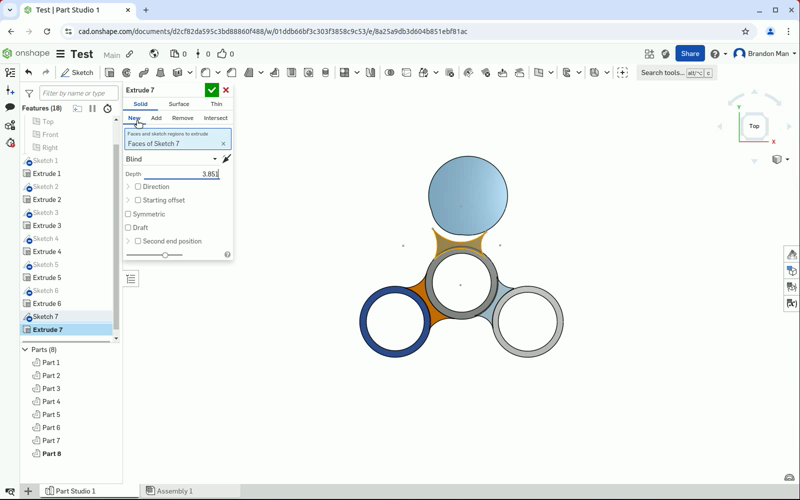
key(enter)
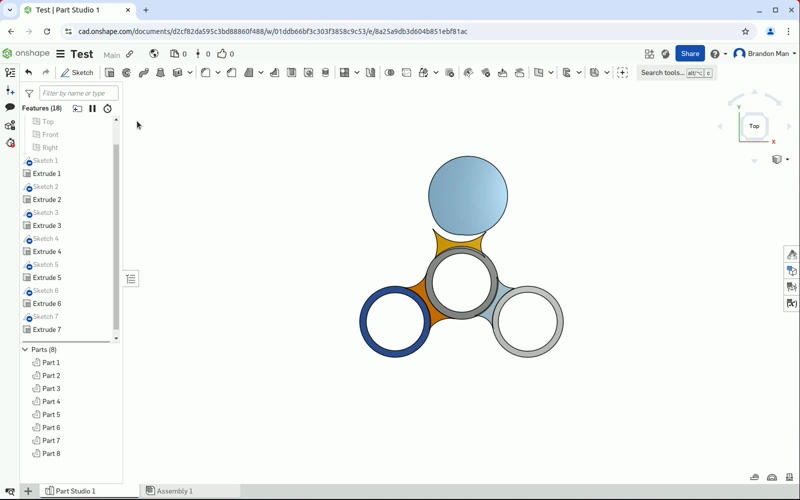
key(shift+h)
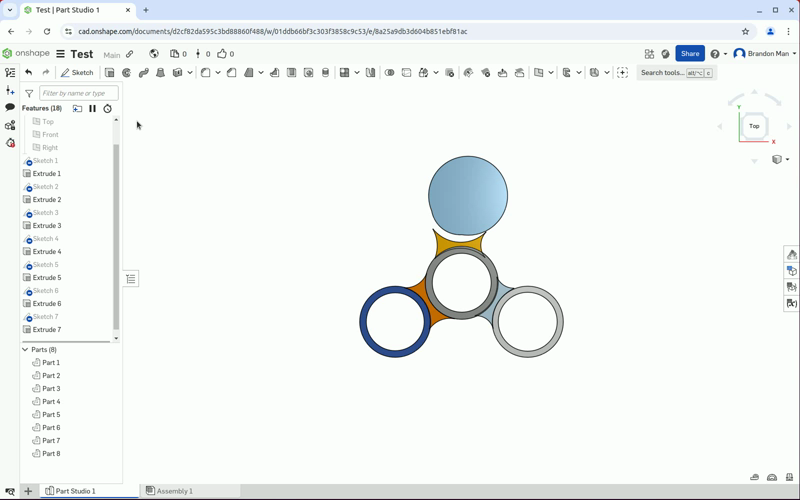
key(shift+h)
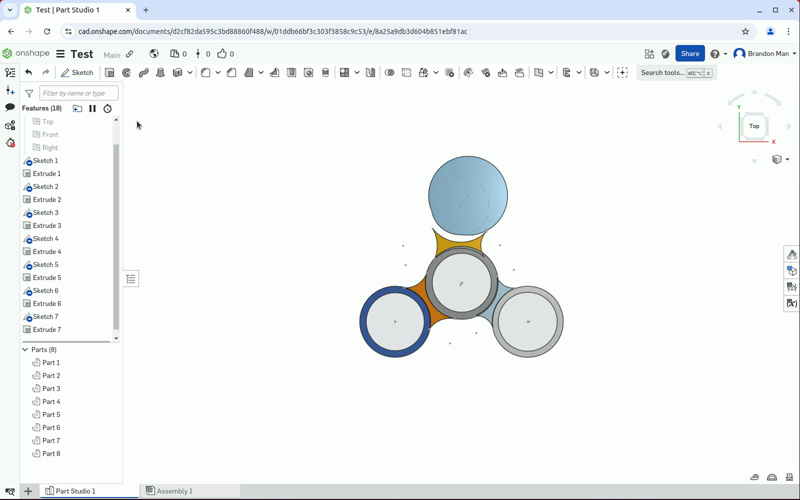
key(shift+7)
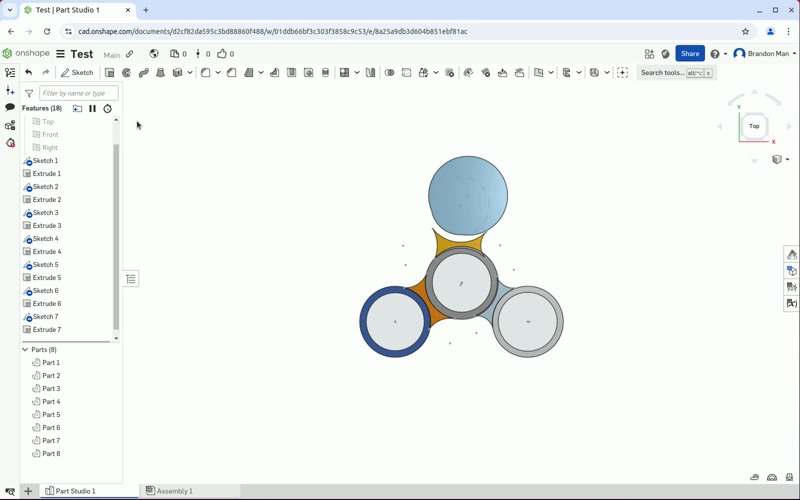
key(up, 3)
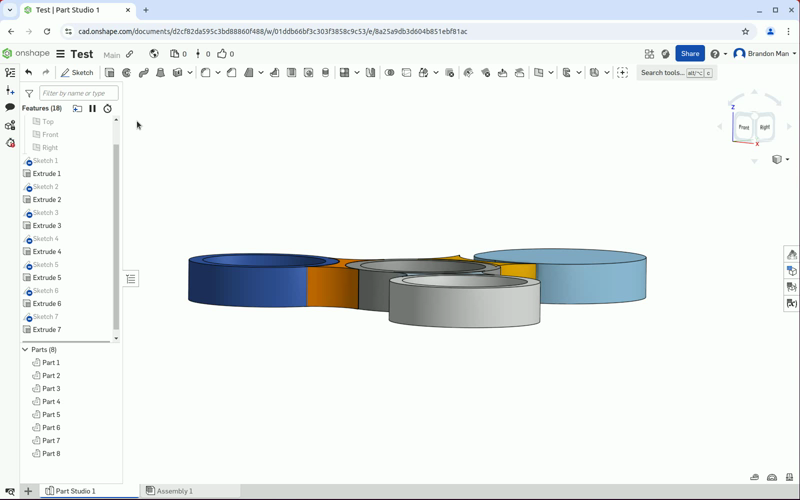
key(left, 3)
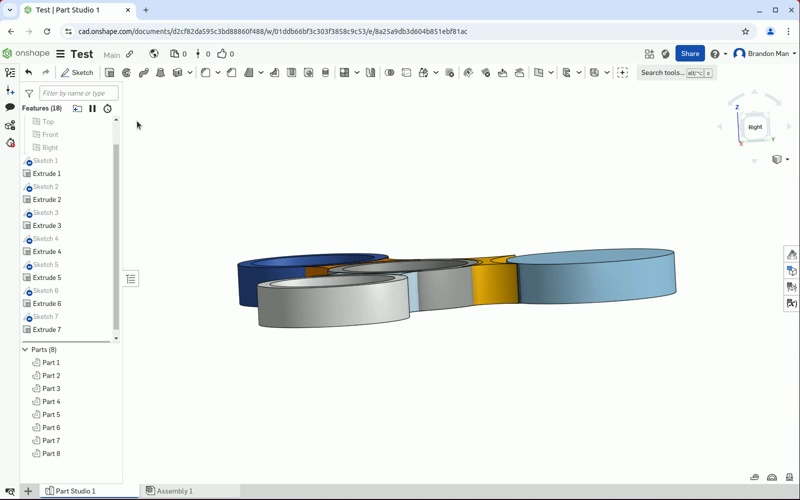
key(right, 3)
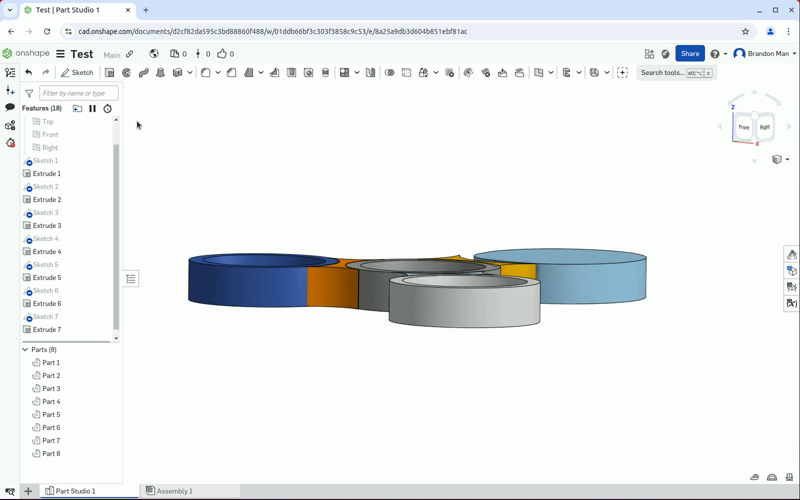
key(down, 3)
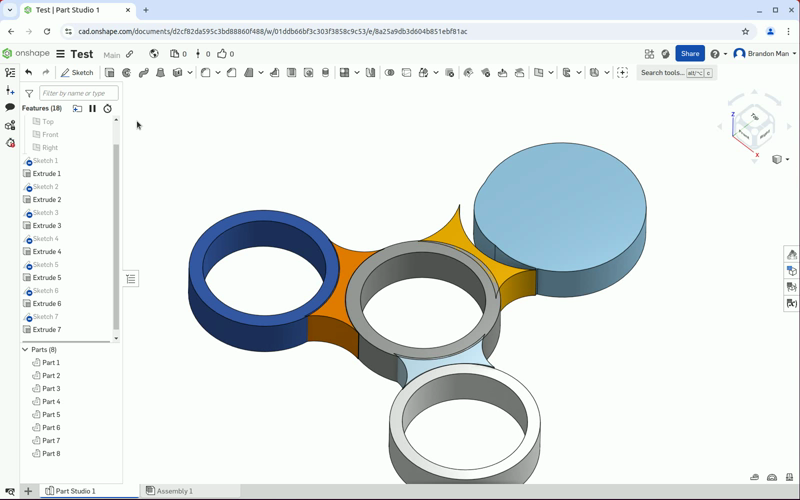
mouse_move(69, 163)
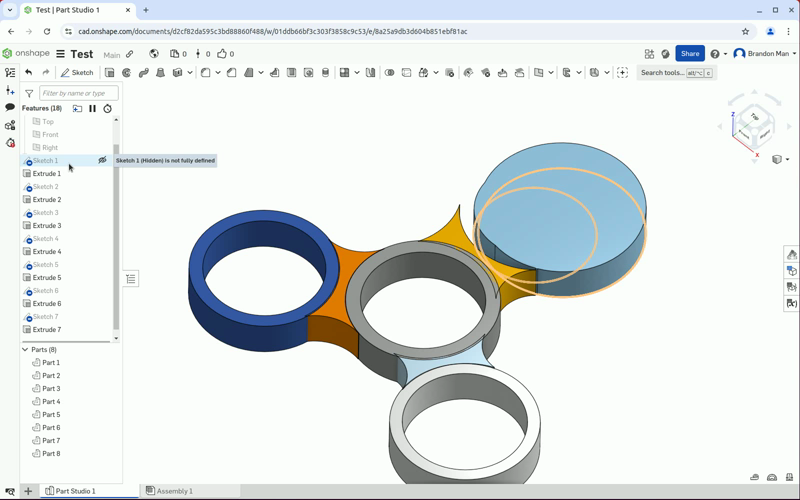
click(69, 163)